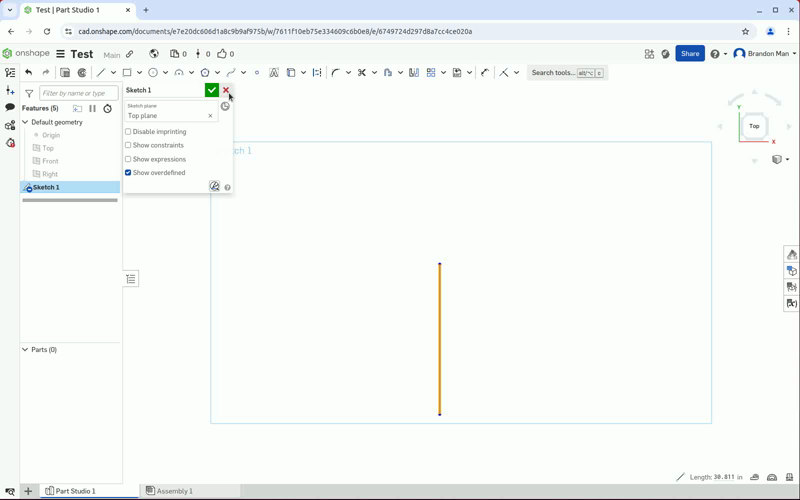
key(shift+h)
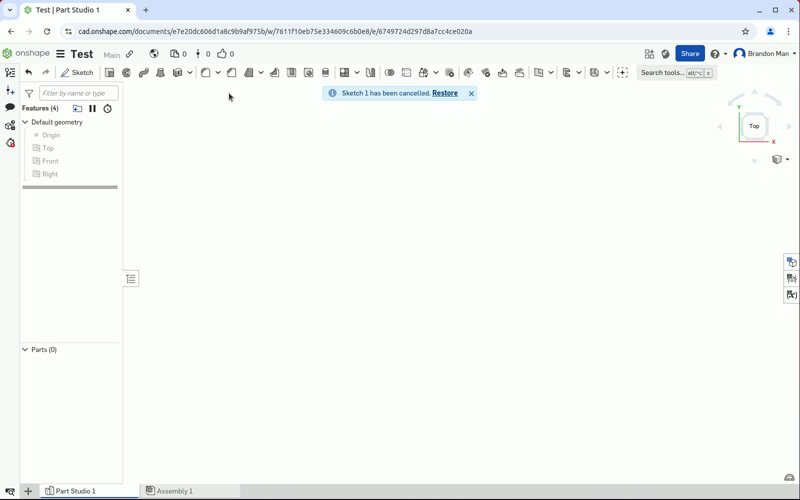
mouse_move(73, 352)
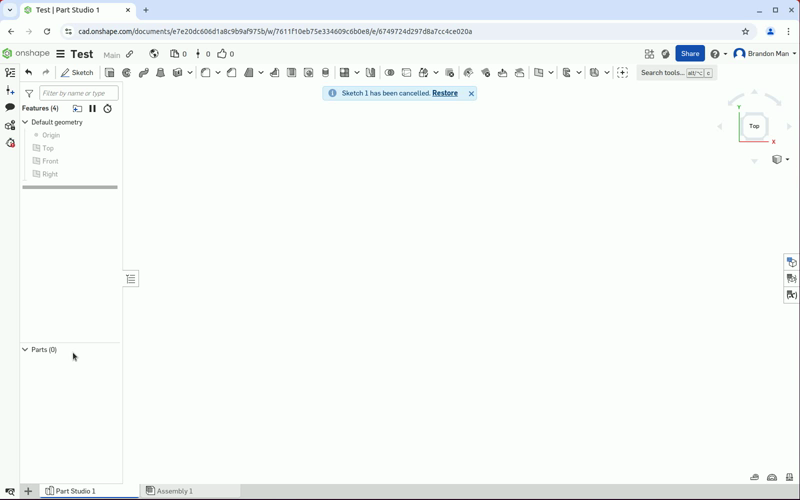
key(y)
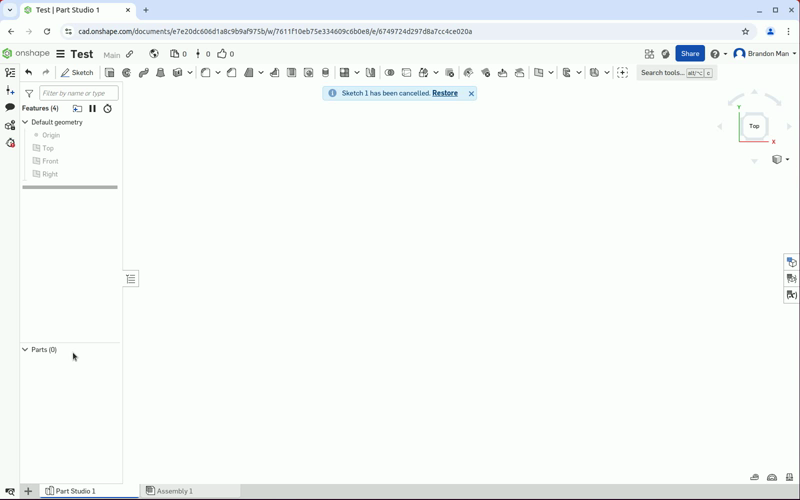
key(shift+p)
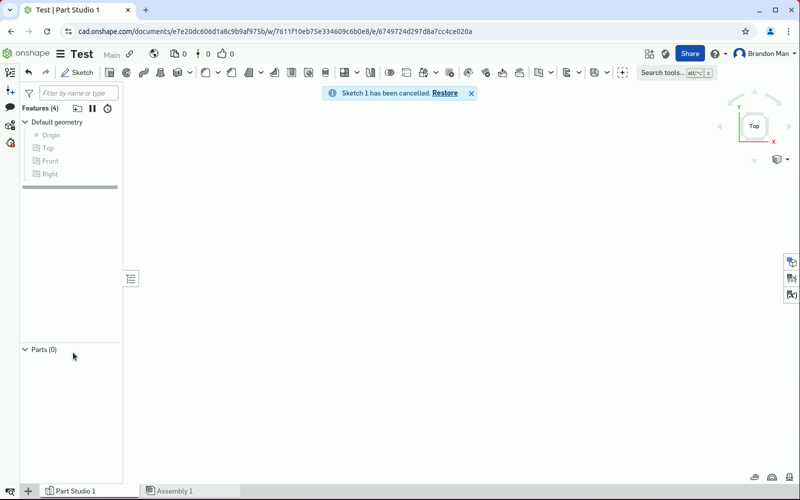
key(space)
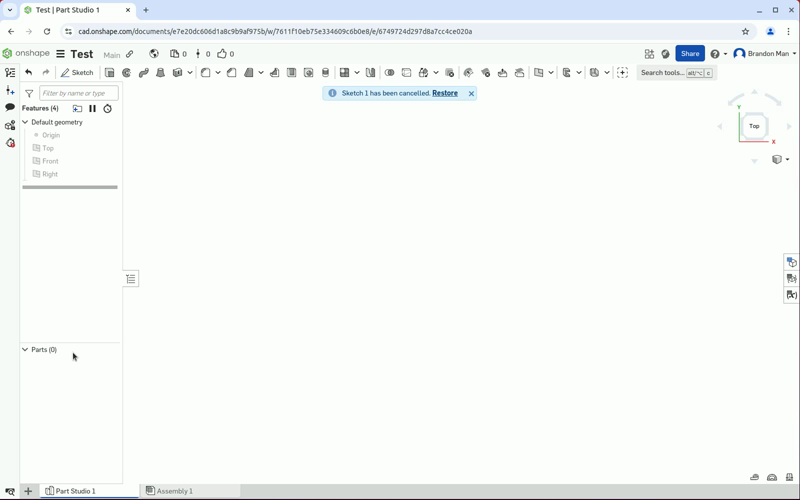
key_down(shift)
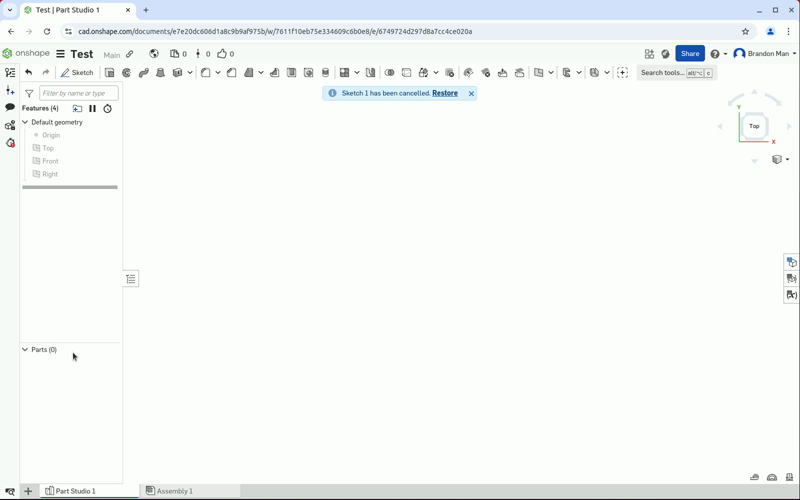
key(up)
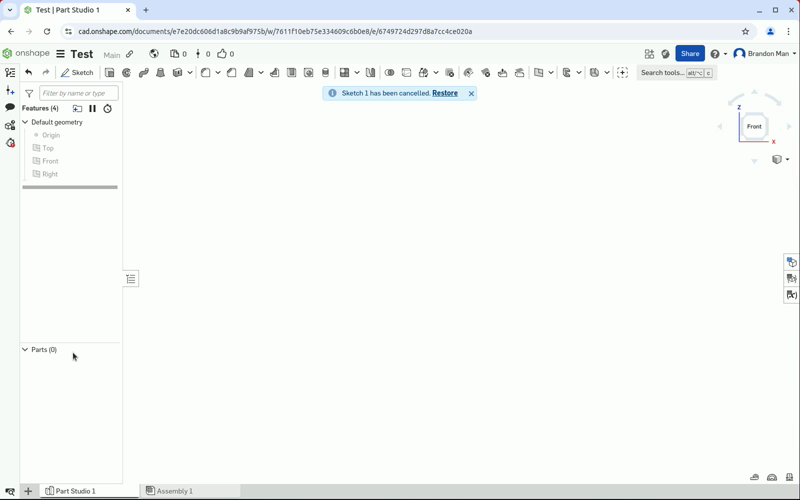
key_up(shift)
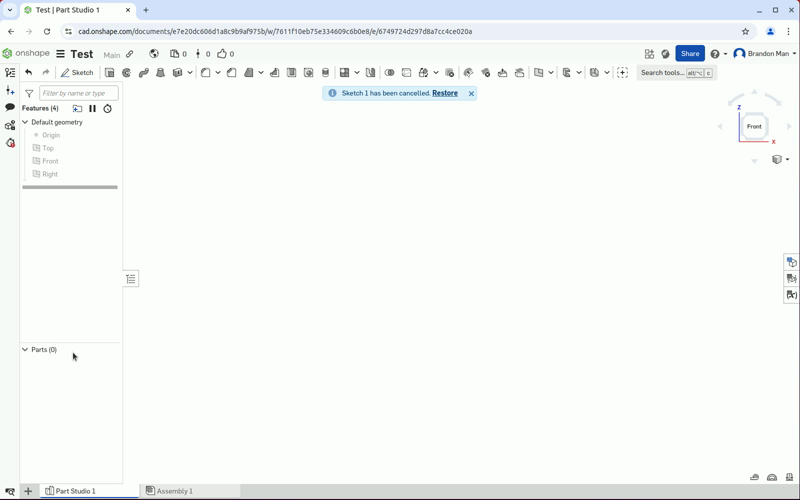
key(space)
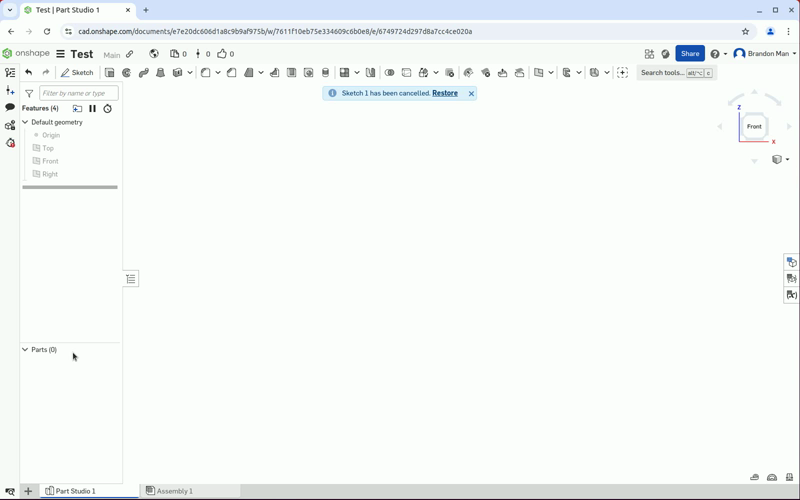
key_down(shift)
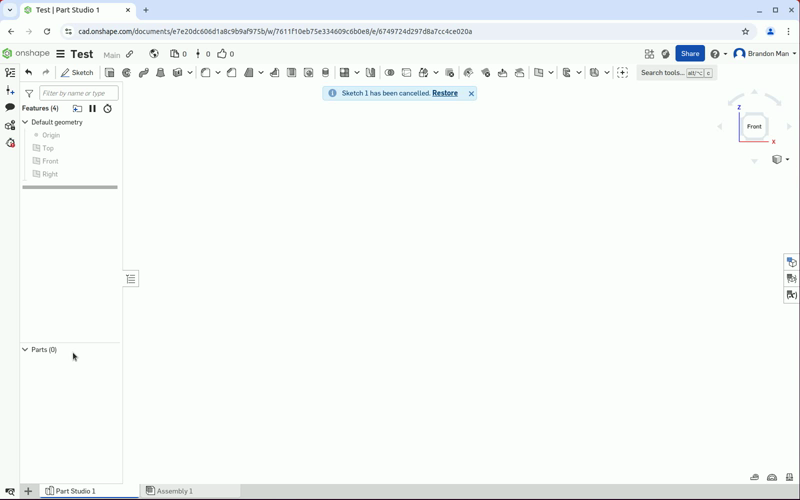
key(left)
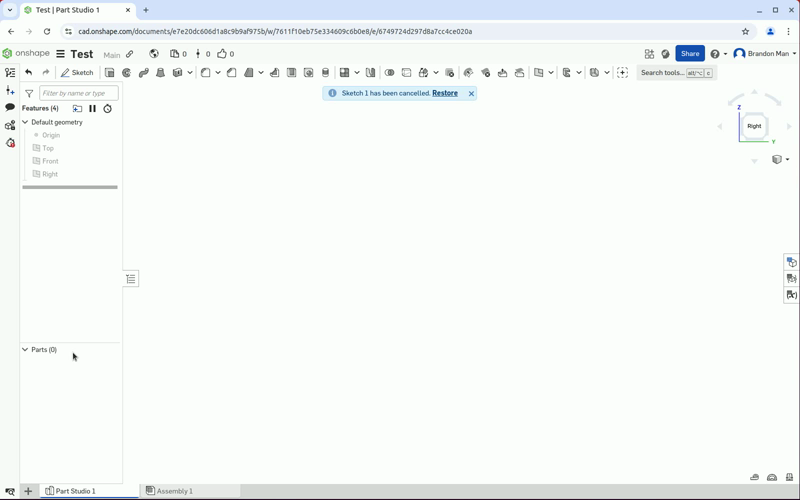
key_up(shift)
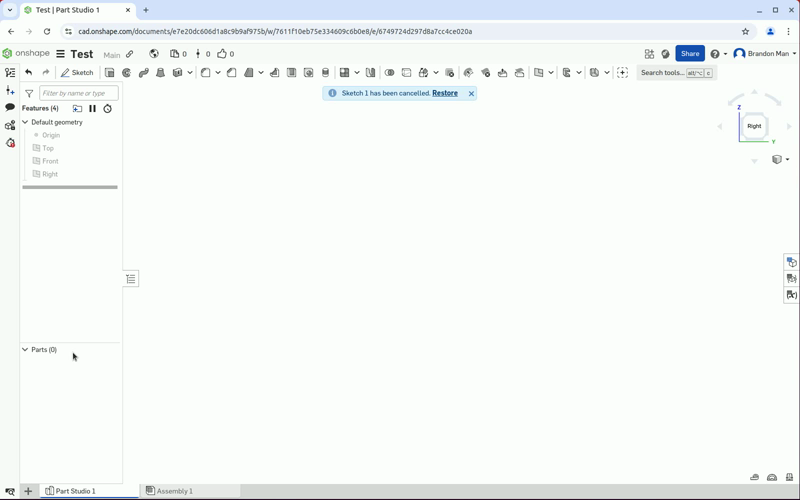
mouse_move(73, 352)
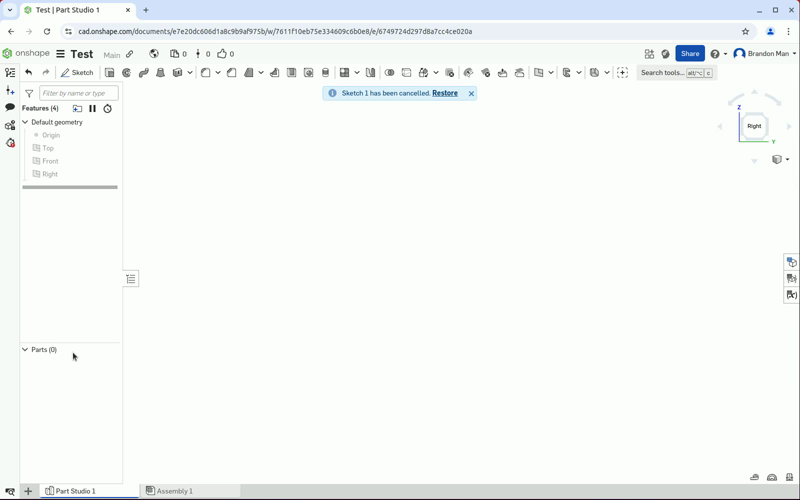
key(shift+y)
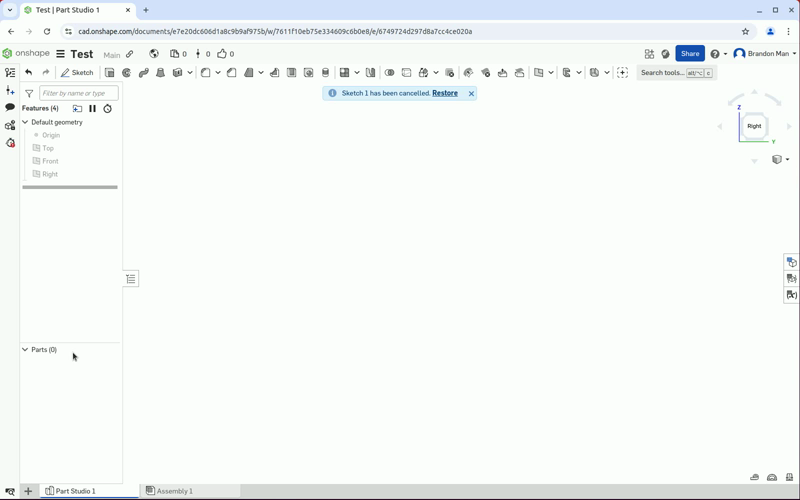
key(shift+s)
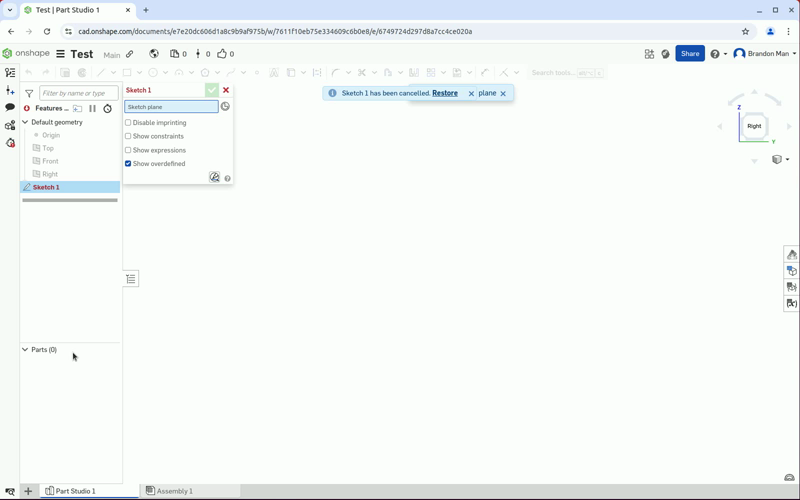
mouse_move(73, 176)
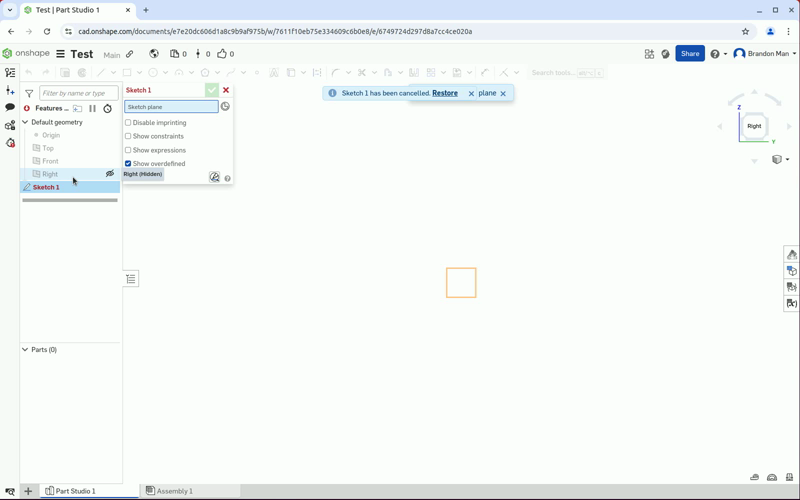
click(73, 176)
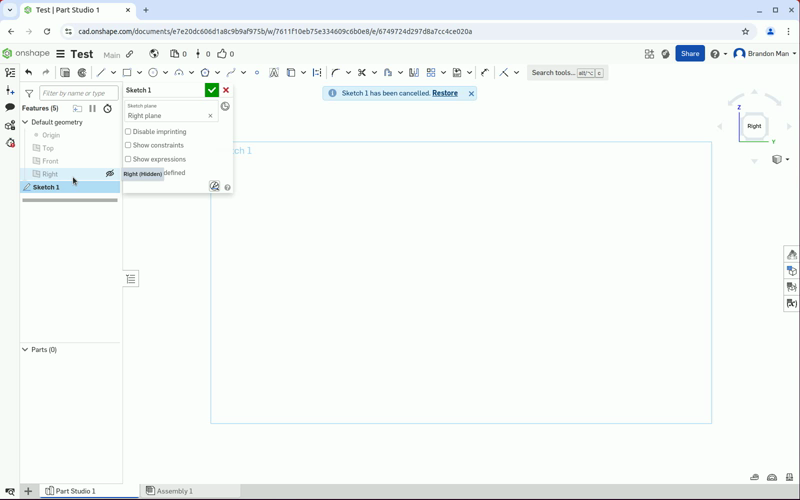
mouse_move(73, 352)
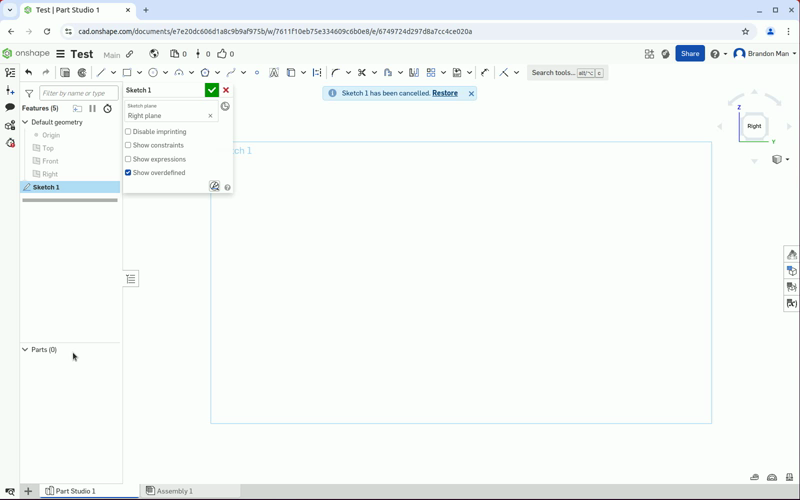
key(y)
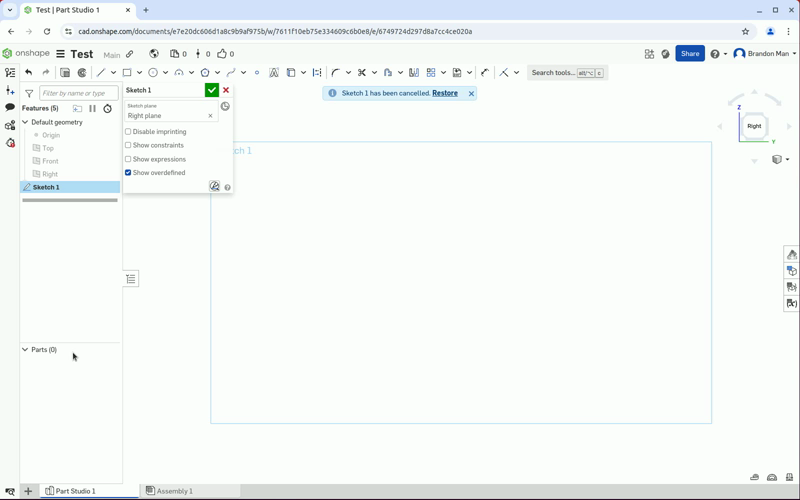
key(c)
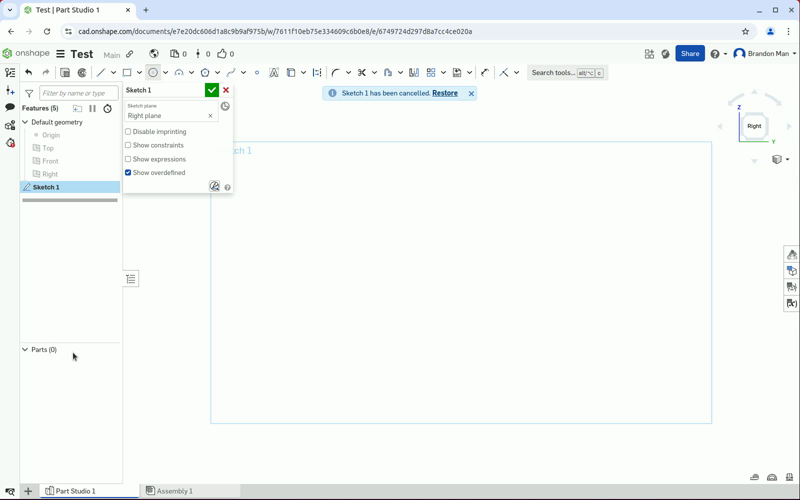
key_down(shift)
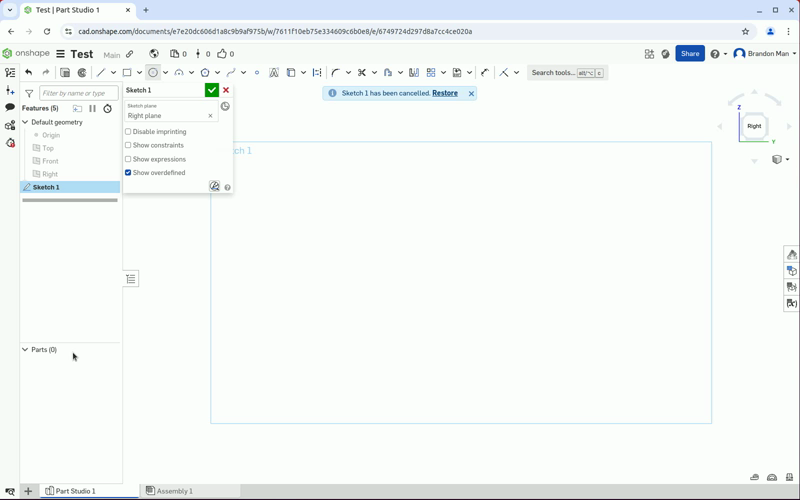
mouse_move(461, 282)
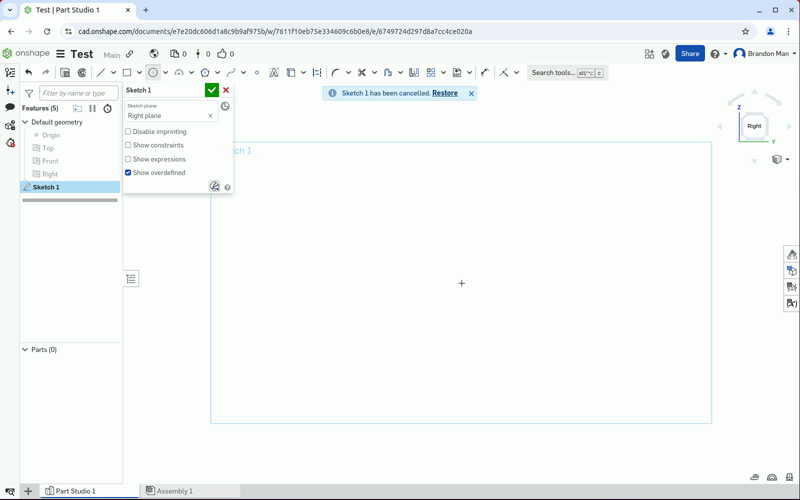
click(461, 282)
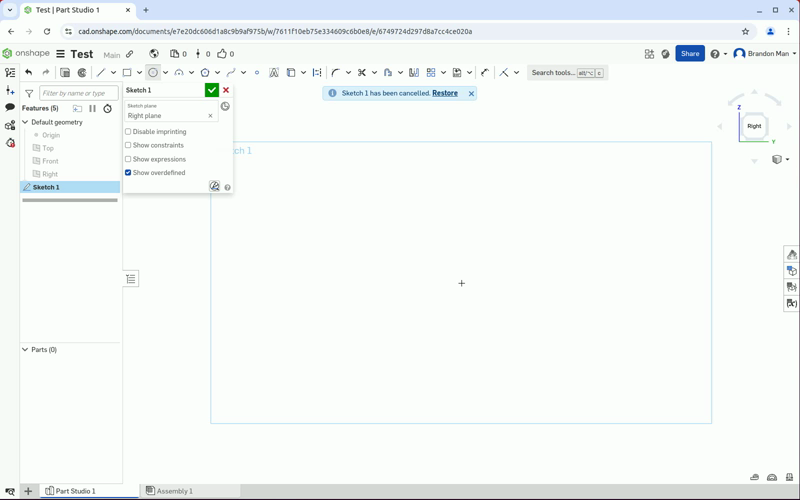
key_up(shift)
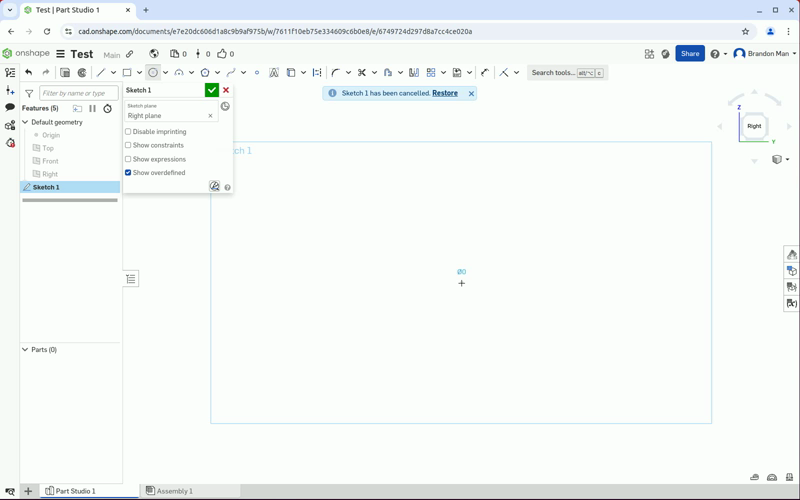
mouse_move(465, 282)
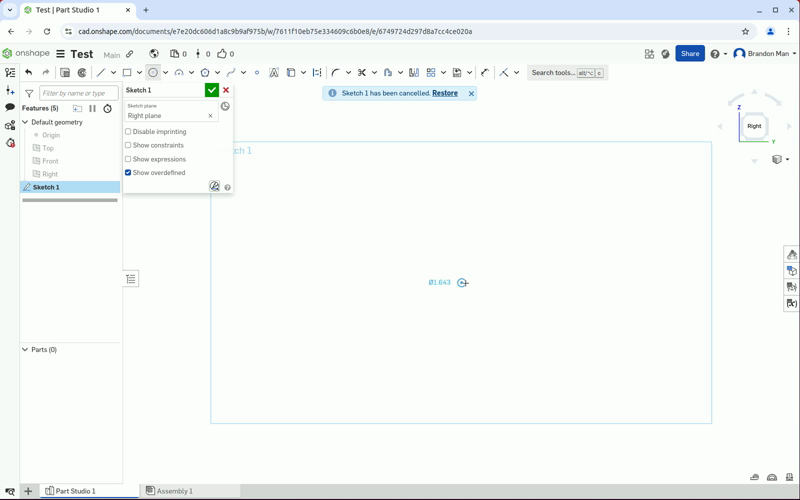
click(465, 282)
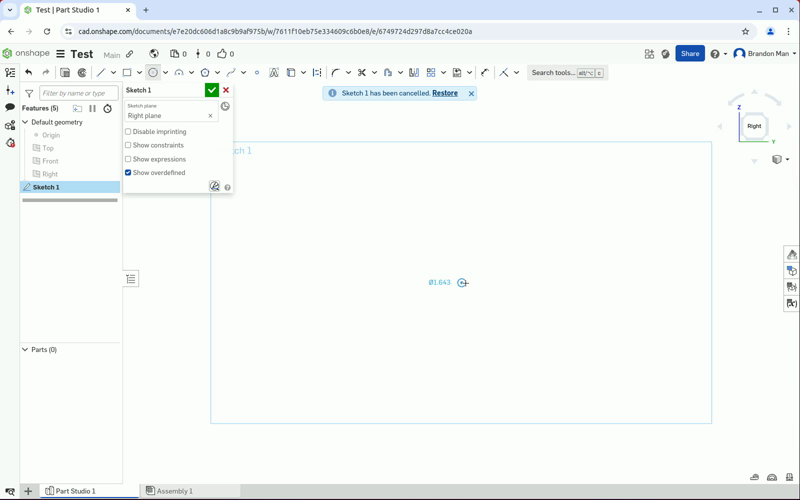
key(esc)
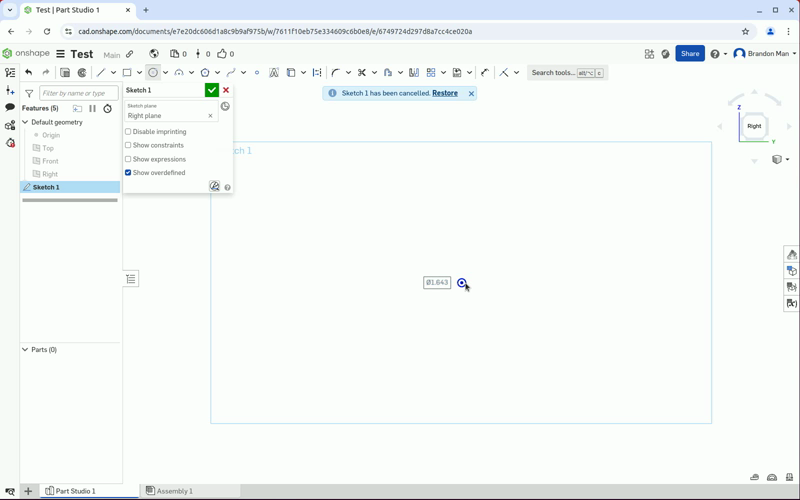
mouse_move(460, 286)
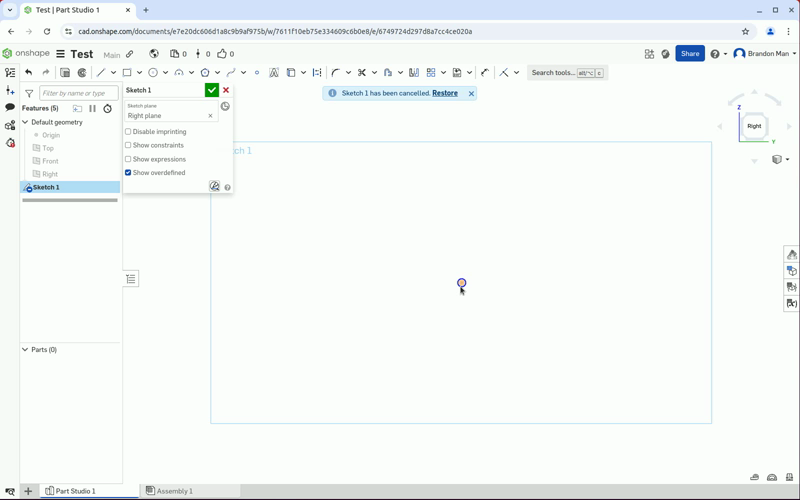
scroll(6)
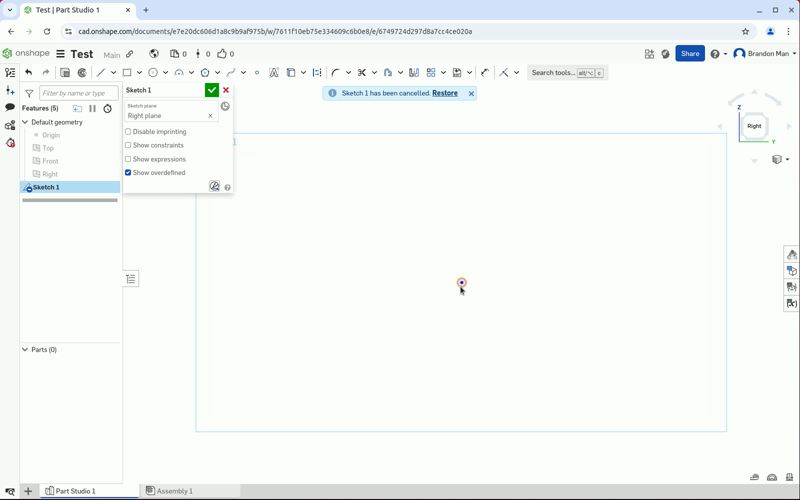
scroll(6)
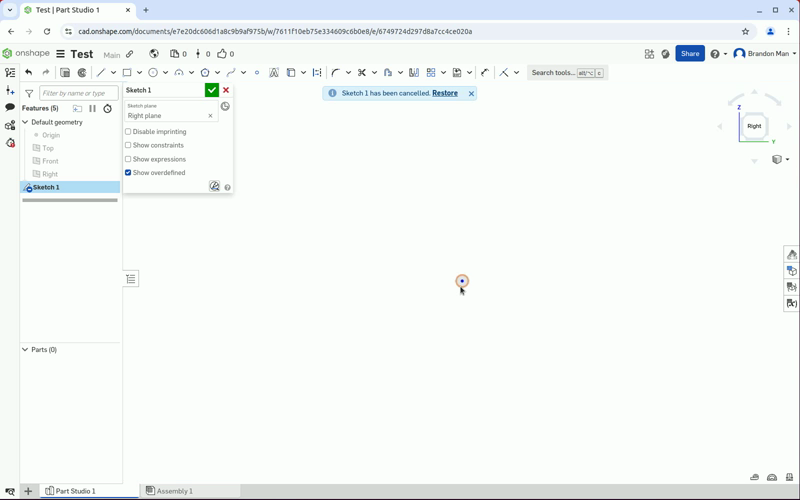
scroll(6)
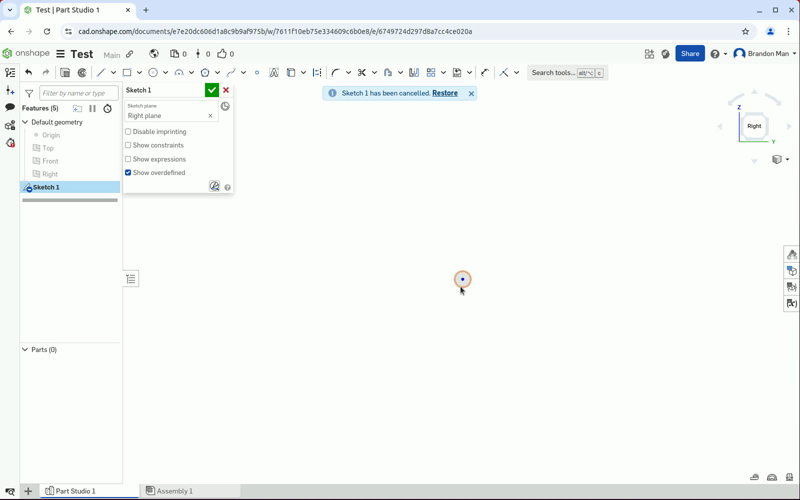
scroll(6)
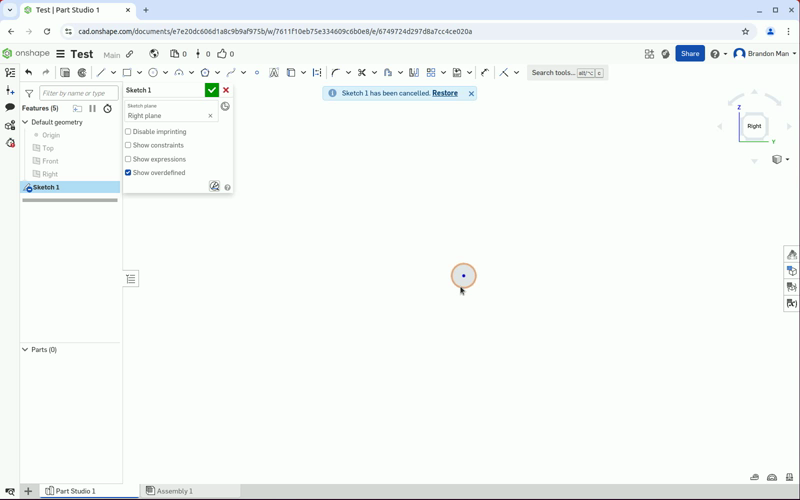
scroll(6)
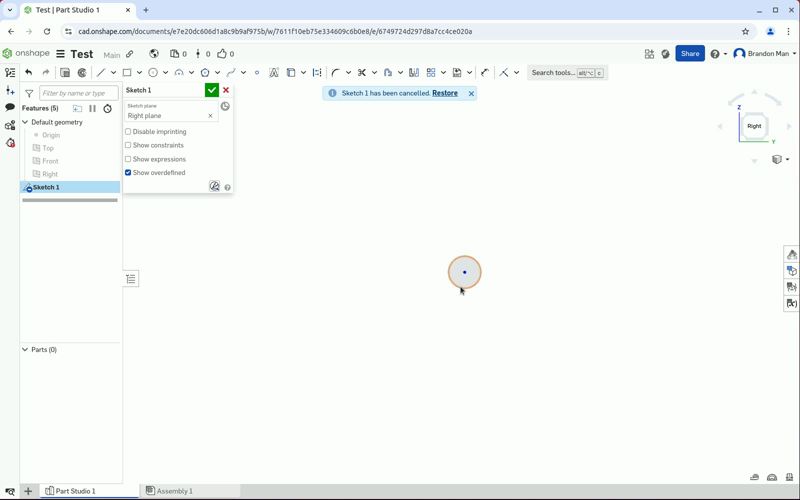
scroll(6)
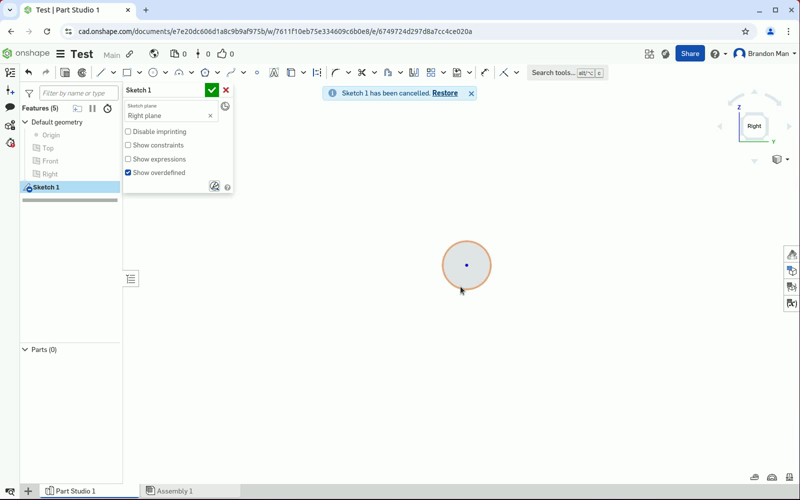
scroll(6)
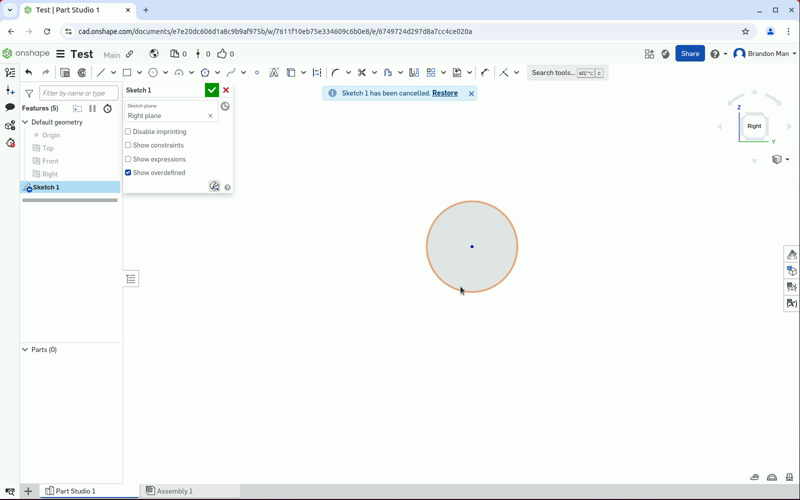
click(460, 286)
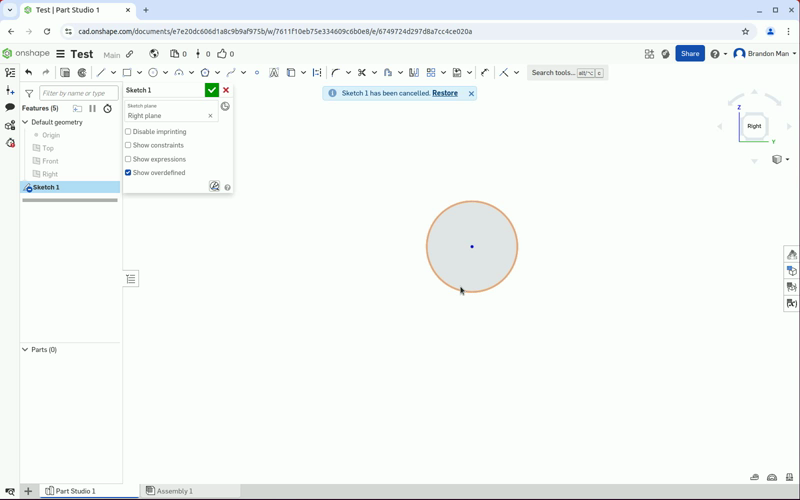
scroll(-6)
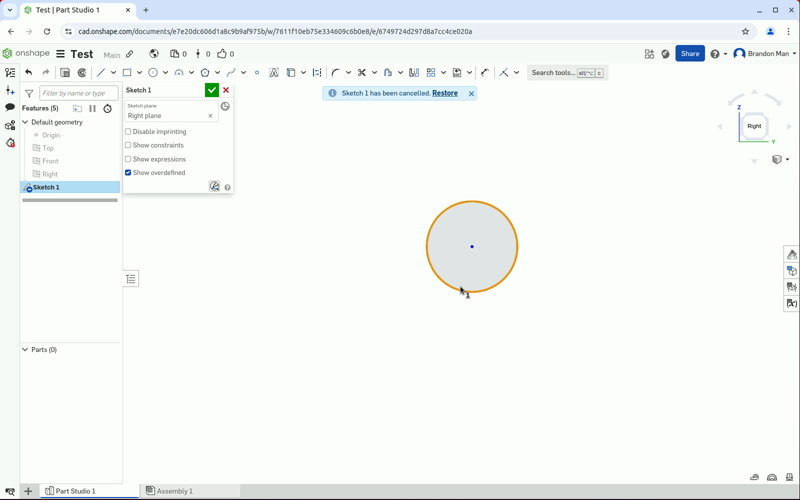
scroll(-6)
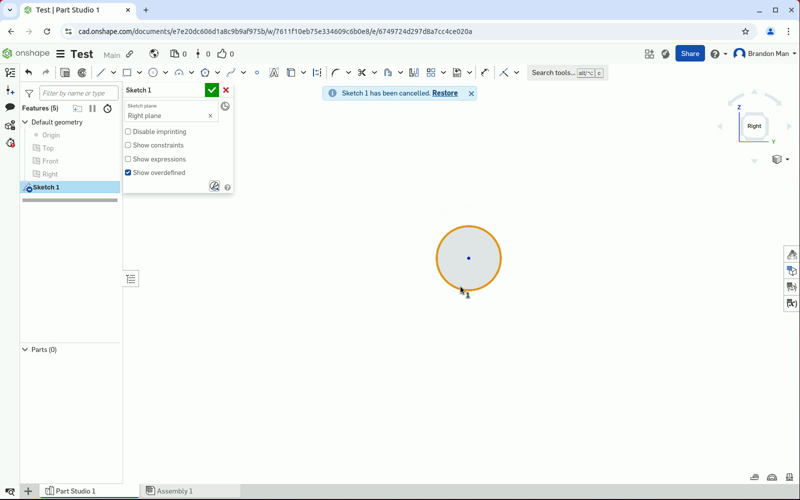
scroll(-6)
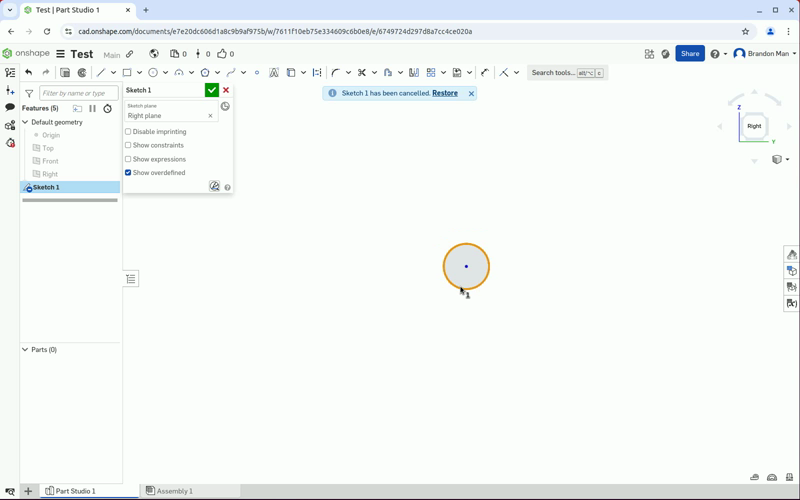
scroll(-6)
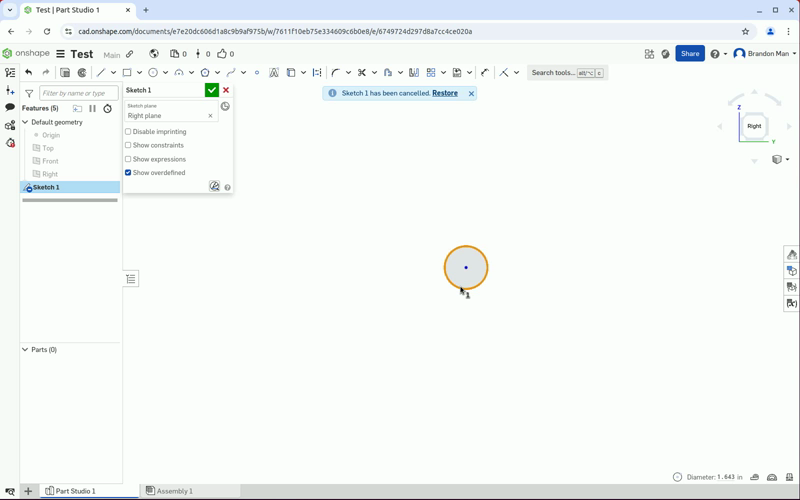
scroll(-6)
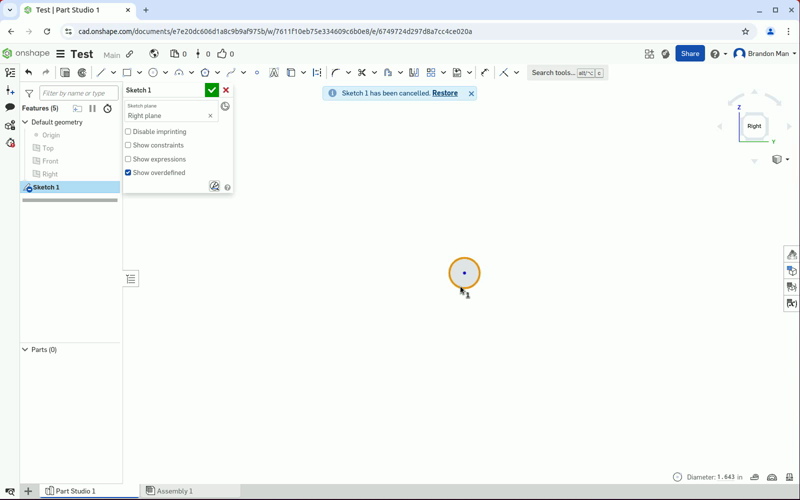
scroll(-6)
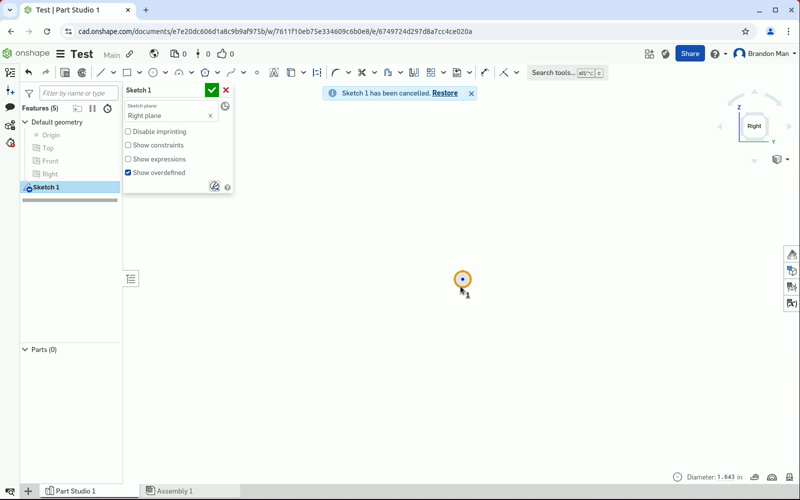
scroll(-6)
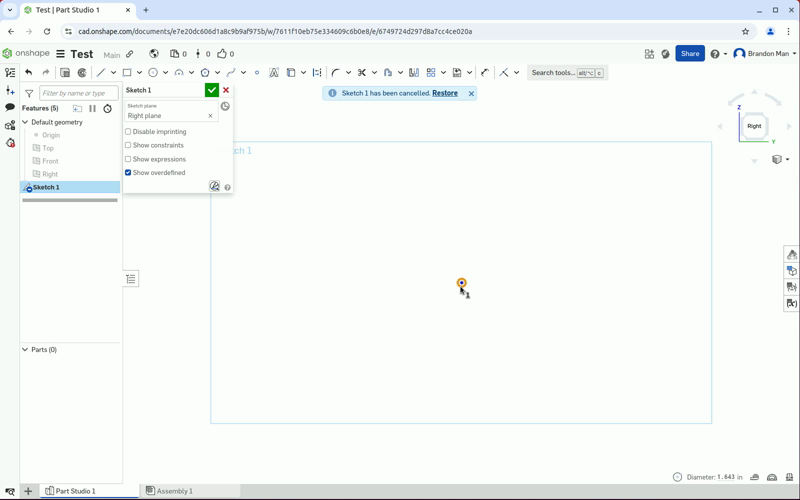
mouse_move(73, 352)
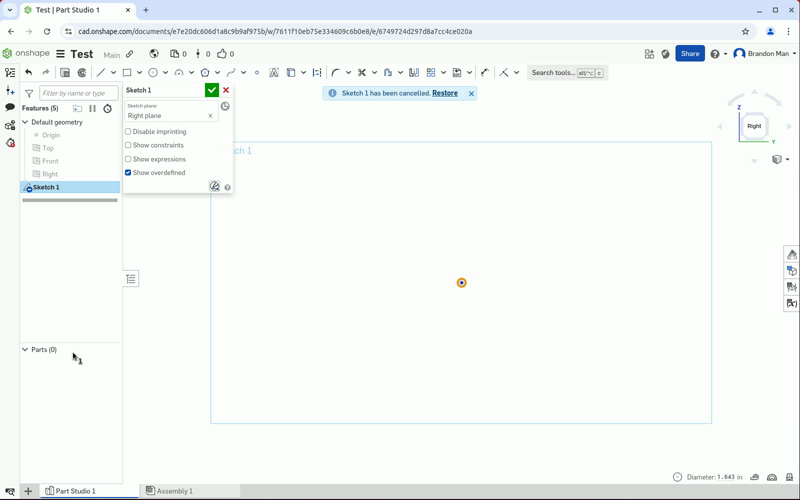
key(shift+y)
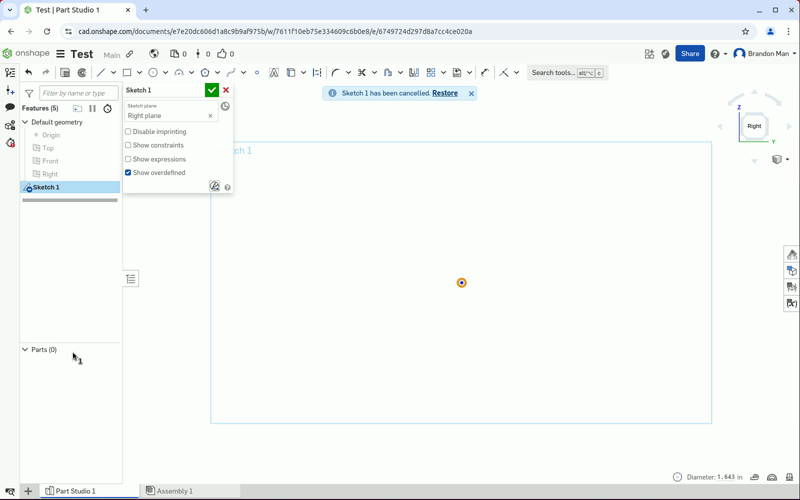
key(shift+e)
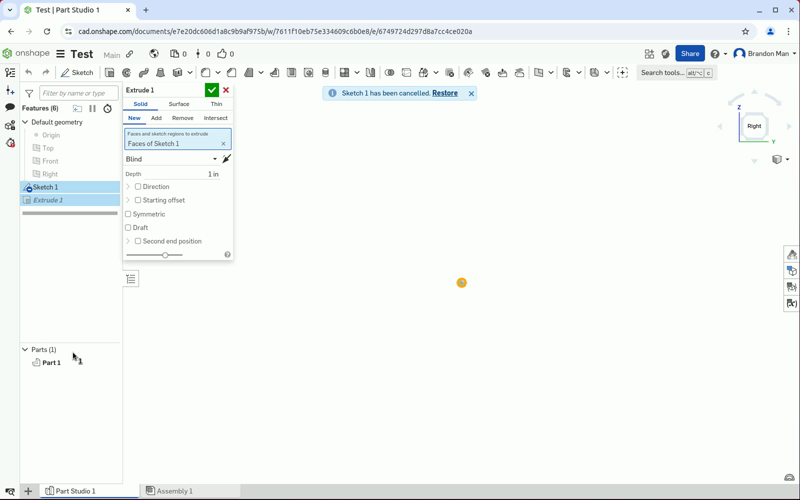
mouse_move(143, 106)
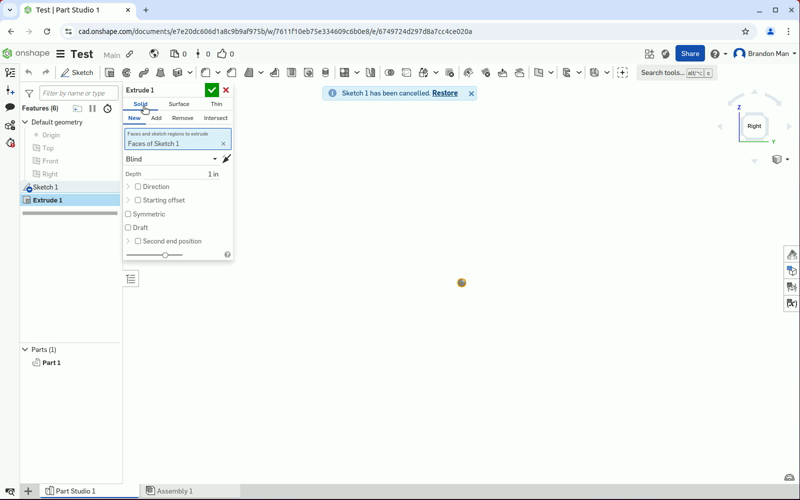
click(143, 106)
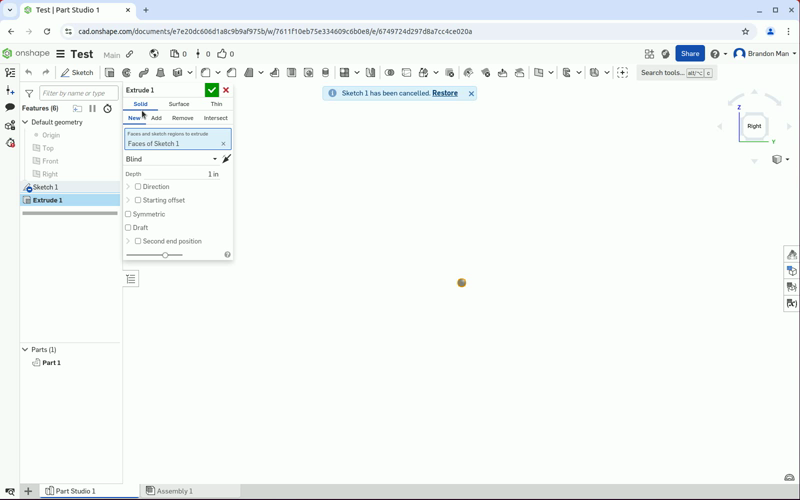
mouse_move(137, 120)
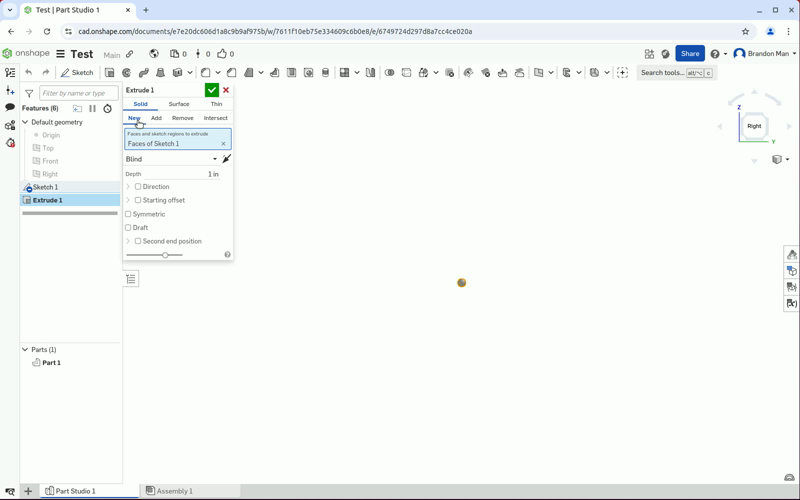
click(137, 120)
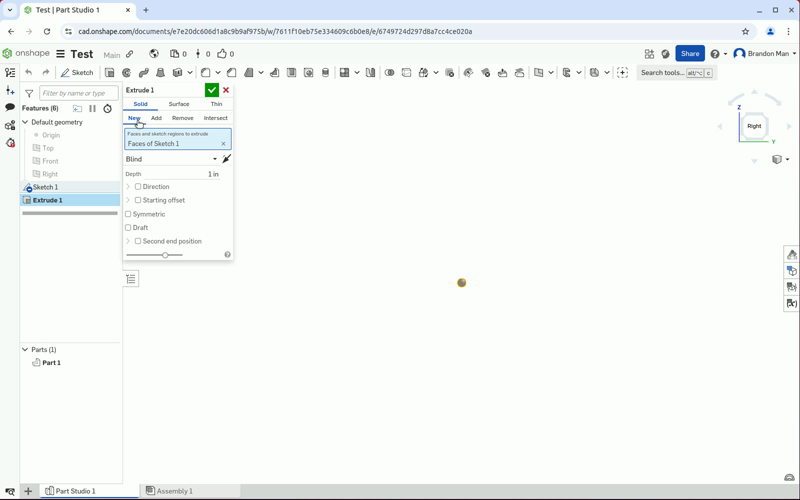
key(tab, 4)
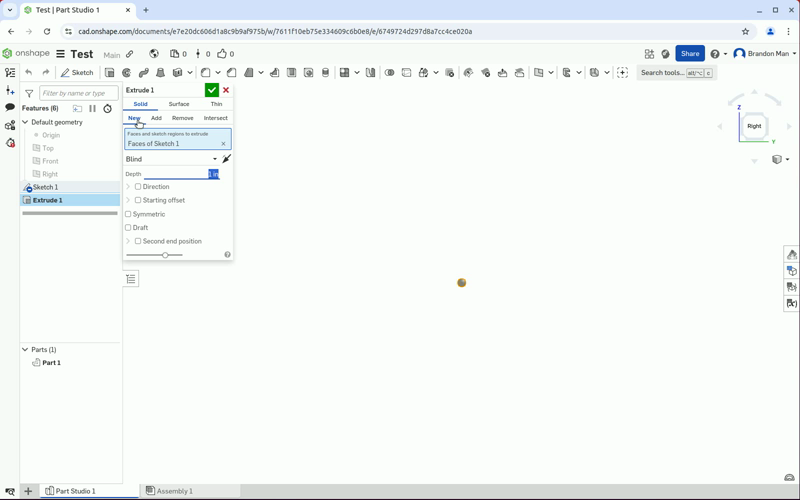
text(-23.108)
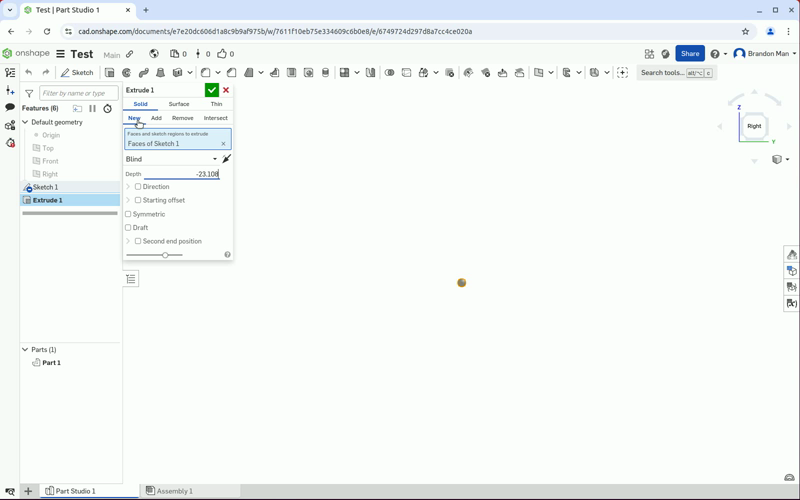
key(enter)
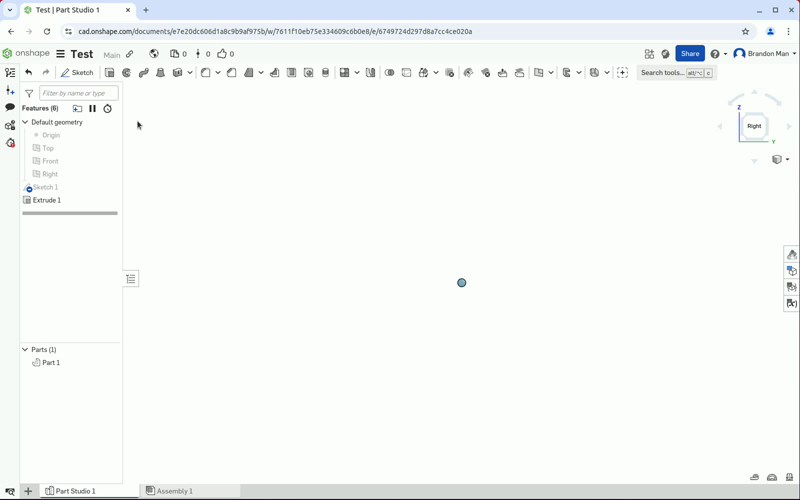
key(shift+h)
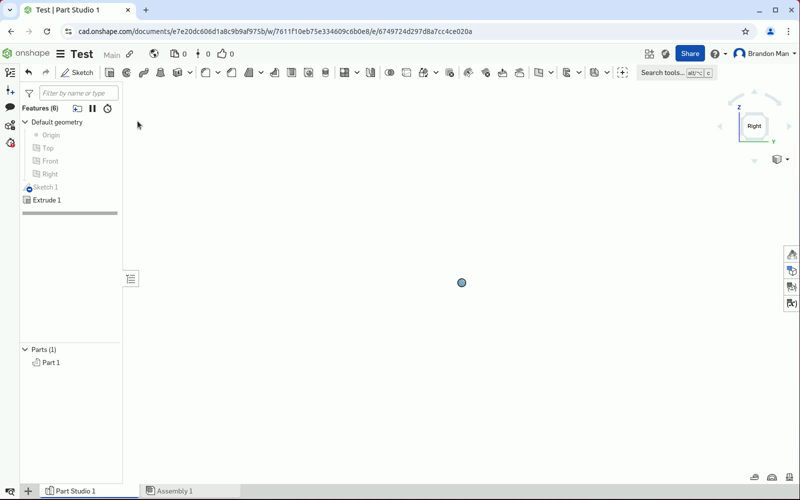
key(shift+h)
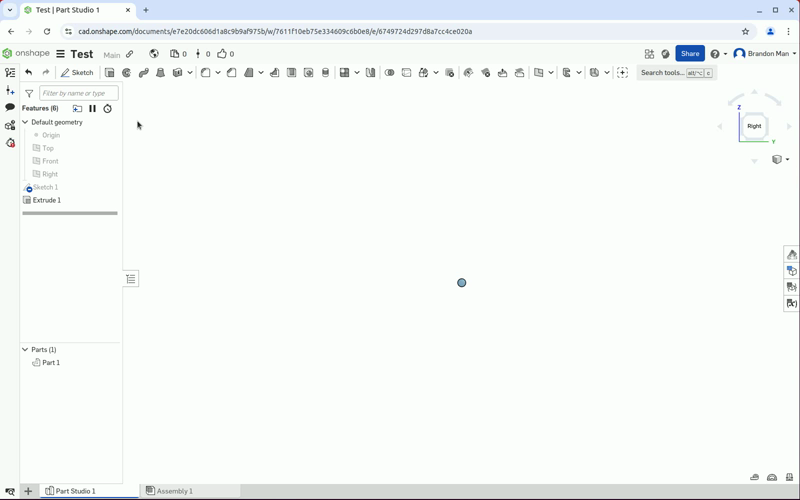
mouse_move(73, 189)
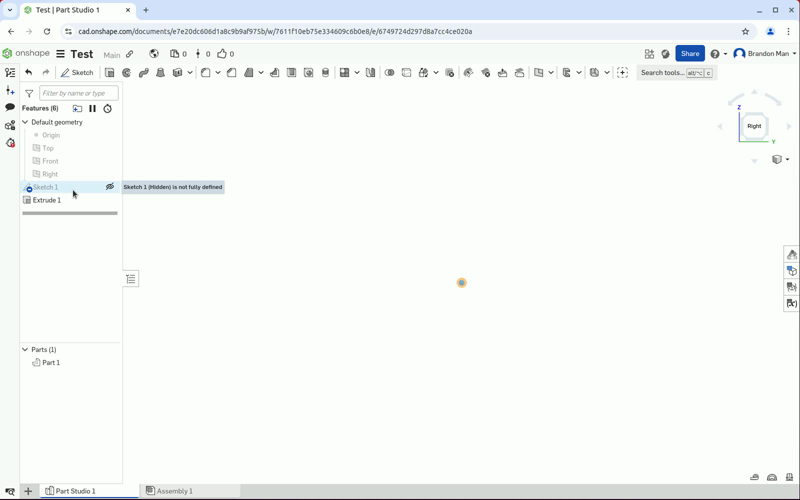
click(73, 189)
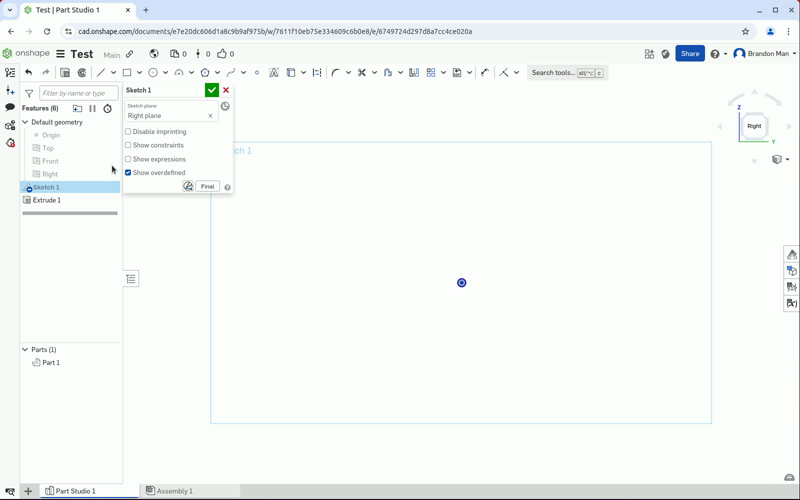
mouse_move(229, 92)
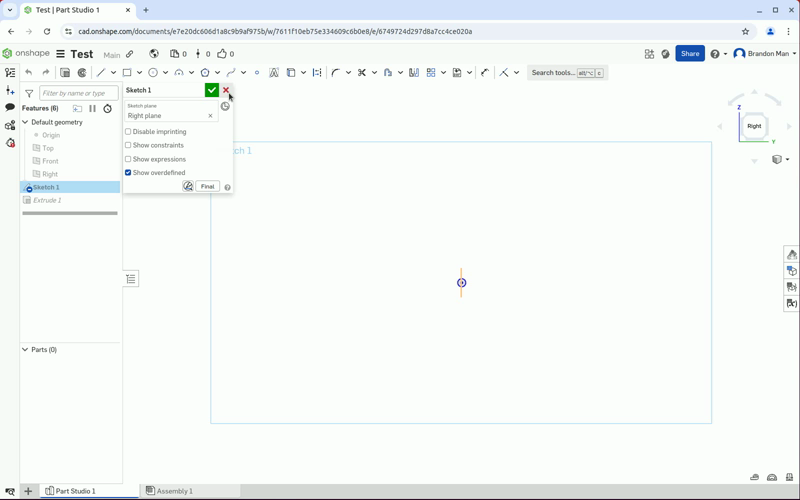
click(229, 92)
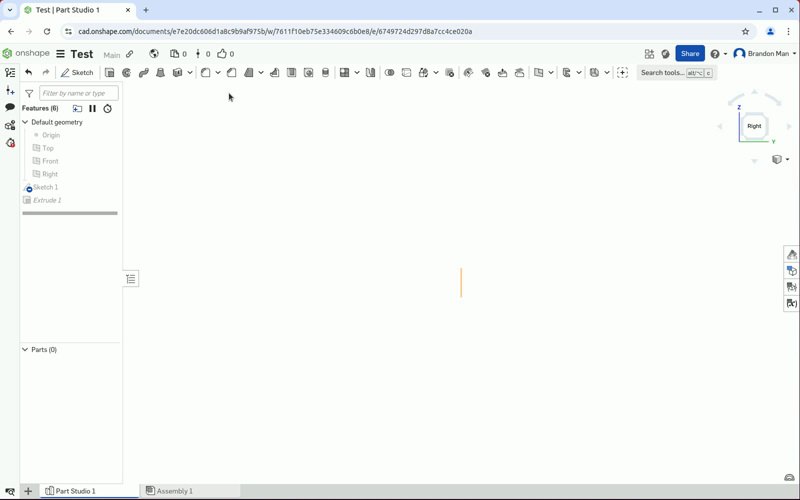
mouse_move(73, 352)
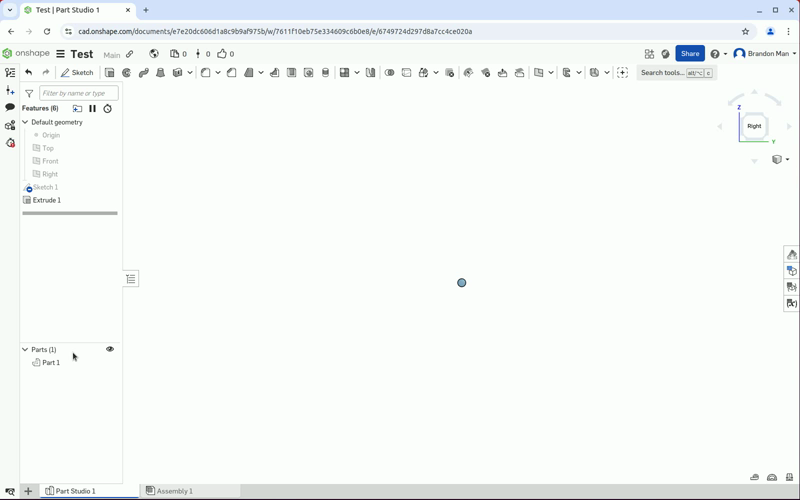
key(y)
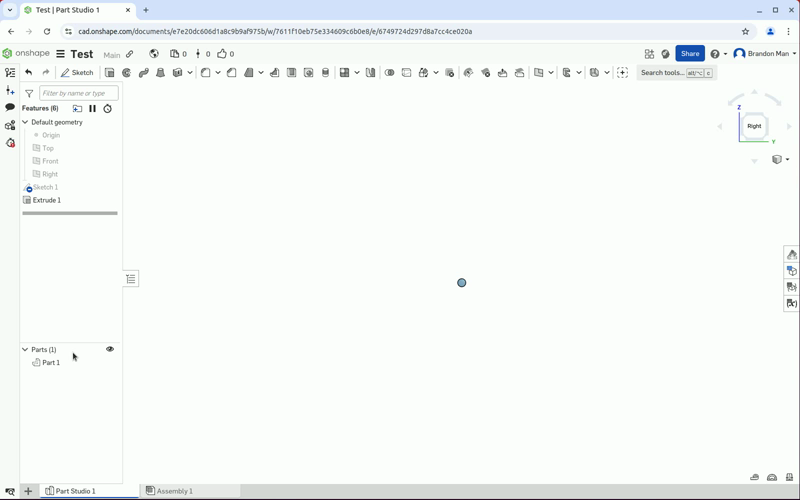
key(shift+p)
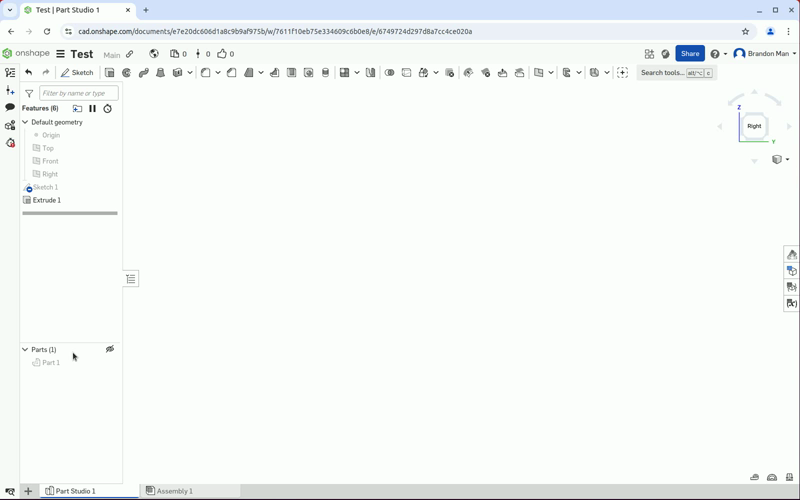
key(space)
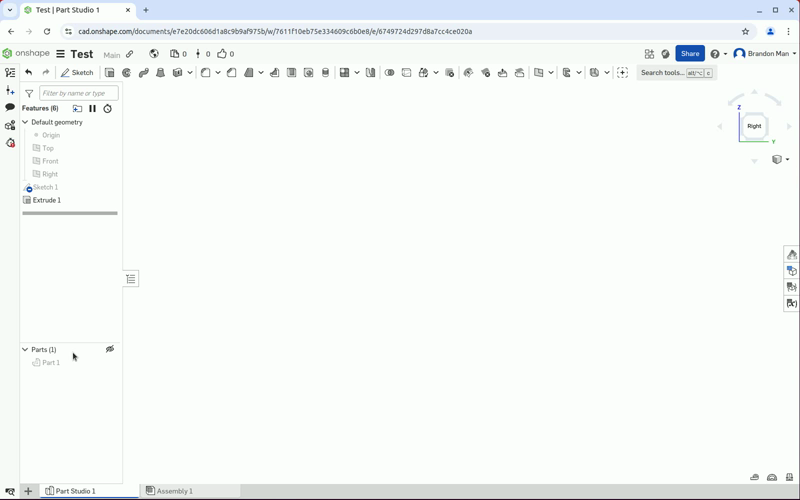
key_down(shift)
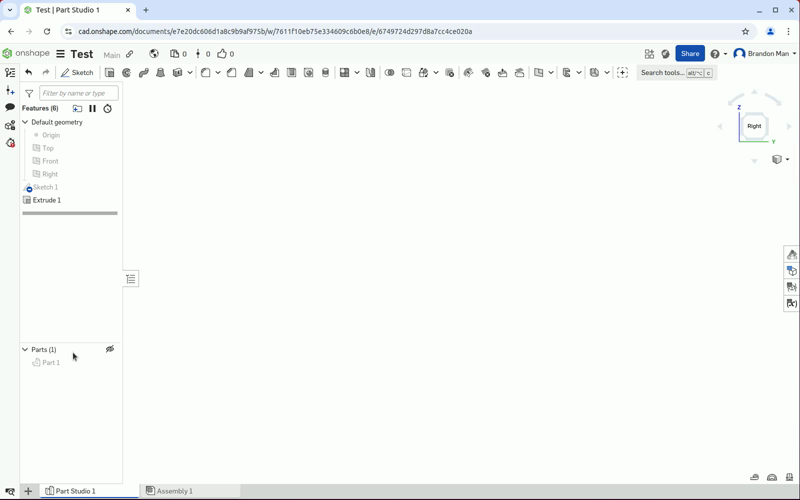
key(right)
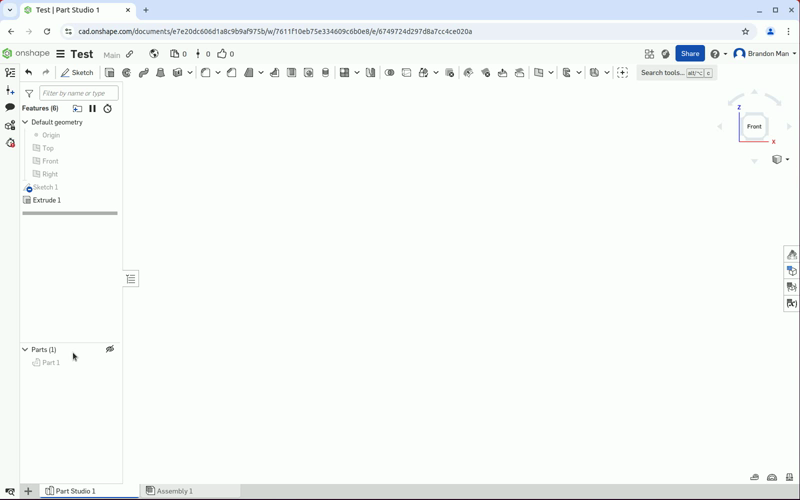
key_up(shift)
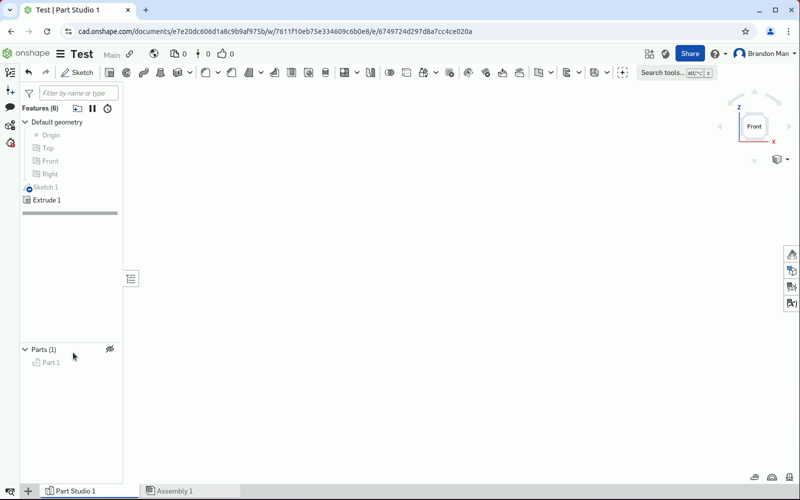
mouse_move(73, 352)
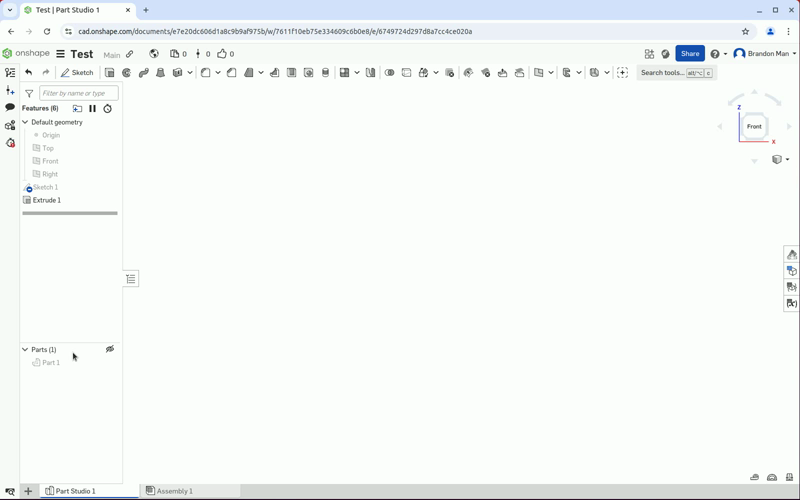
key(shift+y)
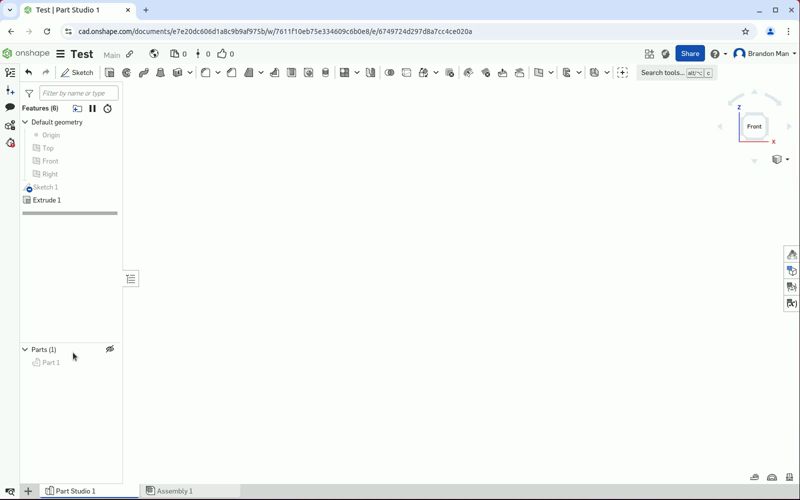
key(shift+s)
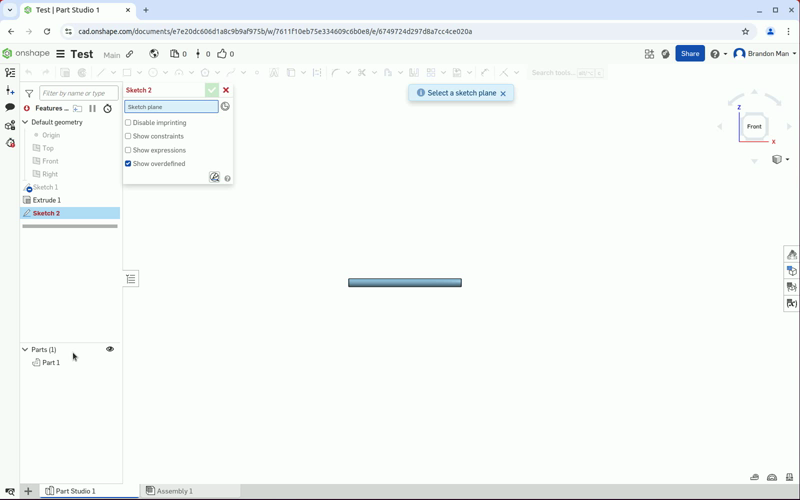
mouse_move(73, 163)
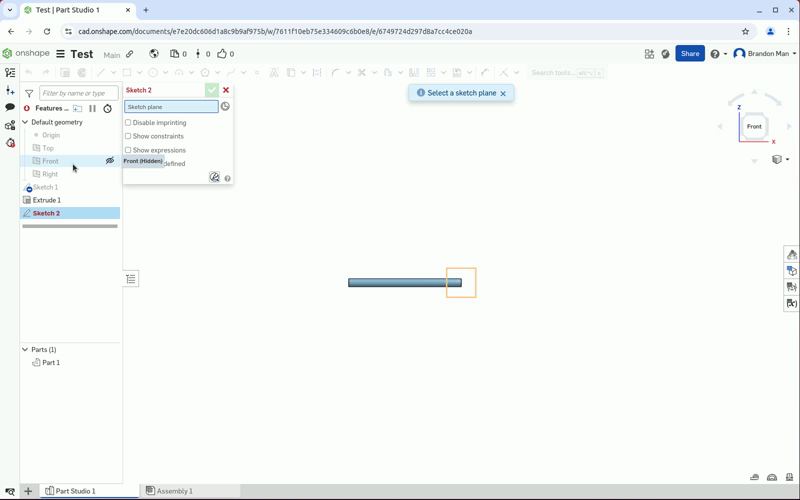
click(73, 163)
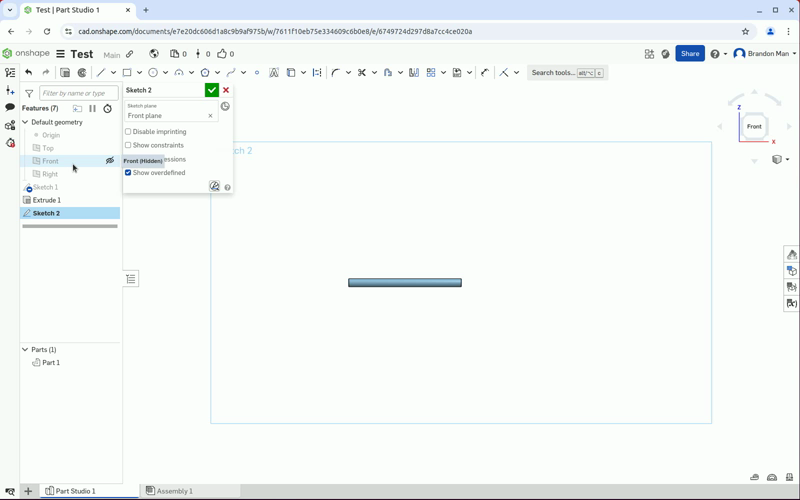
mouse_move(73, 352)
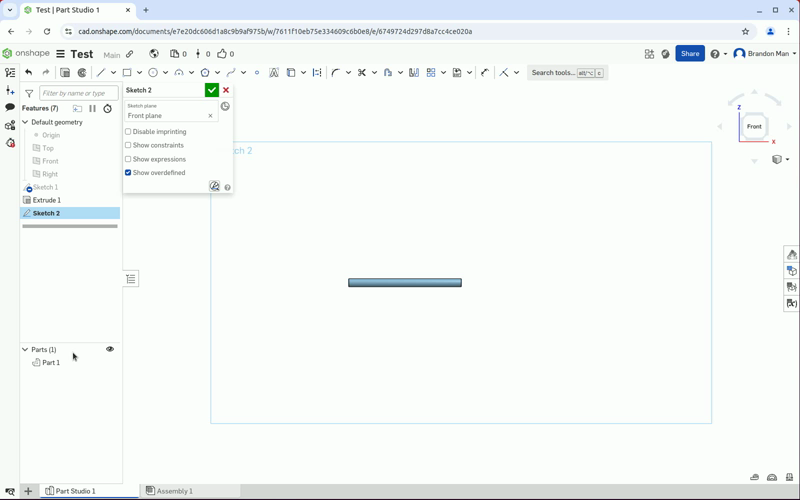
key(y)
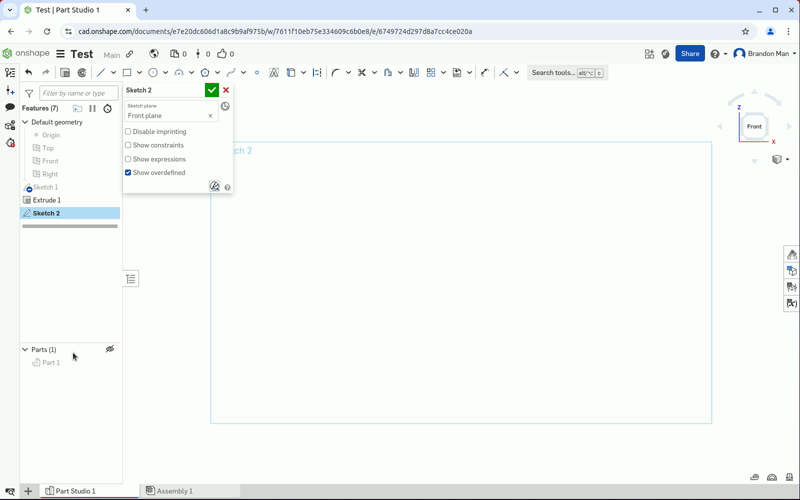
key(c)
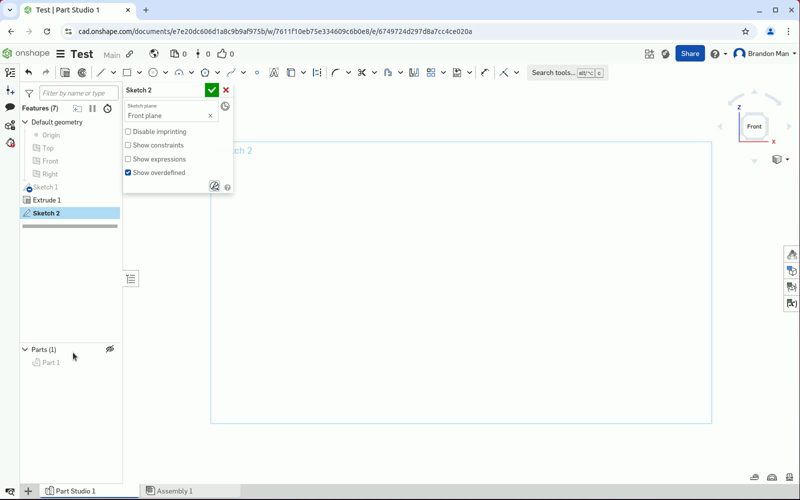
key_down(shift)
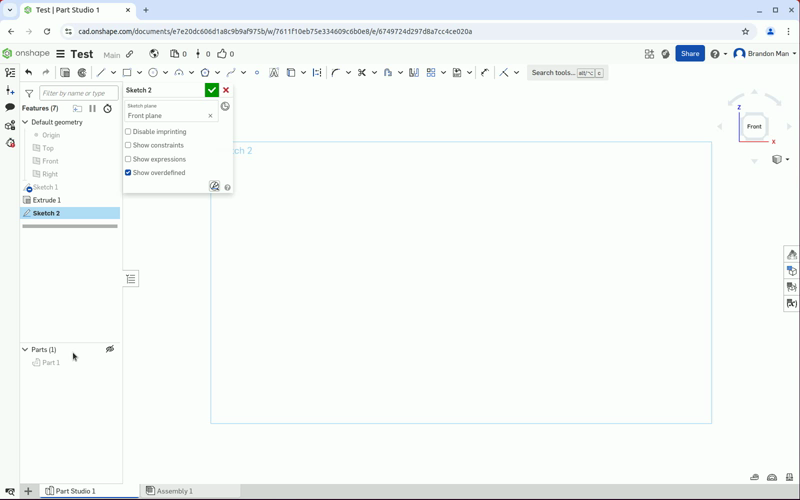
mouse_move(354, 282)
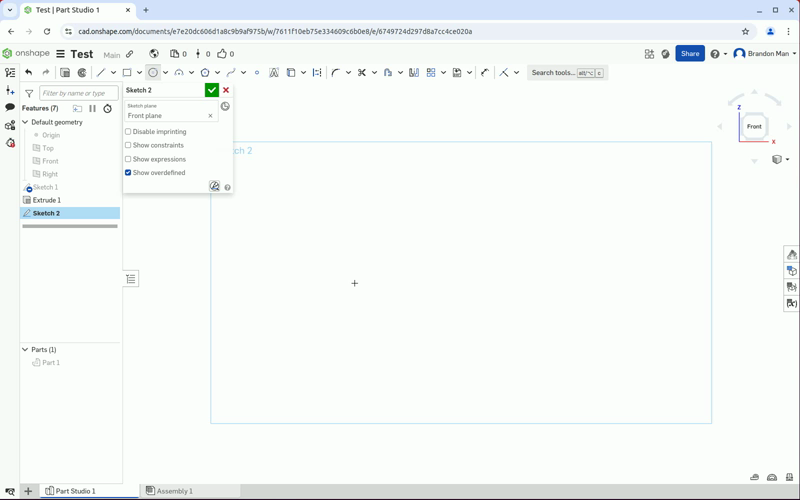
click(354, 282)
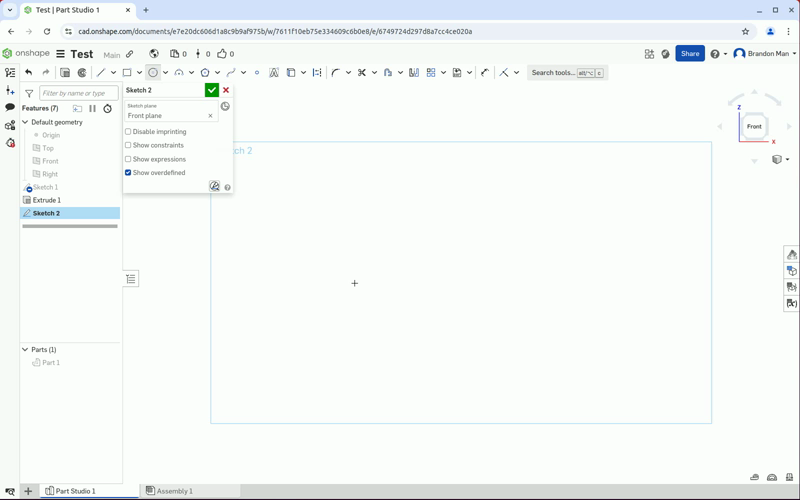
key_up(shift)
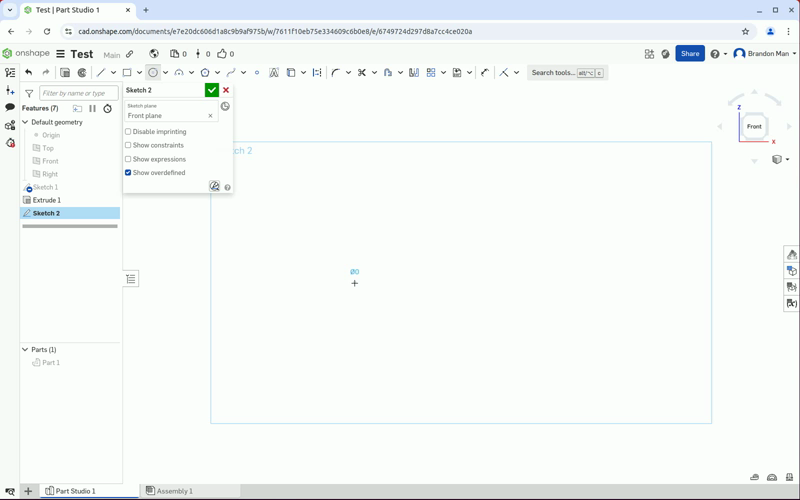
mouse_move(356, 282)
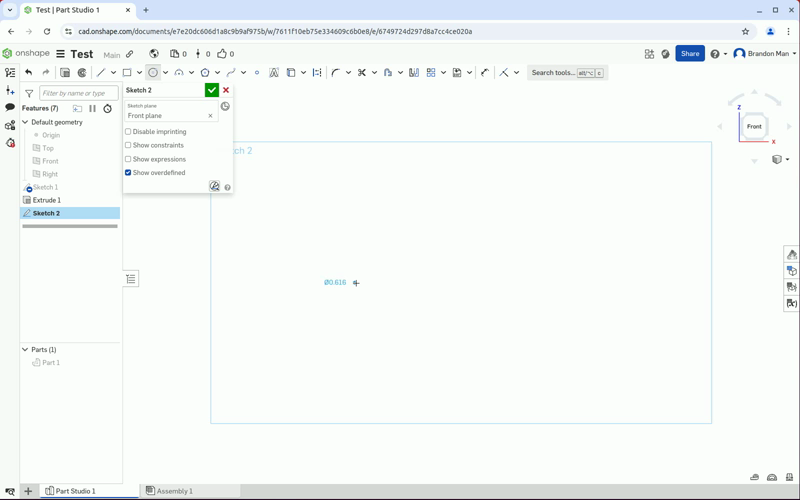
scroll(6)
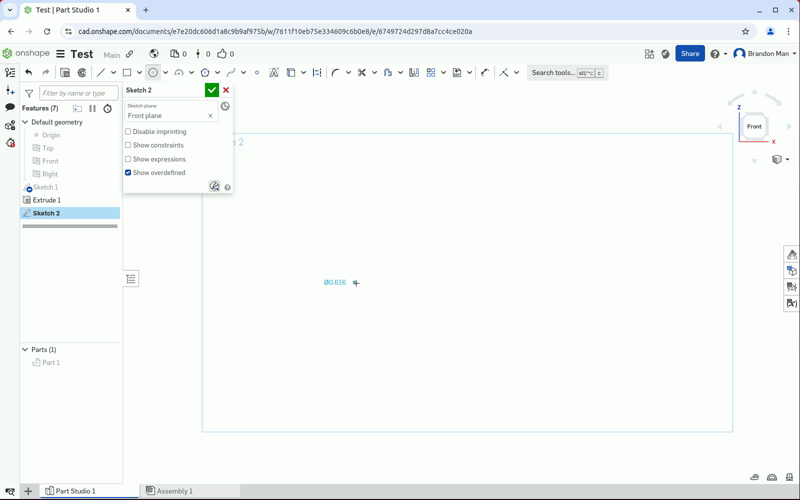
scroll(6)
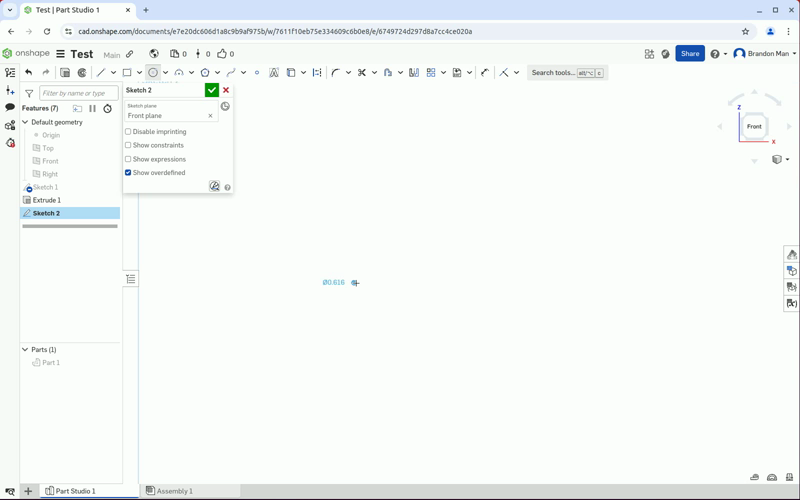
scroll(6)
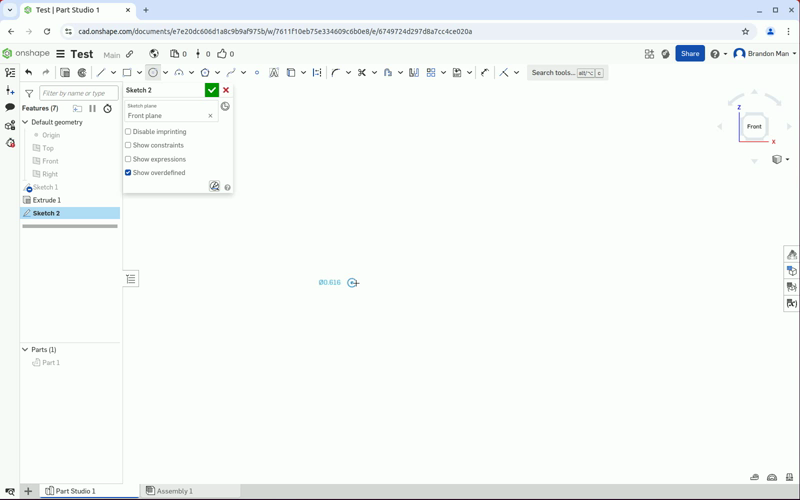
scroll(6)
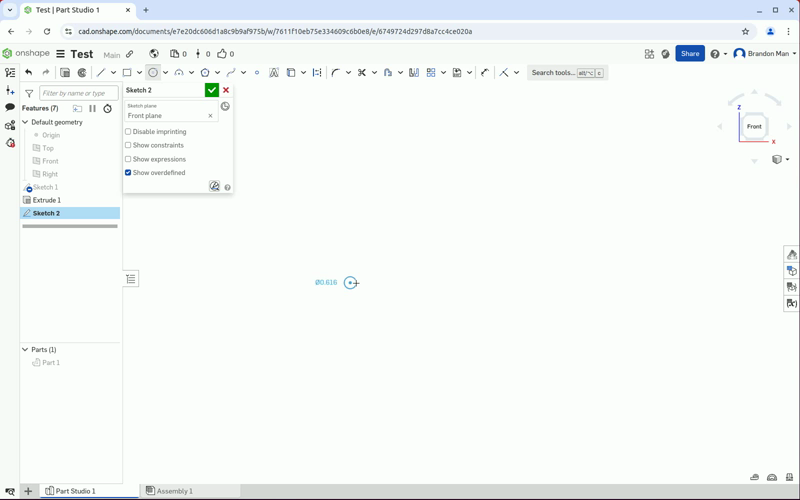
scroll(6)
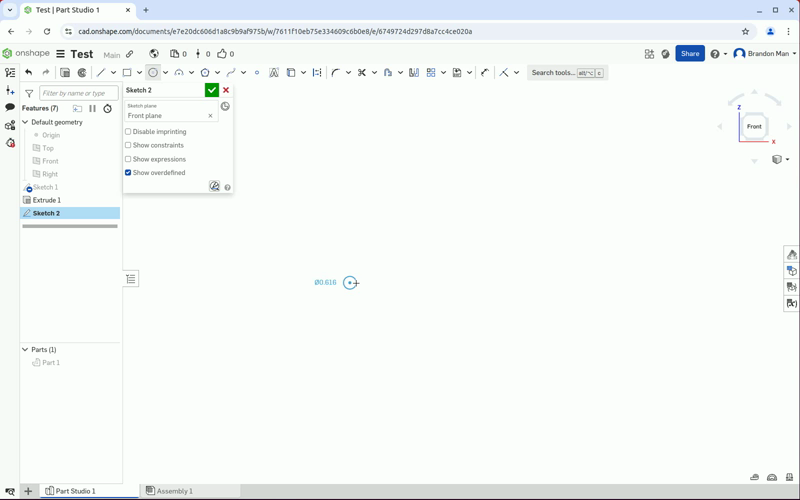
scroll(6)
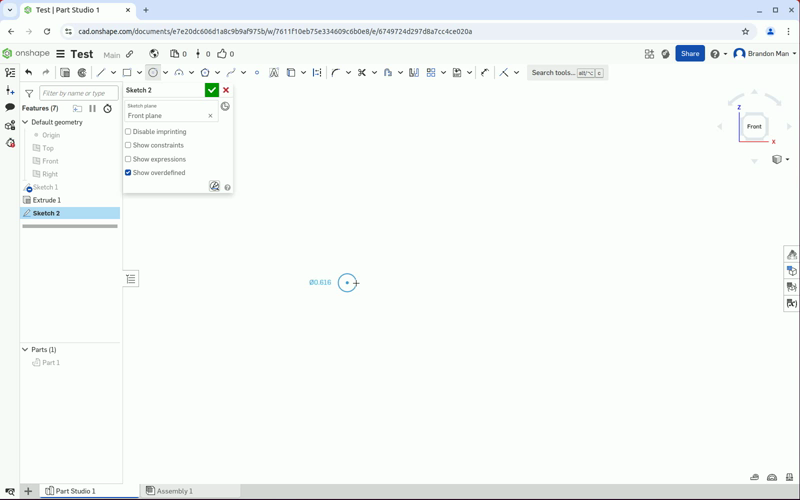
scroll(6)
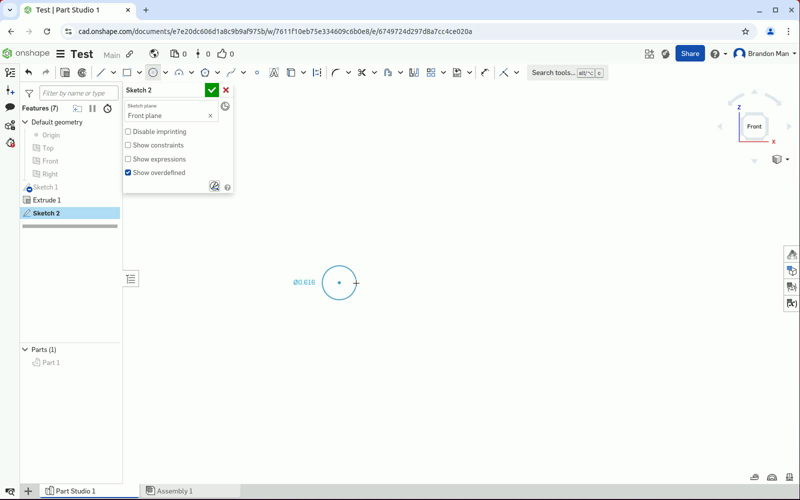
click(356, 282)
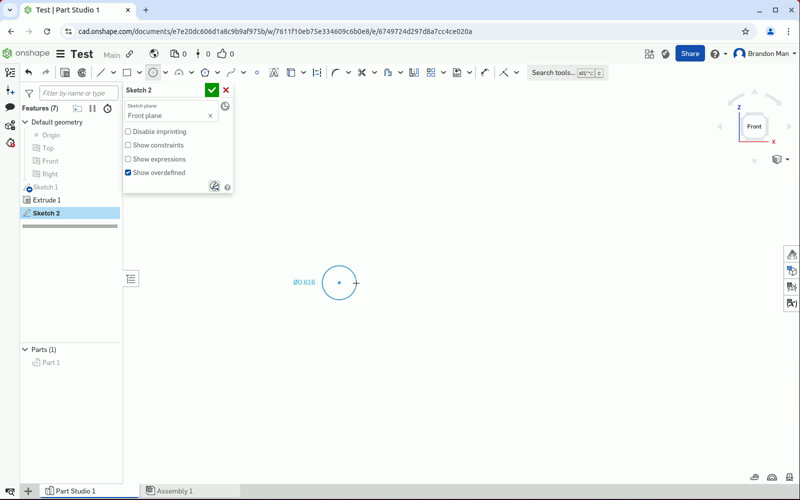
scroll(-6)
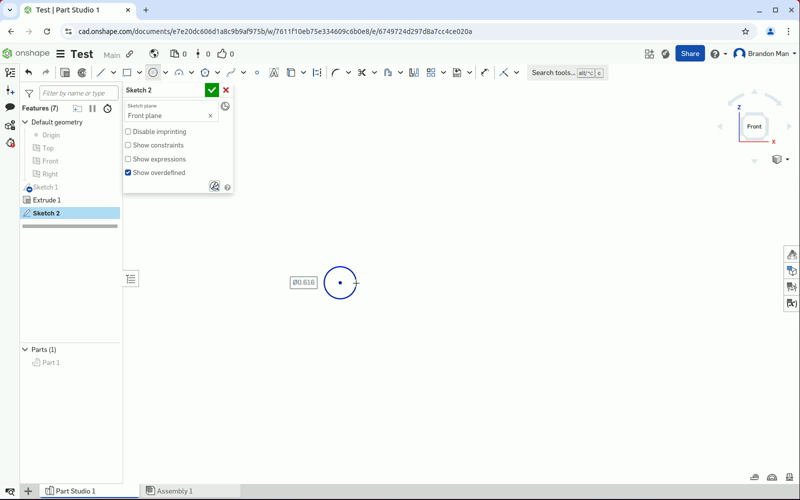
scroll(-6)
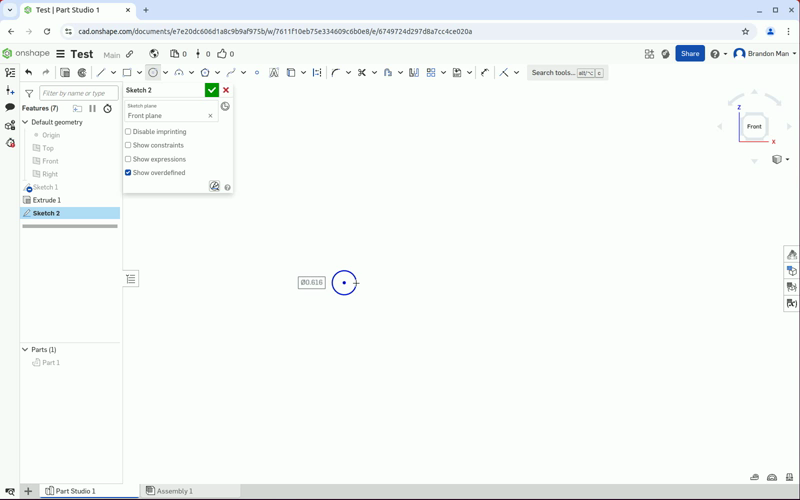
scroll(-6)
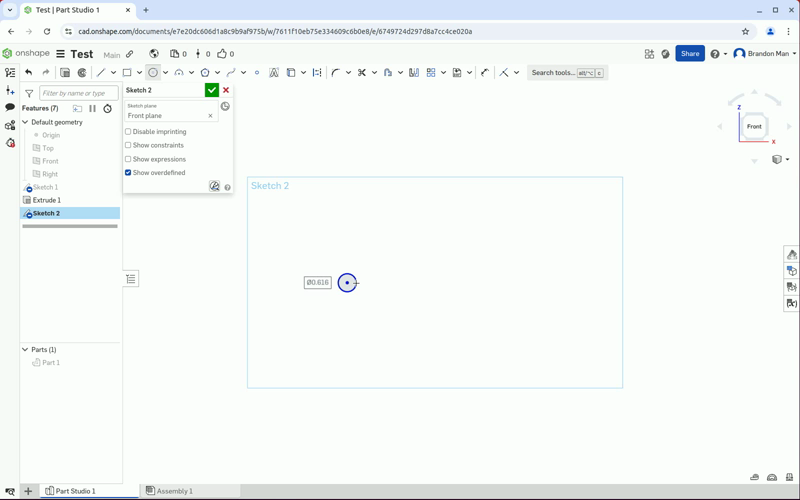
scroll(-6)
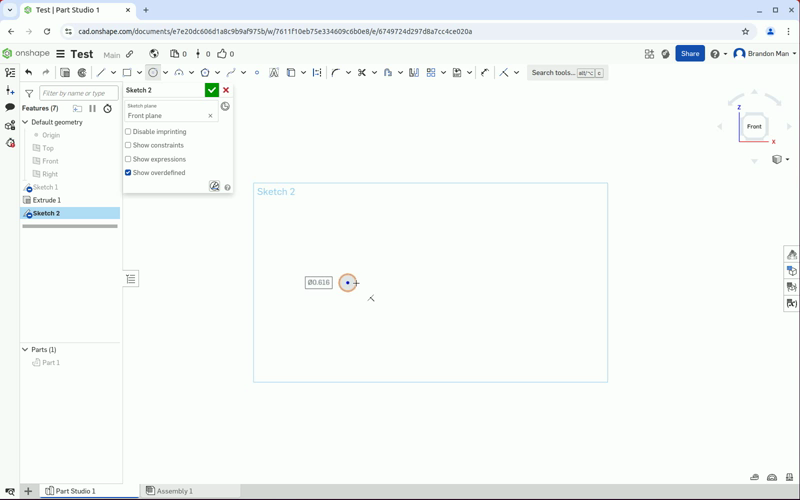
scroll(-6)
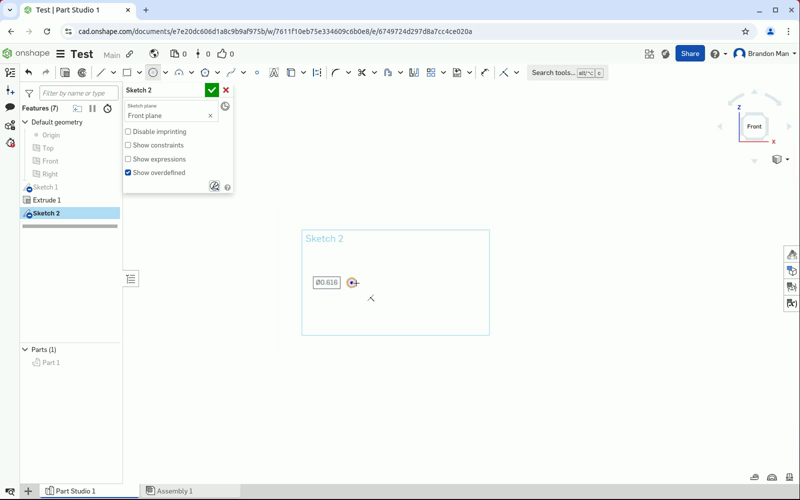
scroll(-6)
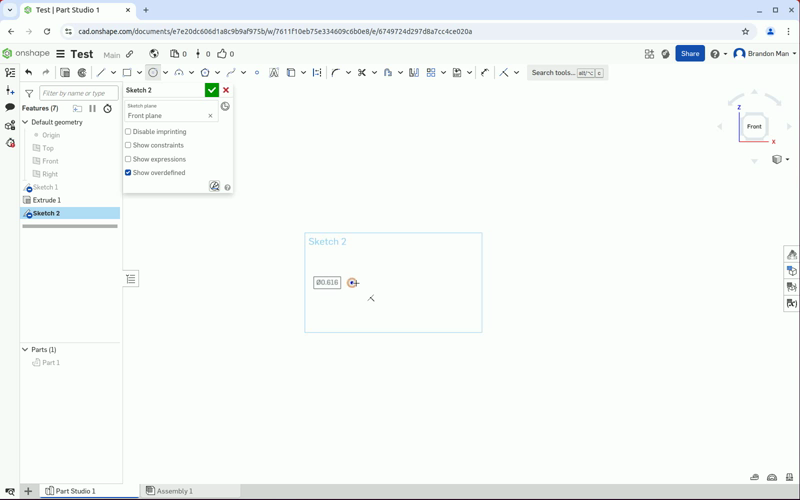
scroll(-6)
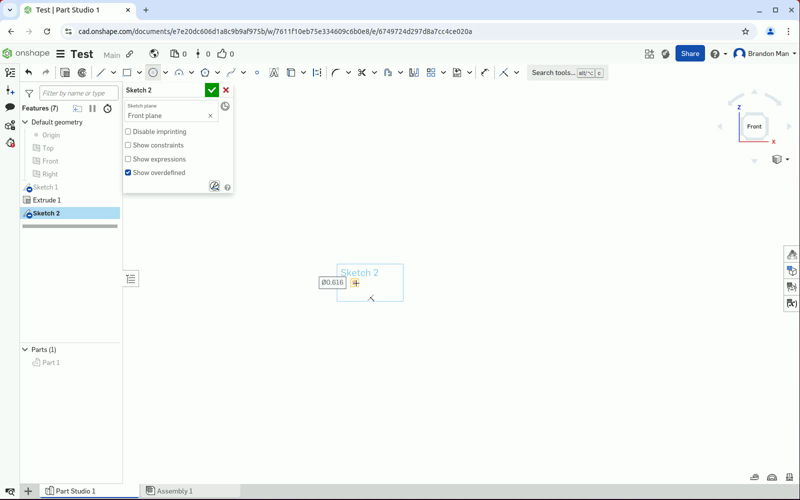
key(esc)
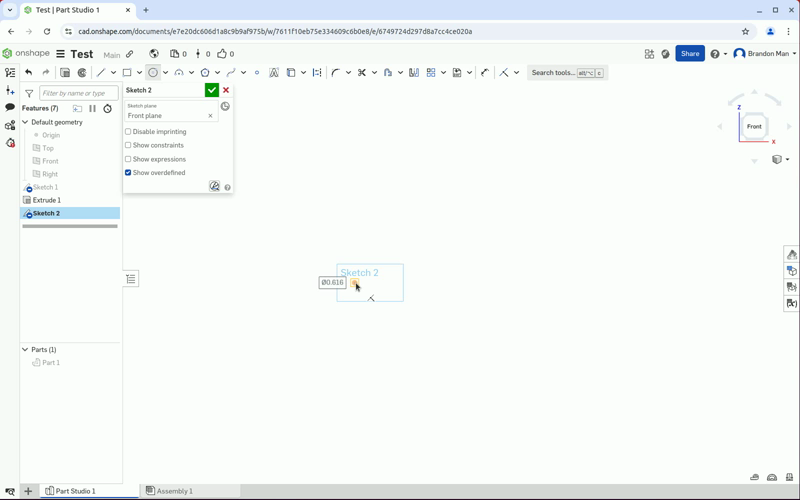
mouse_move(354, 281)
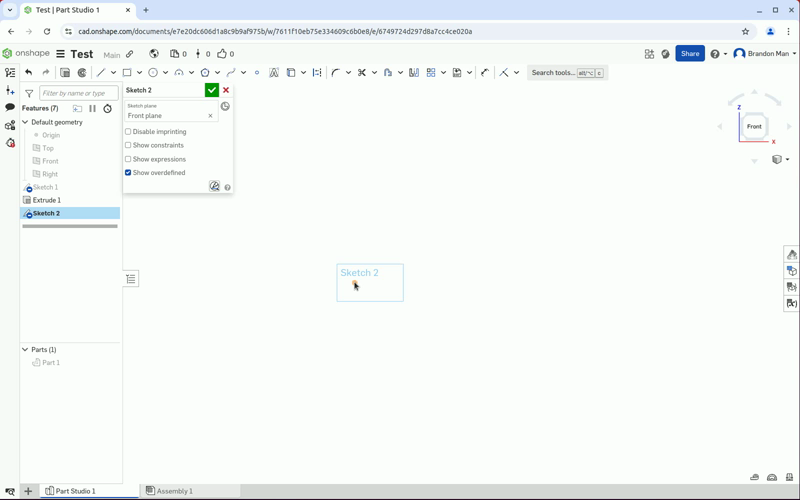
scroll(6)
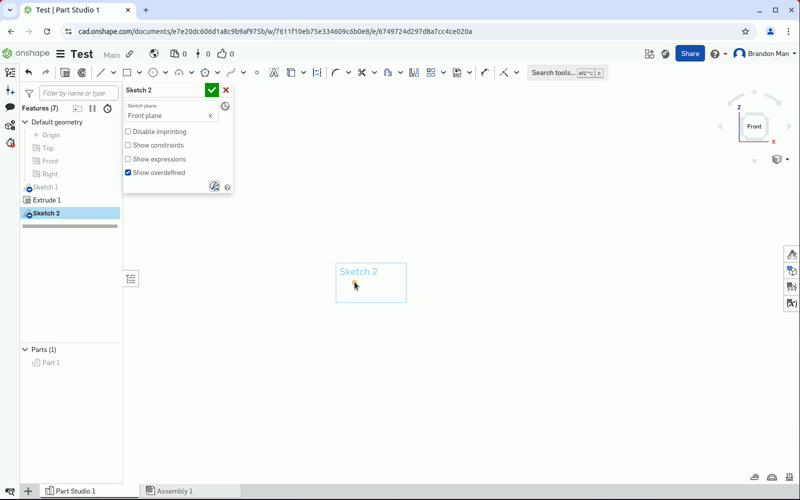
scroll(6)
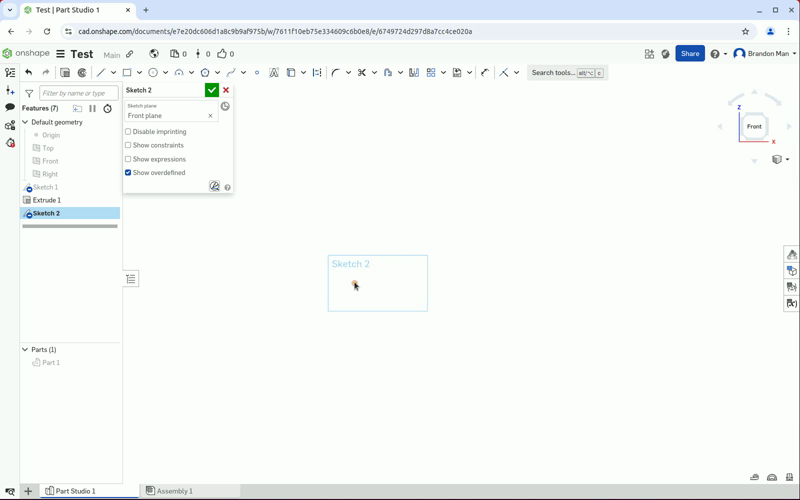
scroll(6)
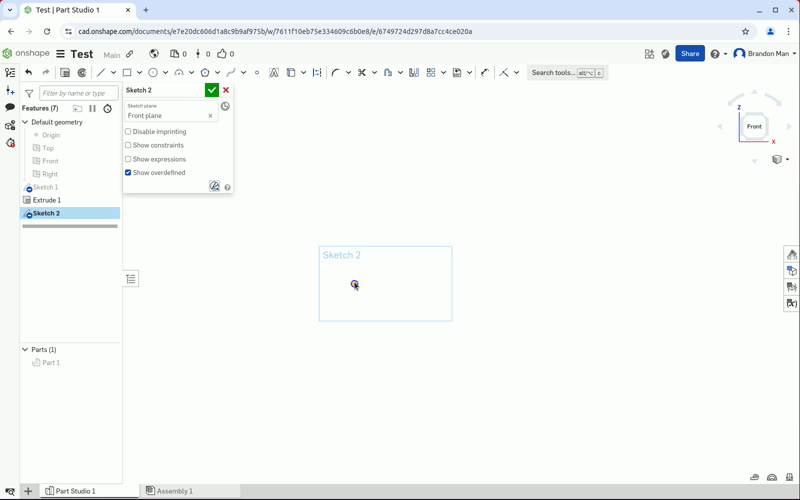
scroll(6)
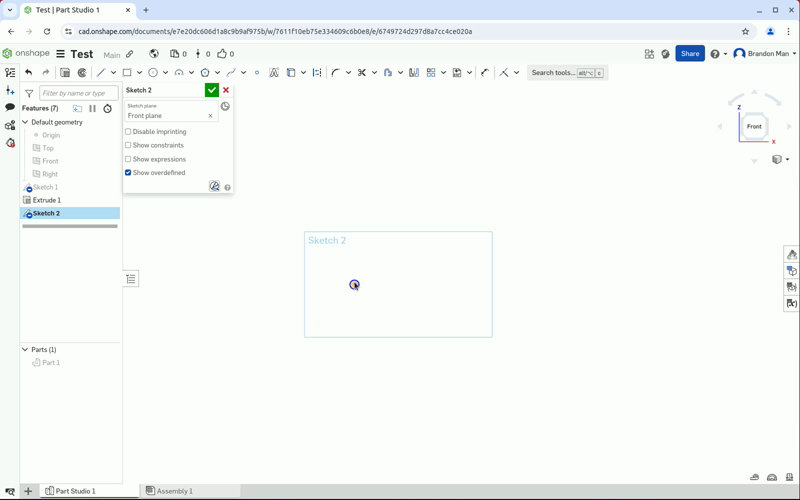
scroll(6)
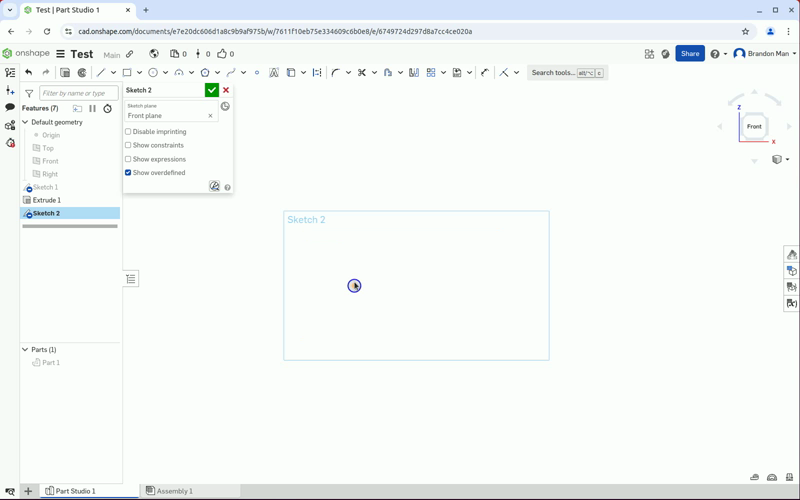
scroll(6)
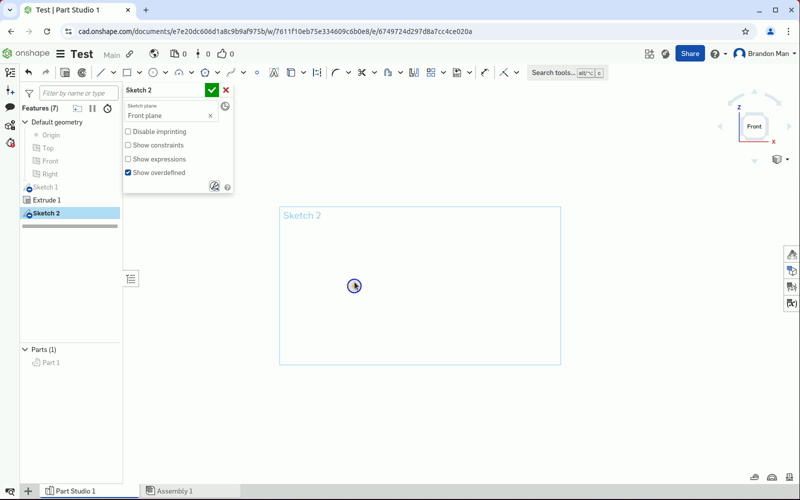
scroll(6)
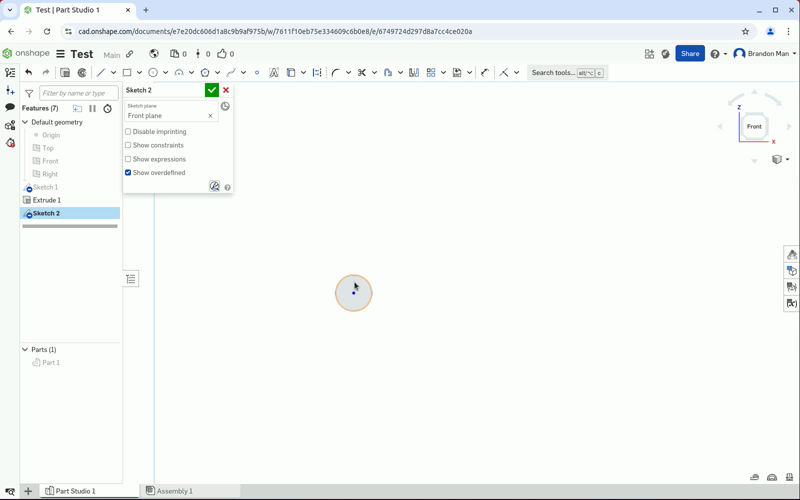
click(354, 281)
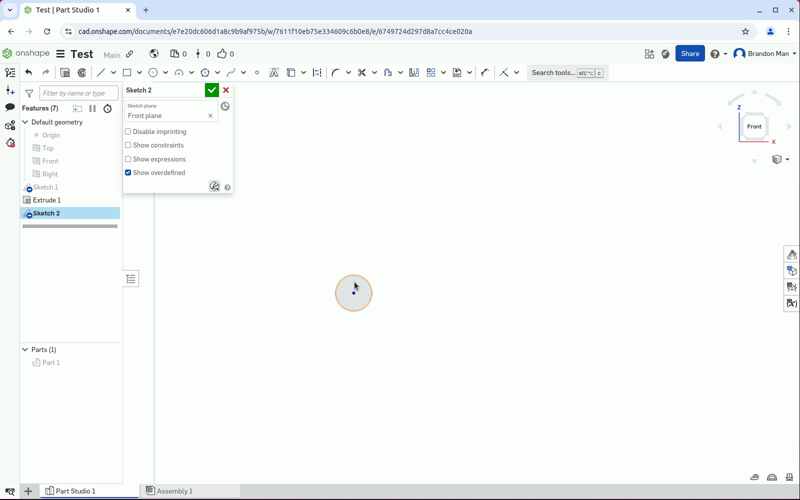
scroll(-6)
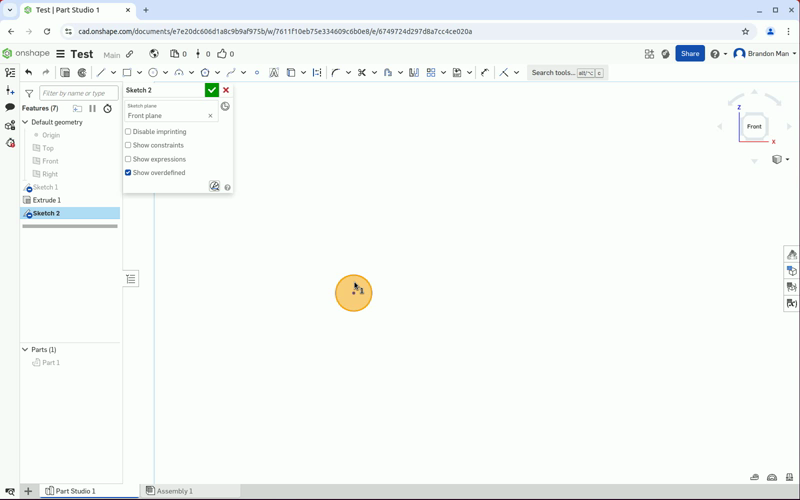
scroll(-6)
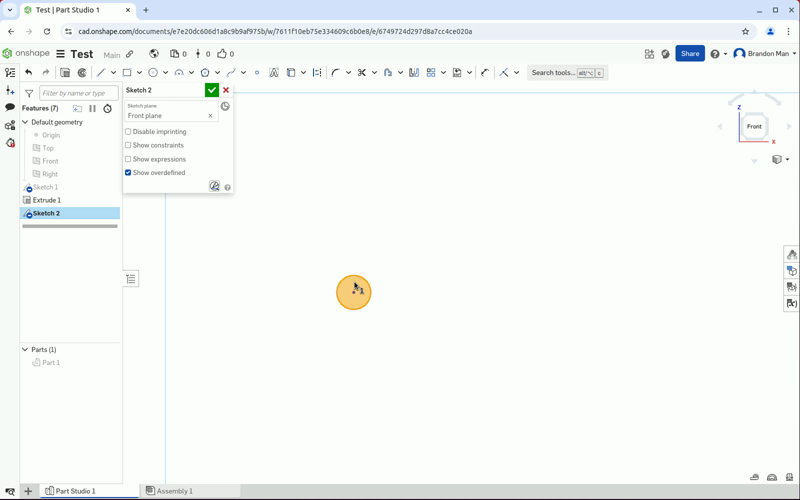
scroll(-6)
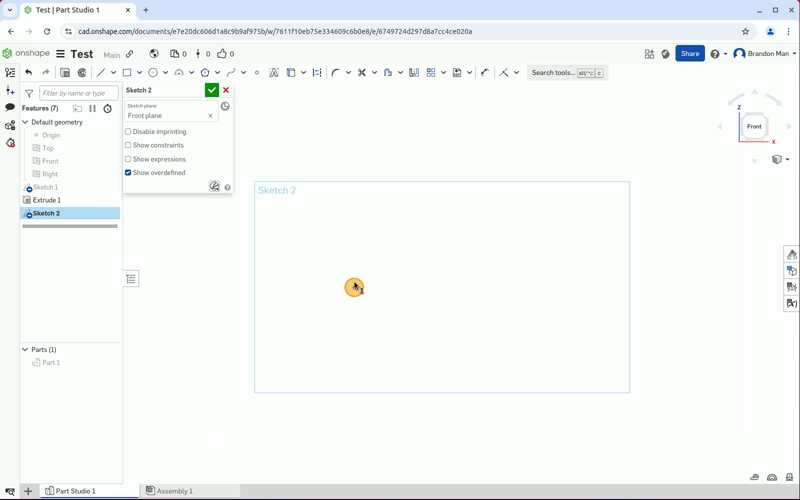
scroll(-6)
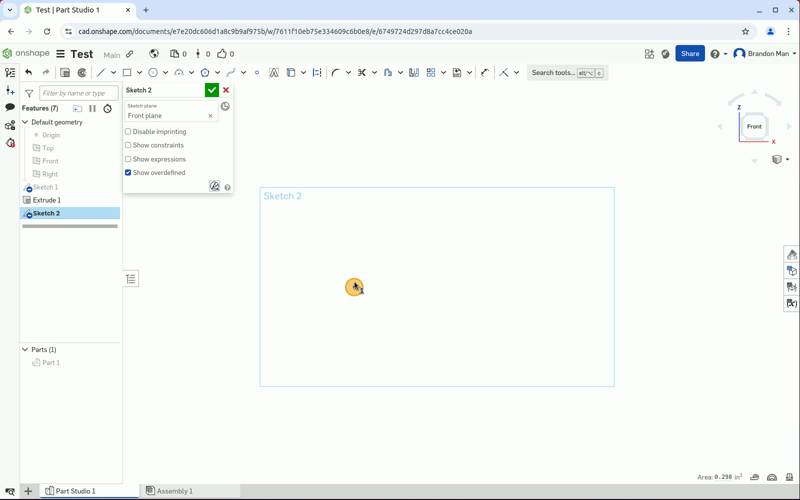
scroll(-6)
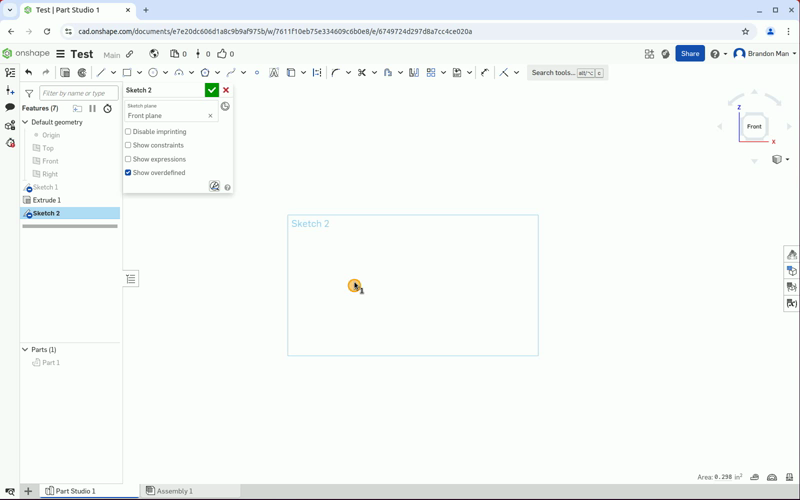
scroll(-6)
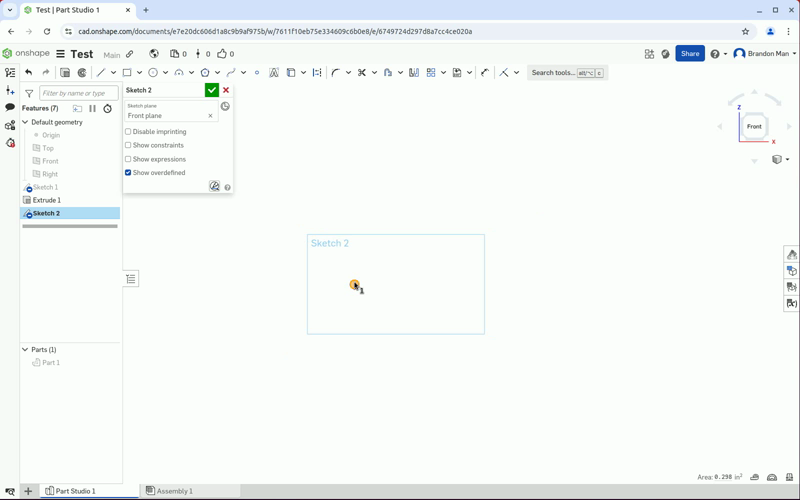
scroll(-6)
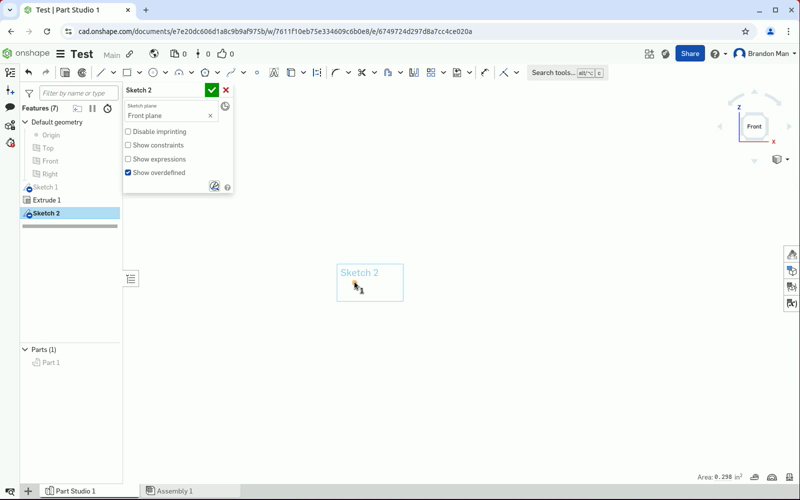
mouse_move(73, 352)
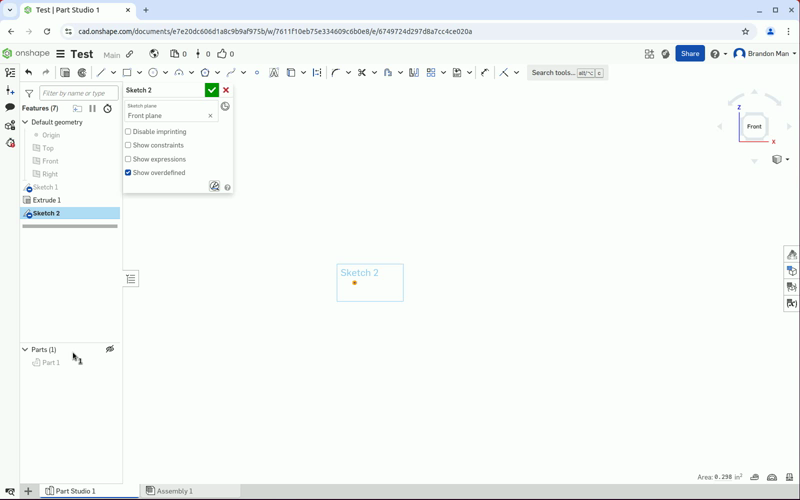
key(shift+y)
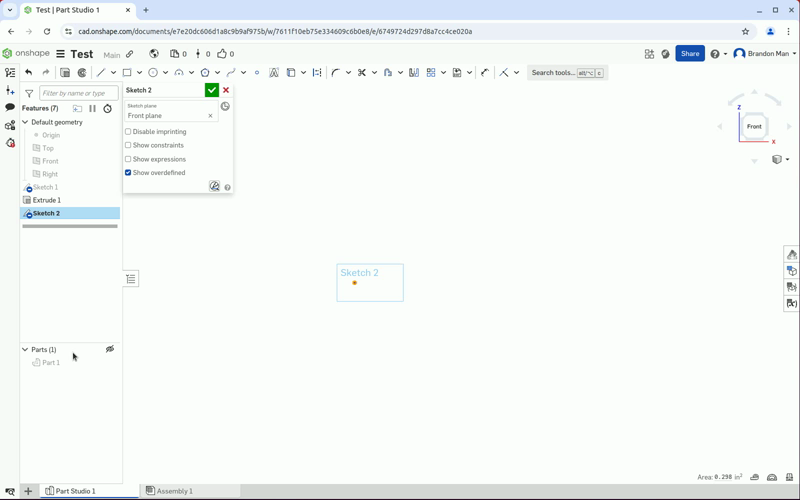
key(shift+e)
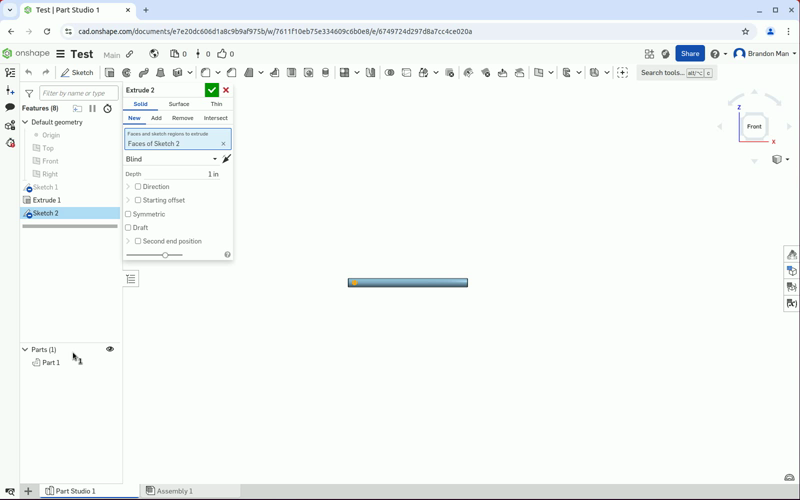
mouse_move(143, 106)
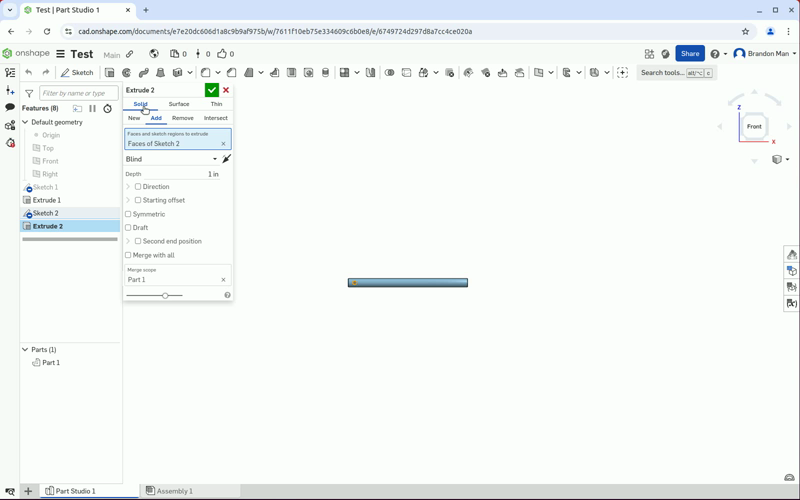
click(143, 106)
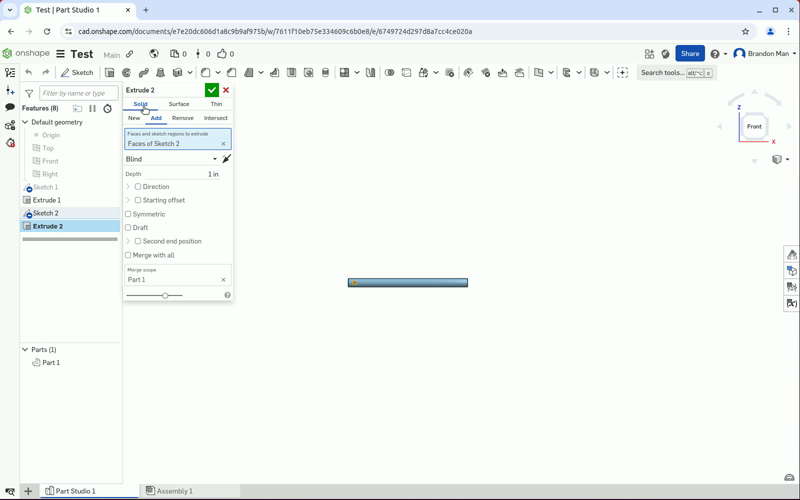
mouse_move(186, 120)
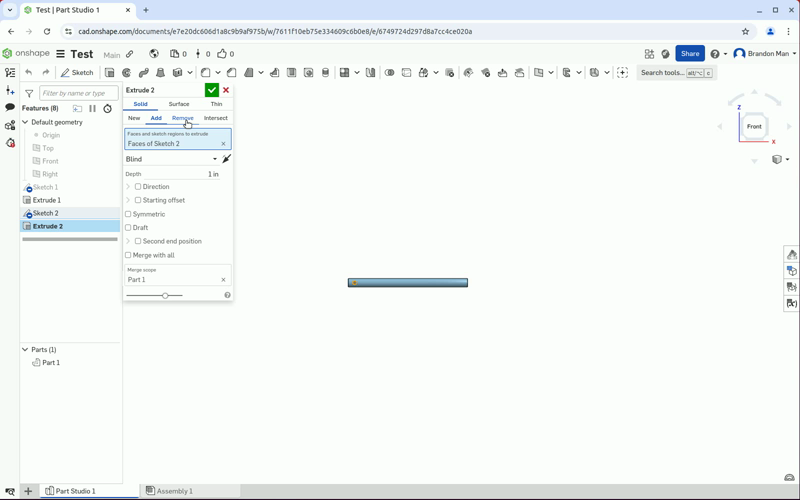
click(186, 120)
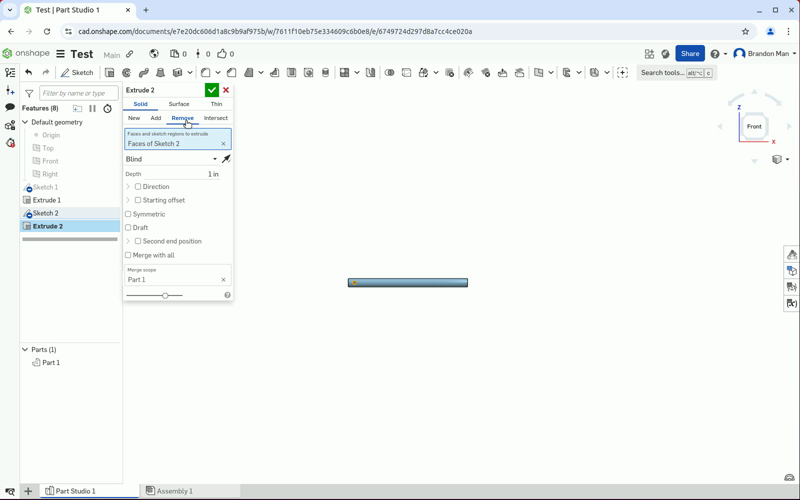
key(tab, 4)
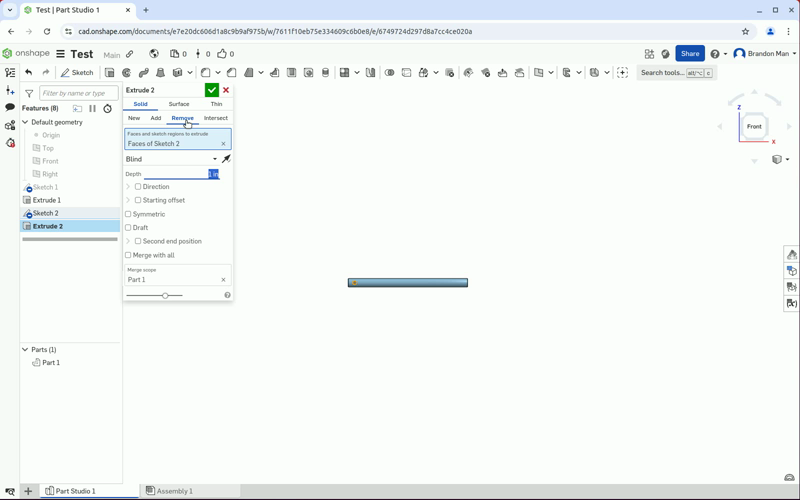
text(-4.814)
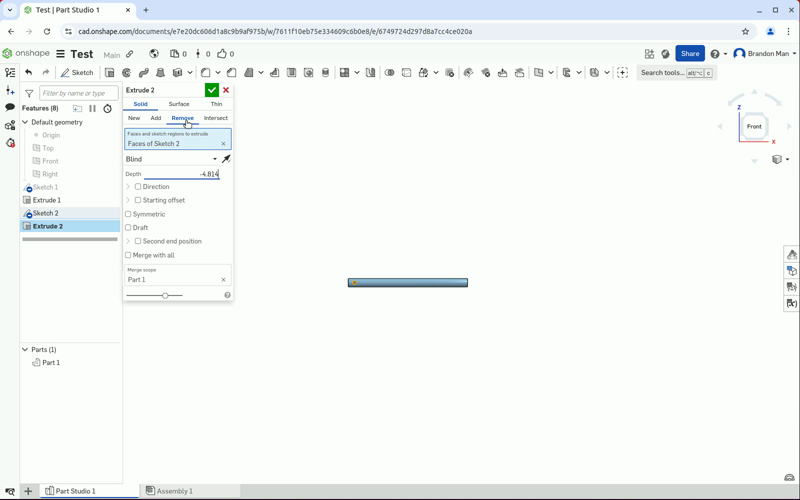
key(tab, 3)
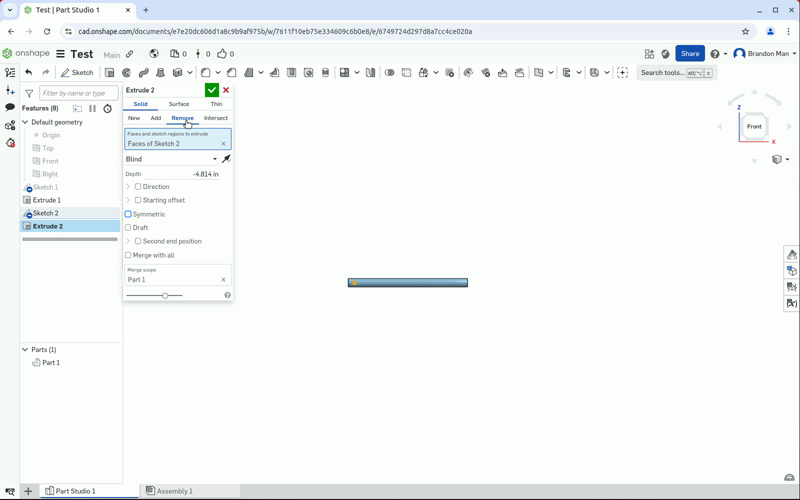
key(space)
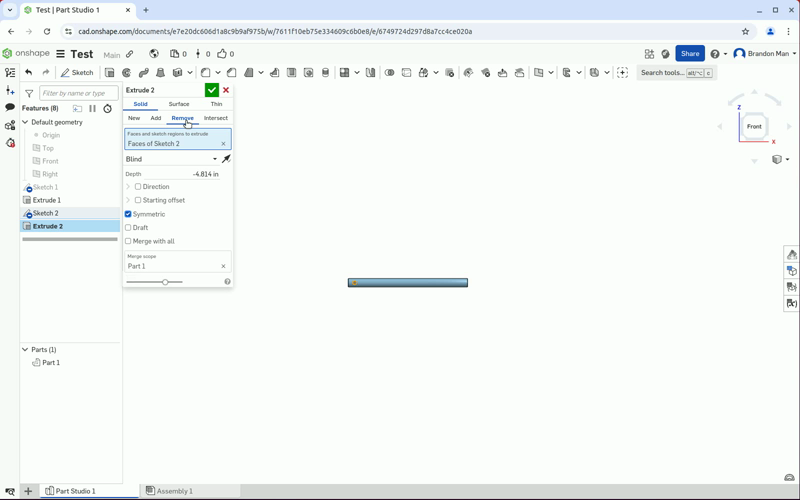
key(tab, 2)
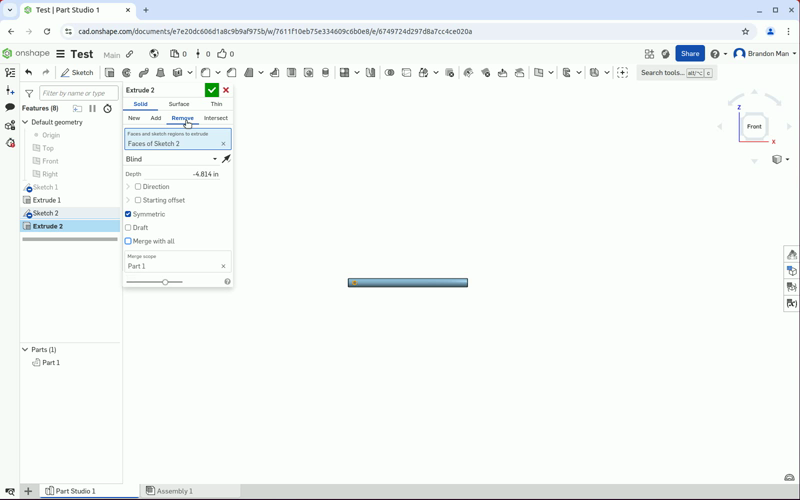
key(space)
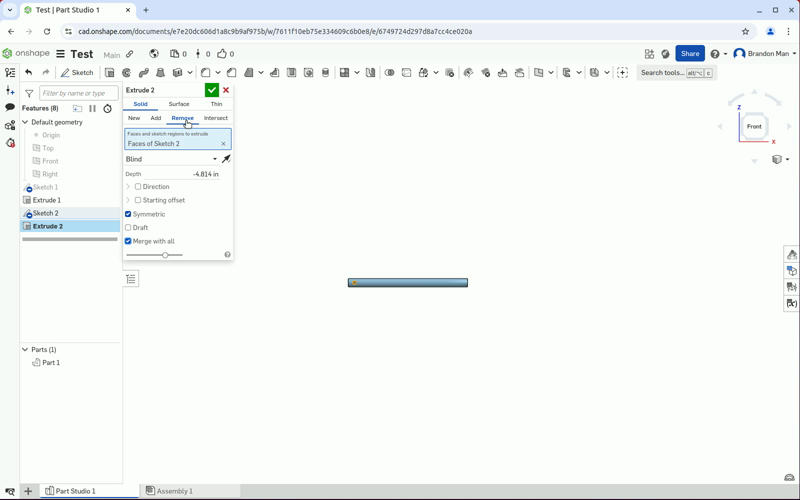
key(enter)
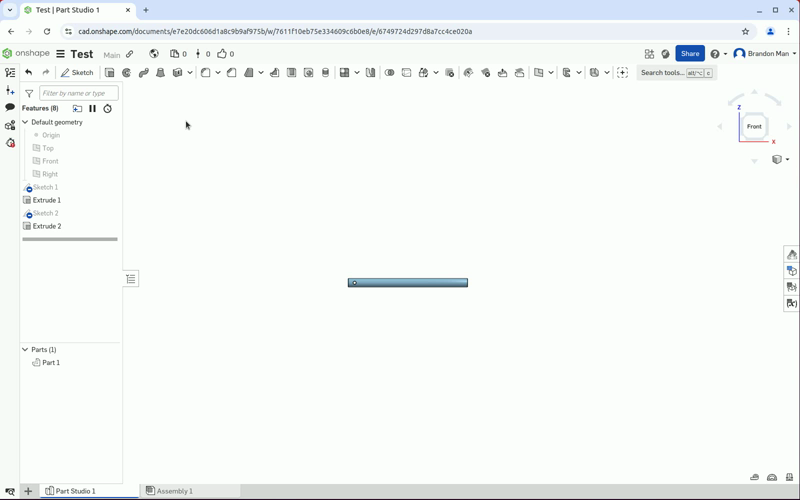
key(shift+h)
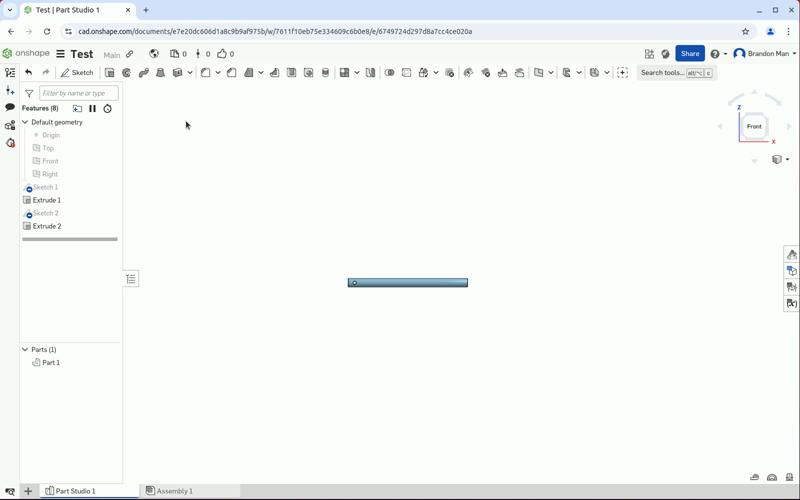
key(shift+h)
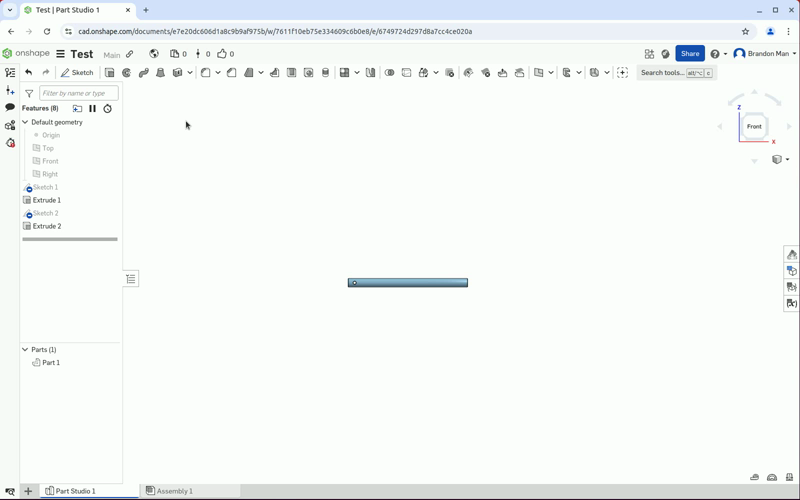
mouse_move(73, 189)
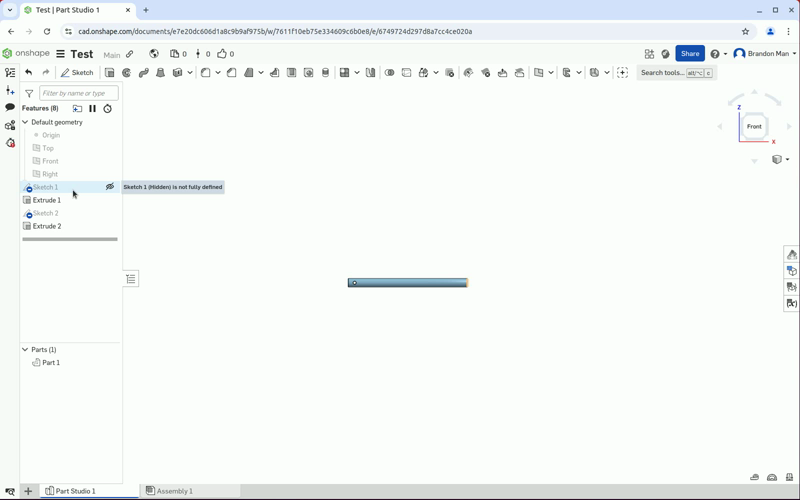
click(73, 189)
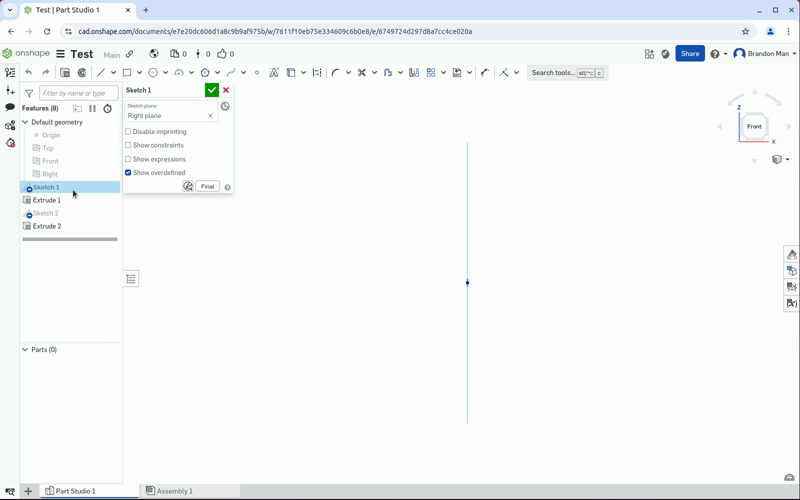
mouse_move(229, 92)
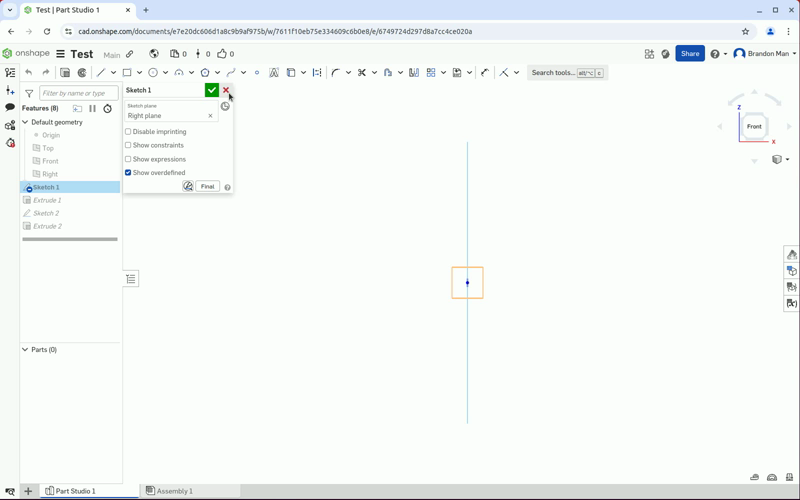
click(229, 92)
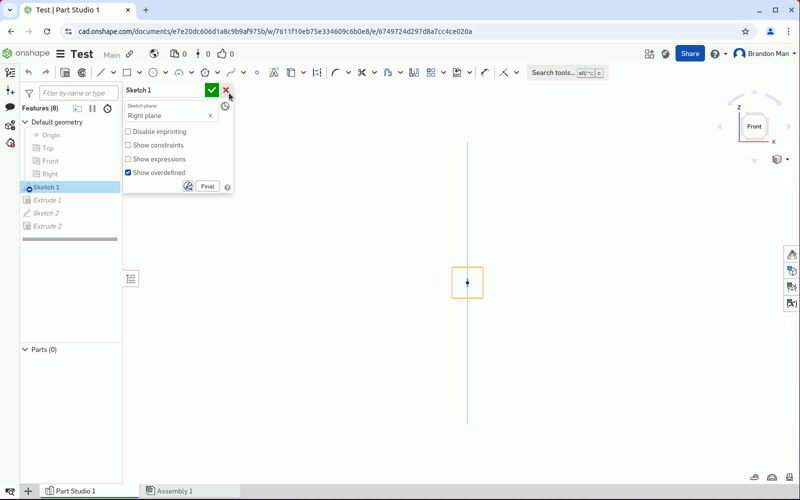
key(shift+s)
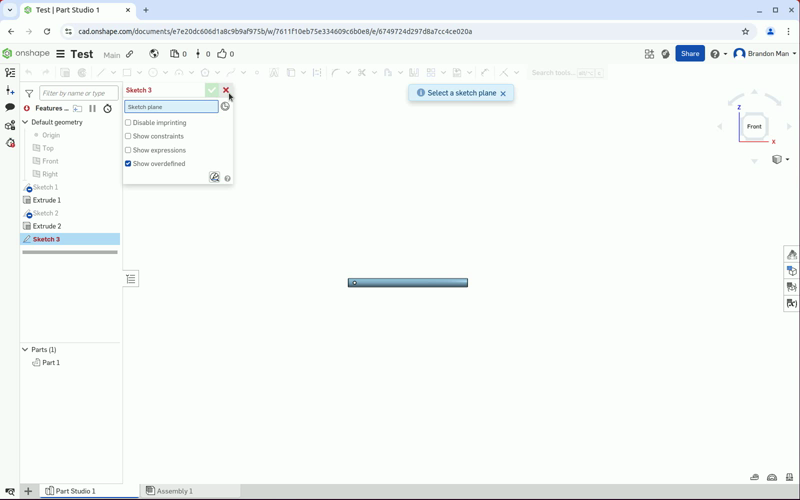
mouse_move(73, 163)
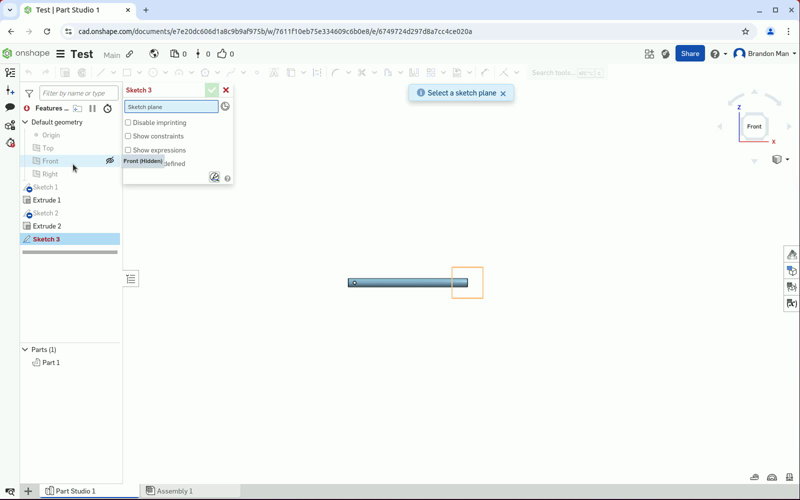
click(73, 163)
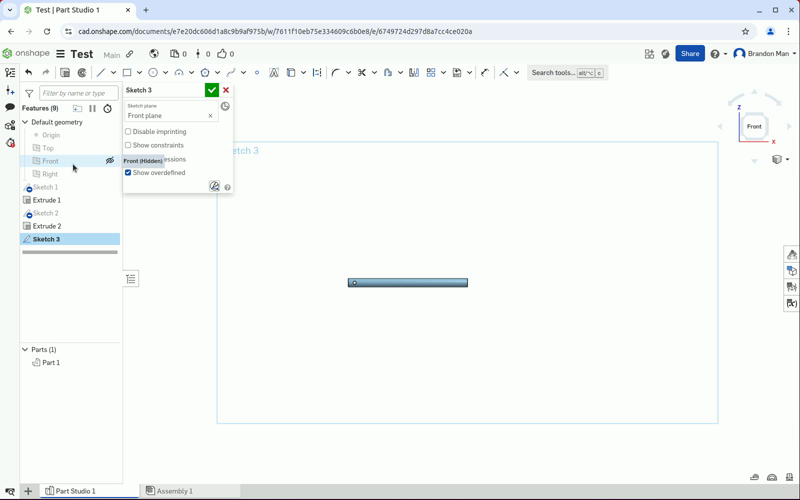
mouse_move(73, 352)
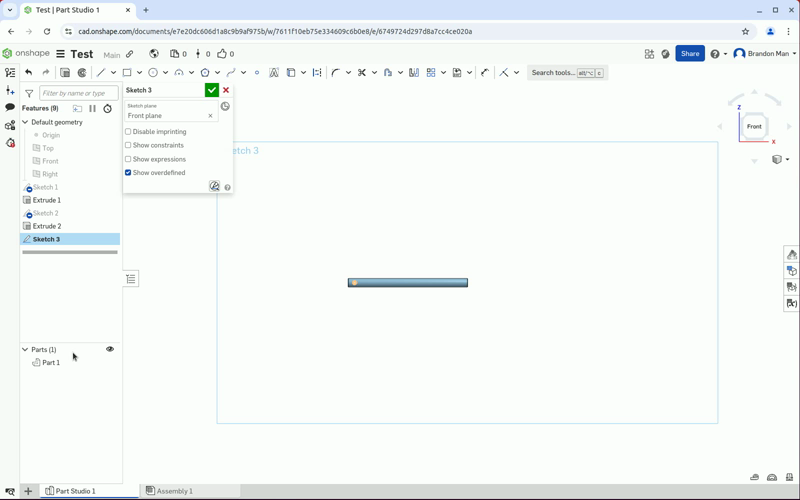
key(y)
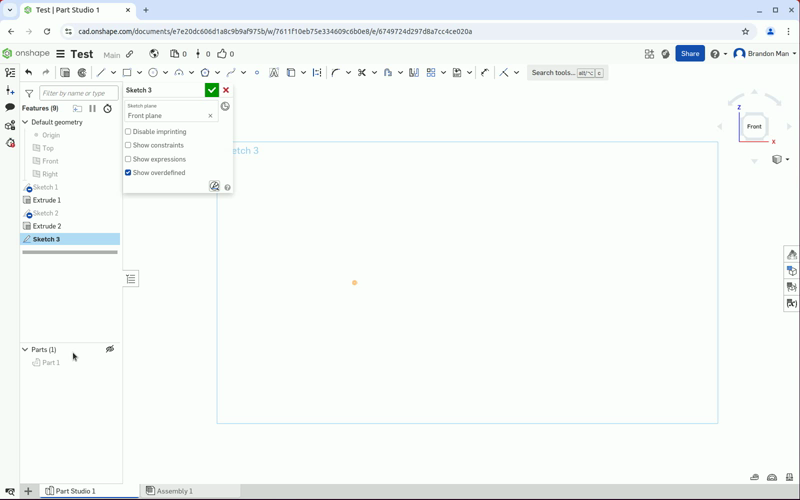
key(l)
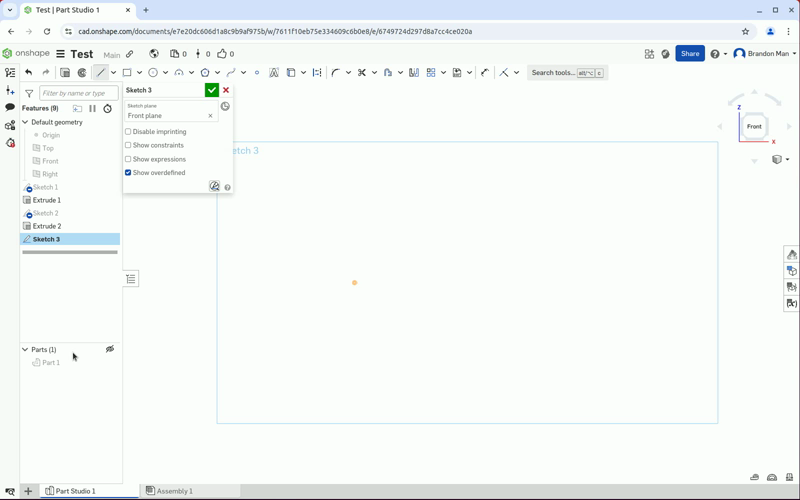
key_down(shift)
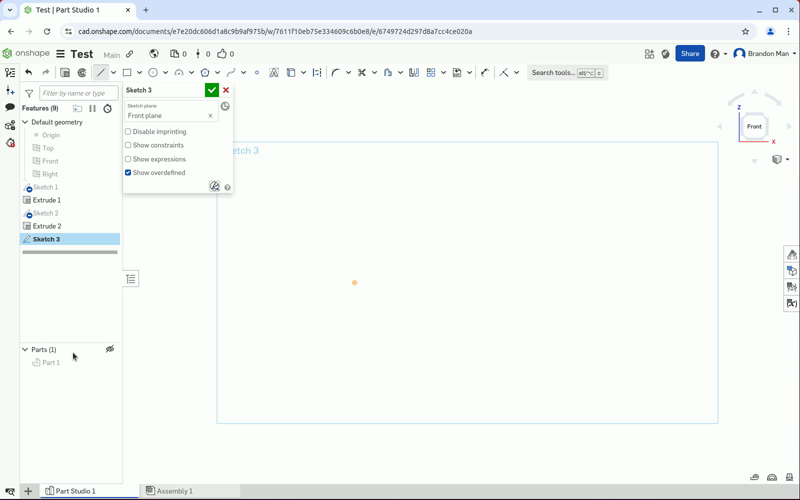
mouse_move(438, 280)
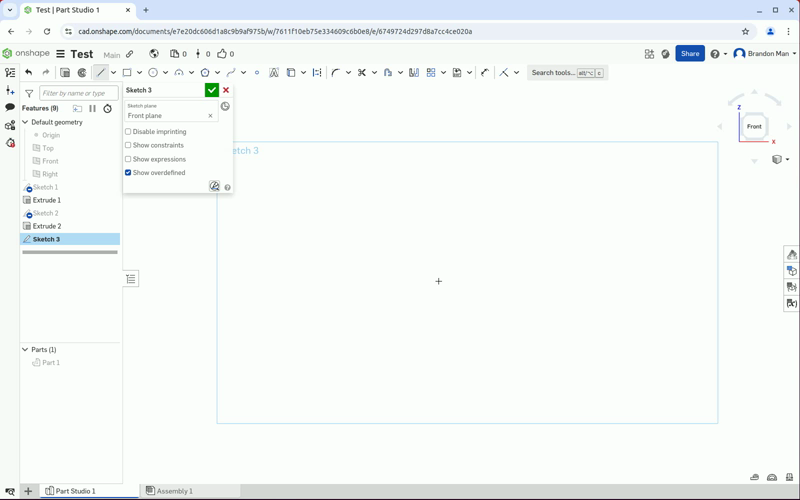
click(438, 280)
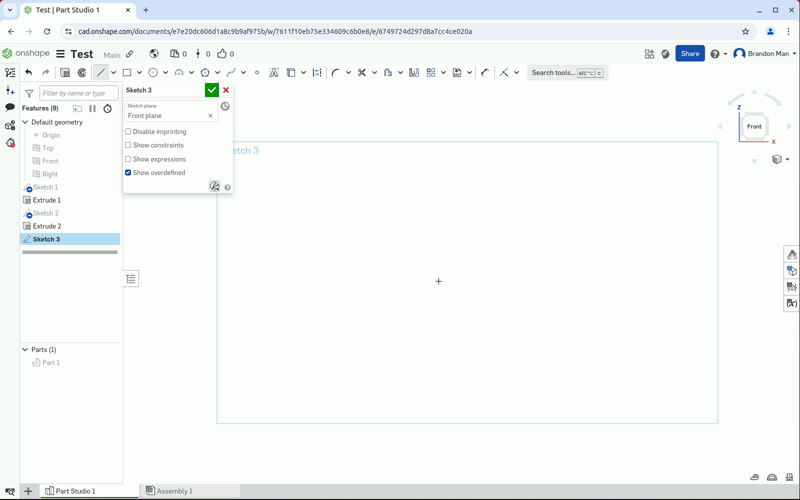
key_up(shift)
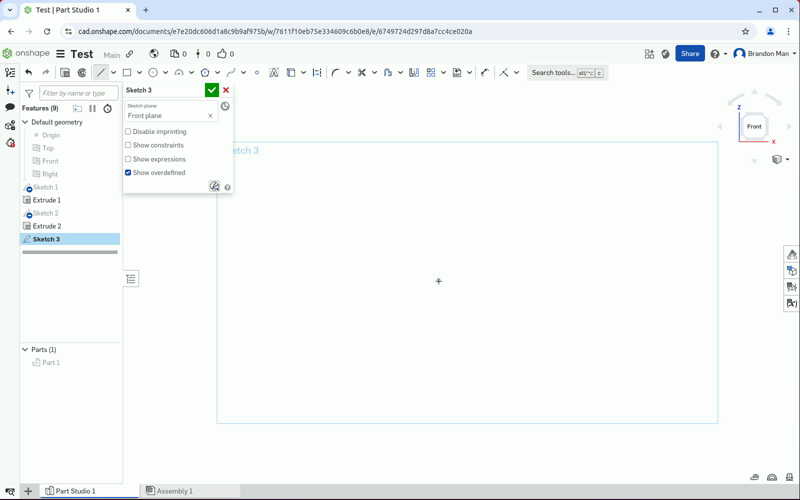
key_down(shift)
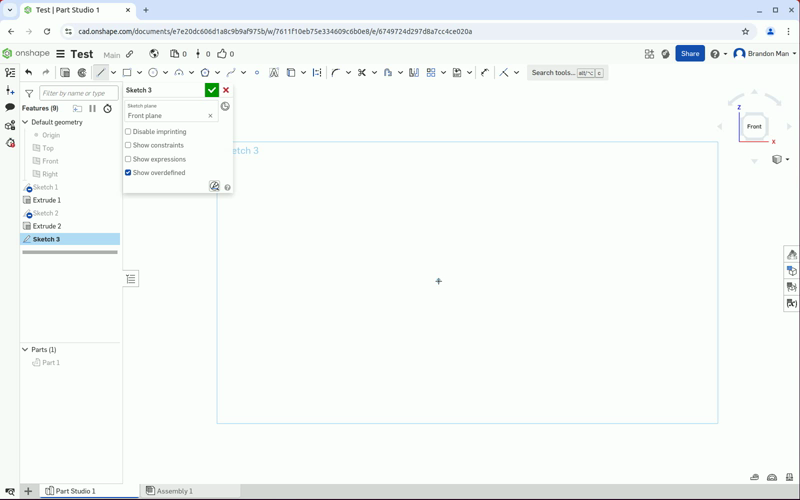
mouse_move(468, 280)
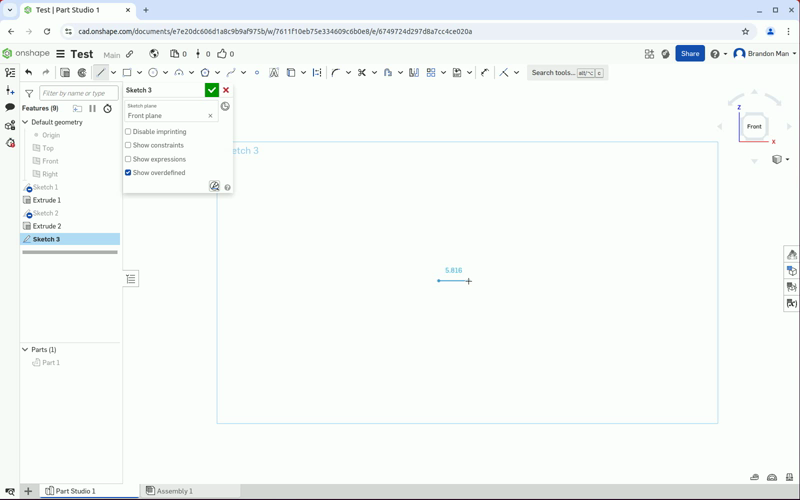
mouse_move(461, 282)
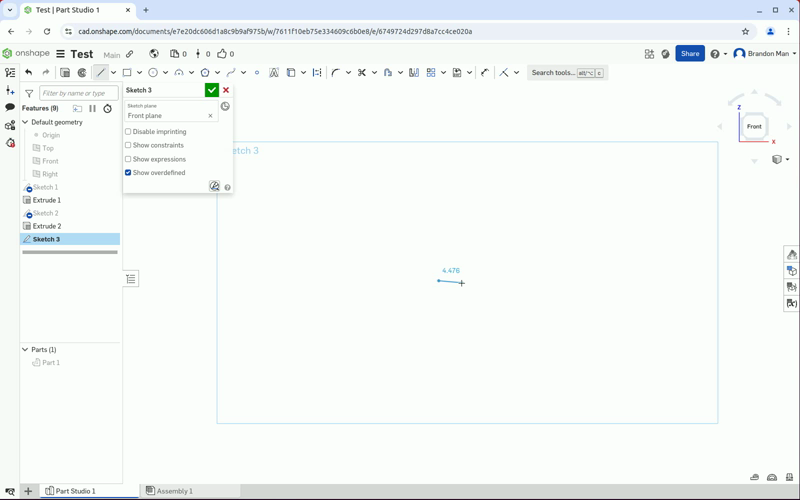
click(461, 282)
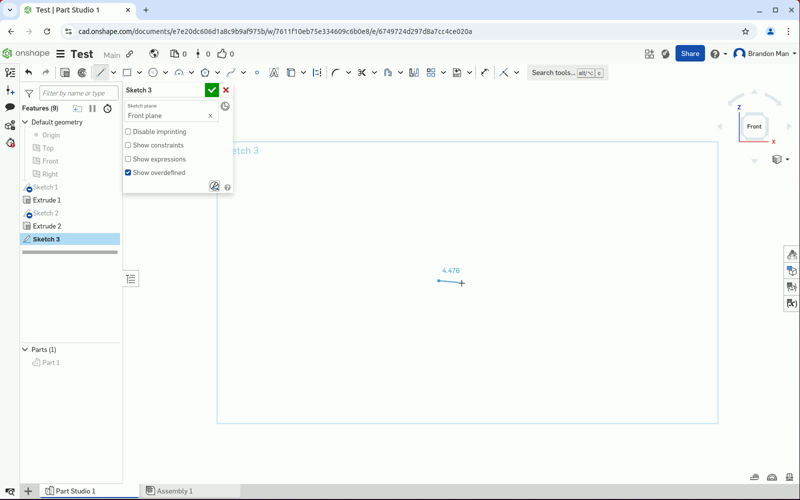
key_up(shift)
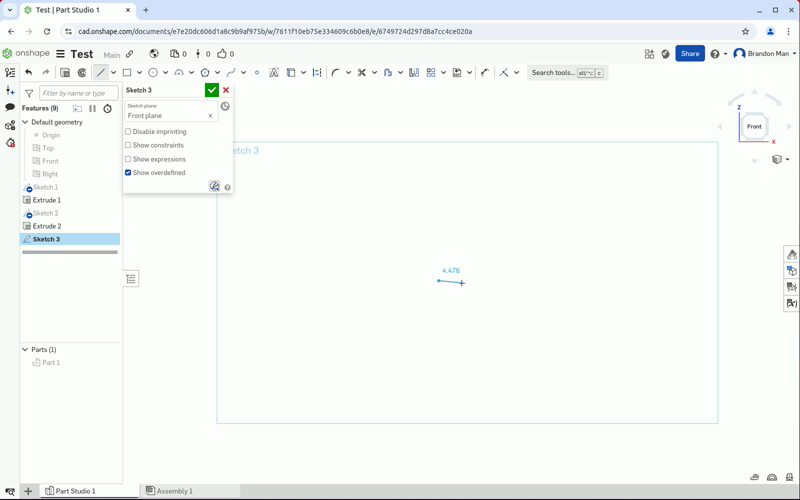
key_down(shift)
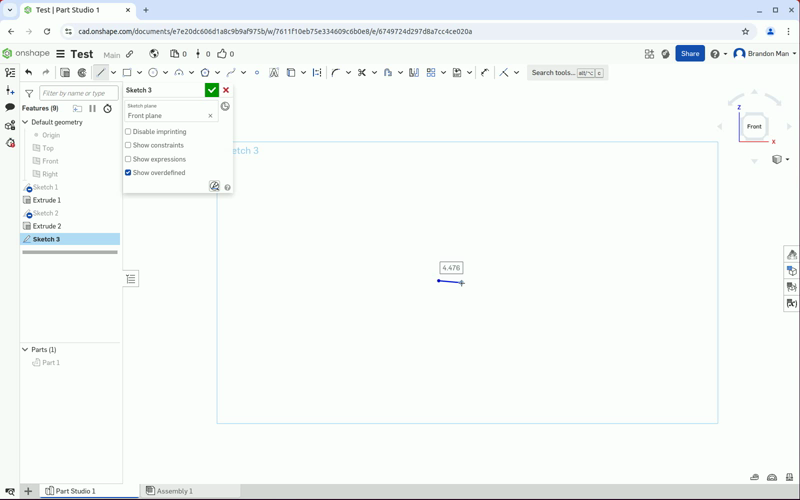
mouse_move(491, 282)
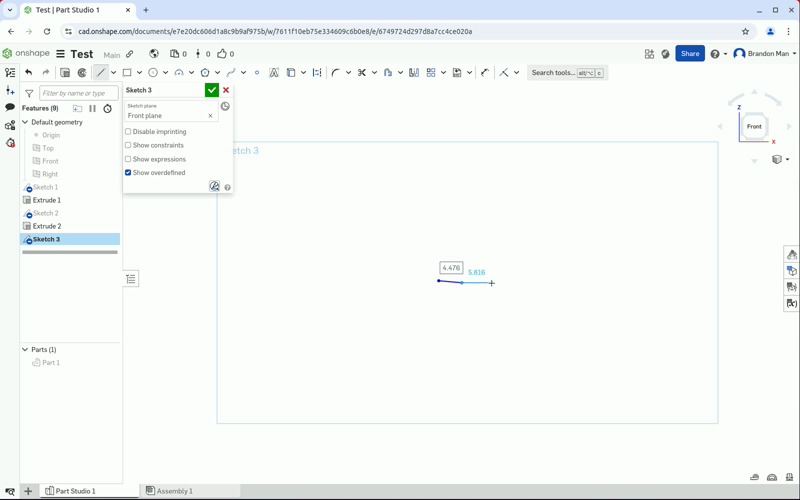
mouse_move(461, 279)
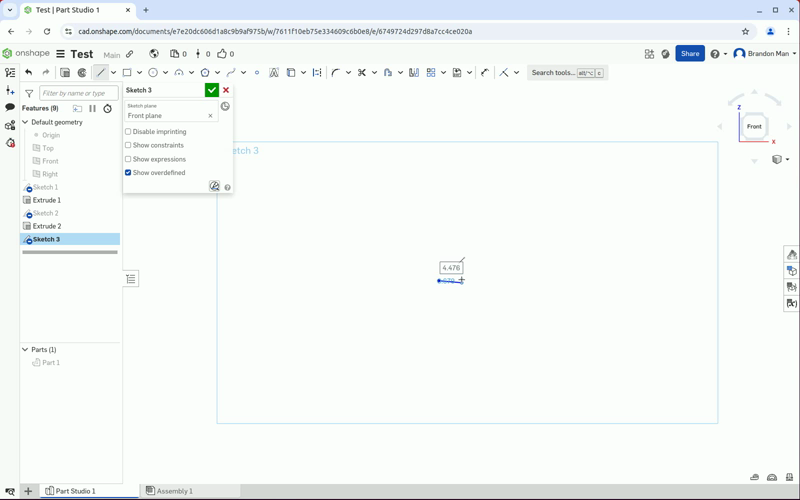
scroll(6)
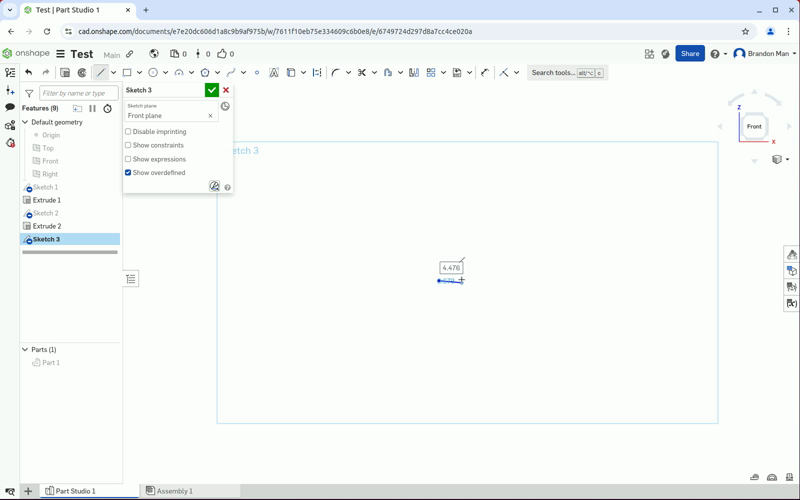
scroll(6)
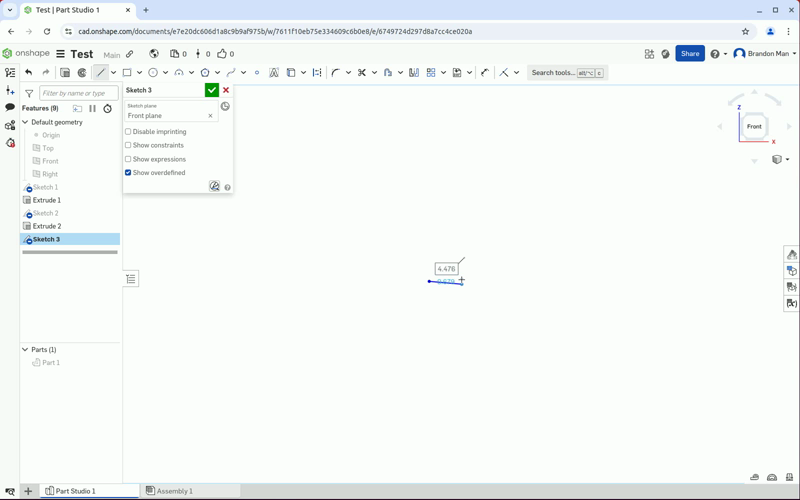
scroll(6)
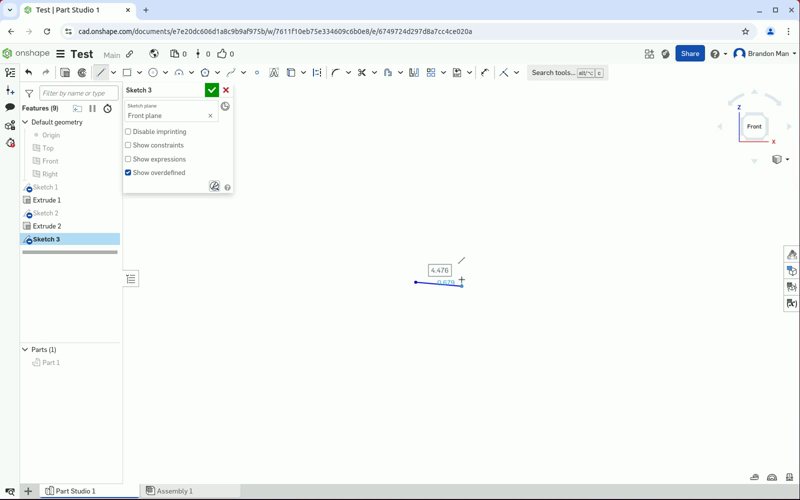
scroll(6)
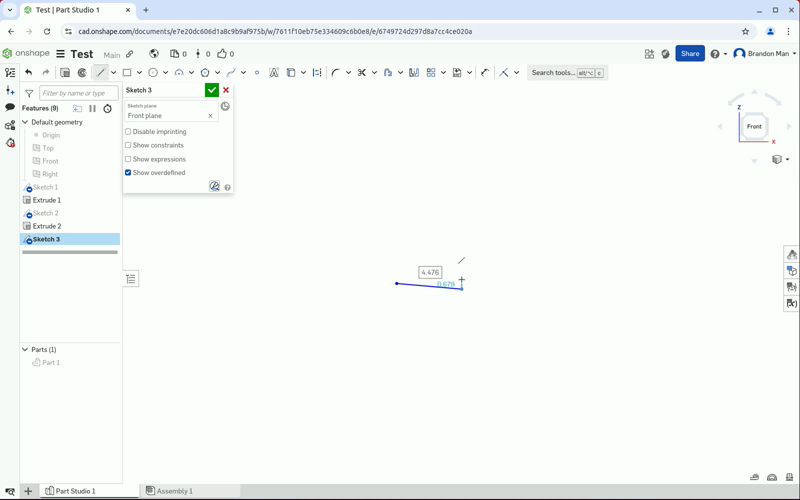
scroll(6)
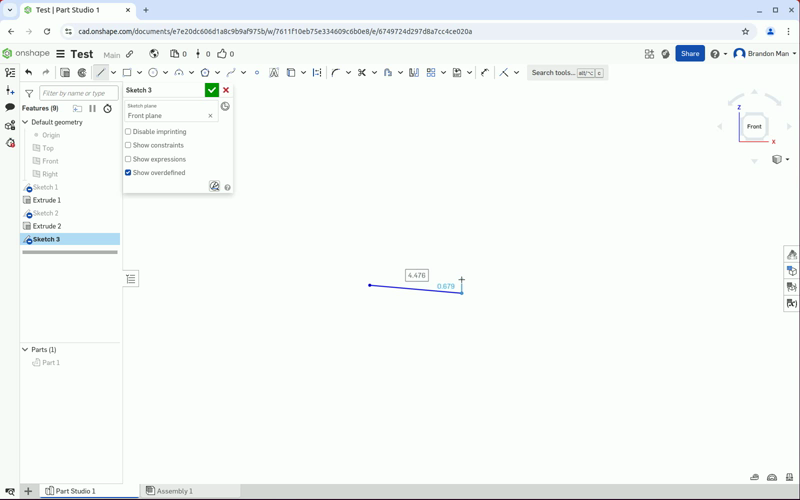
scroll(6)
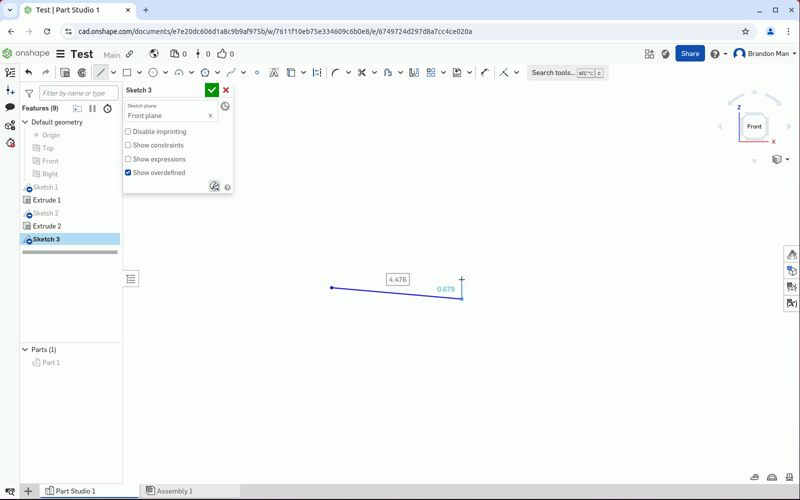
scroll(6)
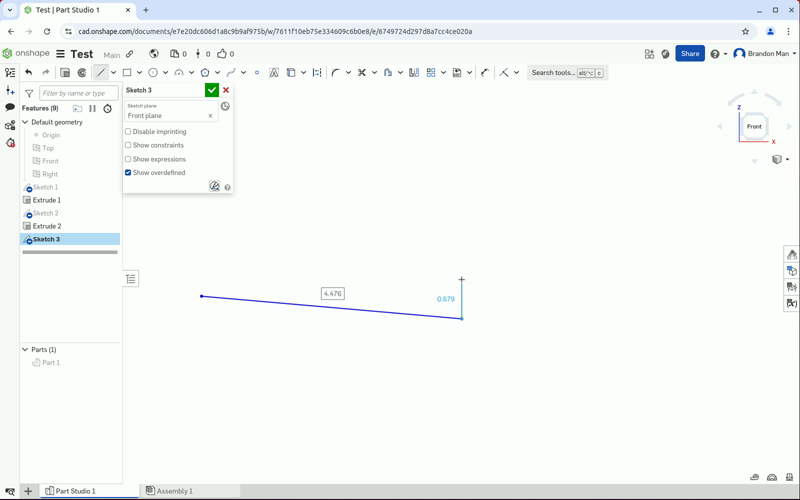
click(461, 279)
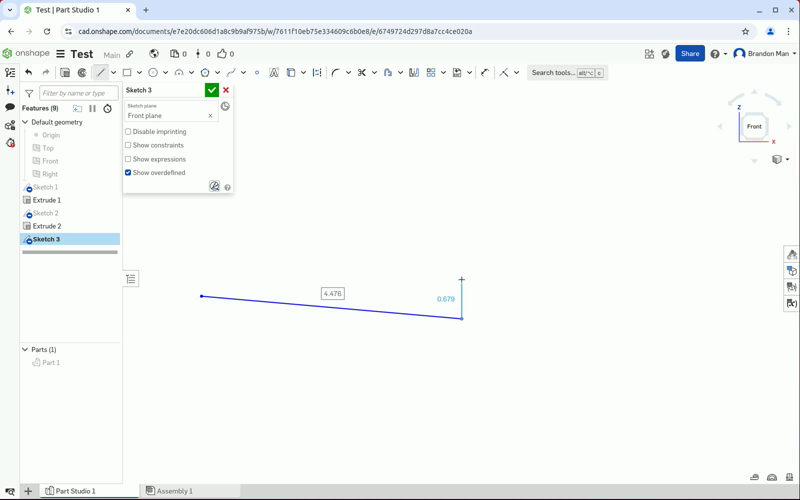
scroll(-6)
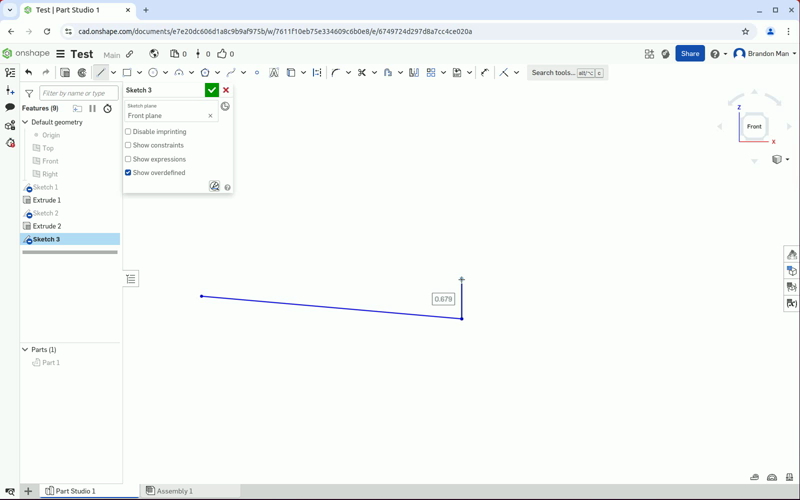
scroll(-6)
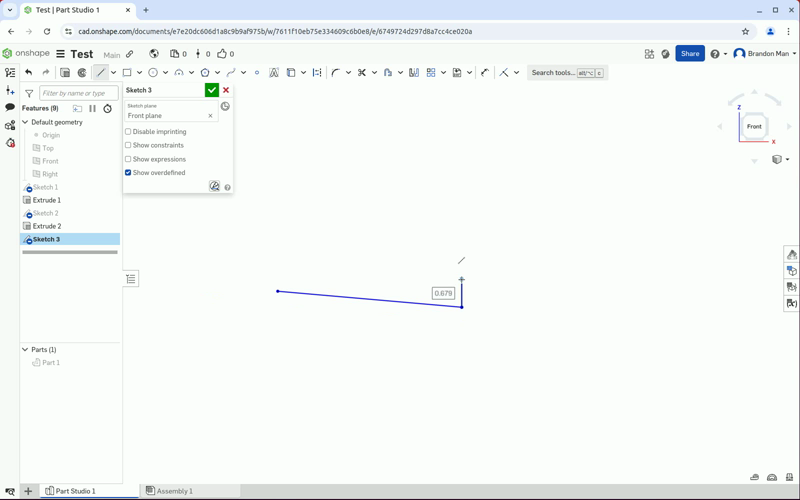
scroll(-6)
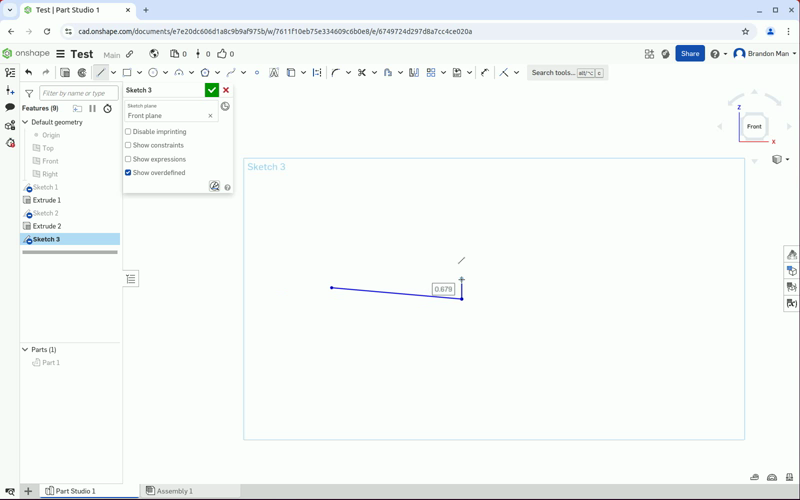
scroll(-6)
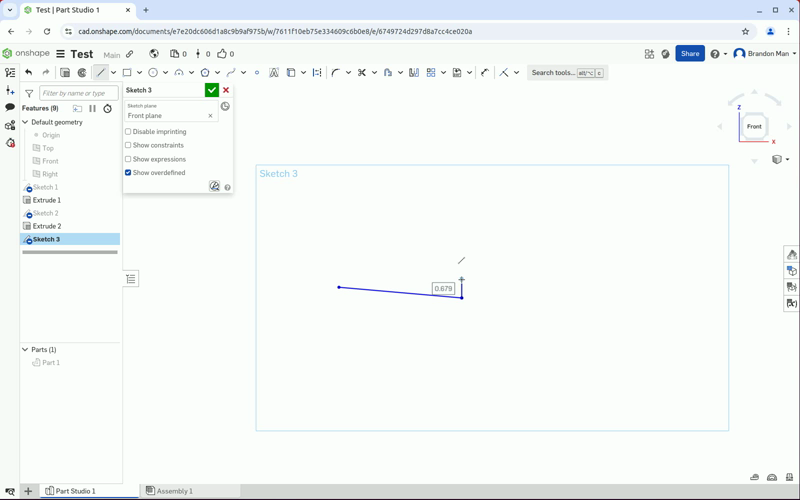
scroll(-6)
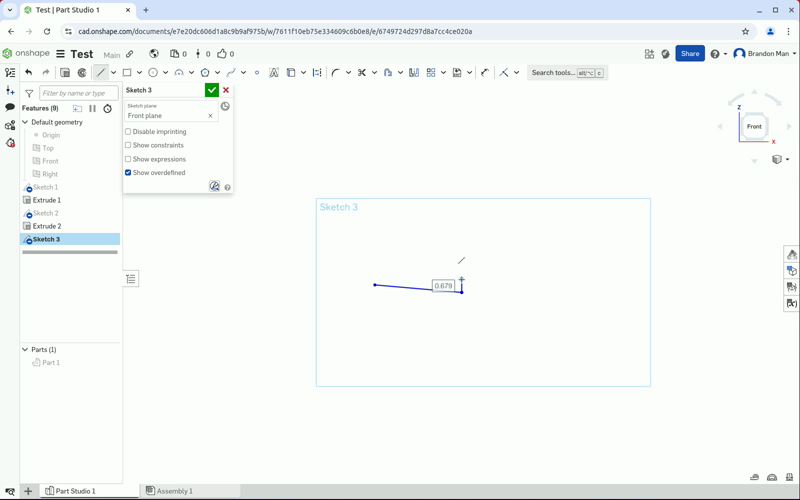
scroll(-6)
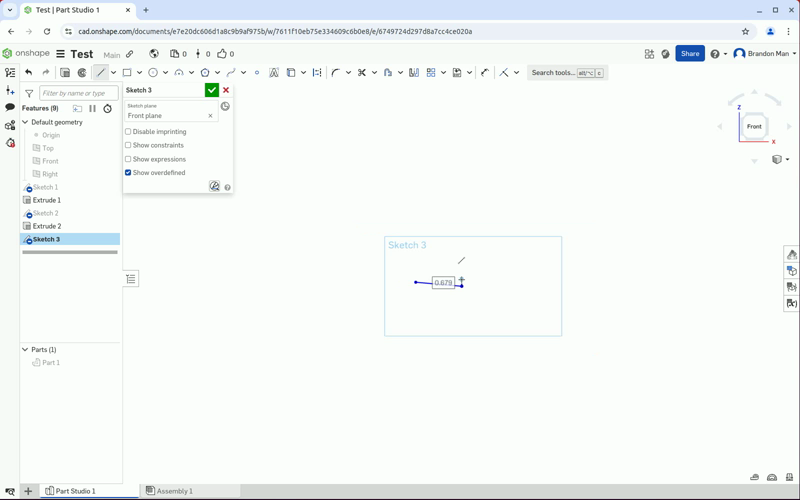
scroll(-6)
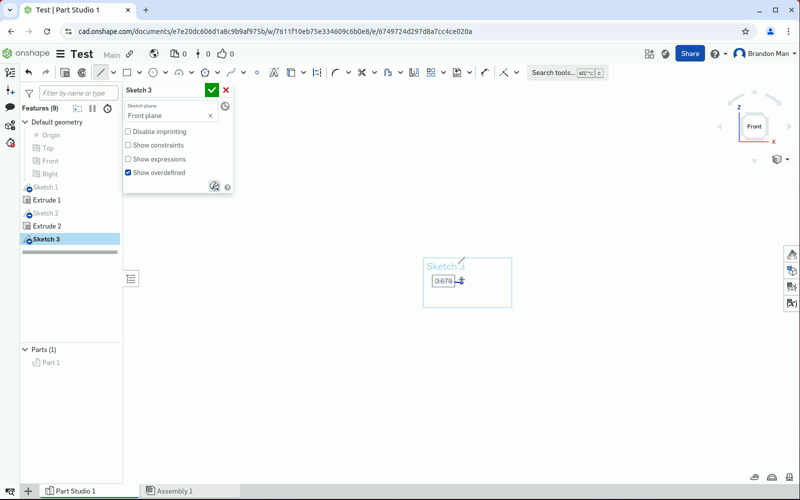
key_up(shift)
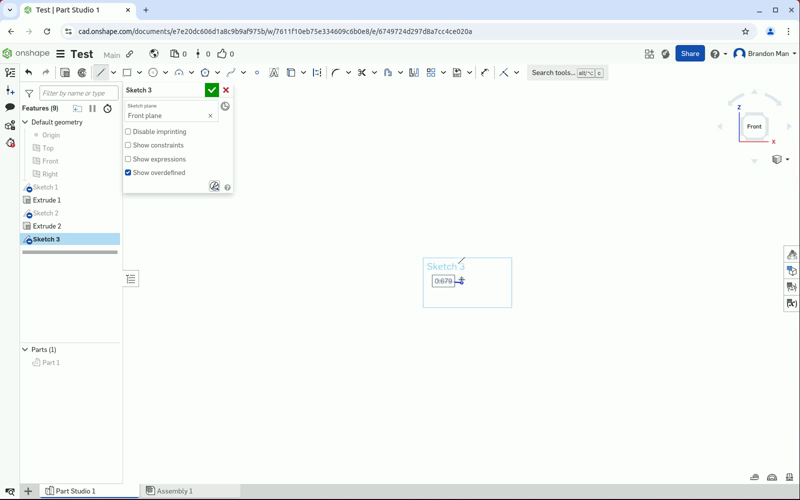
key_down(shift)
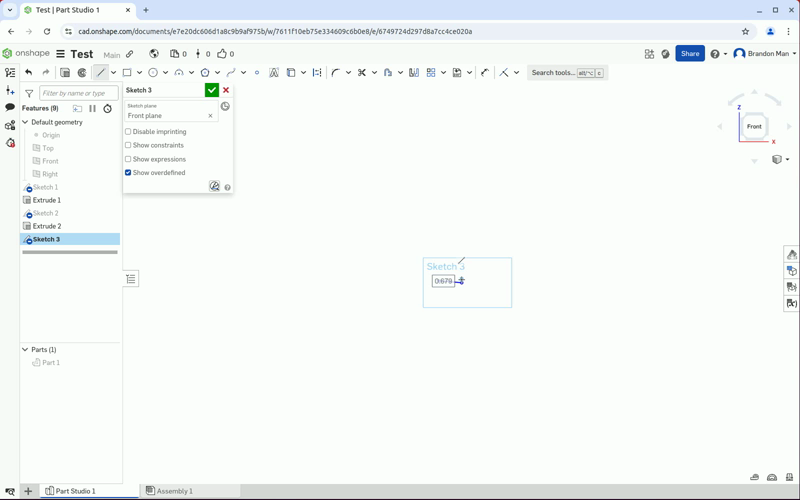
mouse_move(491, 279)
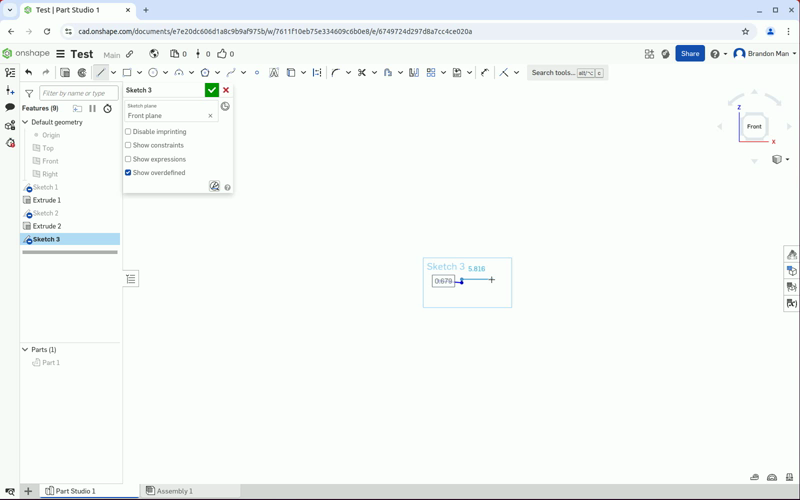
mouse_move(438, 279)
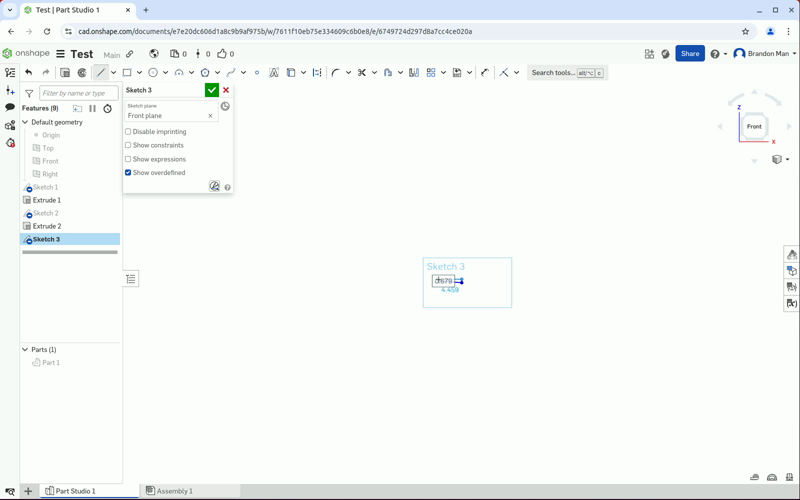
scroll(6)
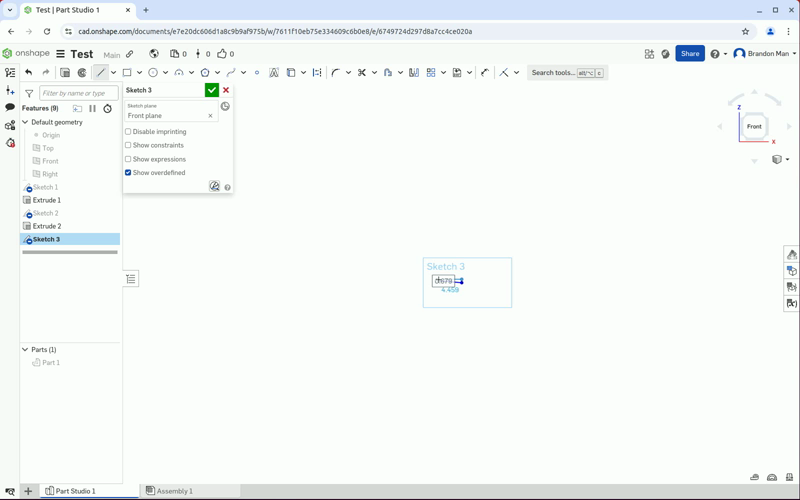
scroll(6)
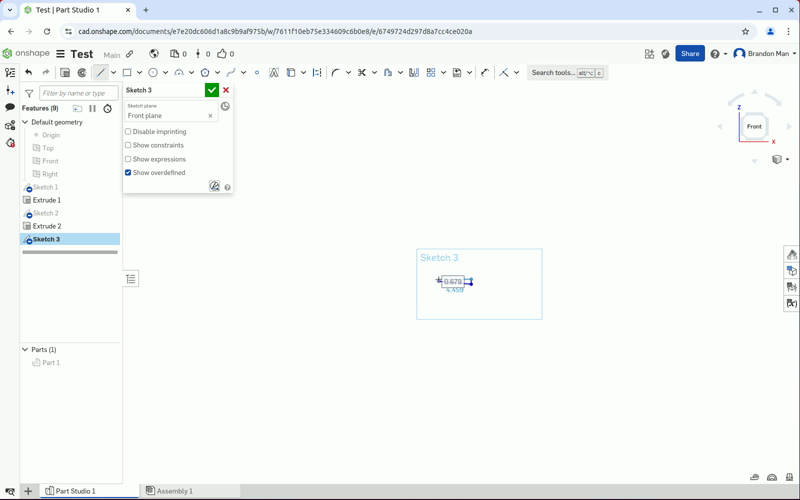
scroll(6)
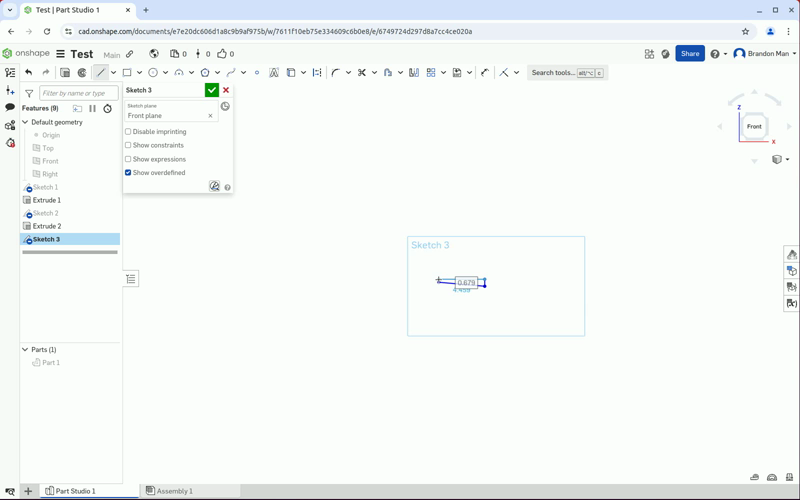
scroll(6)
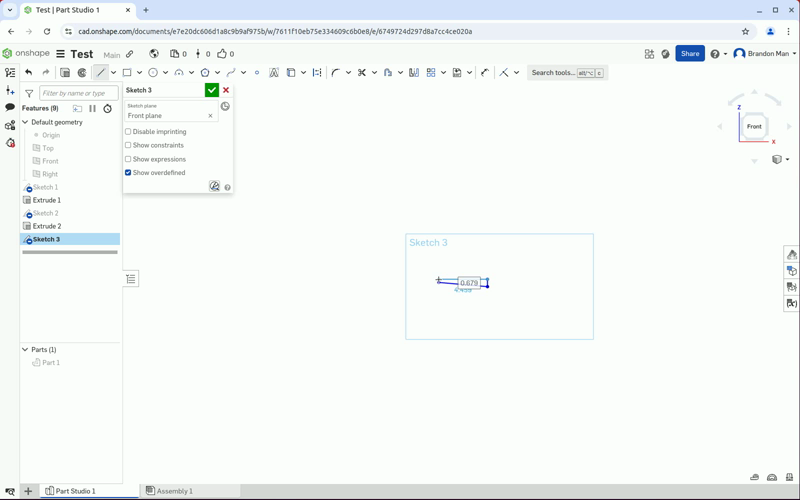
scroll(6)
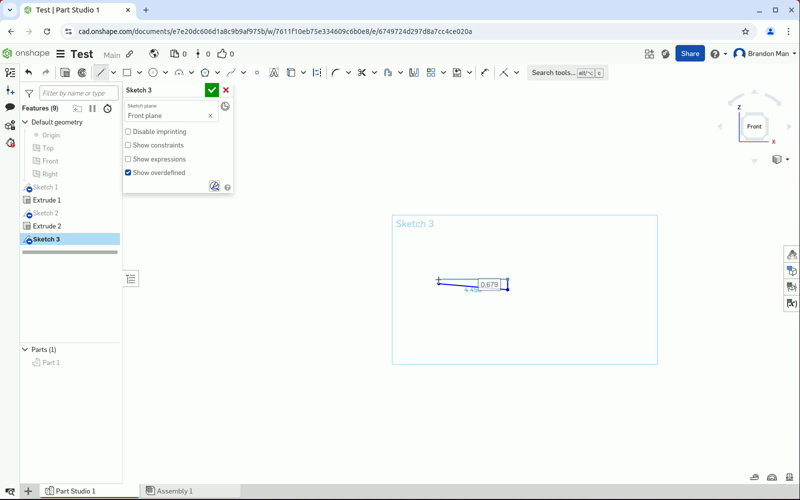
scroll(6)
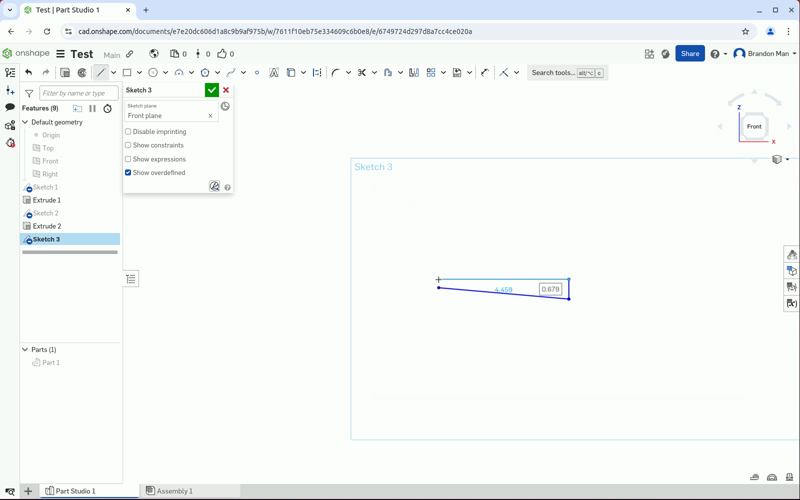
scroll(6)
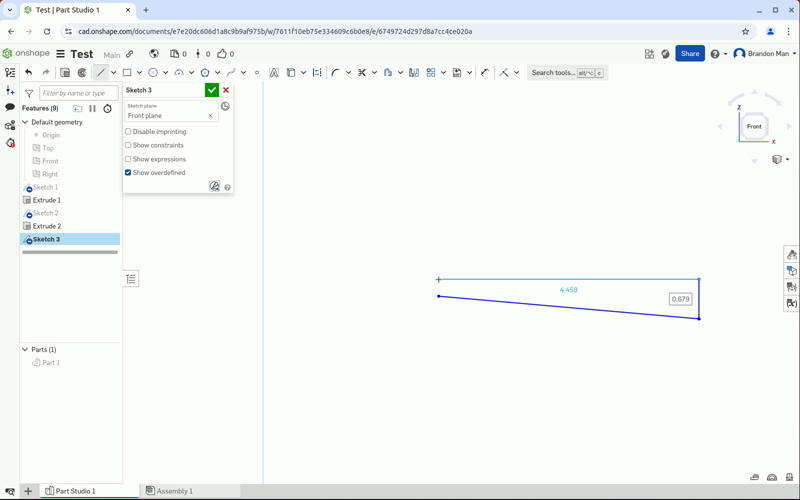
click(438, 279)
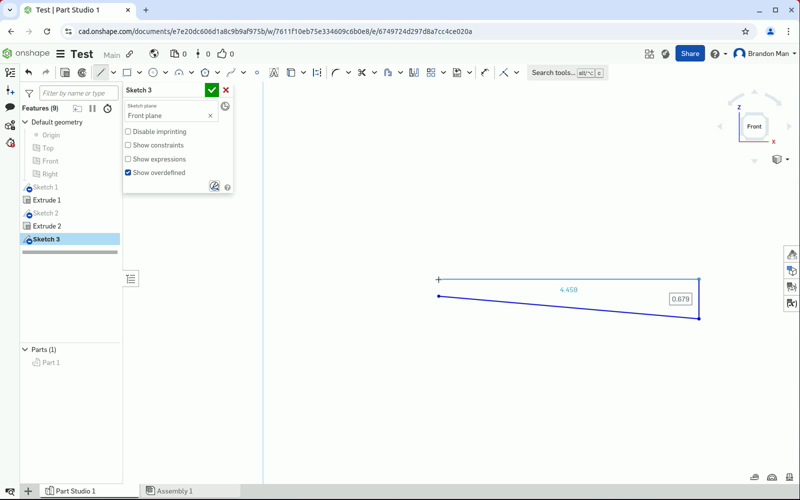
scroll(-6)
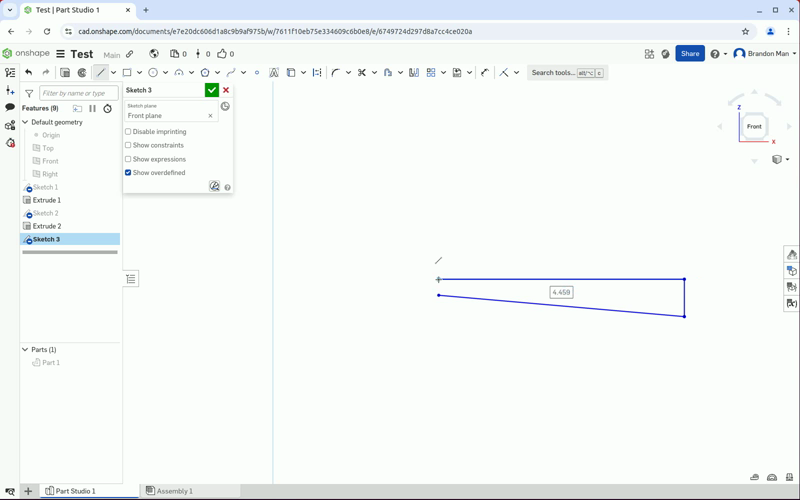
scroll(-6)
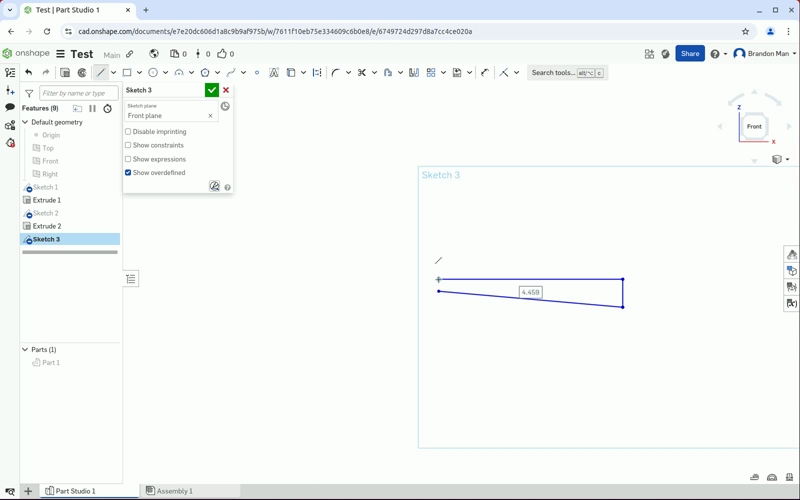
scroll(-6)
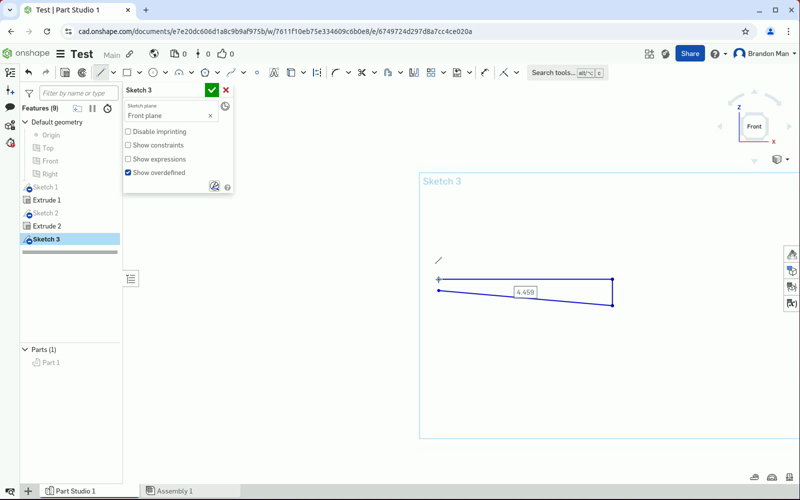
scroll(-6)
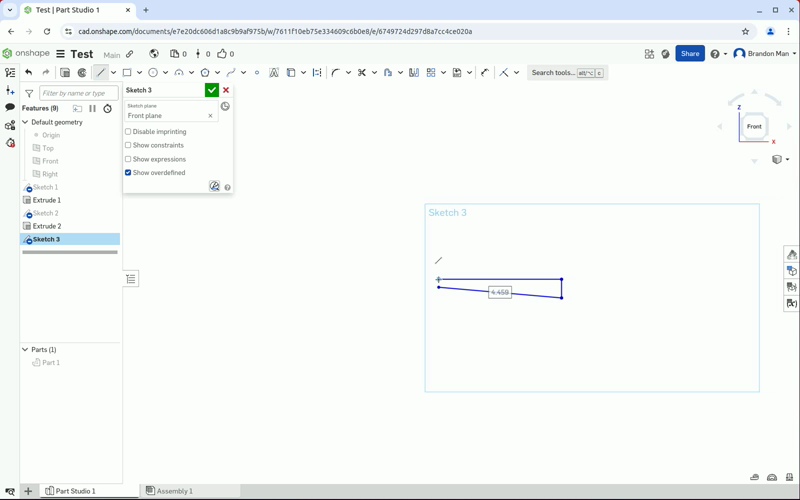
scroll(-6)
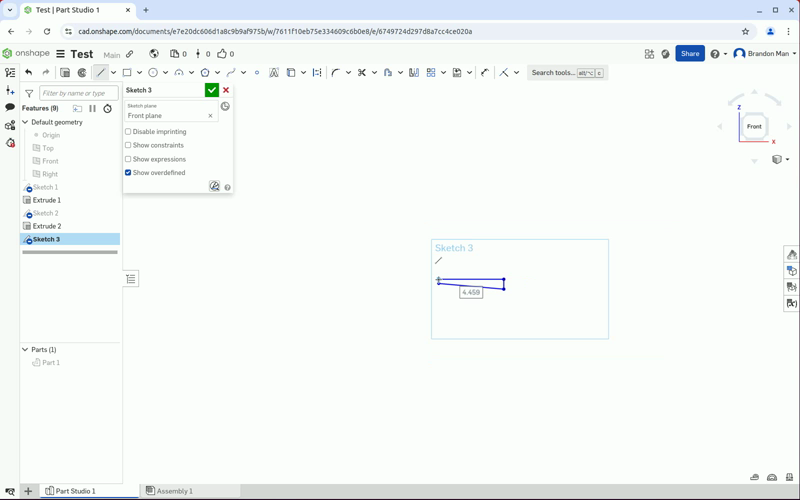
scroll(-6)
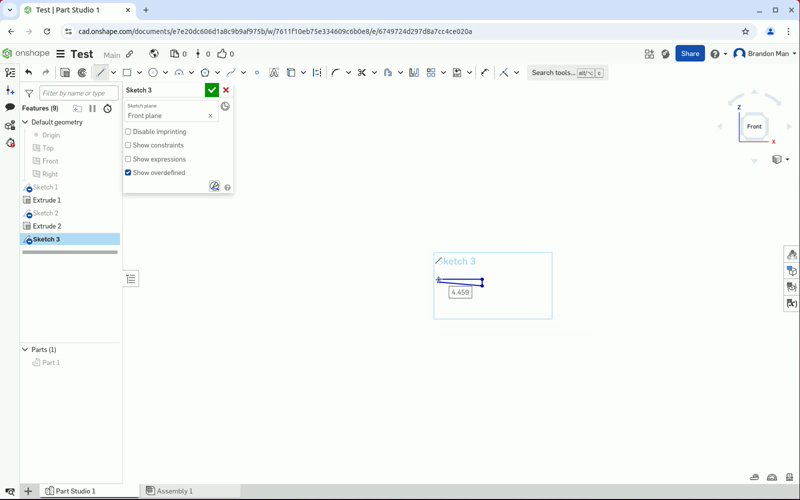
scroll(-6)
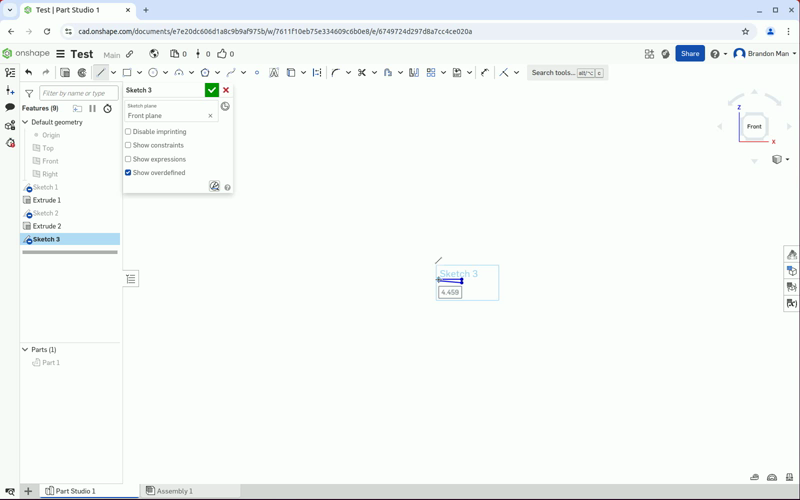
key_up(shift)
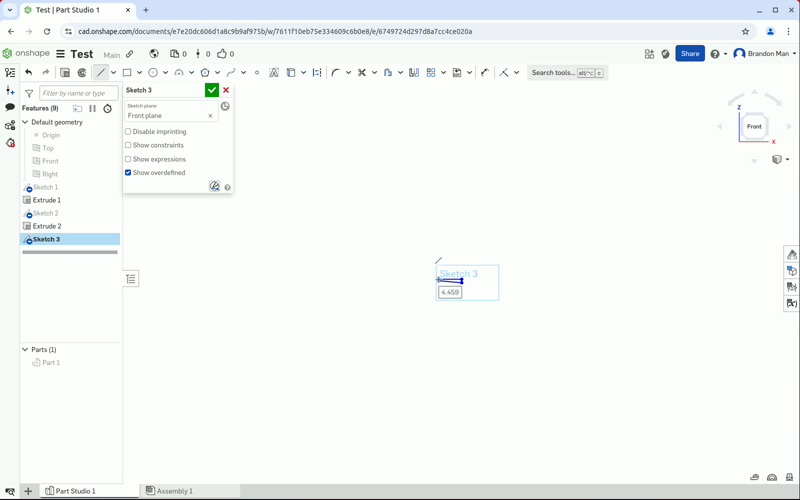
mouse_move(468, 279)
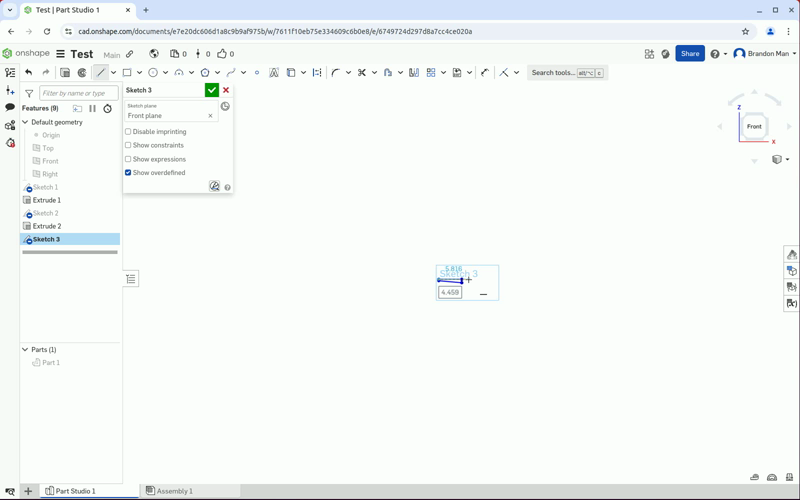
key_down(shift)
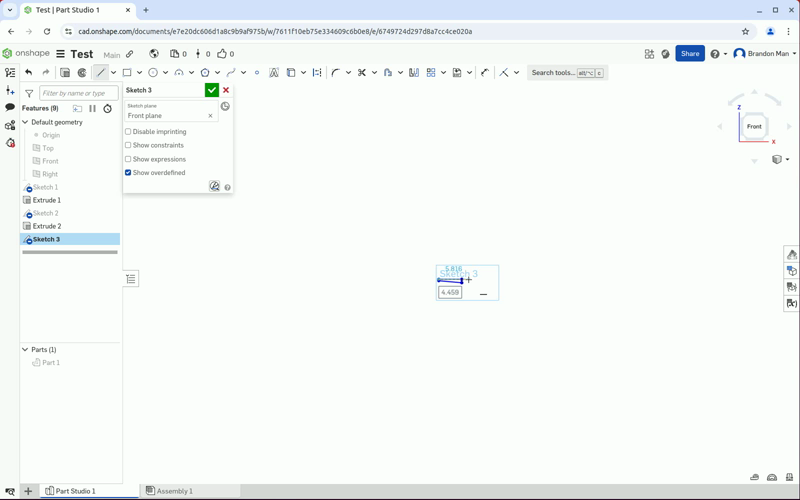
mouse_move(438, 280)
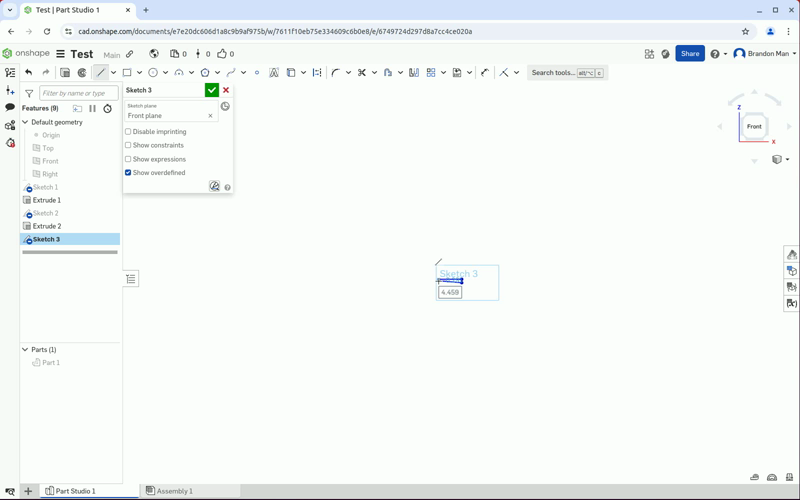
scroll(6)
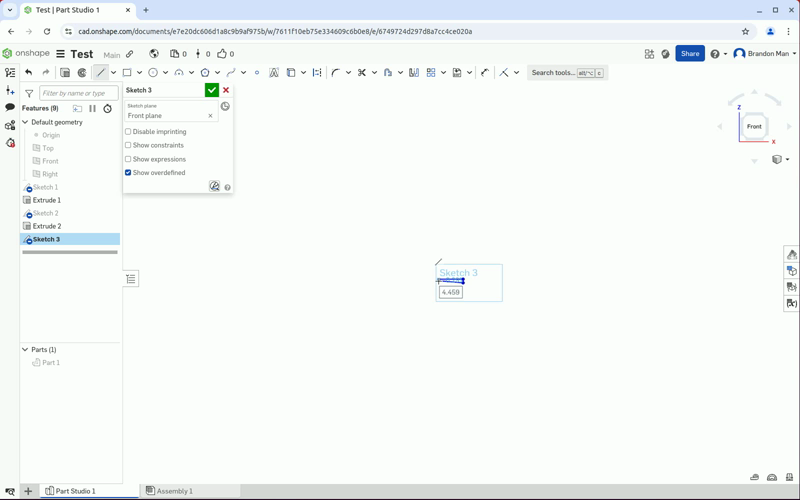
scroll(6)
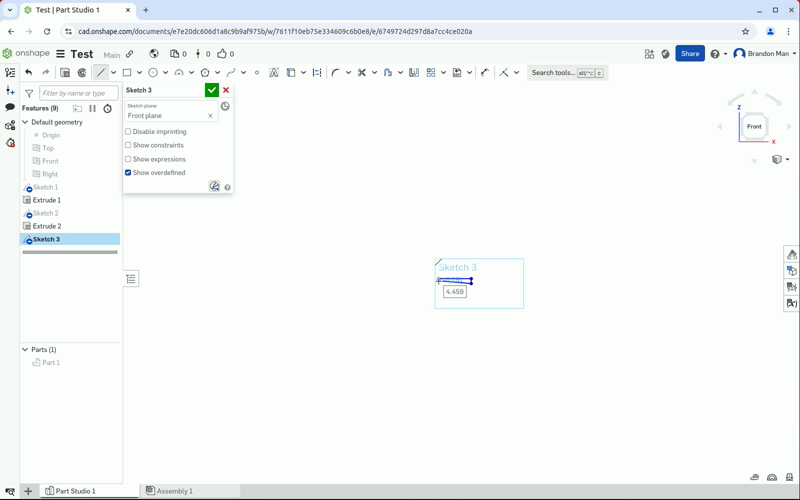
scroll(6)
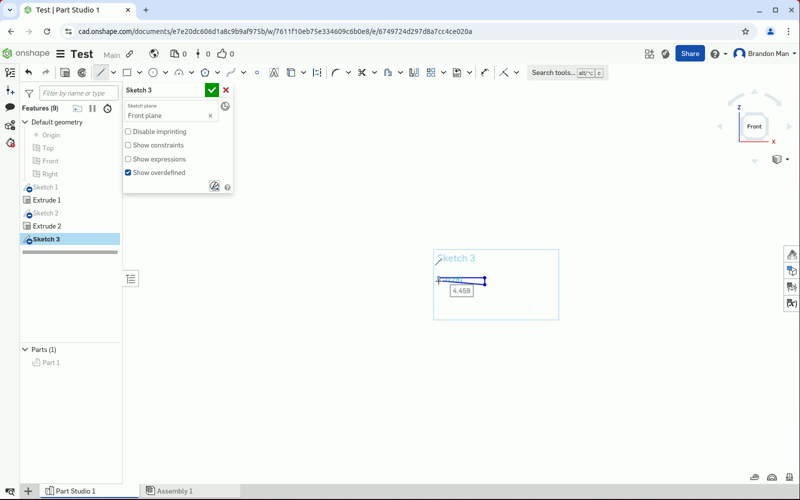
scroll(6)
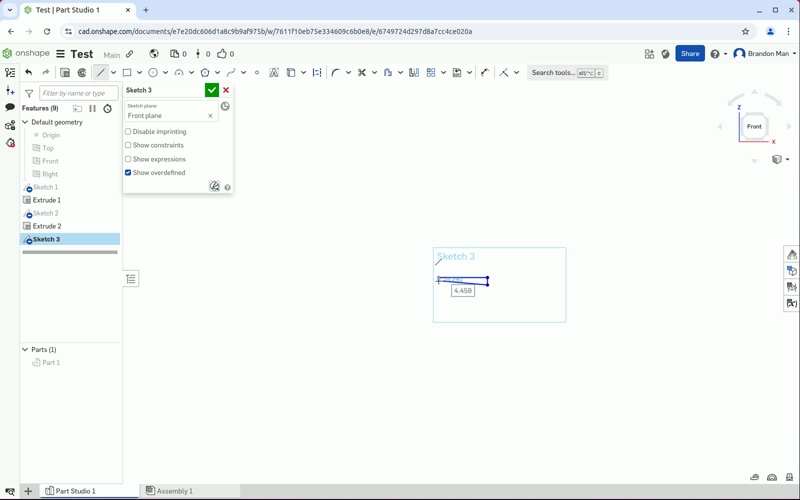
scroll(6)
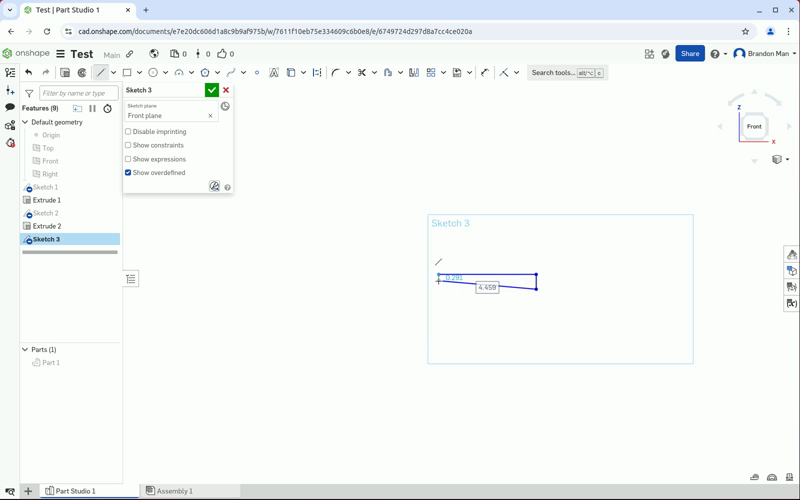
scroll(6)
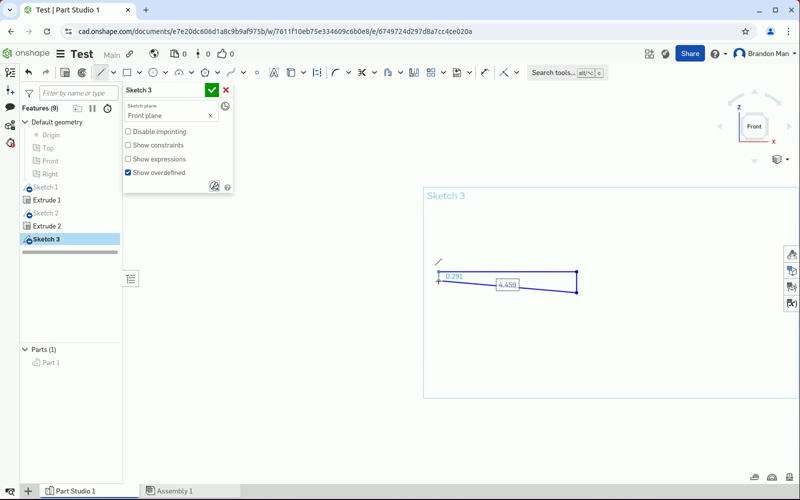
scroll(6)
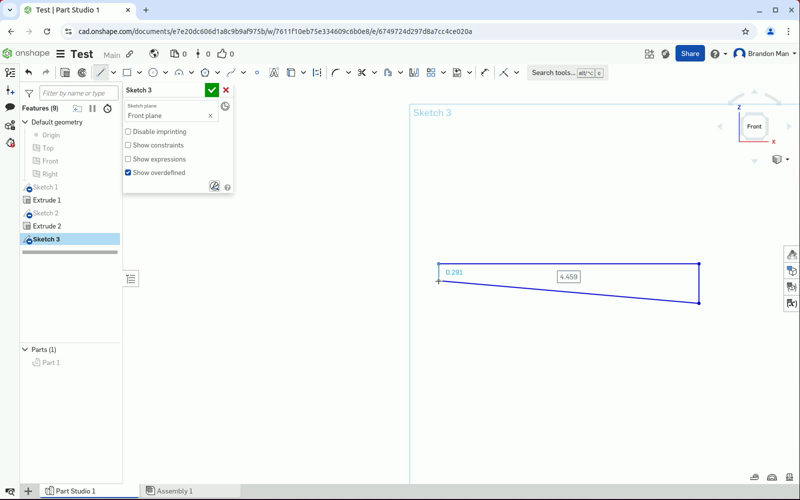
key_up(shift)
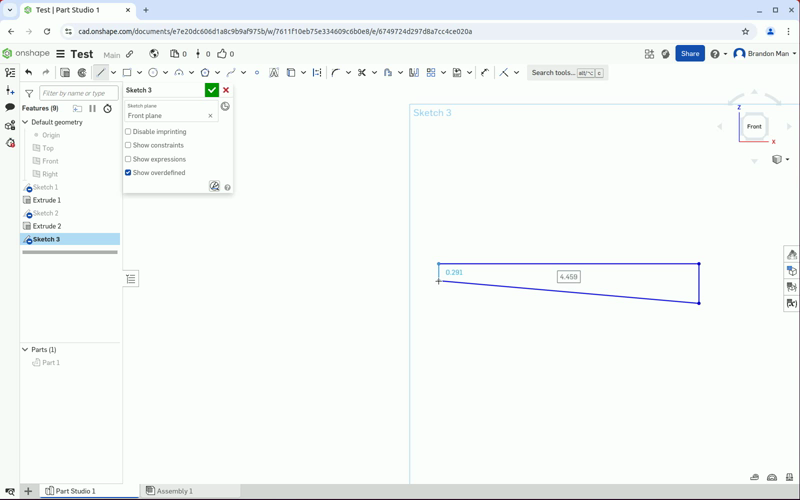
click(438, 280)
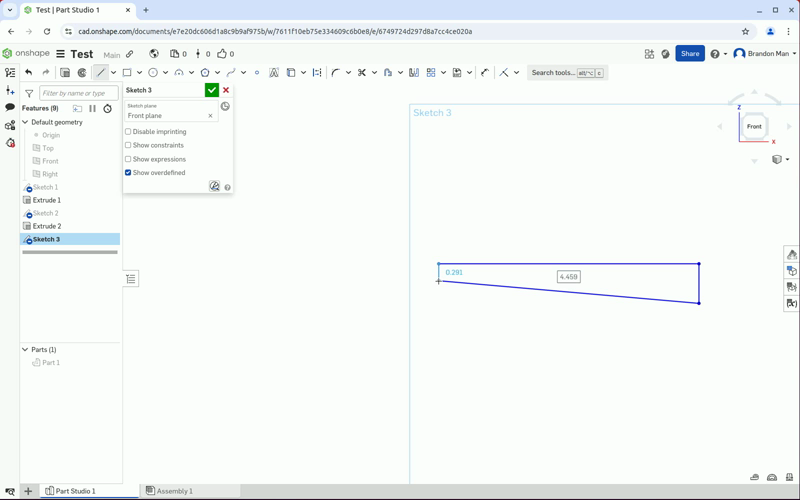
scroll(-6)
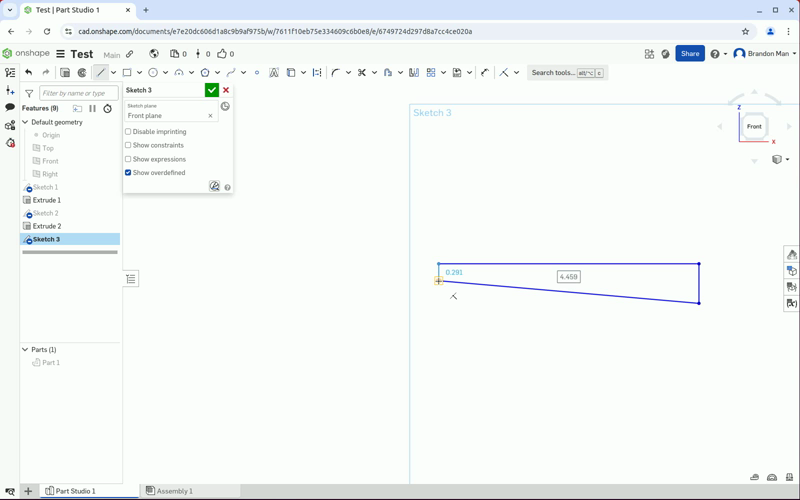
scroll(-6)
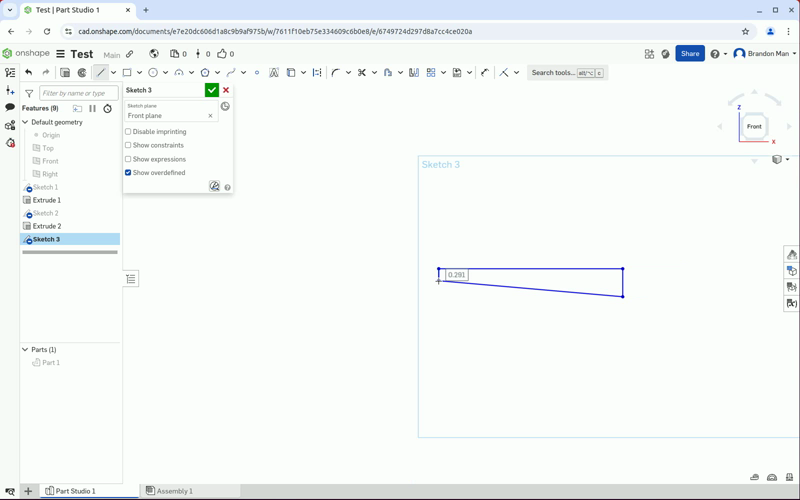
scroll(-6)
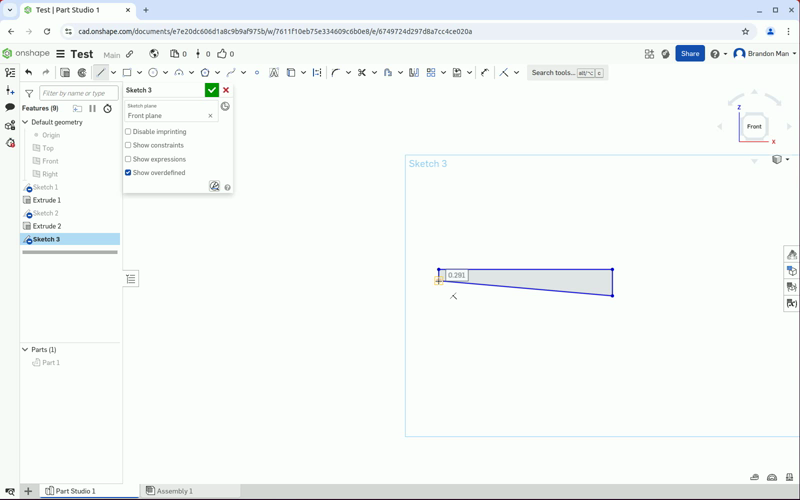
scroll(-6)
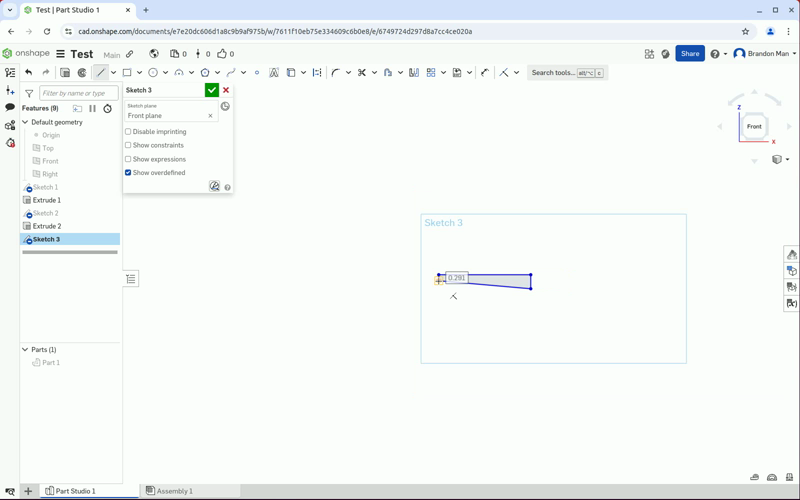
scroll(-6)
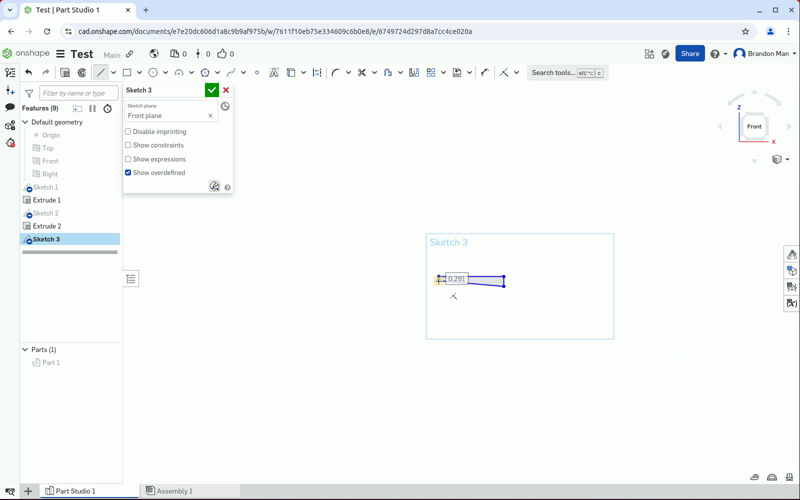
scroll(-6)
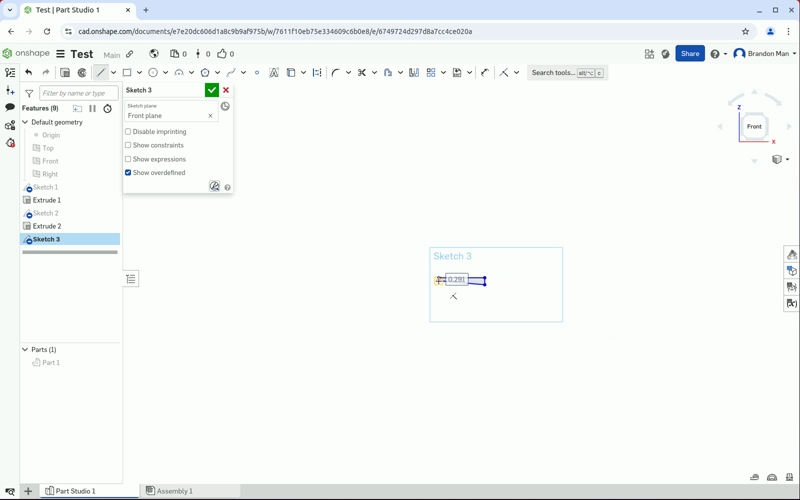
scroll(-6)
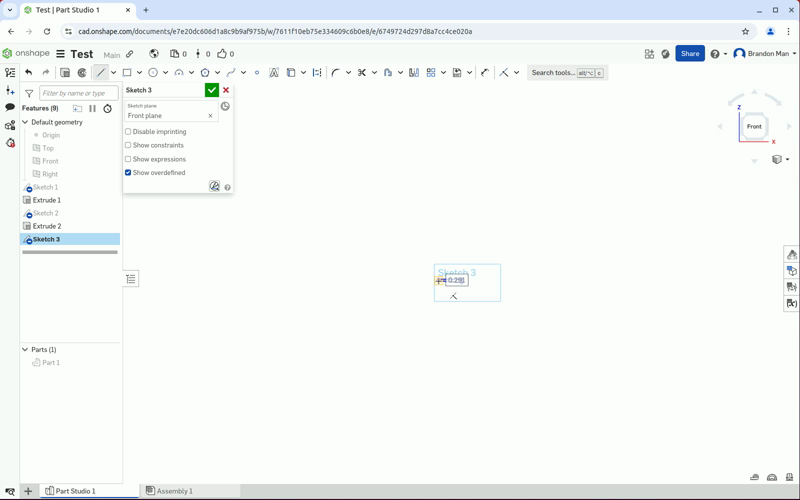
key(esc)
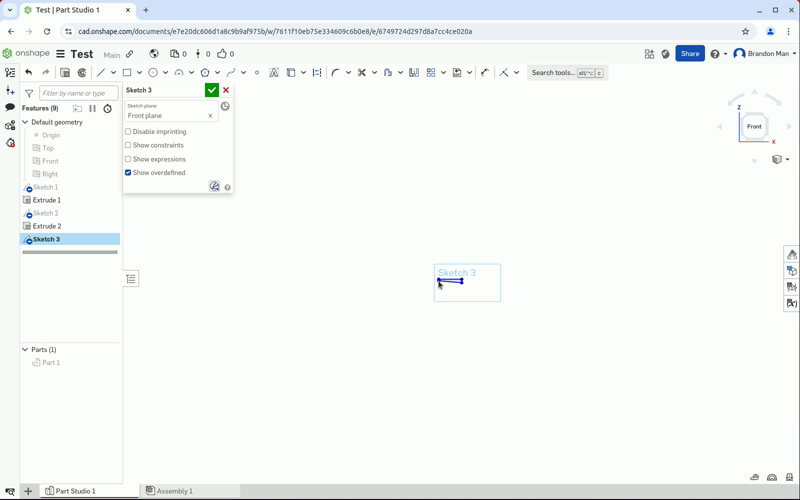
mouse_move(444, 279)
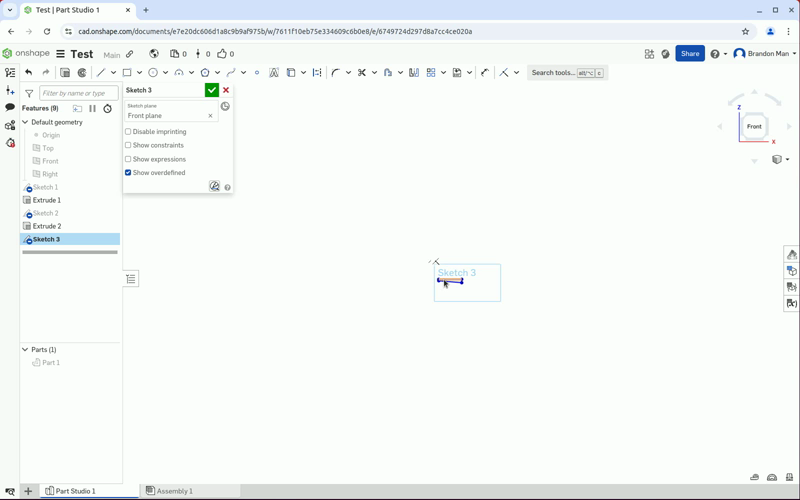
scroll(6)
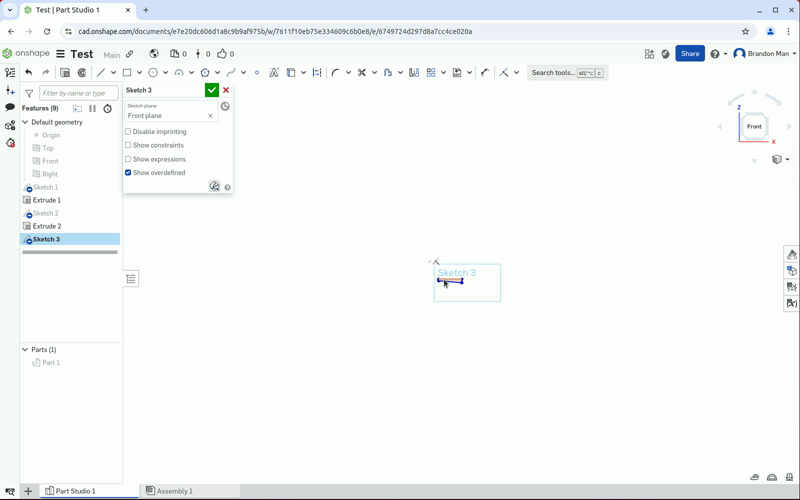
scroll(6)
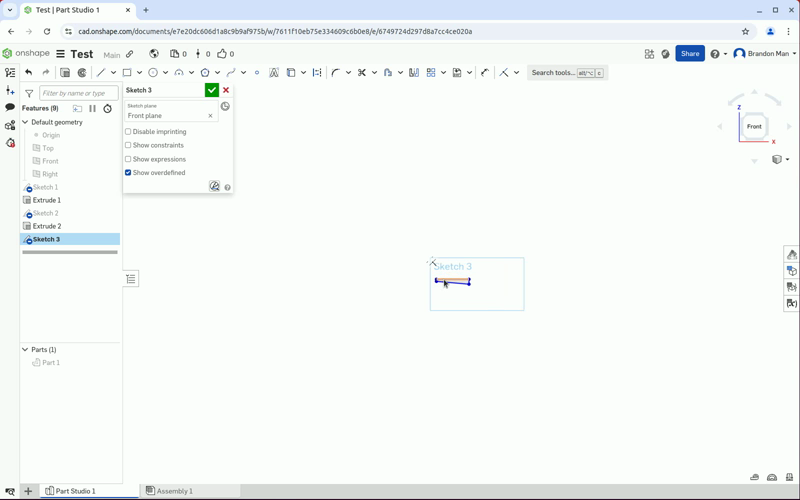
scroll(6)
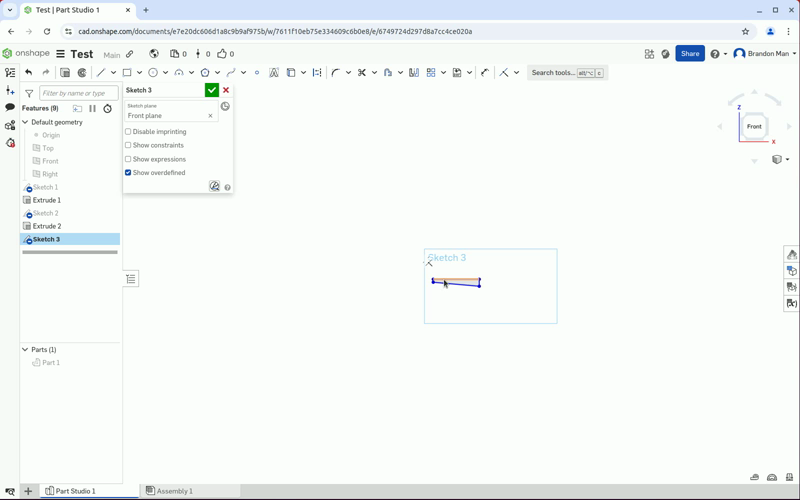
scroll(6)
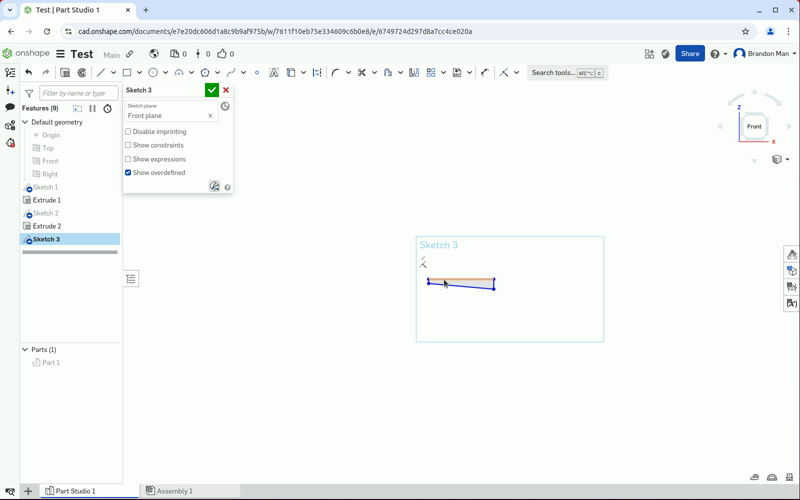
scroll(6)
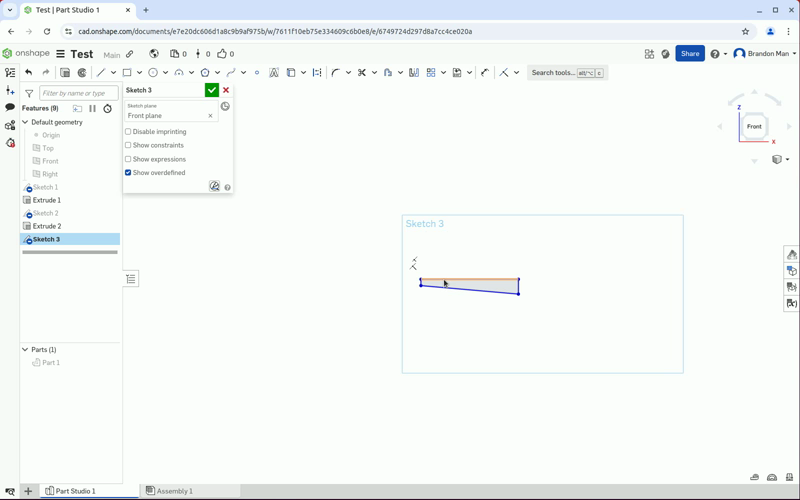
scroll(6)
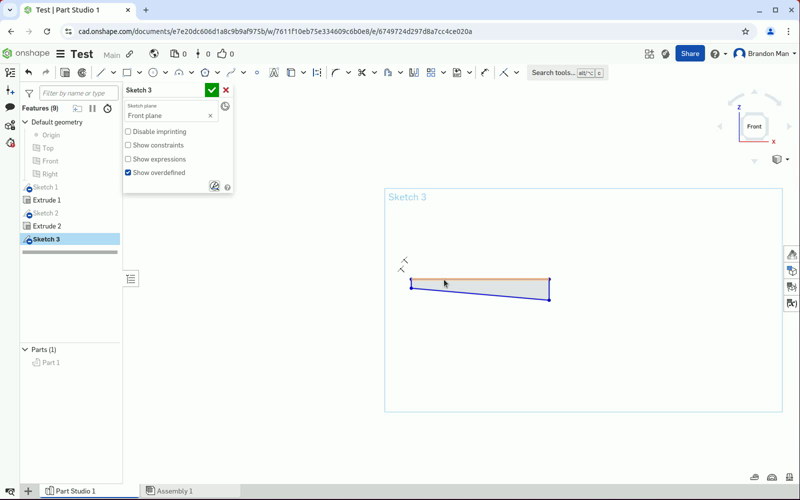
scroll(6)
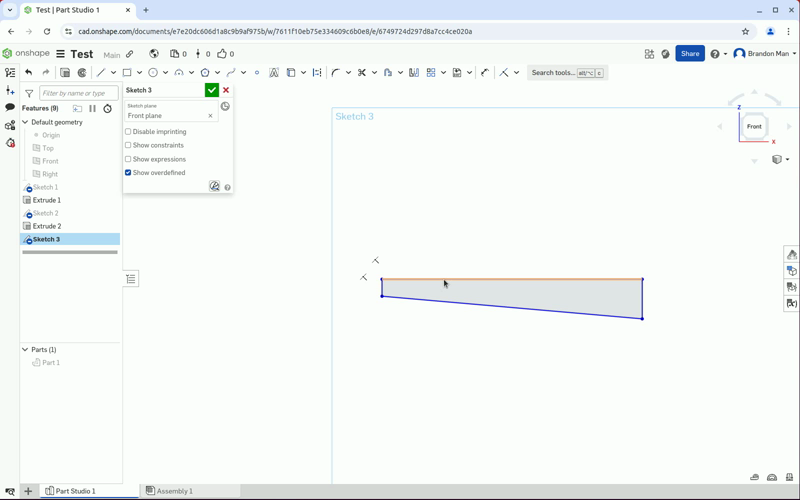
click(444, 279)
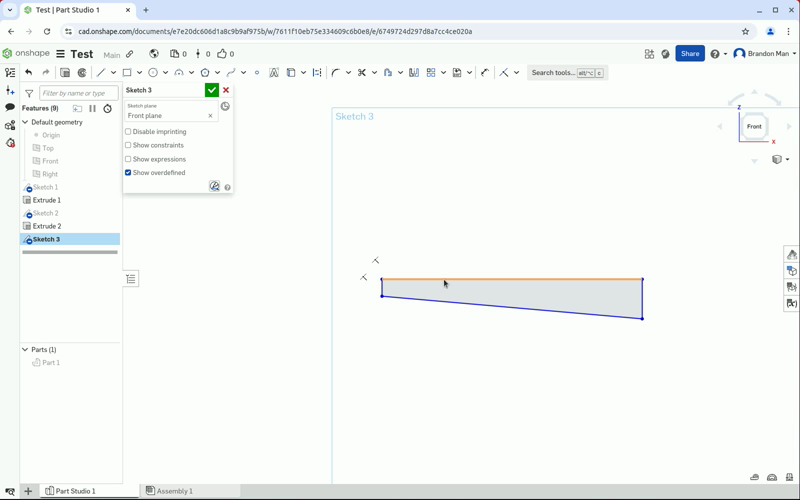
scroll(-6)
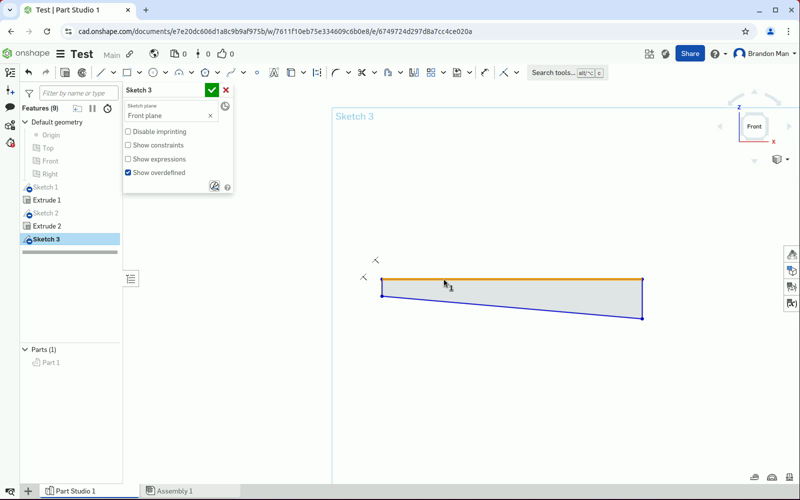
scroll(-6)
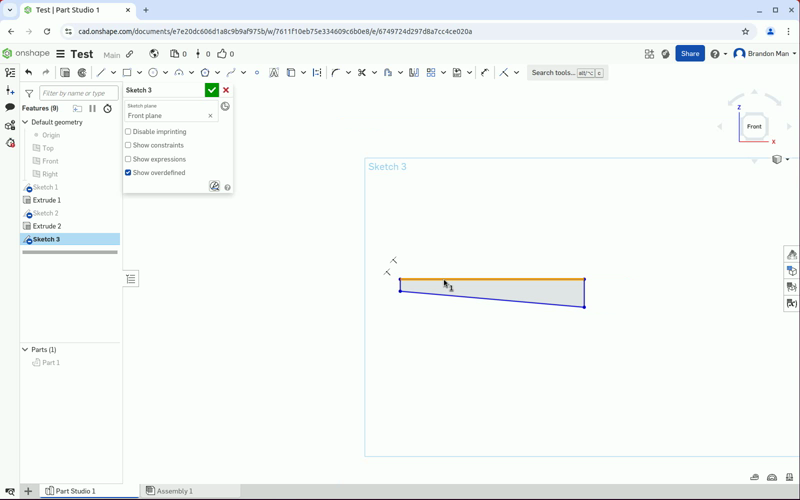
scroll(-6)
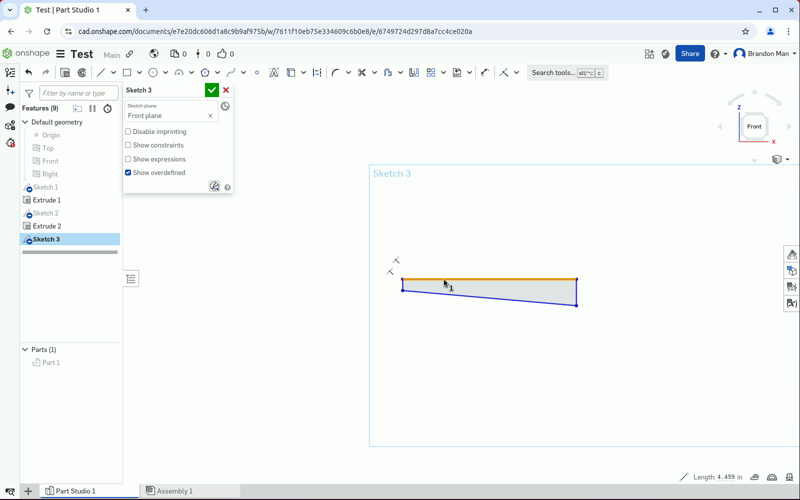
scroll(-6)
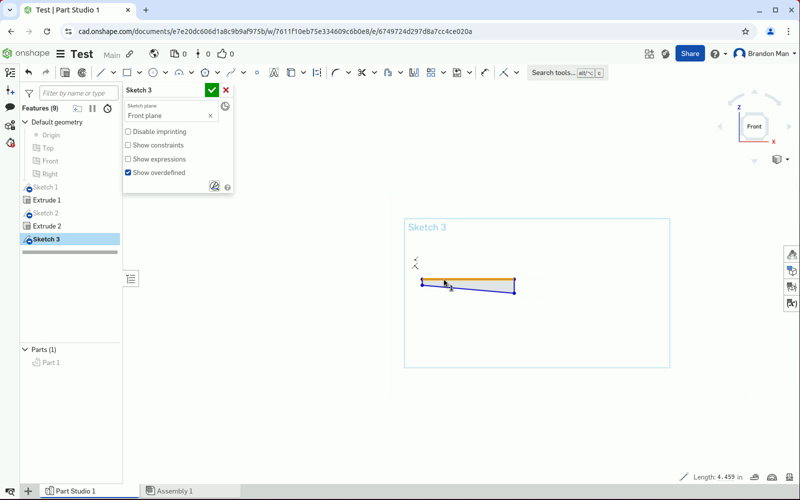
scroll(-6)
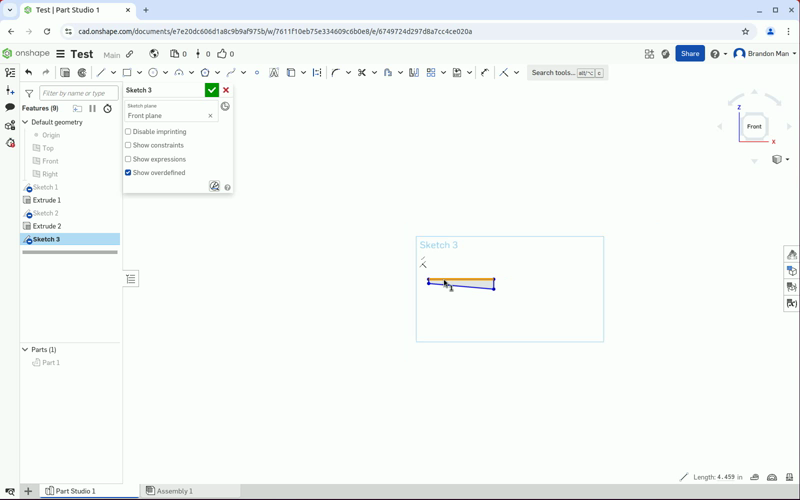
scroll(-6)
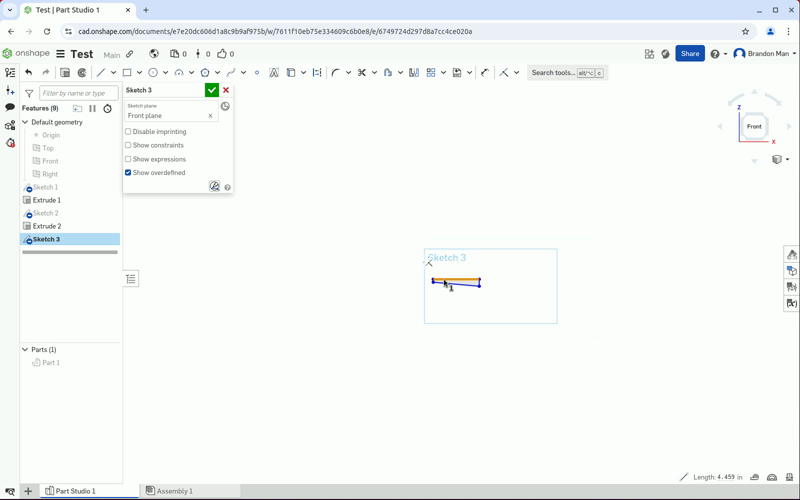
scroll(-6)
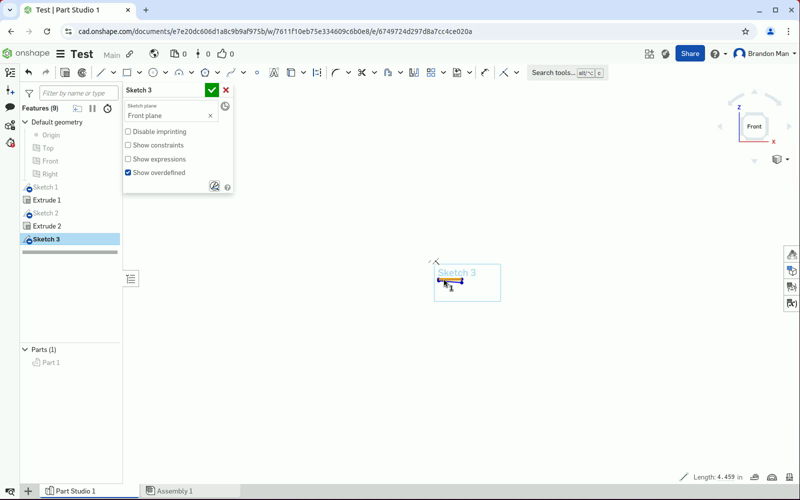
mouse_move(73, 352)
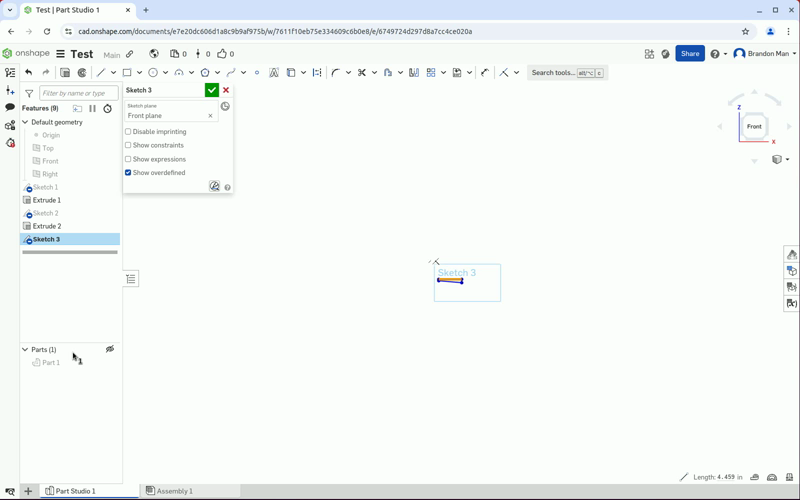
key(shift+y)
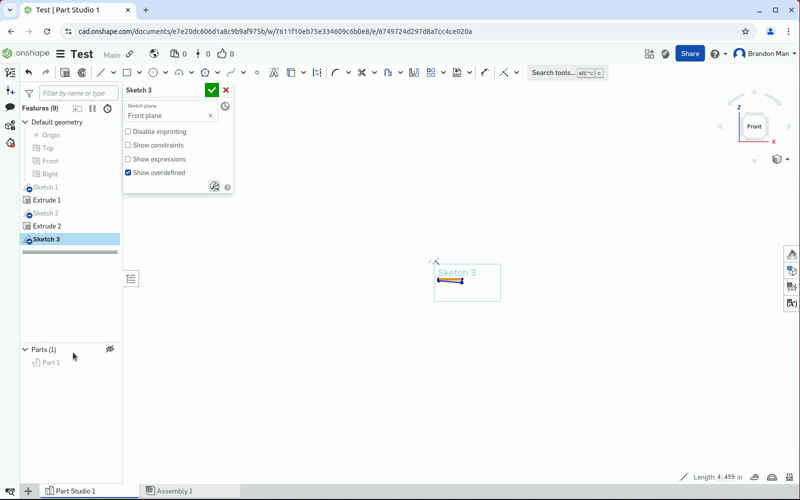
key(shift+e)
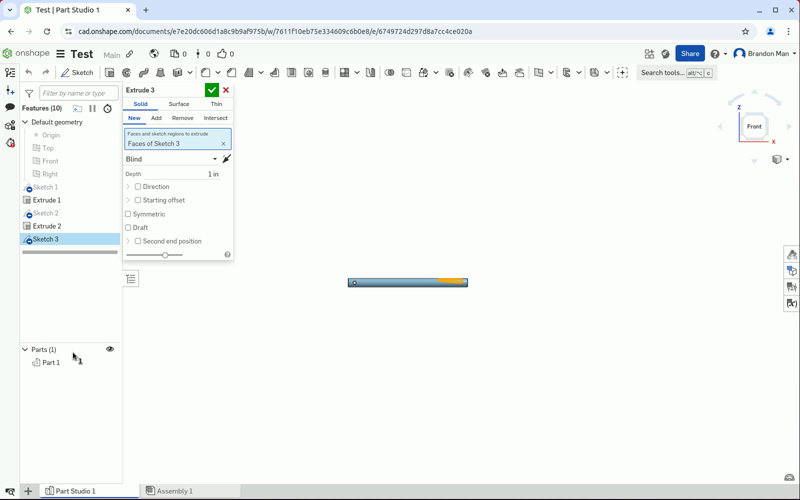
mouse_move(143, 106)
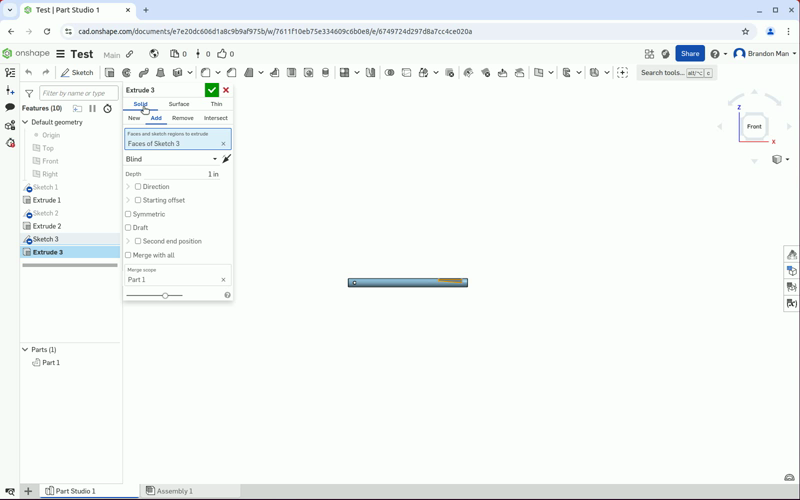
click(143, 106)
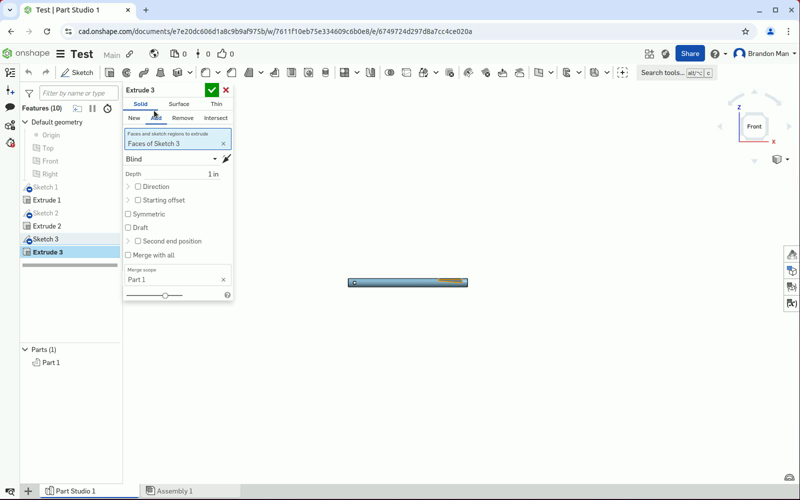
mouse_move(186, 120)
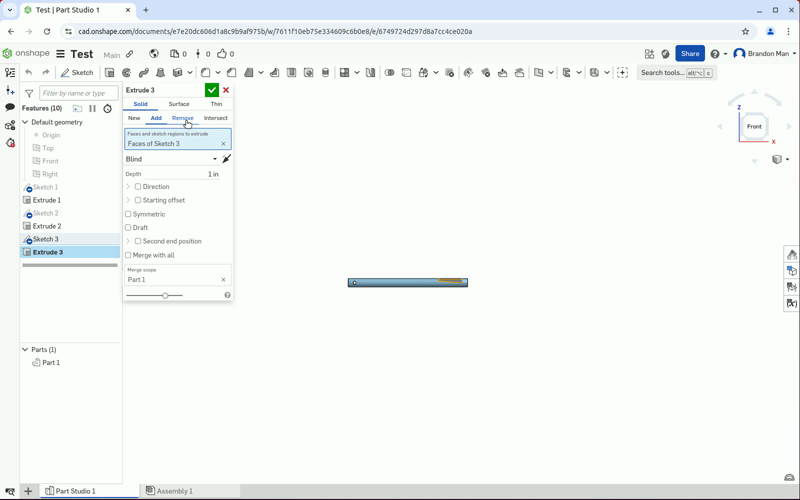
click(186, 120)
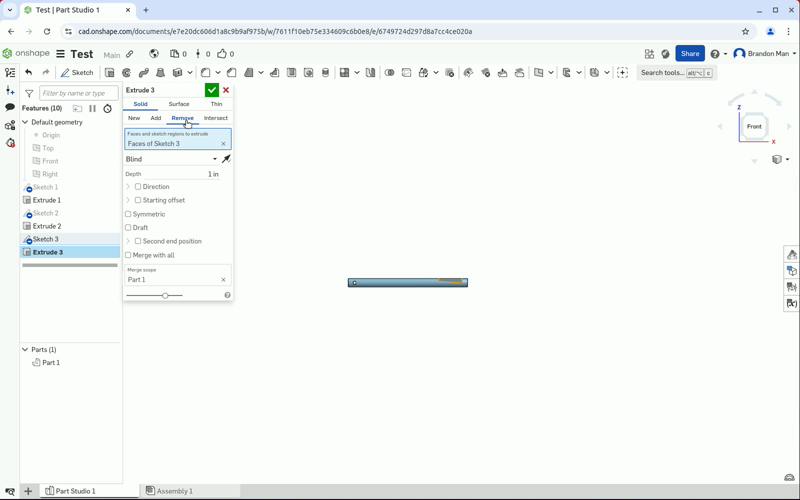
key(tab, 4)
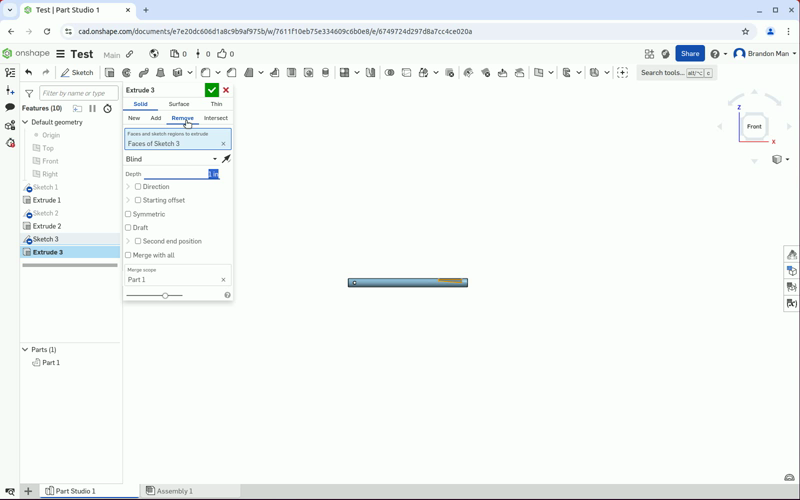
text(-4.814)
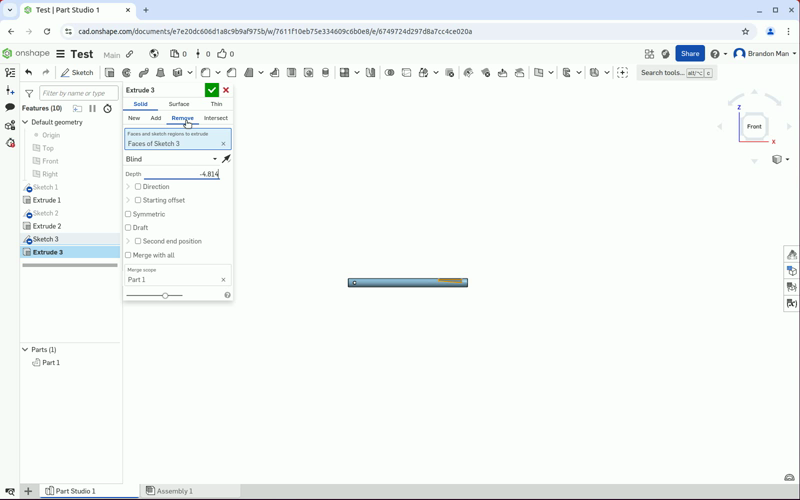
key(tab, 3)
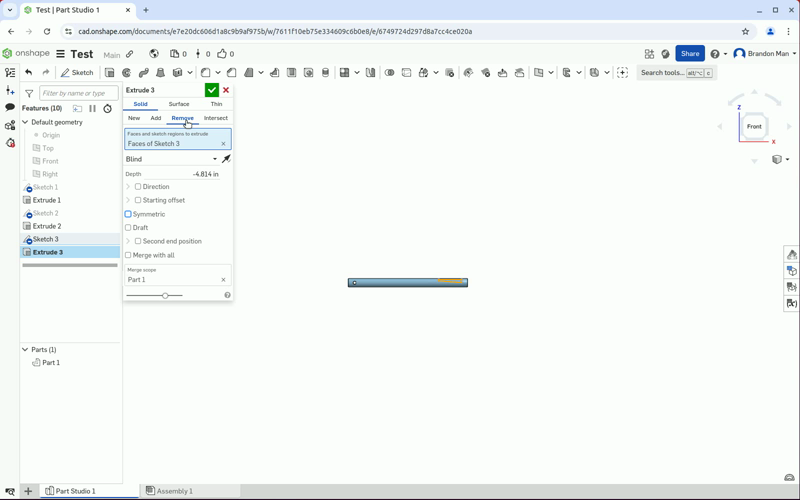
key(space)
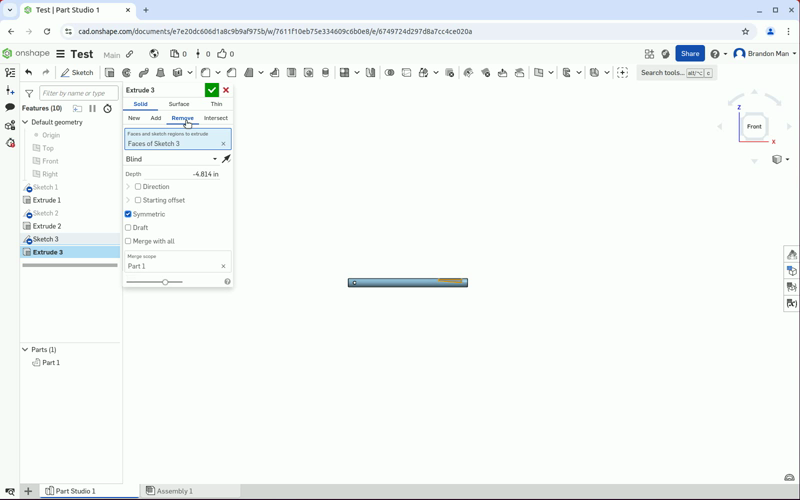
key(tab, 2)
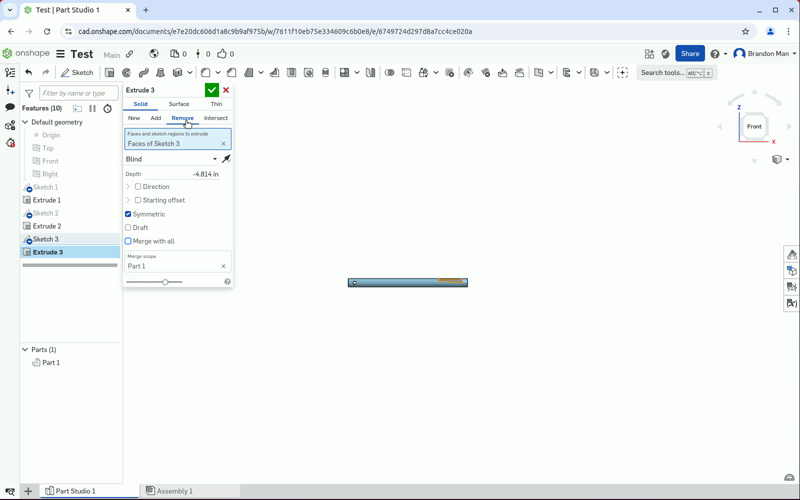
key(space)
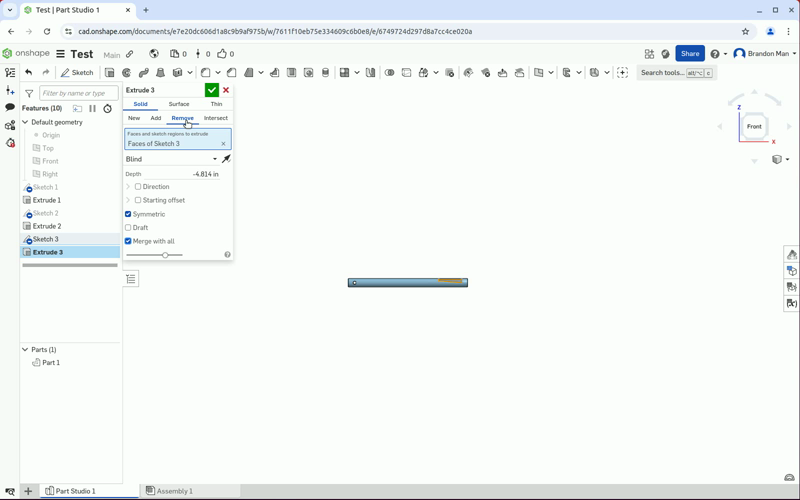
key(enter)
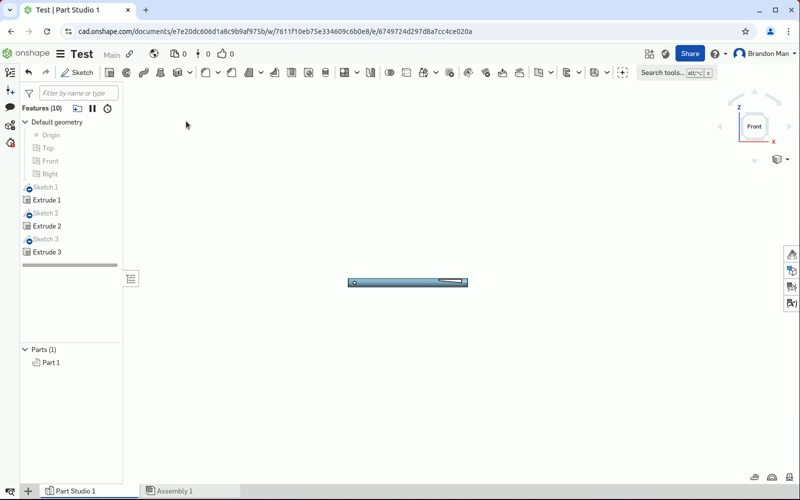
key(shift+h)
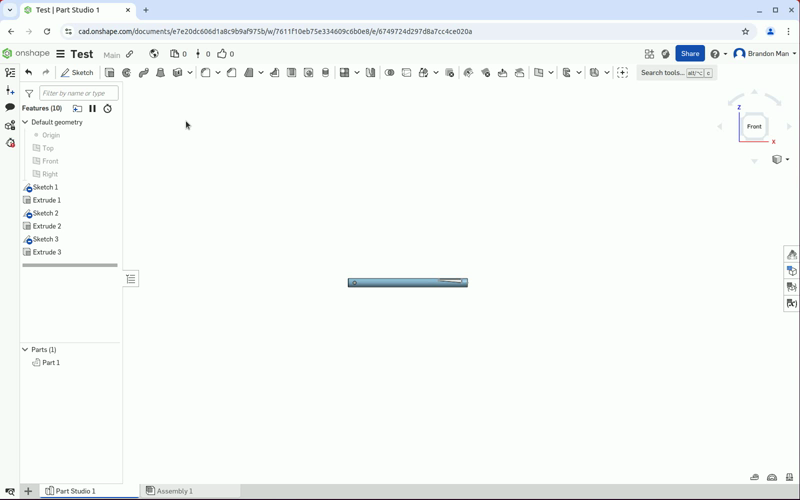
key(shift+h)
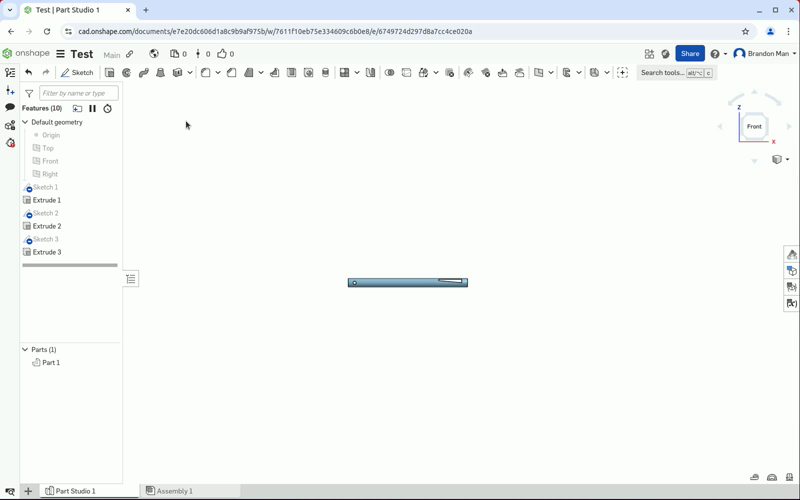
mouse_move(73, 189)
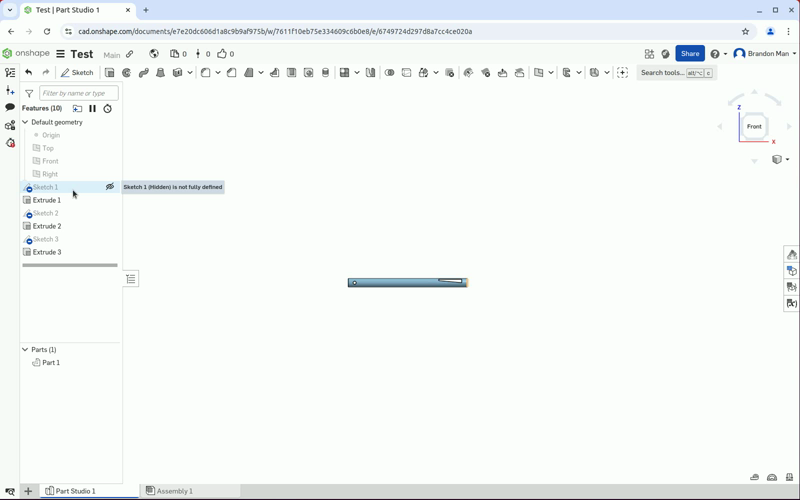
click(73, 189)
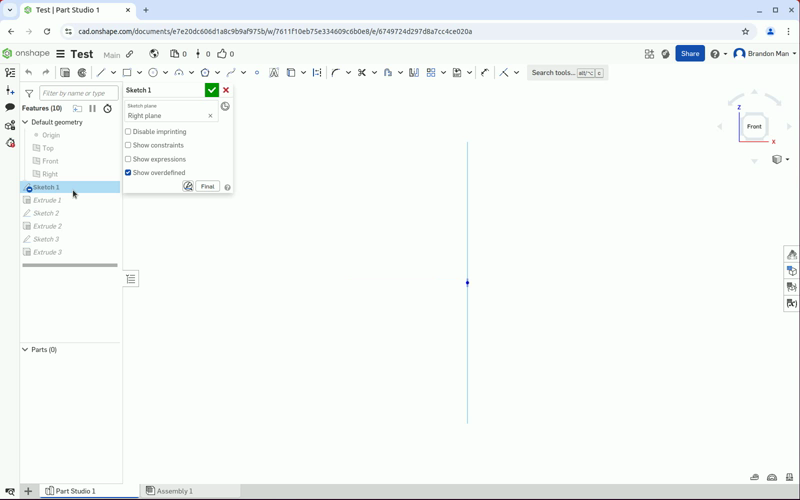
mouse_move(229, 92)
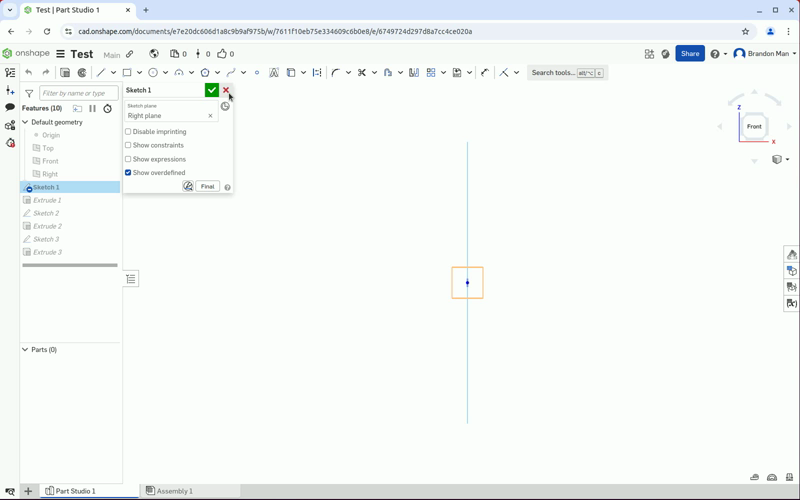
click(229, 92)
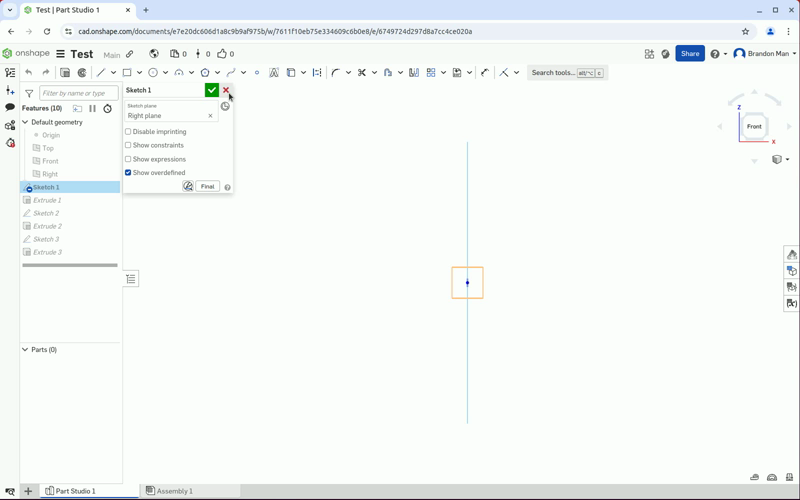
key(shift+s)
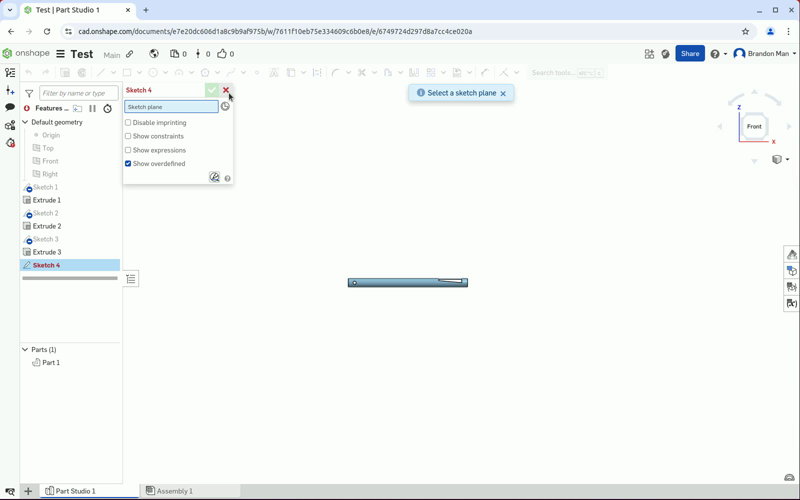
mouse_move(73, 163)
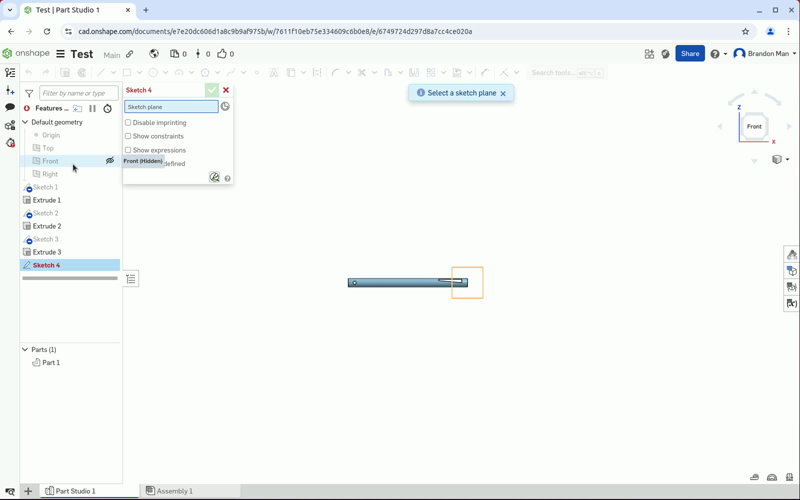
click(73, 163)
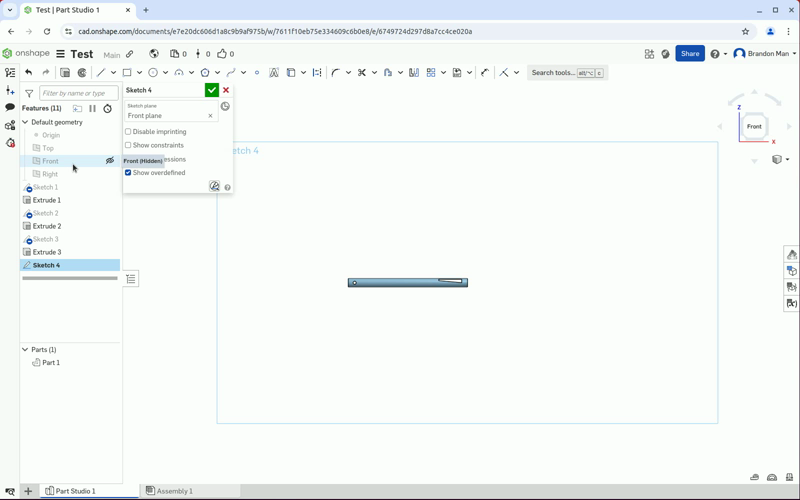
mouse_move(73, 352)
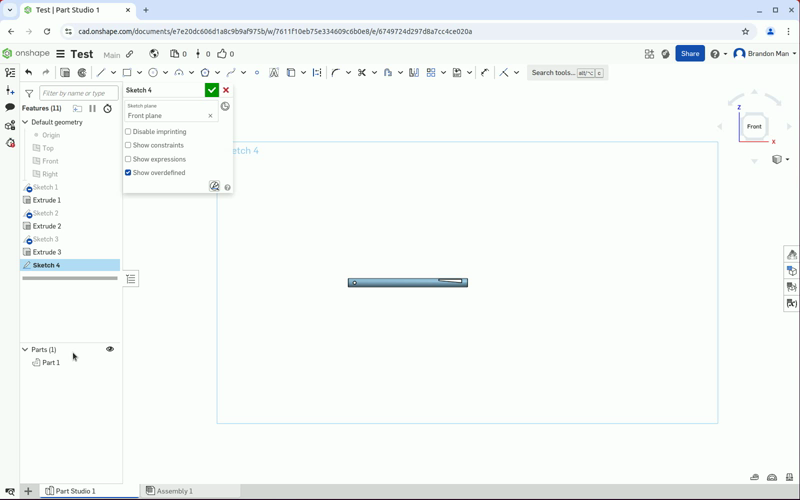
key(y)
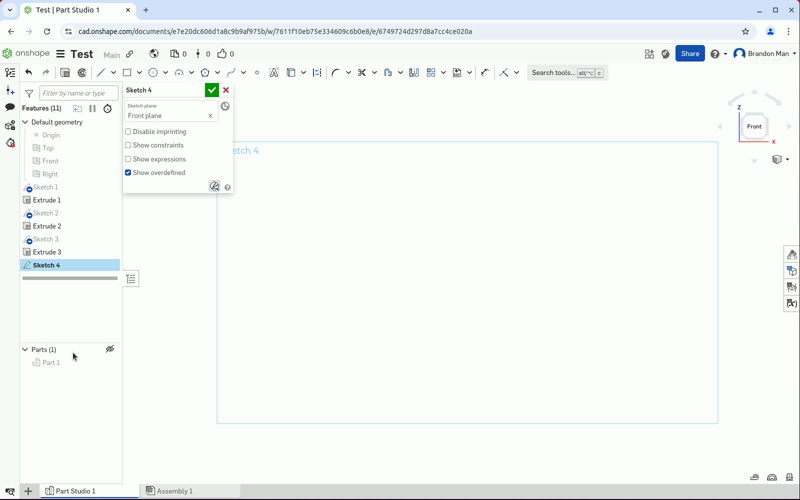
key(l)
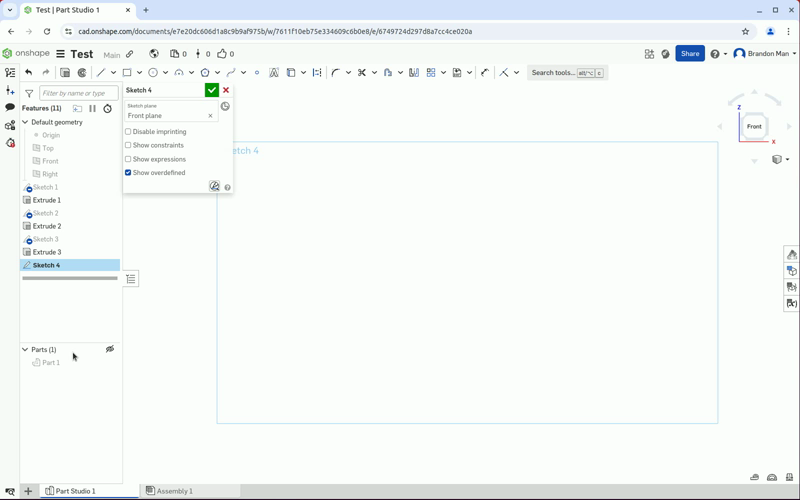
key_down(shift)
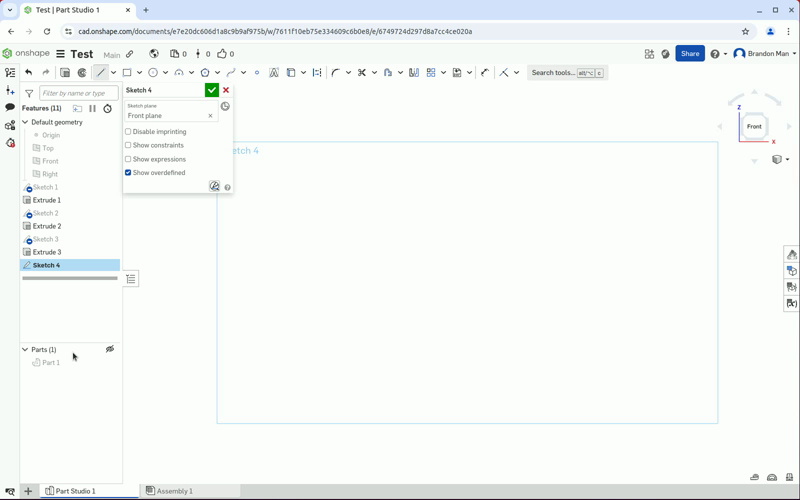
mouse_move(438, 287)
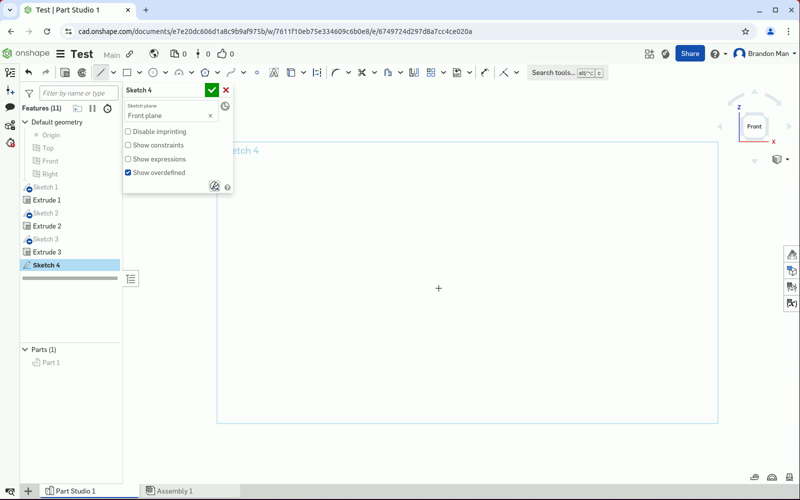
click(438, 287)
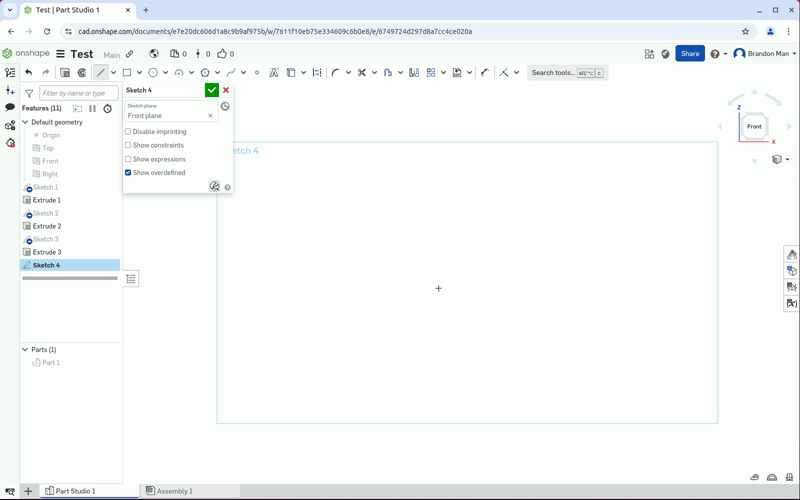
key_up(shift)
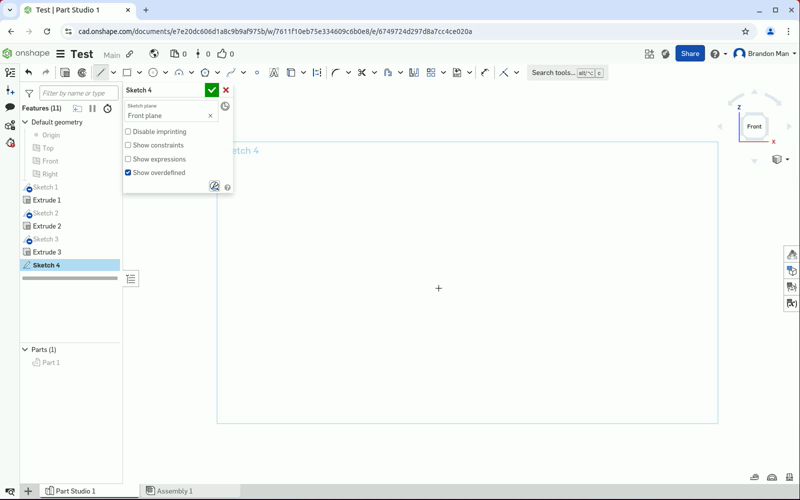
key_down(shift)
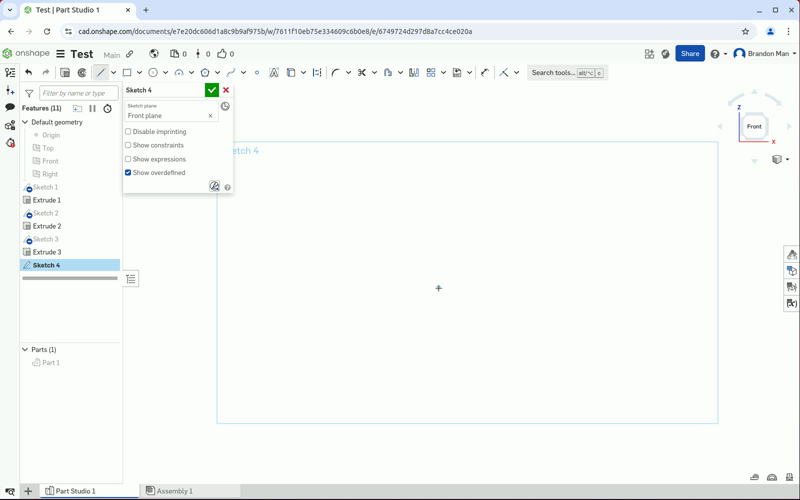
mouse_move(468, 287)
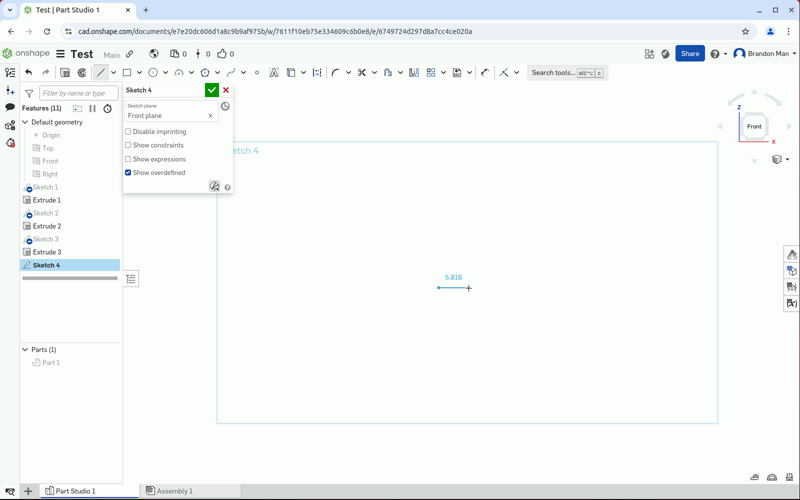
mouse_move(461, 287)
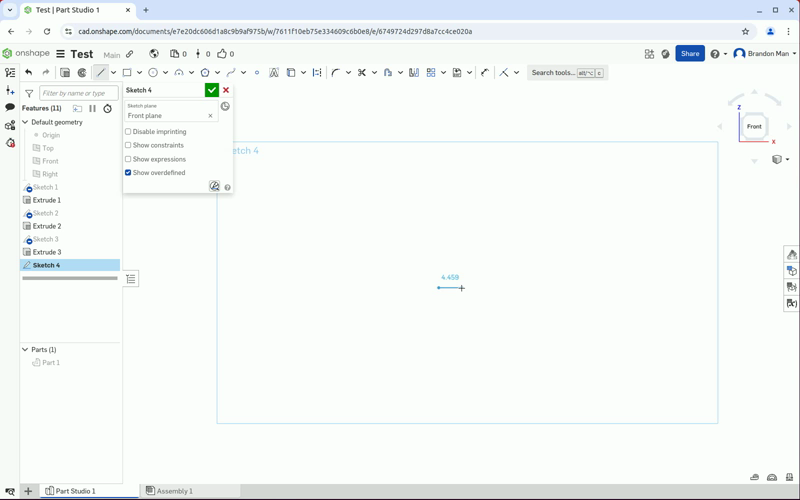
click(461, 287)
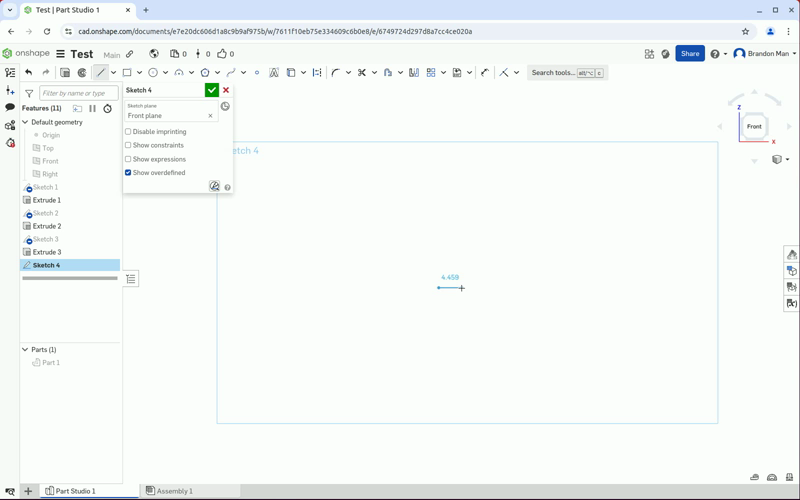
key_up(shift)
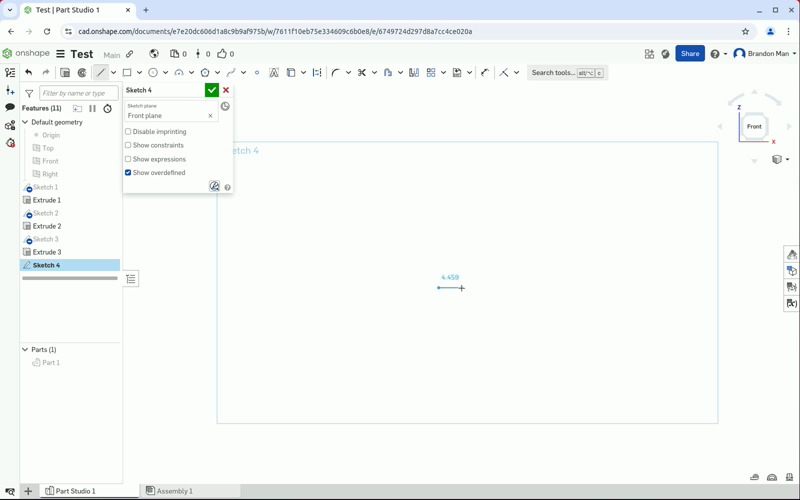
key_down(shift)
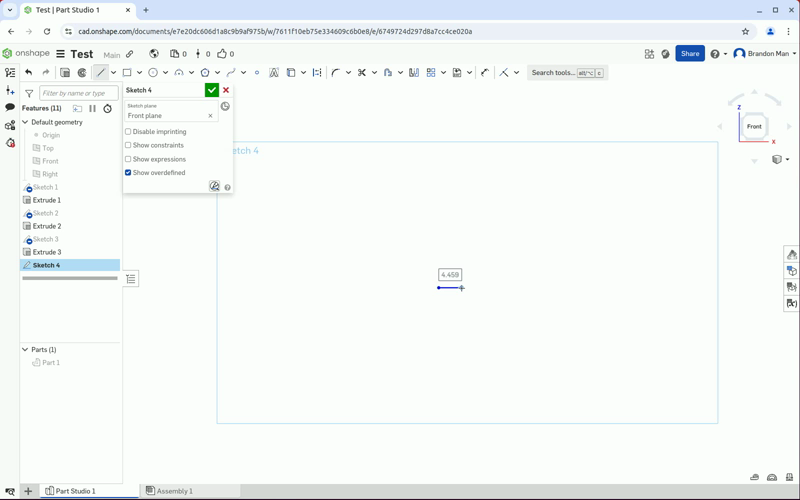
mouse_move(491, 287)
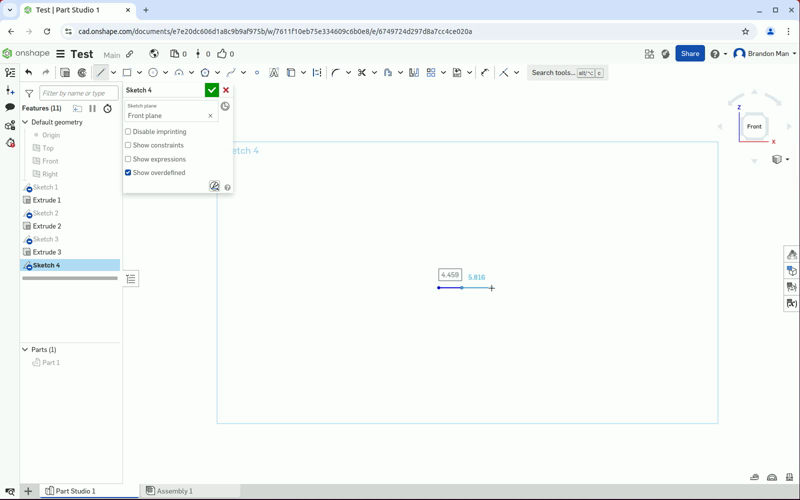
mouse_move(461, 283)
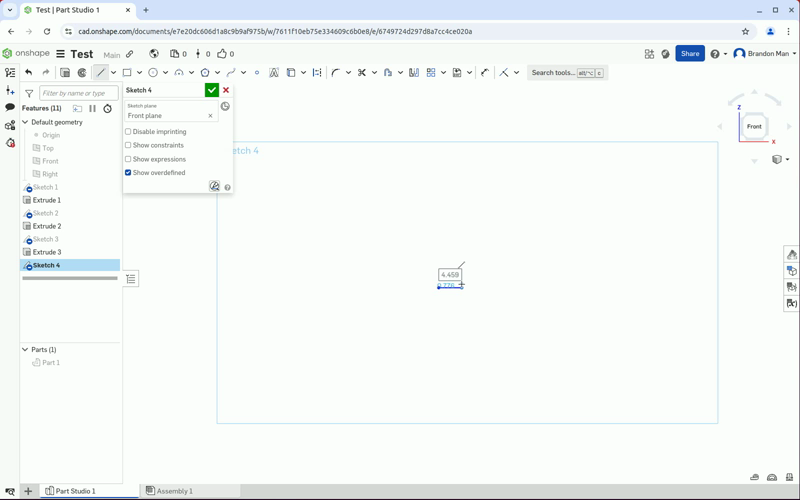
scroll(6)
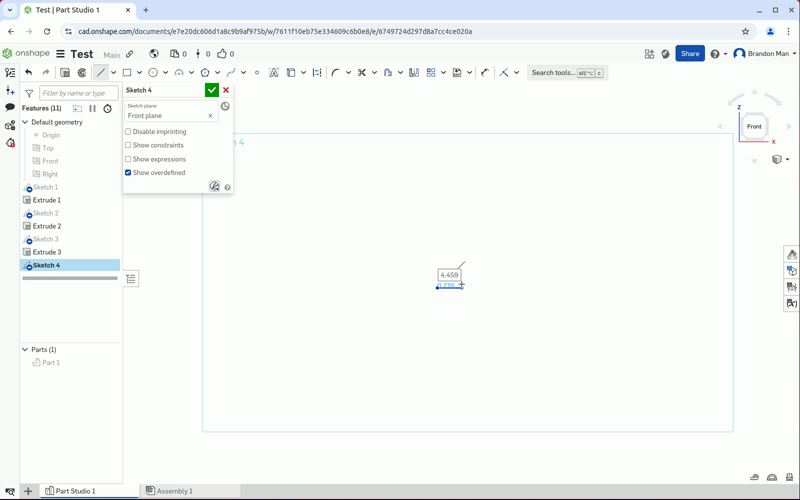
scroll(6)
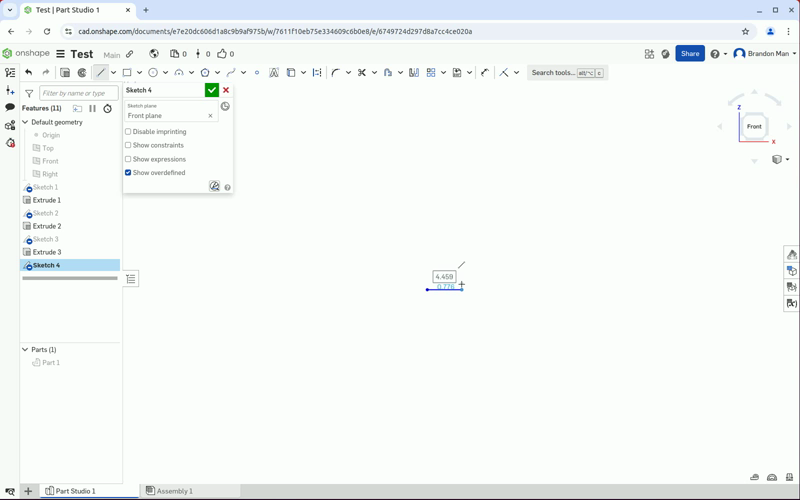
scroll(6)
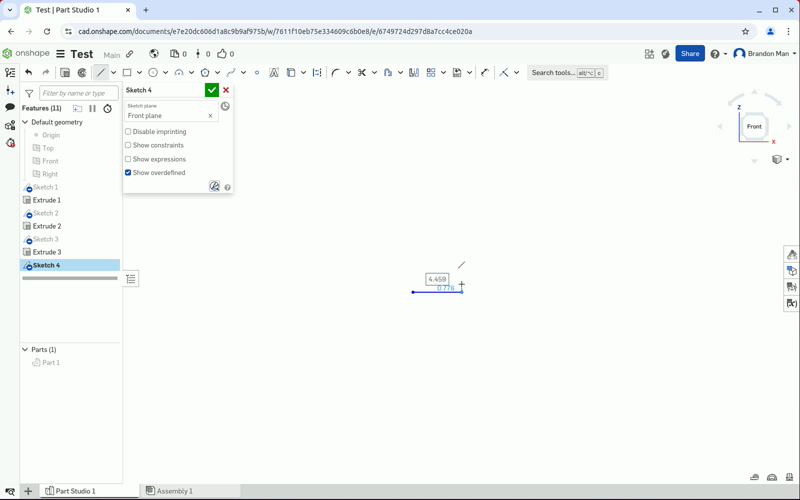
scroll(6)
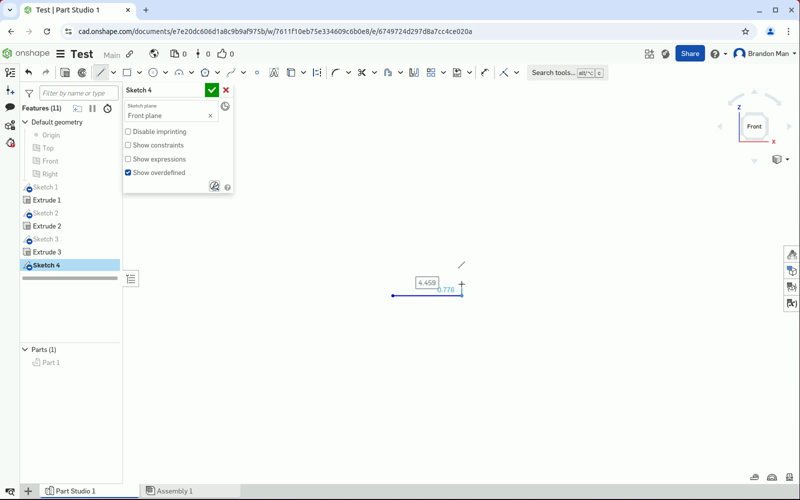
scroll(6)
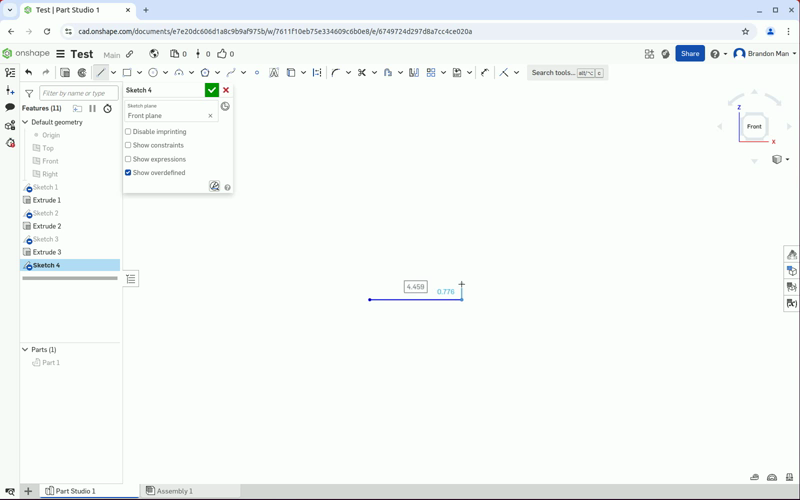
scroll(6)
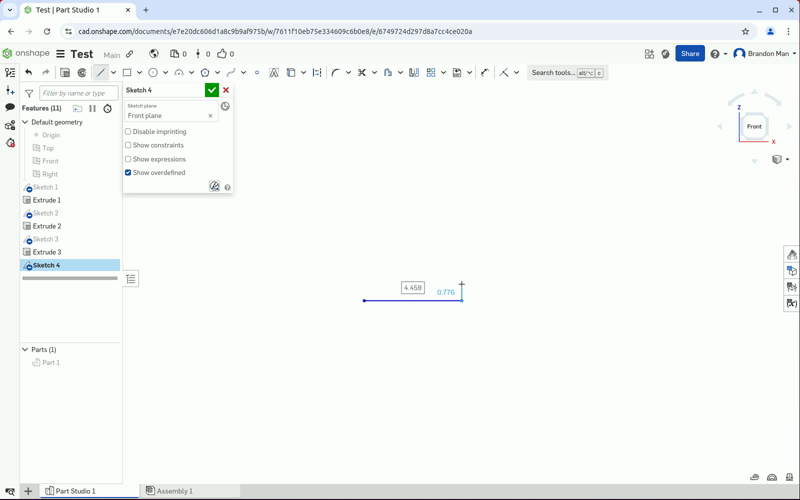
scroll(6)
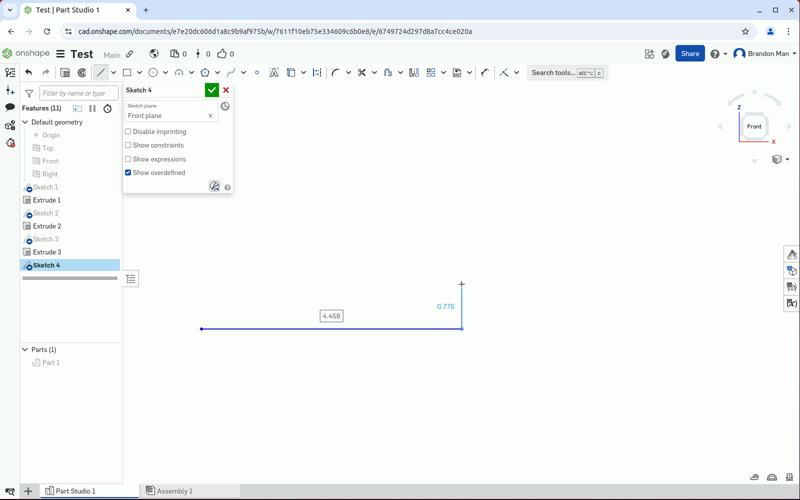
click(461, 283)
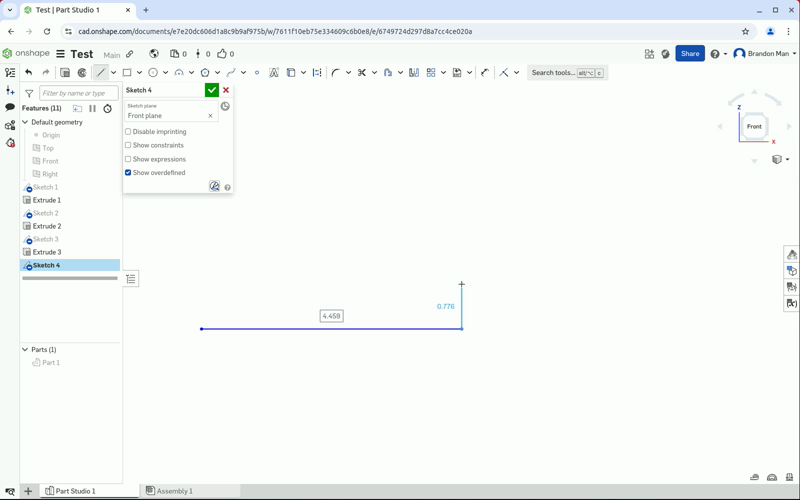
scroll(-6)
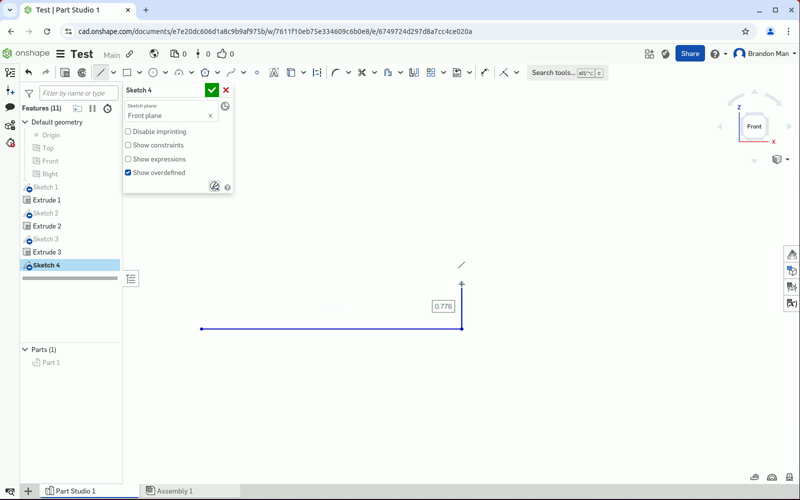
scroll(-6)
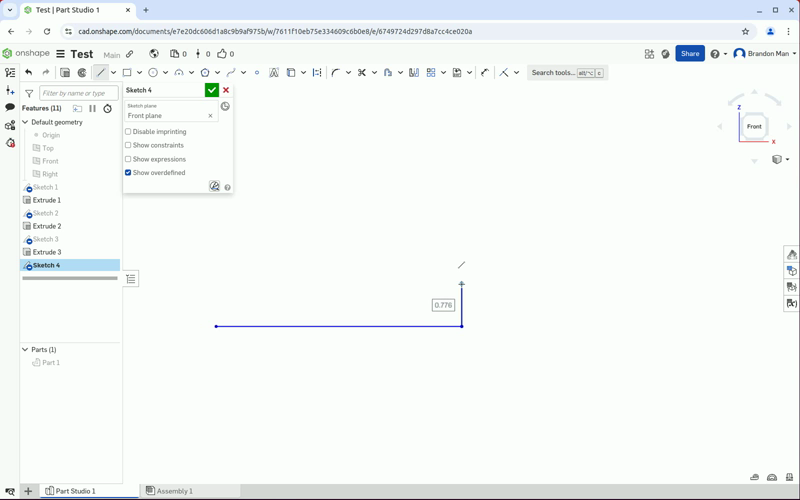
scroll(-6)
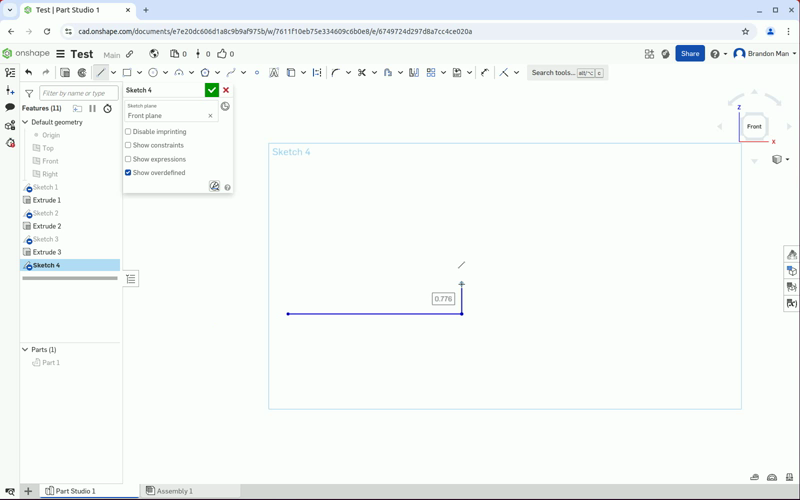
scroll(-6)
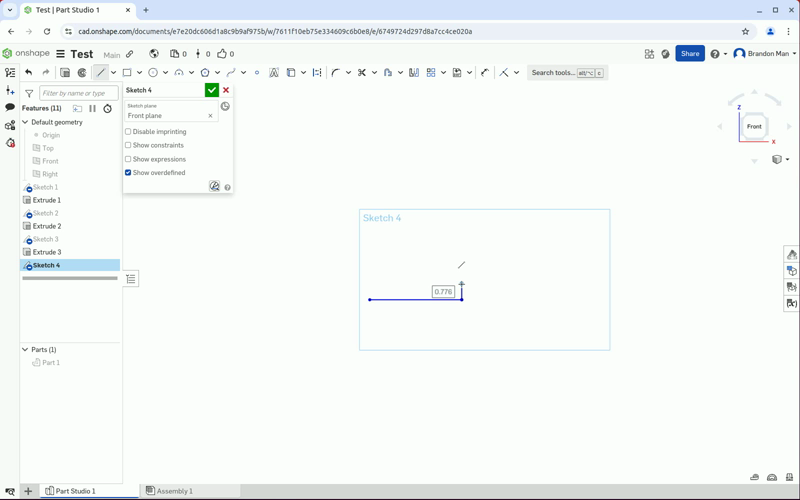
scroll(-6)
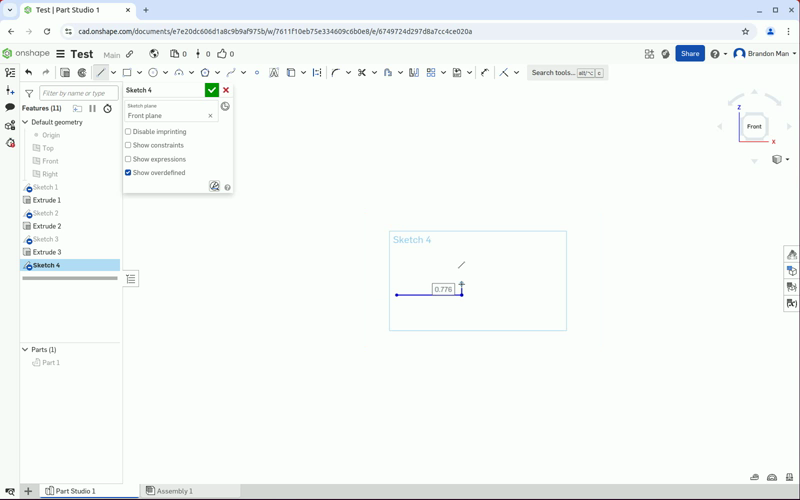
scroll(-6)
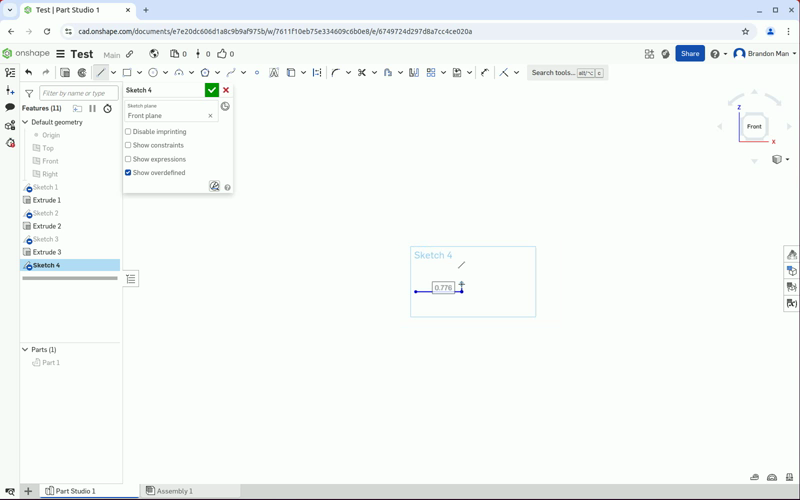
scroll(-6)
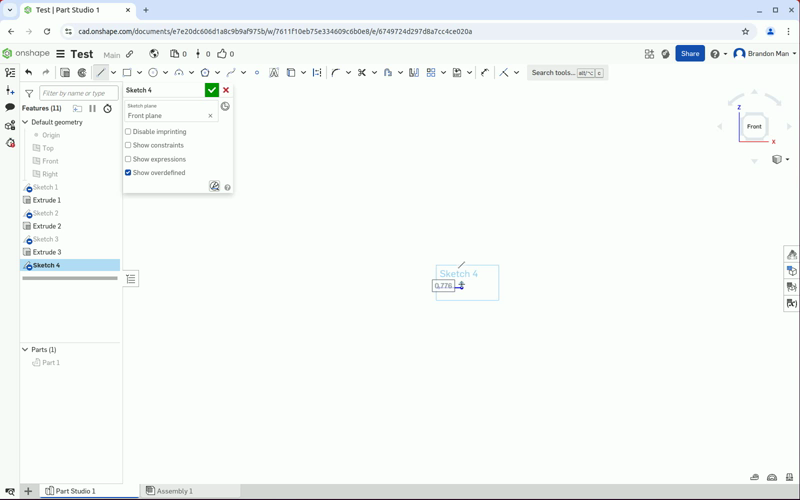
key_up(shift)
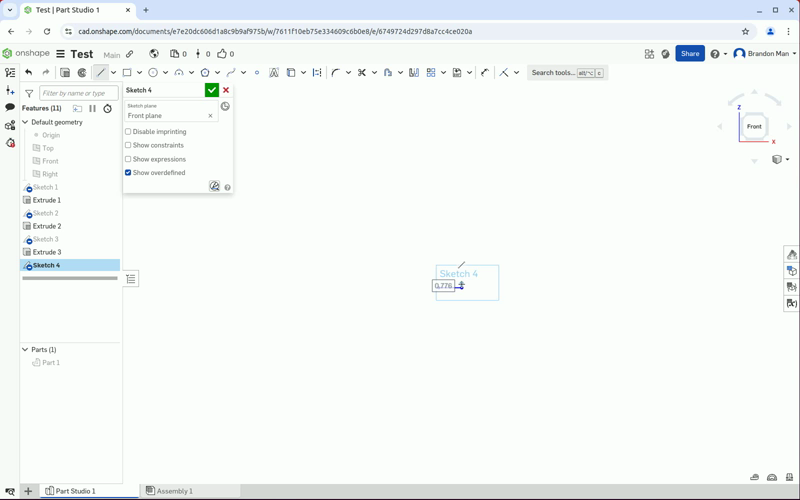
key_down(shift)
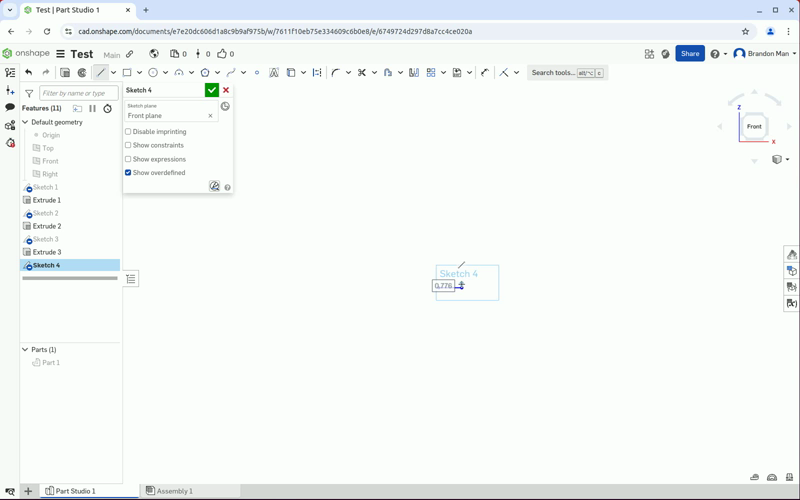
mouse_move(491, 283)
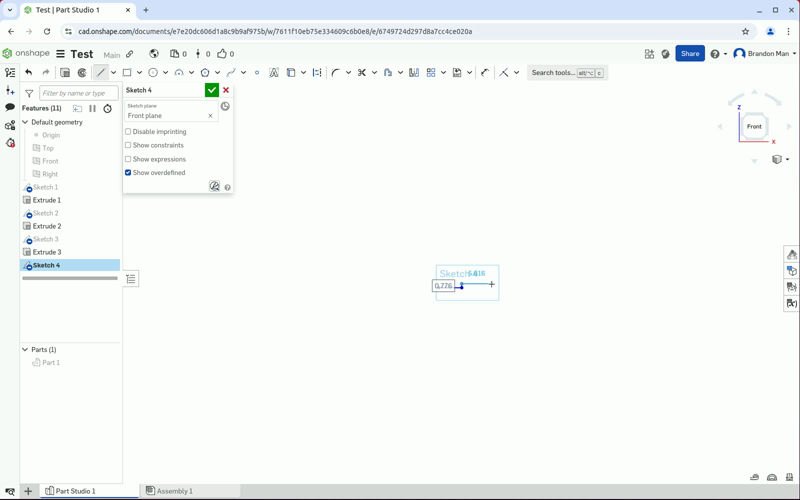
mouse_move(438, 286)
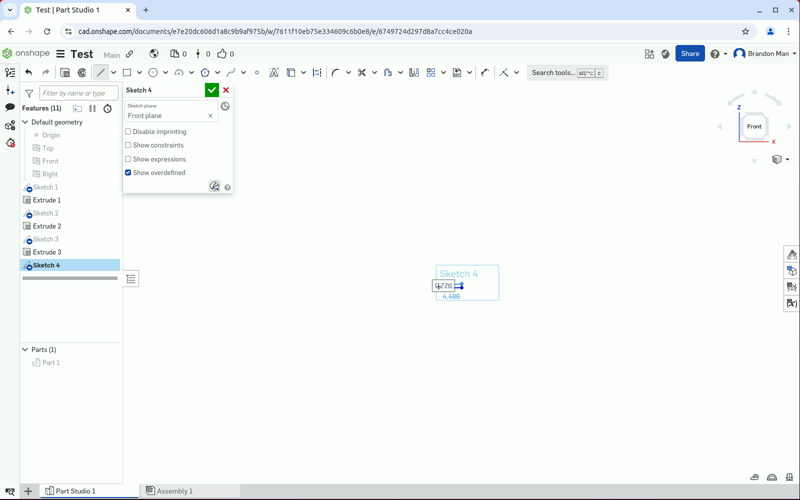
scroll(6)
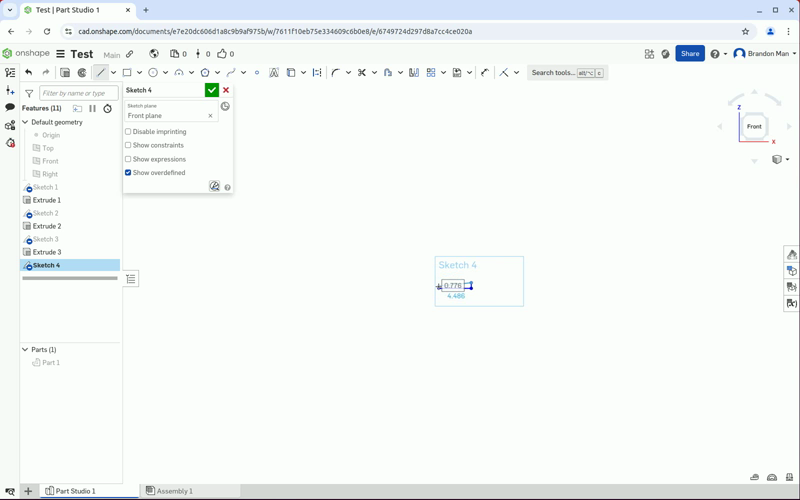
scroll(6)
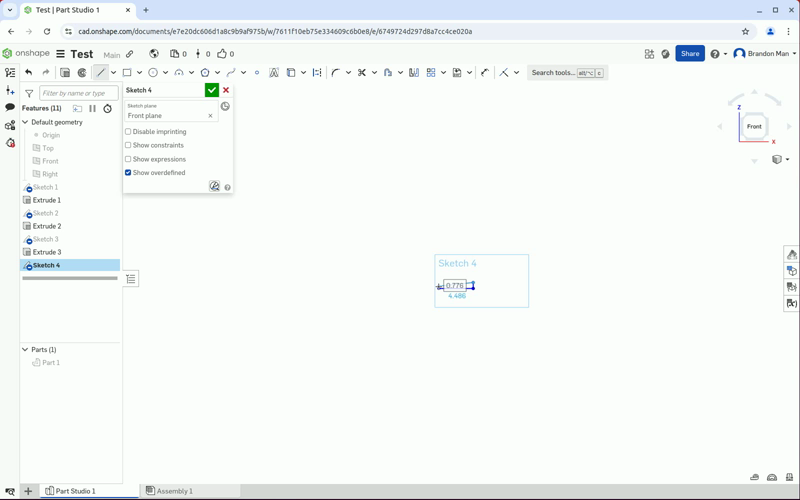
scroll(6)
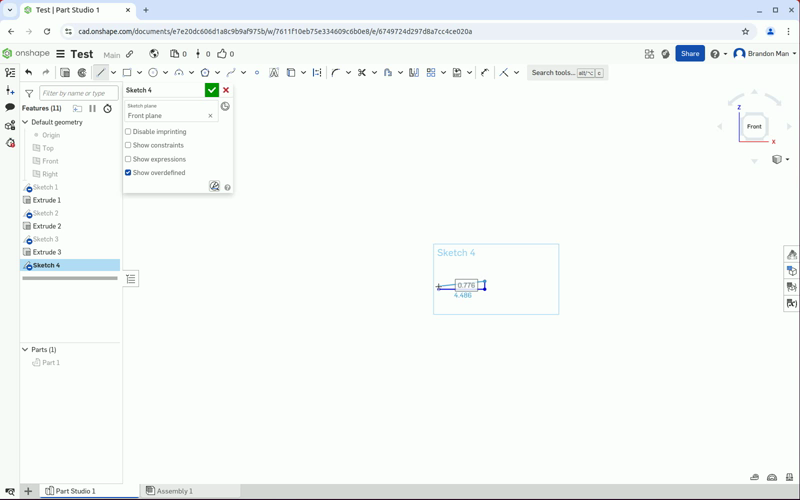
scroll(6)
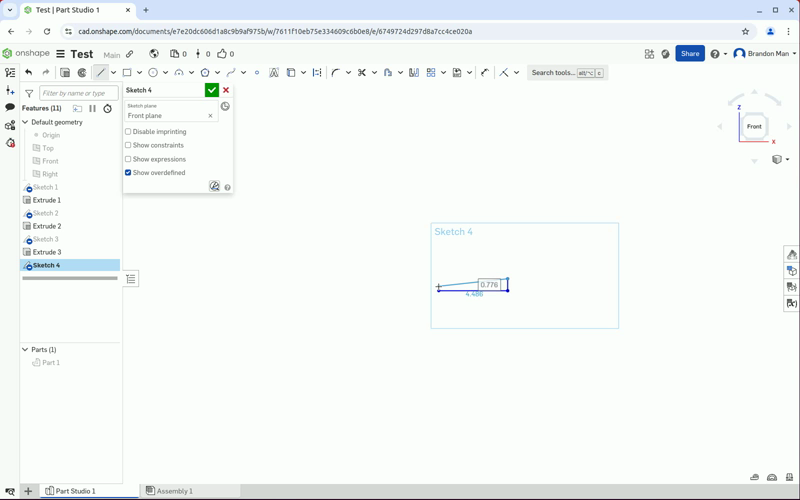
scroll(6)
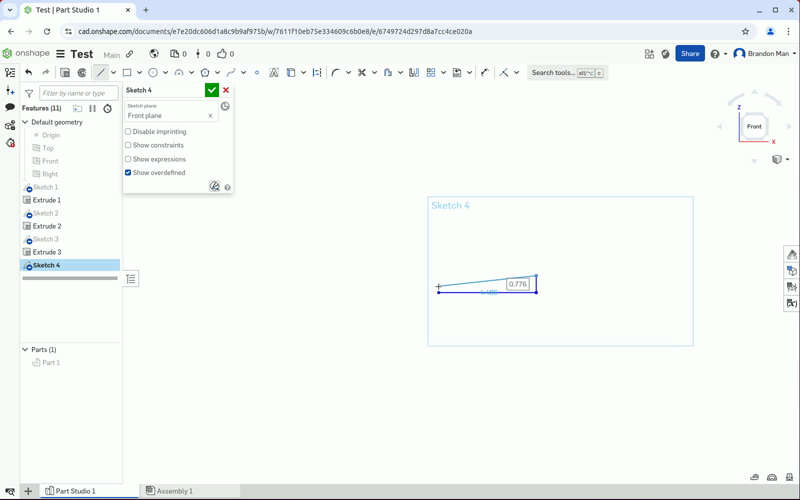
scroll(6)
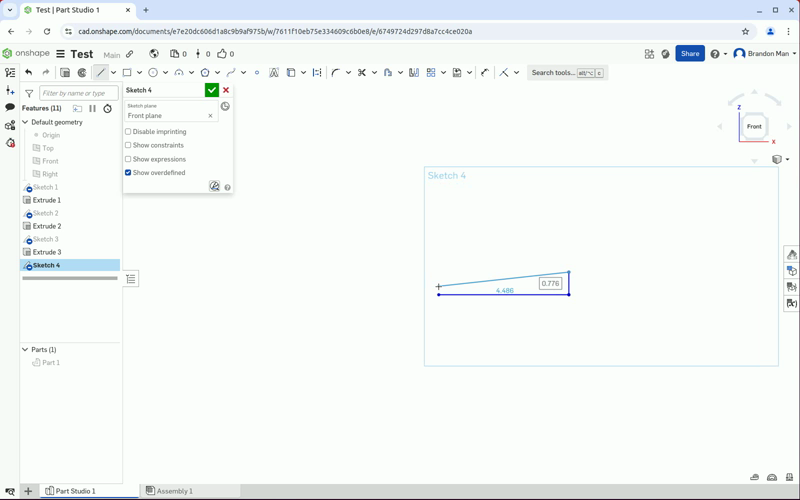
scroll(6)
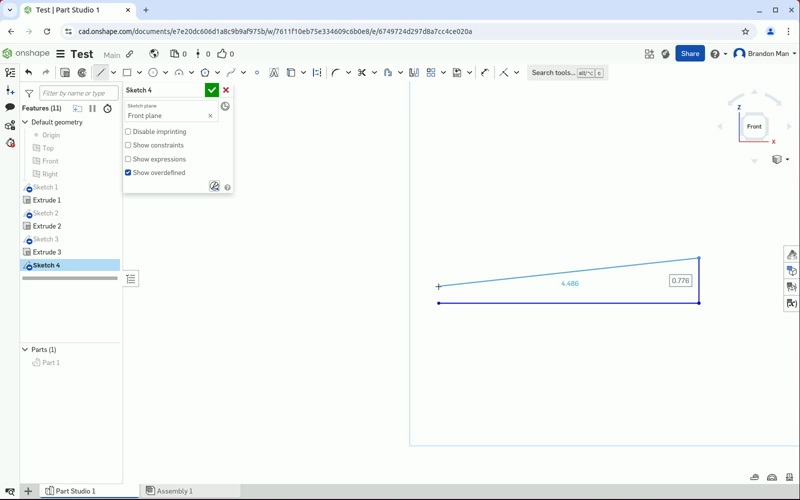
click(438, 286)
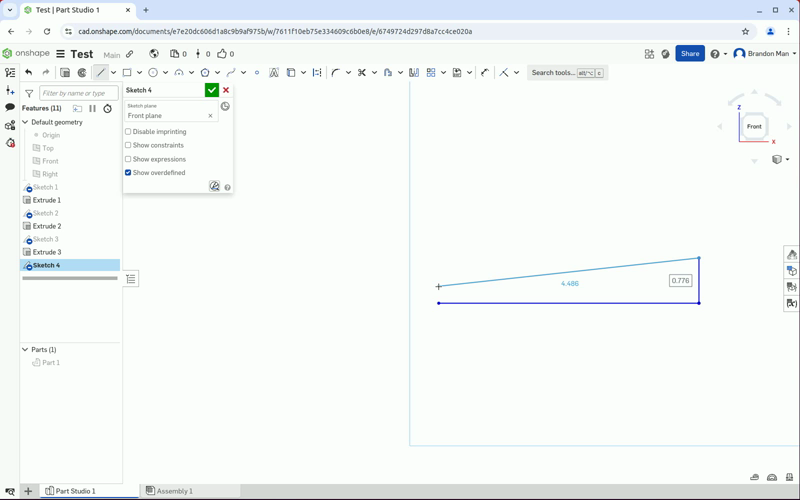
scroll(-6)
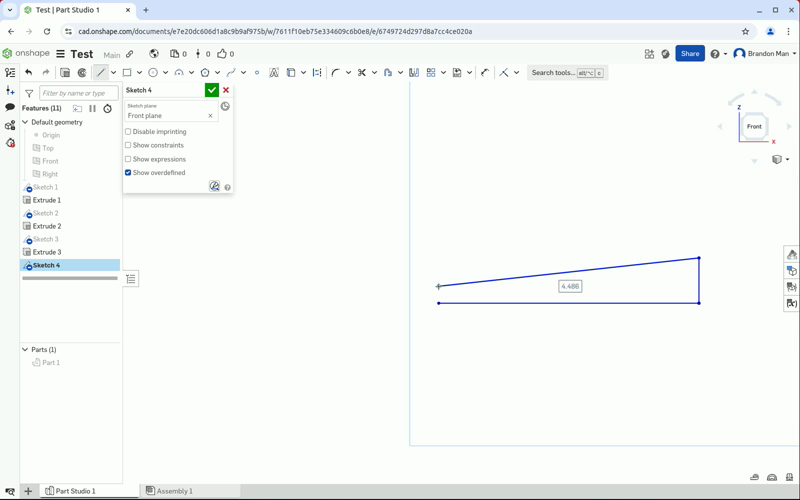
scroll(-6)
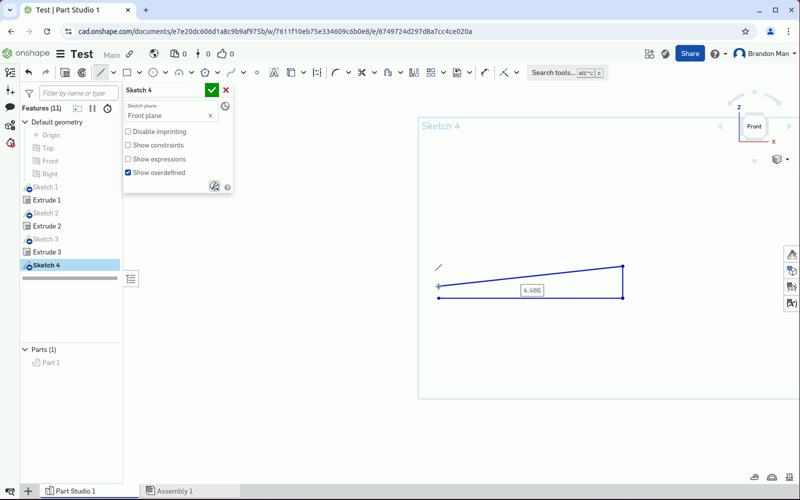
scroll(-6)
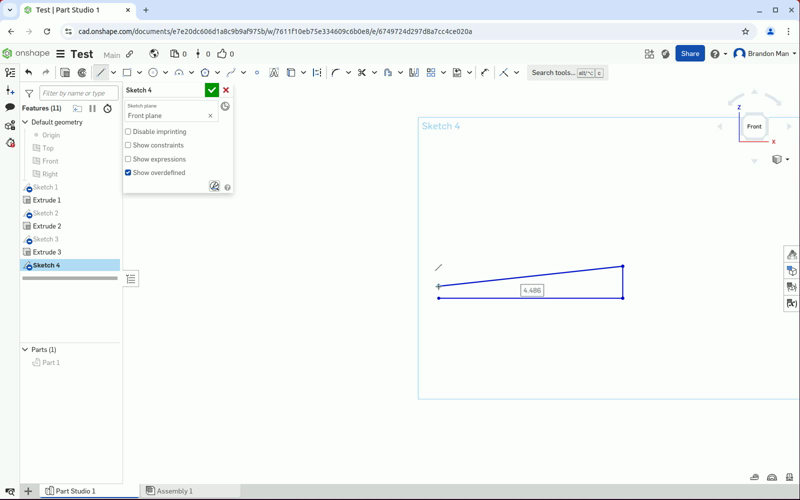
scroll(-6)
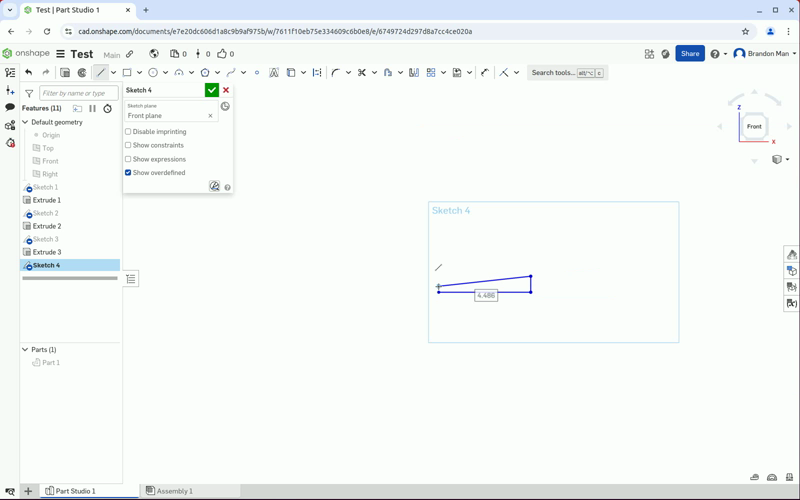
scroll(-6)
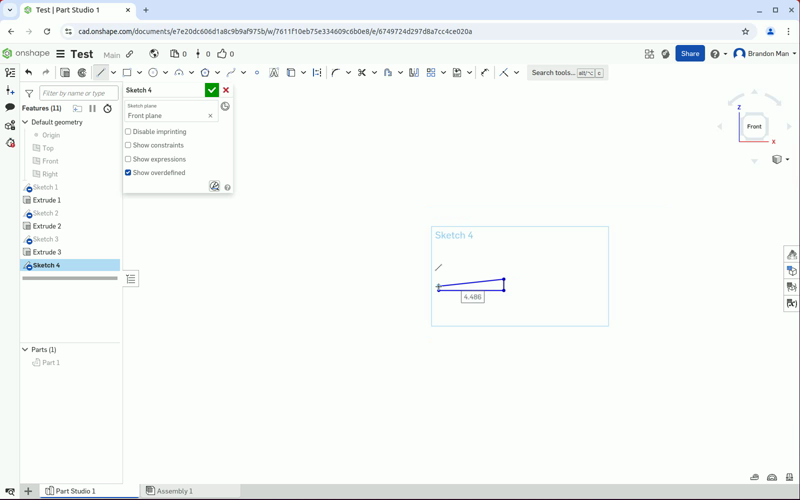
scroll(-6)
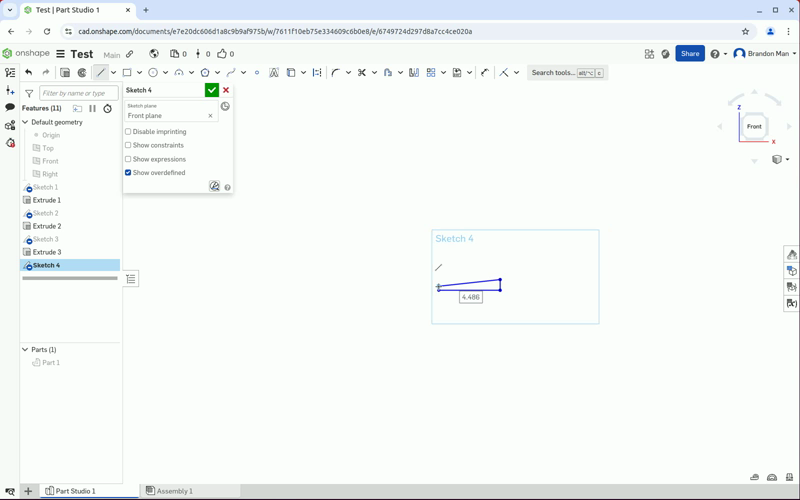
scroll(-6)
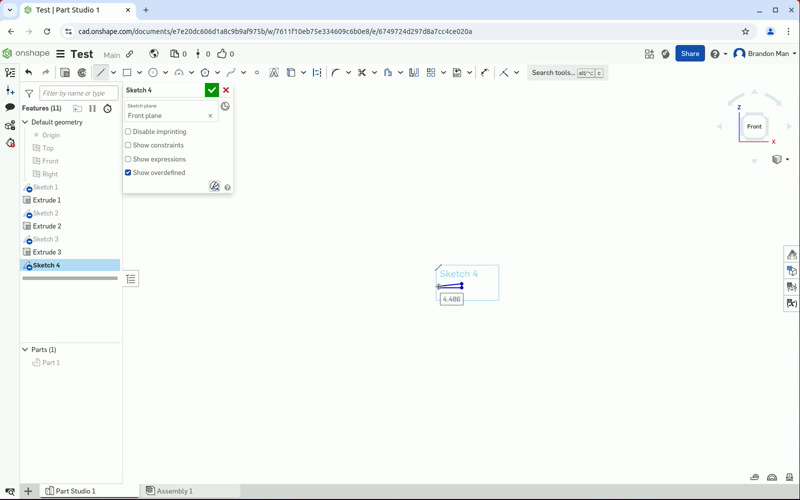
key_up(shift)
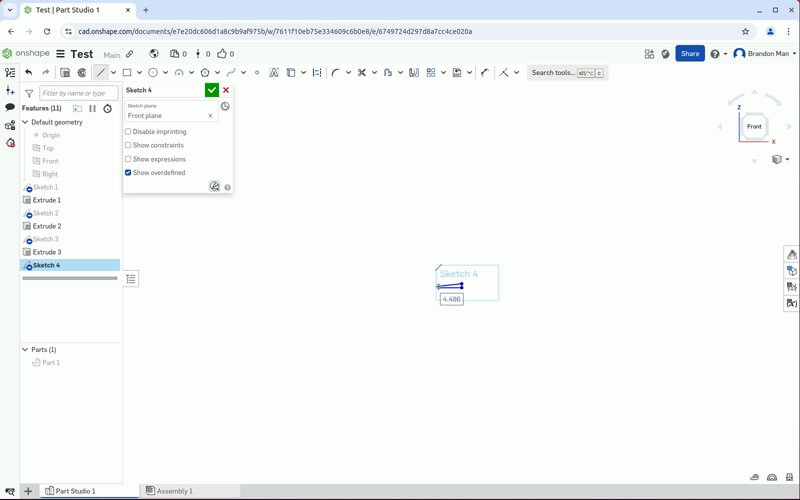
mouse_move(468, 286)
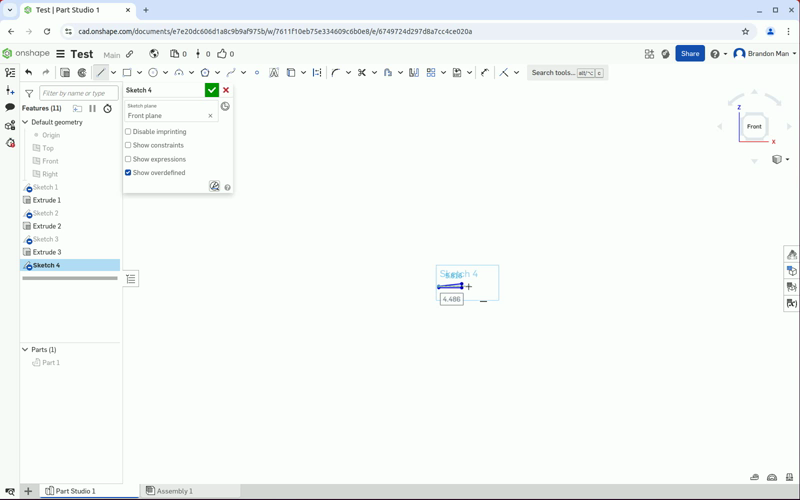
key_down(shift)
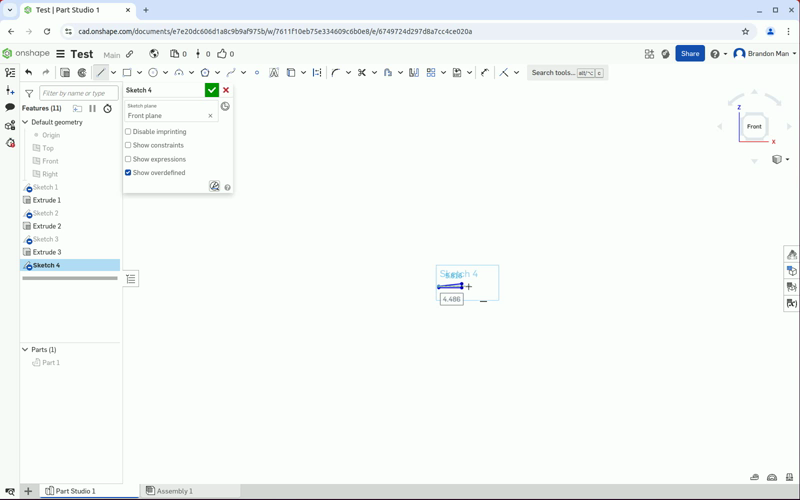
mouse_move(438, 287)
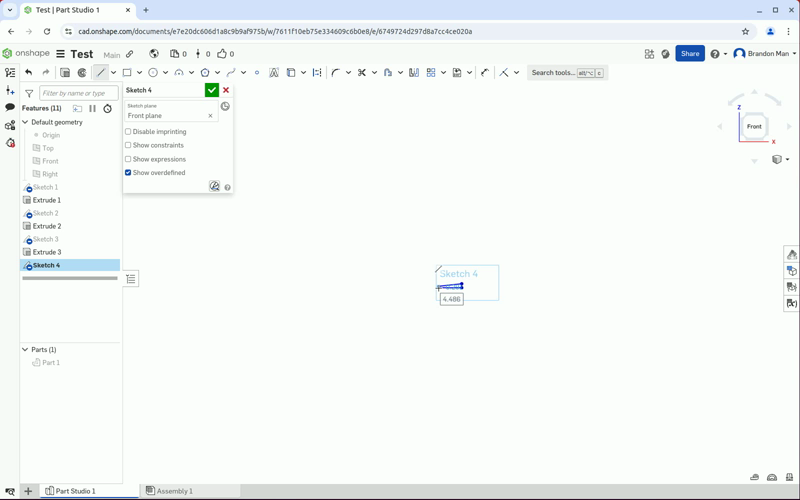
scroll(6)
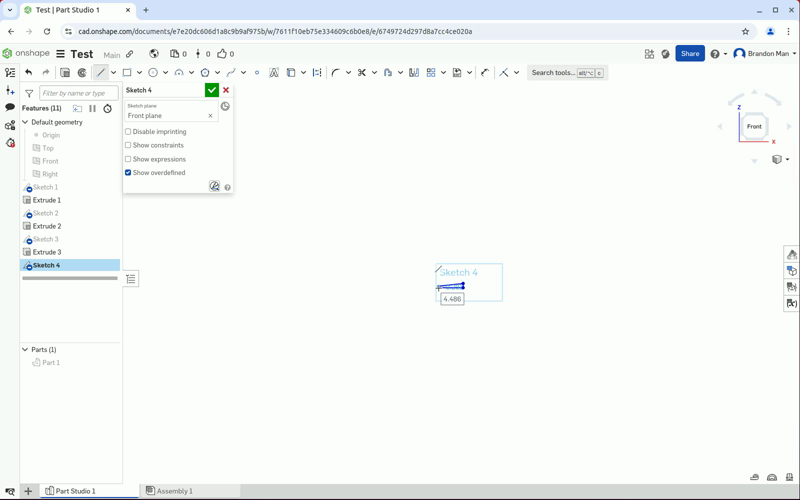
scroll(6)
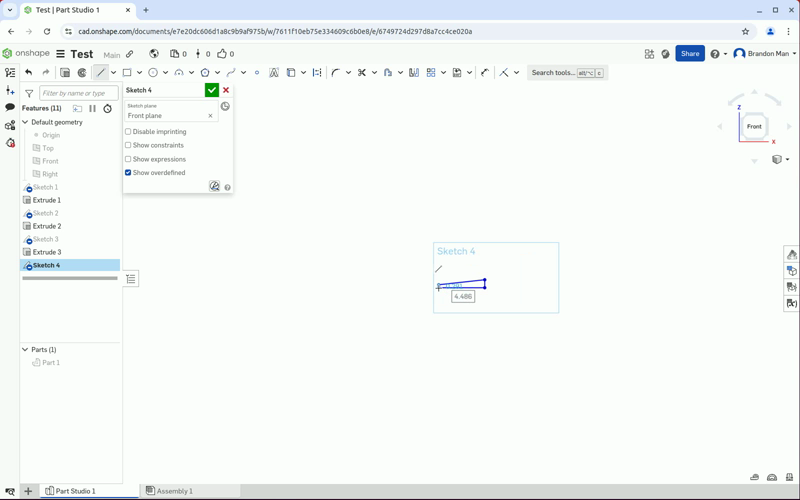
scroll(6)
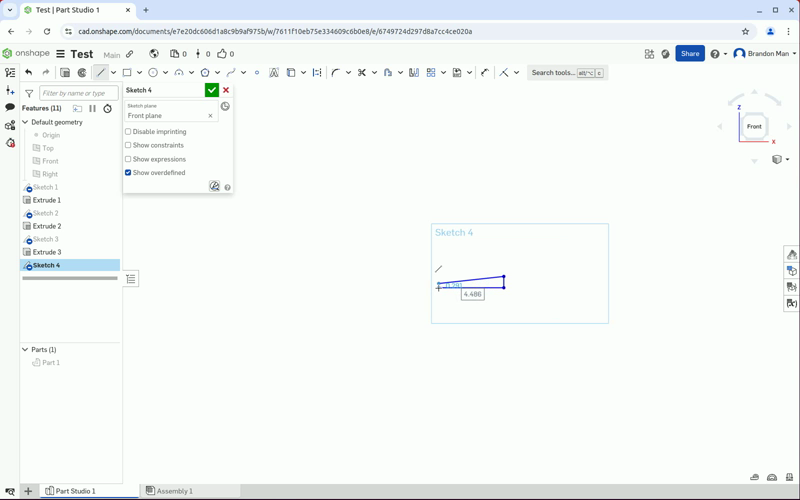
scroll(6)
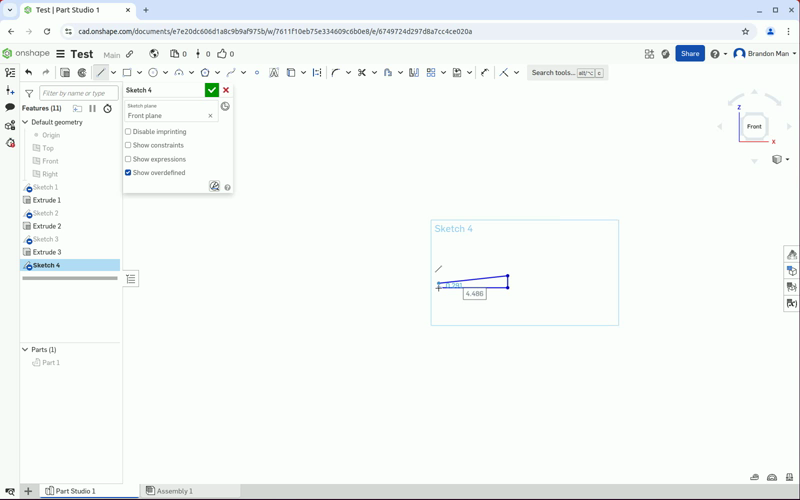
scroll(6)
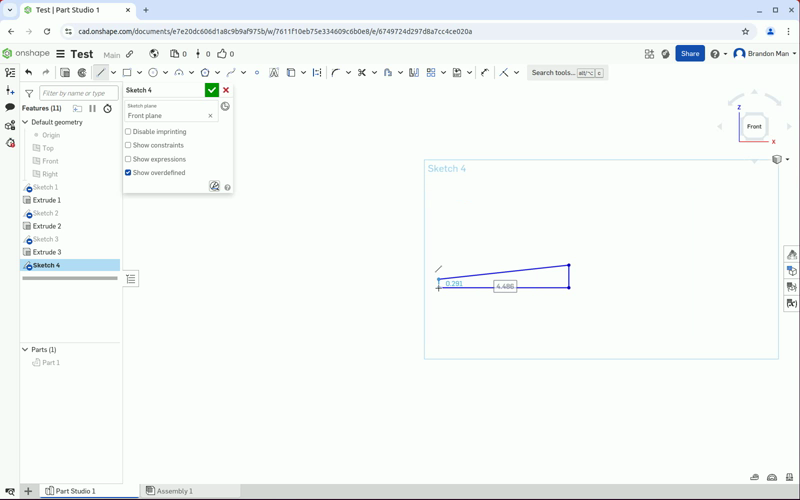
scroll(6)
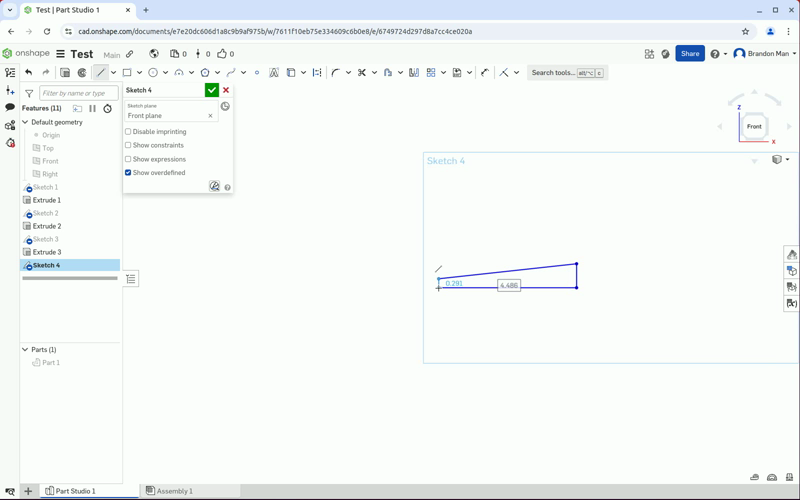
scroll(6)
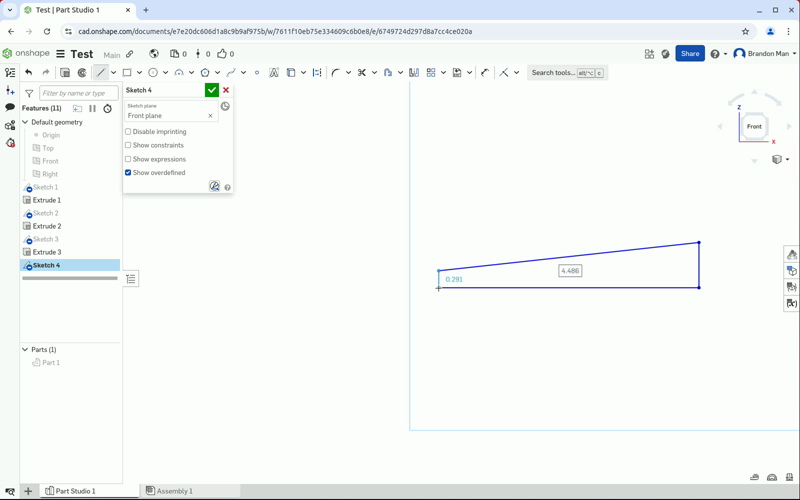
key_up(shift)
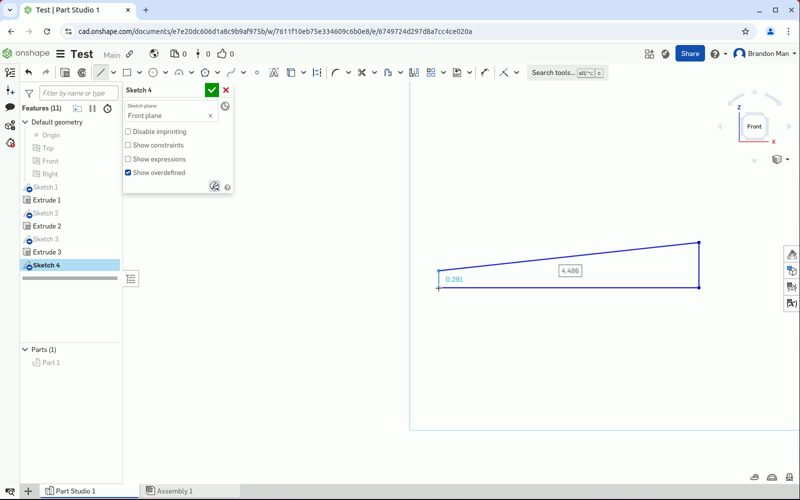
click(438, 287)
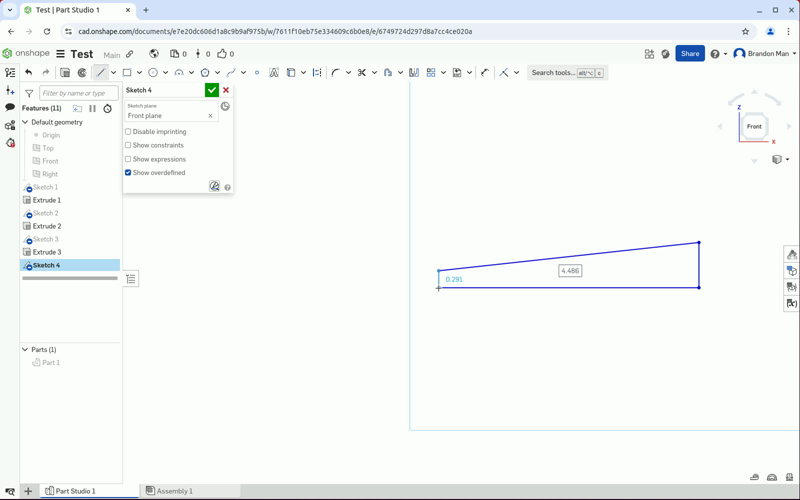
scroll(-6)
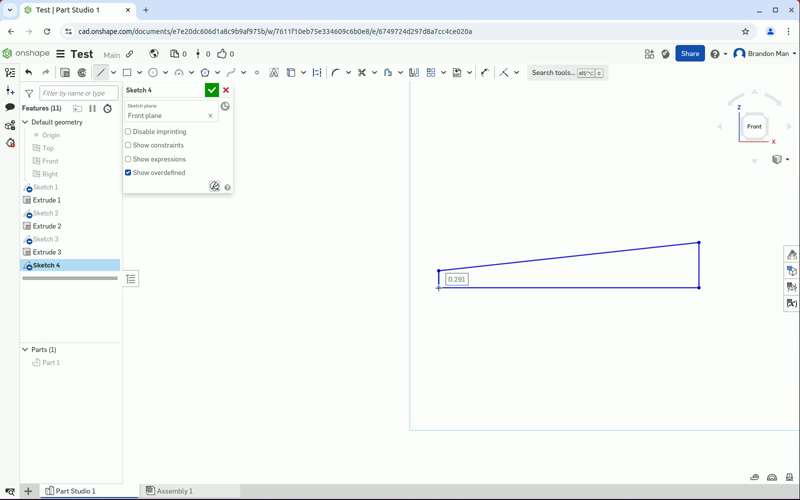
scroll(-6)
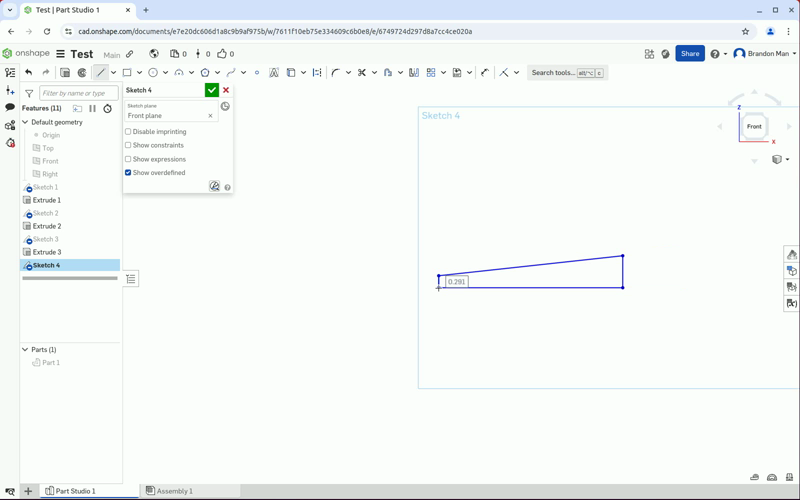
scroll(-6)
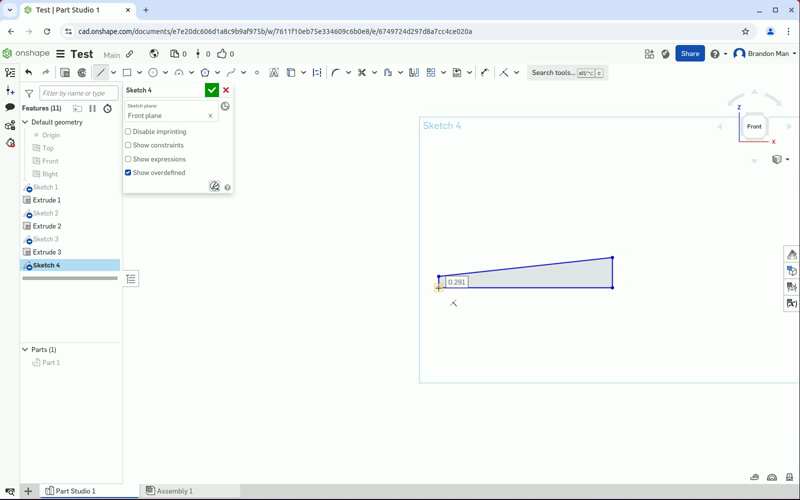
scroll(-6)
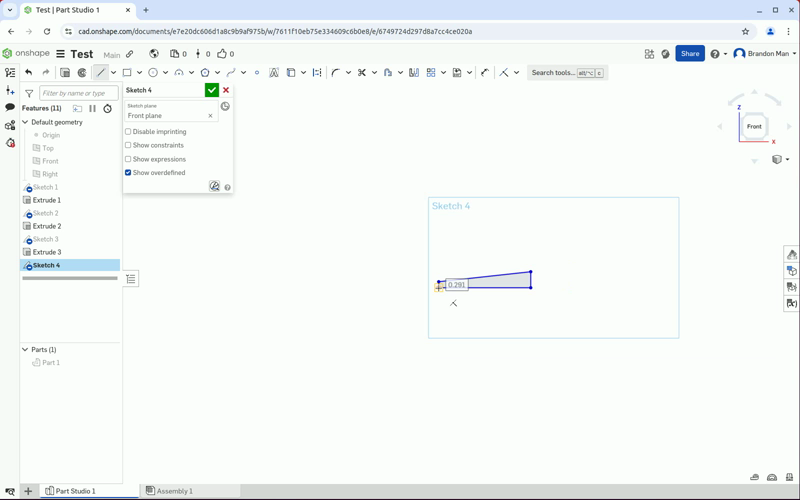
scroll(-6)
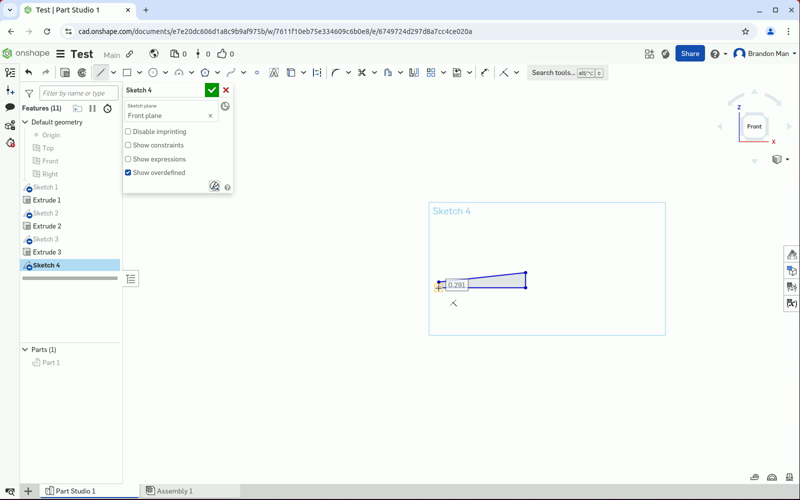
scroll(-6)
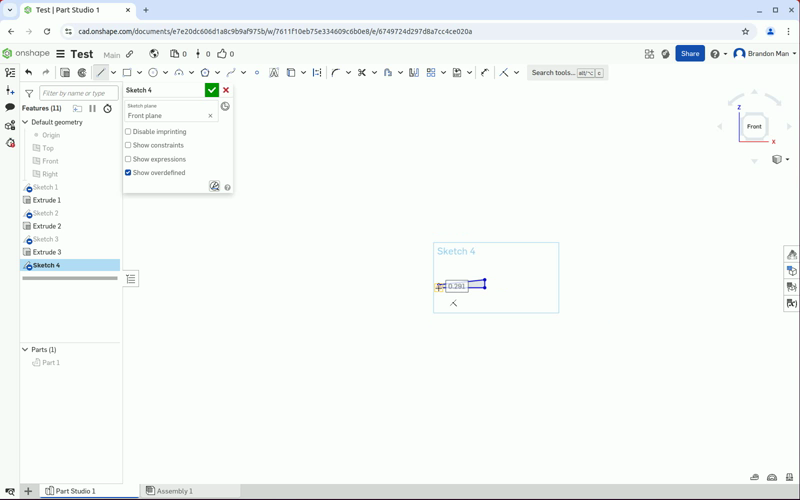
scroll(-6)
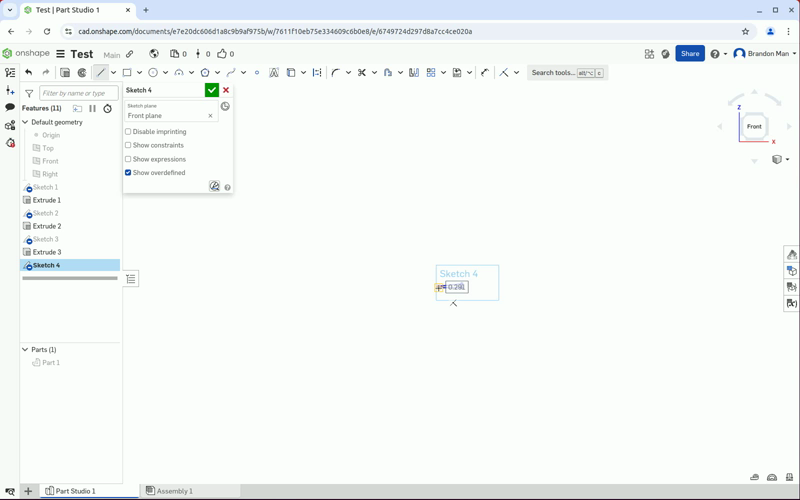
key(esc)
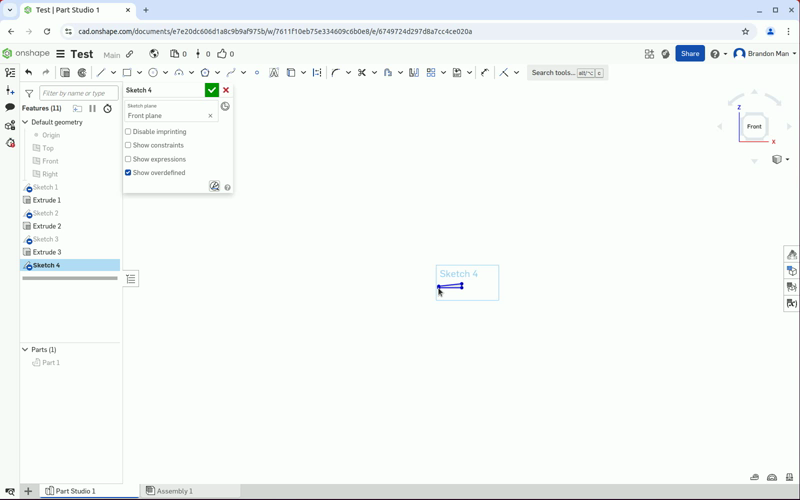
mouse_move(453, 284)
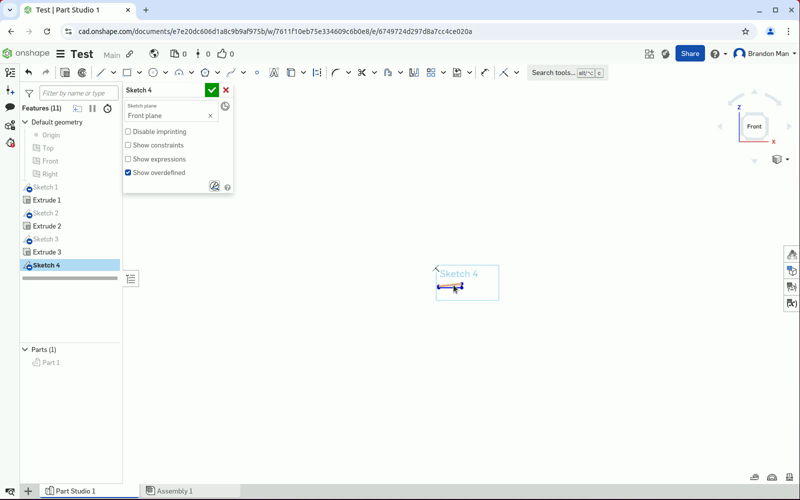
scroll(6)
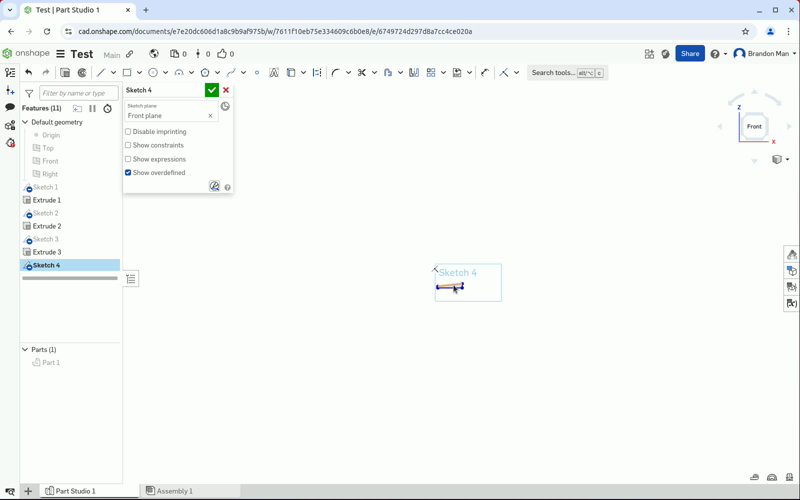
scroll(6)
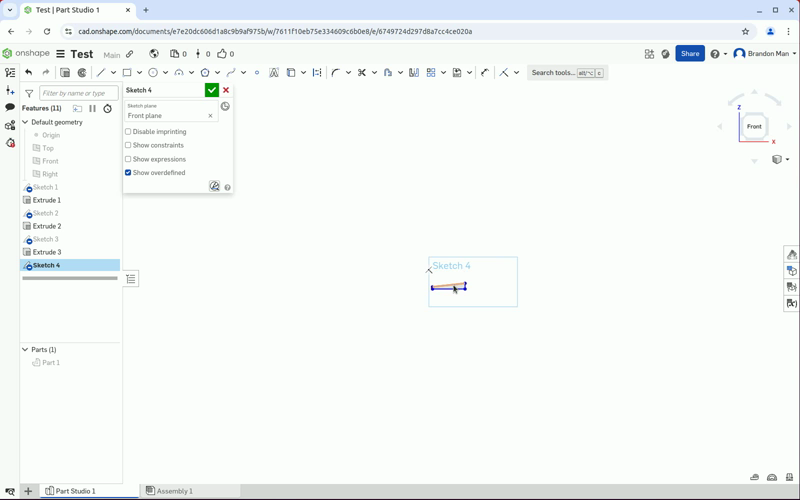
scroll(6)
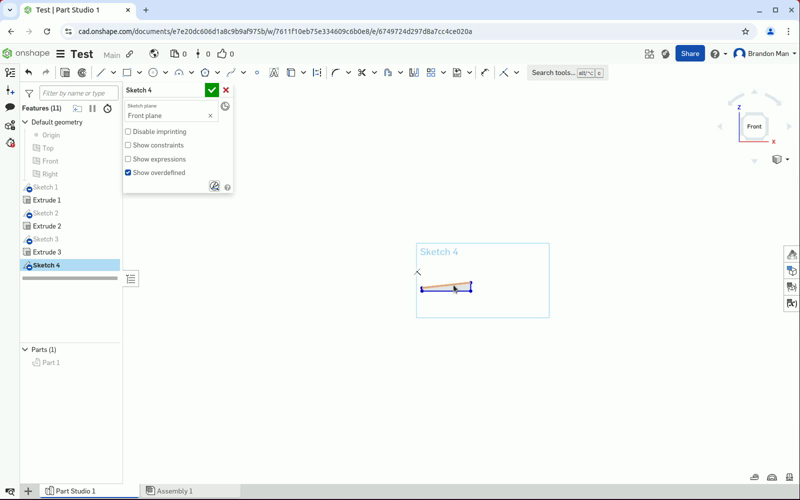
scroll(6)
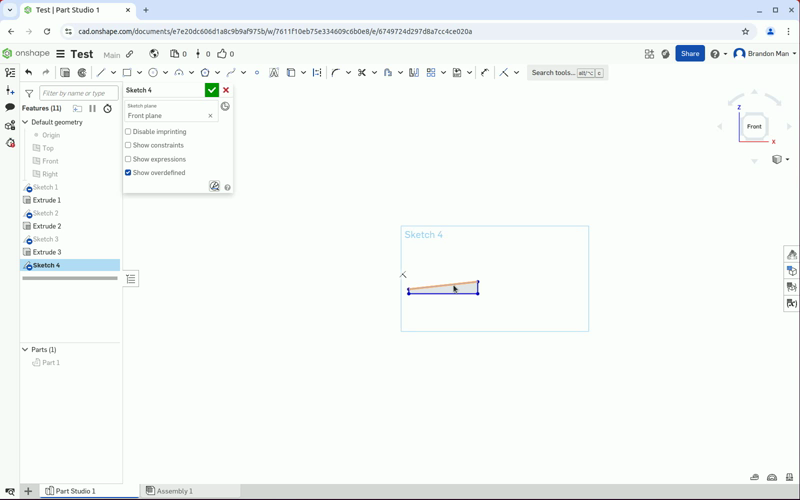
scroll(6)
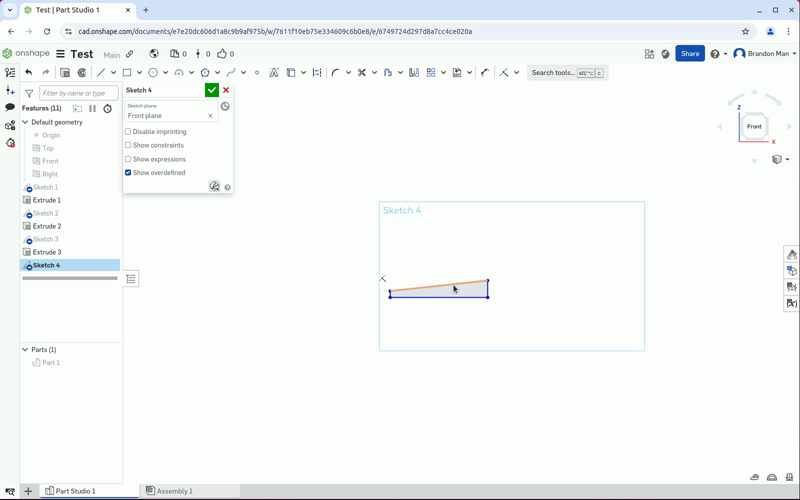
scroll(6)
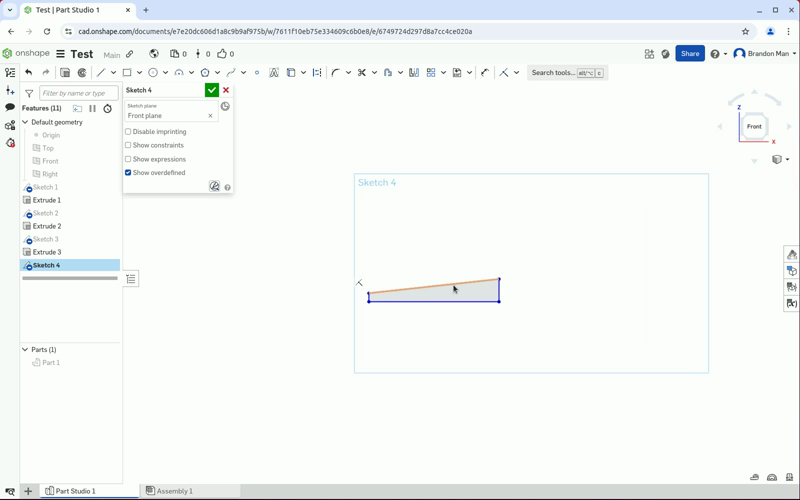
scroll(6)
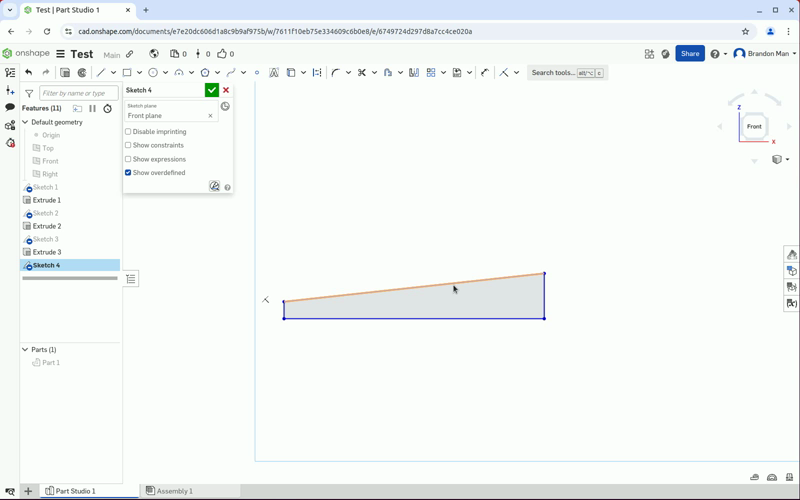
click(453, 284)
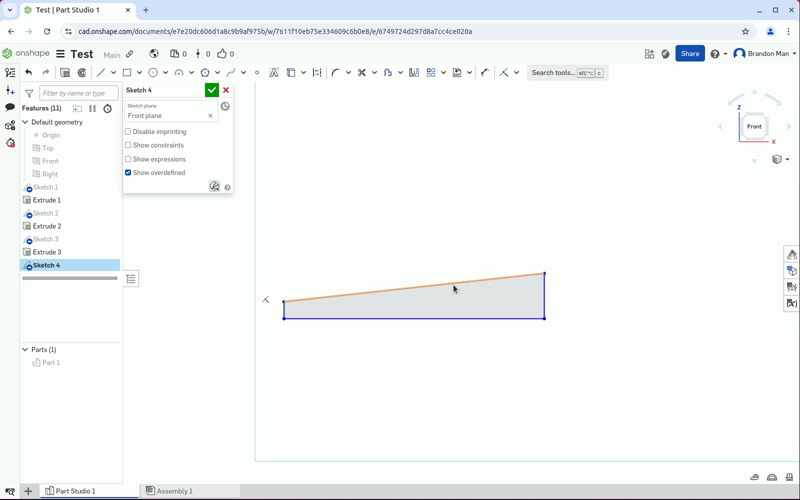
scroll(-6)
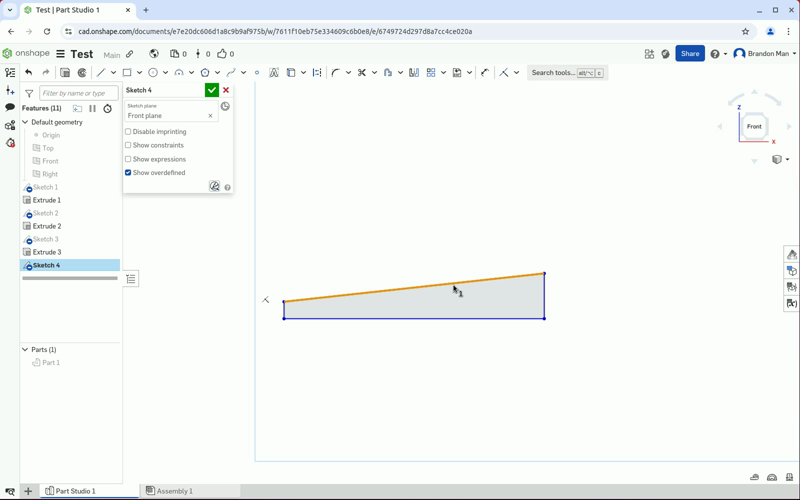
scroll(-6)
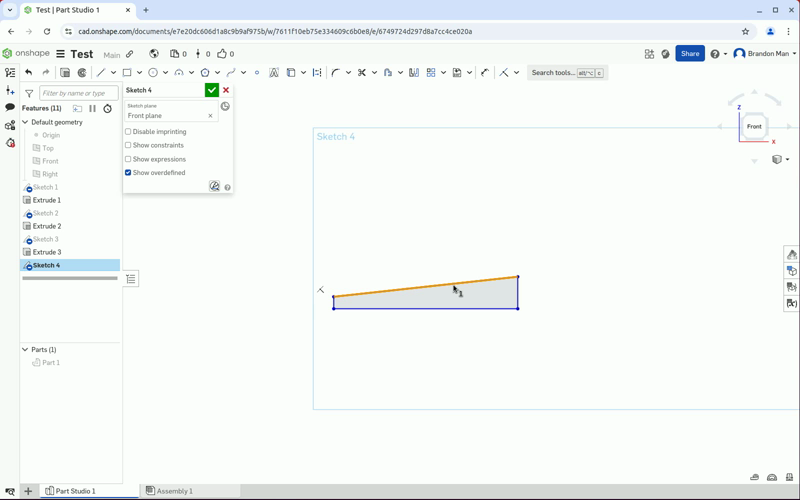
scroll(-6)
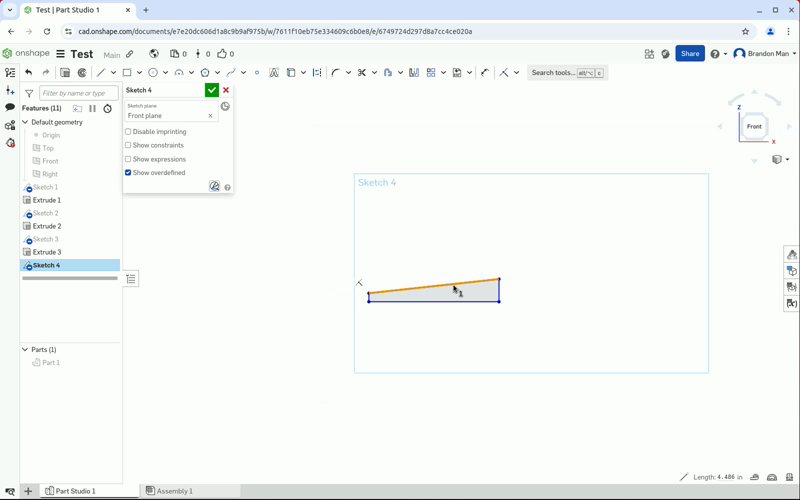
scroll(-6)
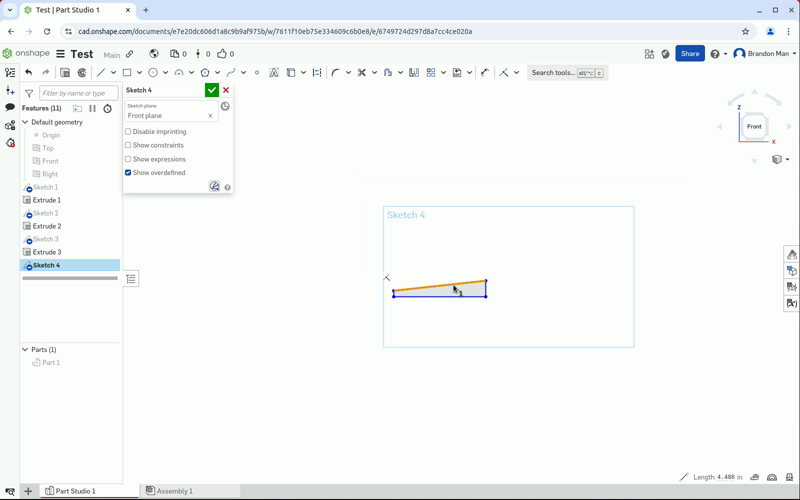
scroll(-6)
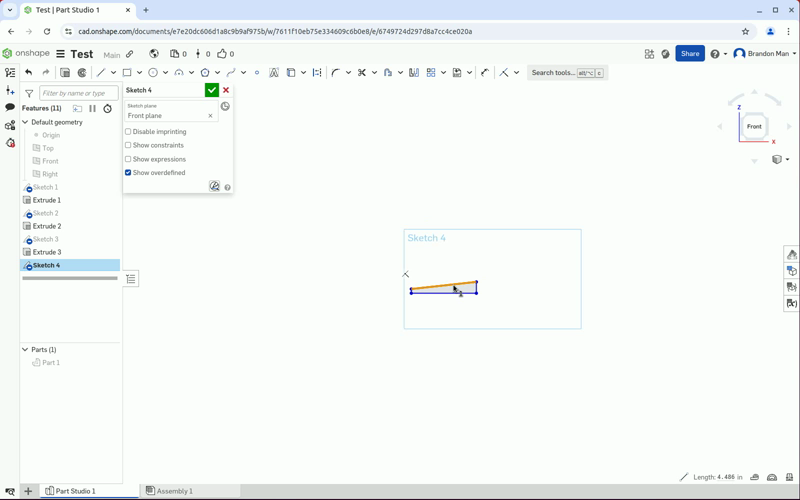
scroll(-6)
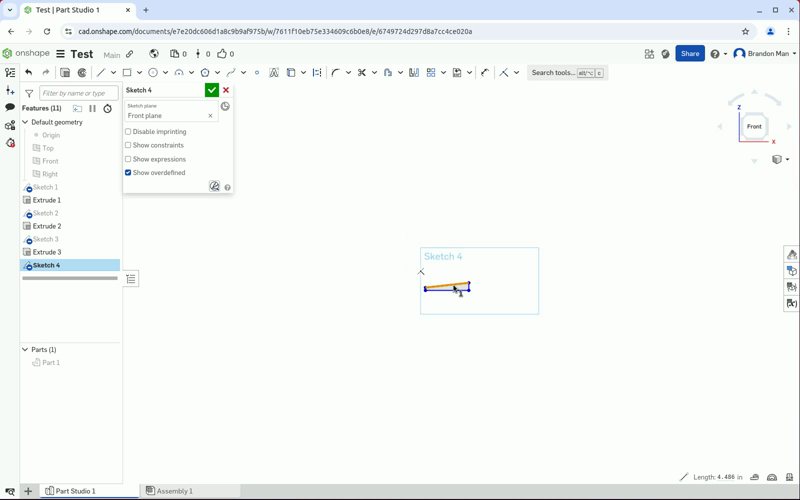
scroll(-6)
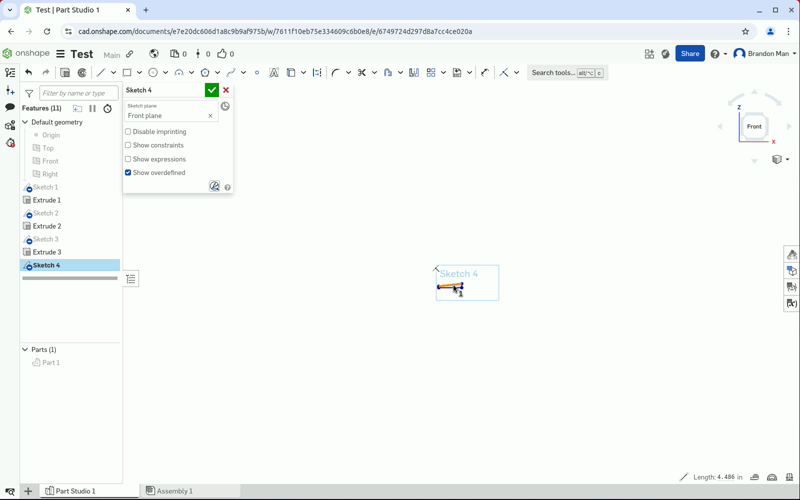
mouse_move(73, 352)
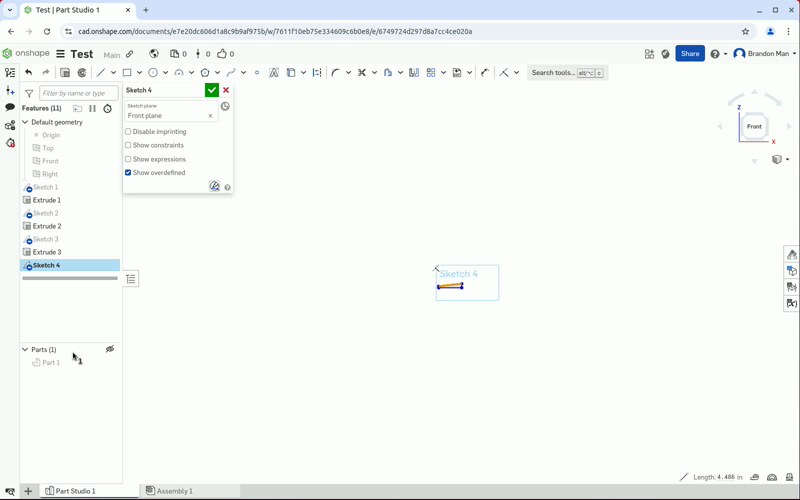
key(shift+y)
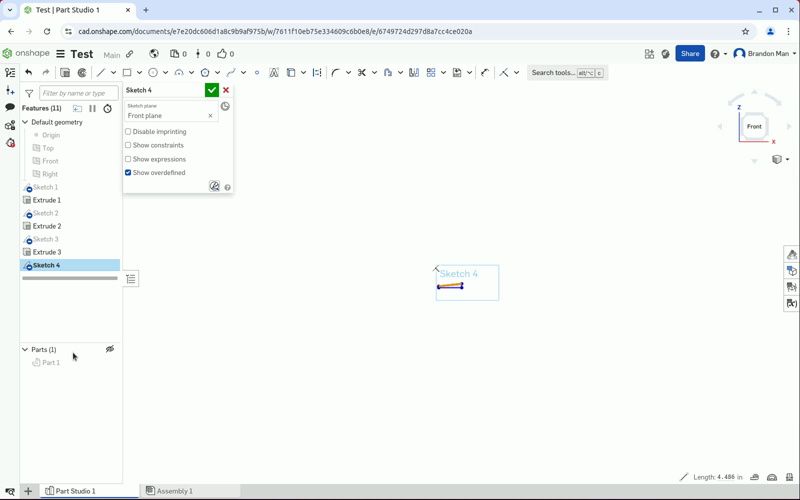
key(shift+e)
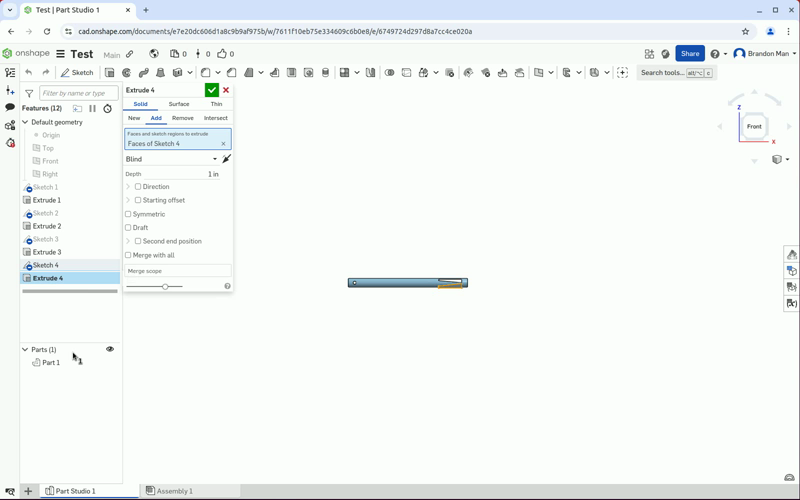
mouse_move(143, 106)
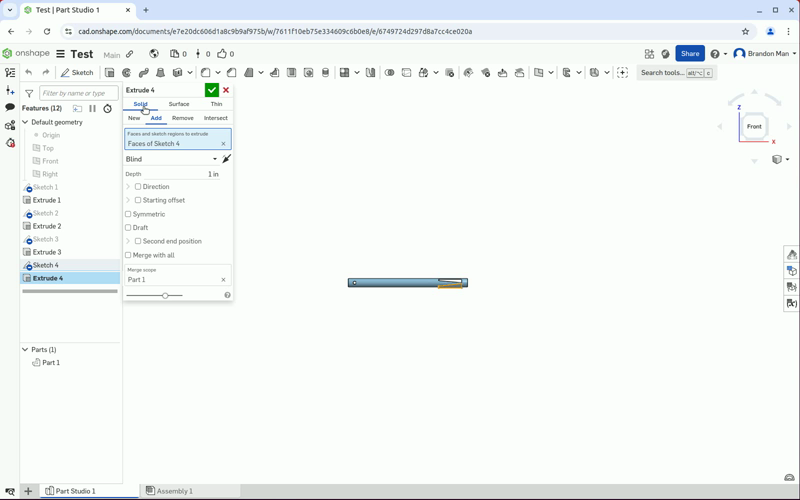
click(143, 106)
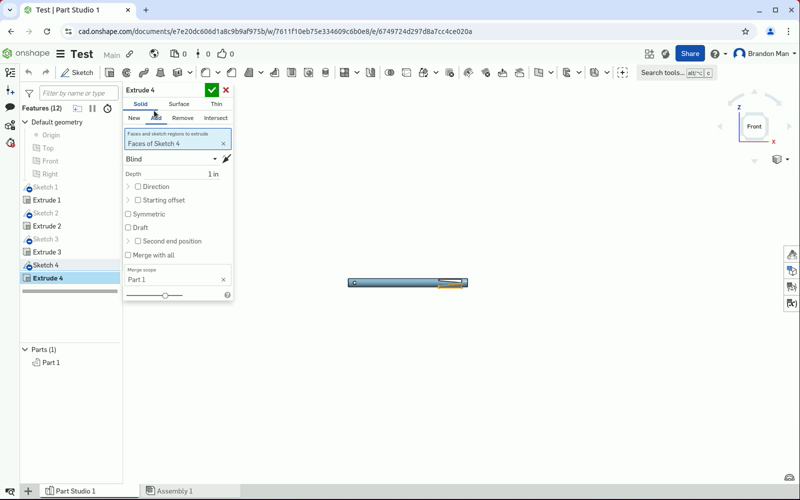
mouse_move(186, 120)
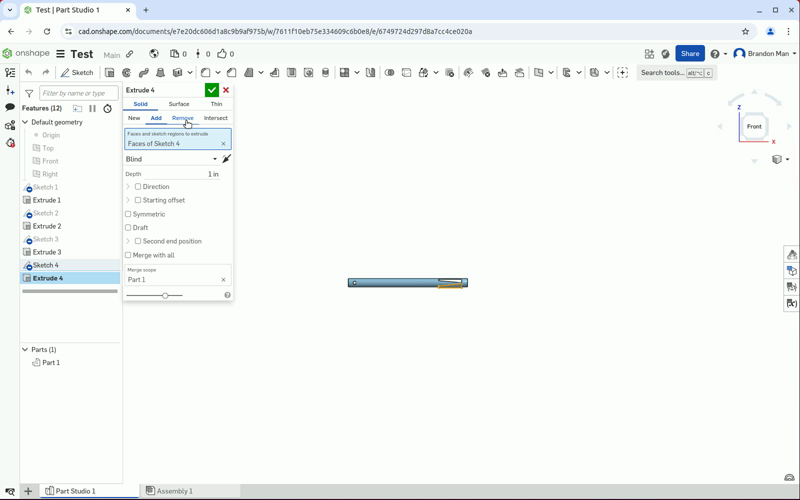
click(186, 120)
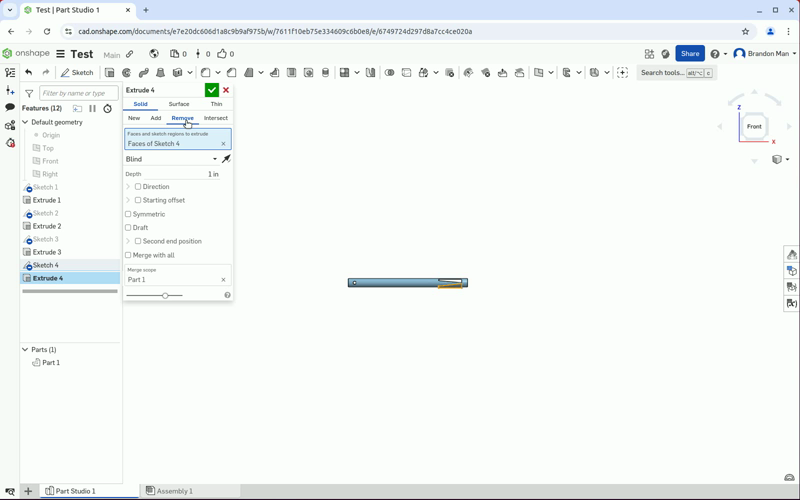
key(tab, 4)
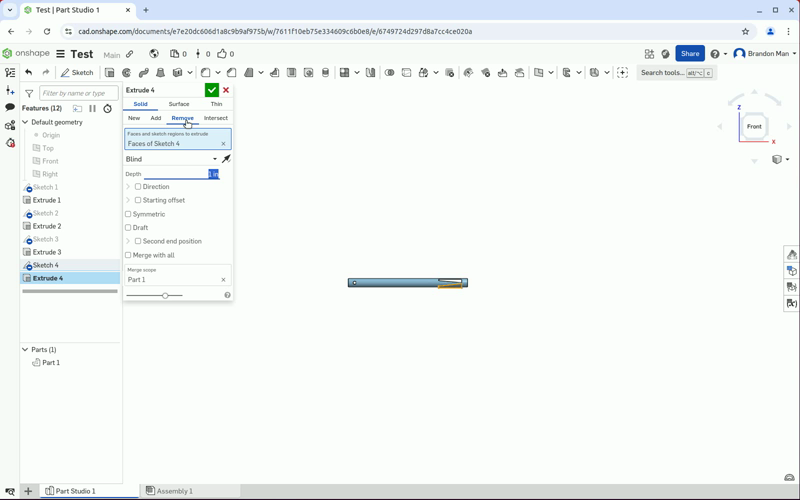
text(-4.814)
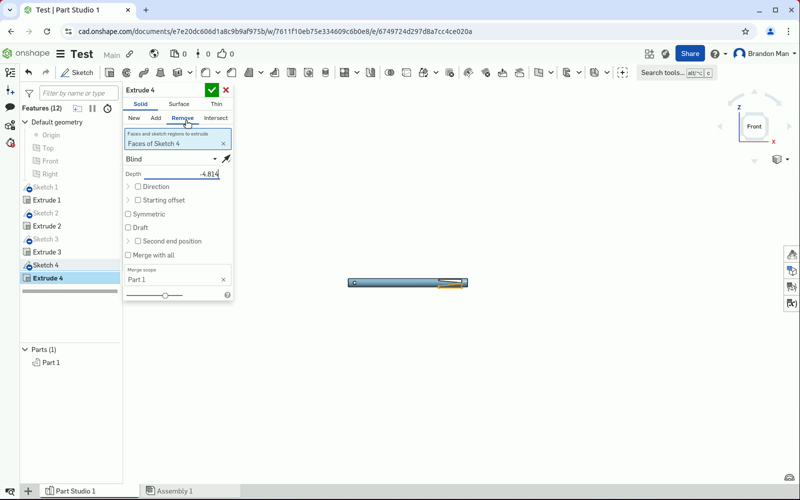
key(tab, 3)
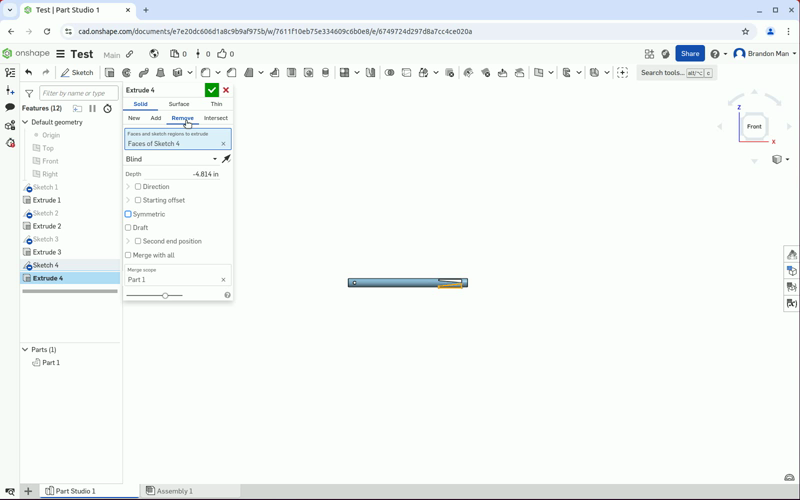
key(space)
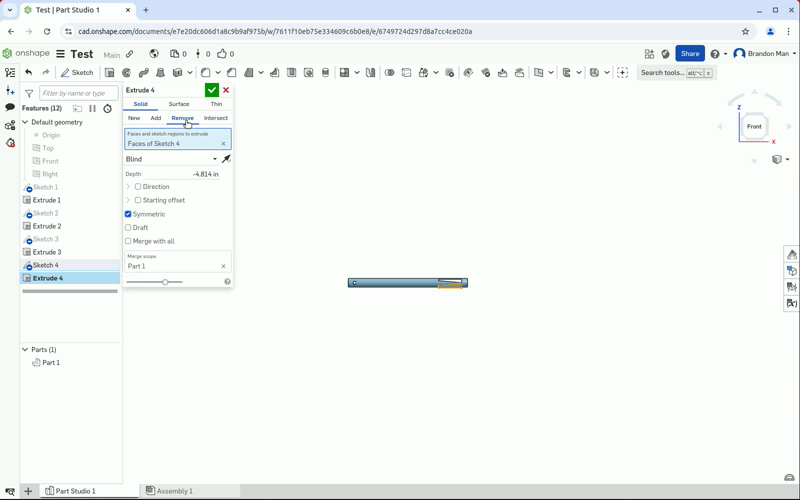
key(tab, 2)
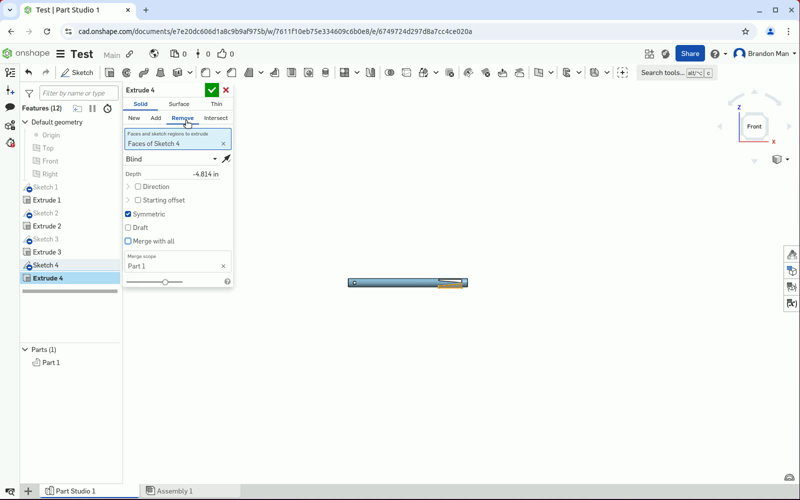
key(space)
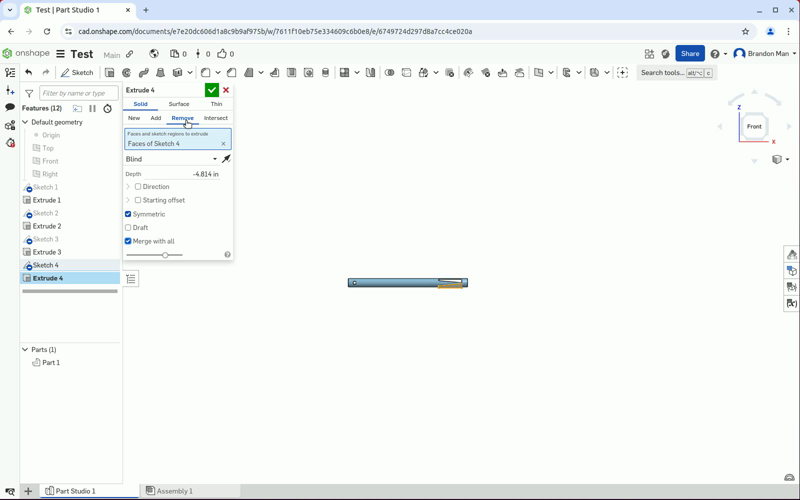
key(enter)
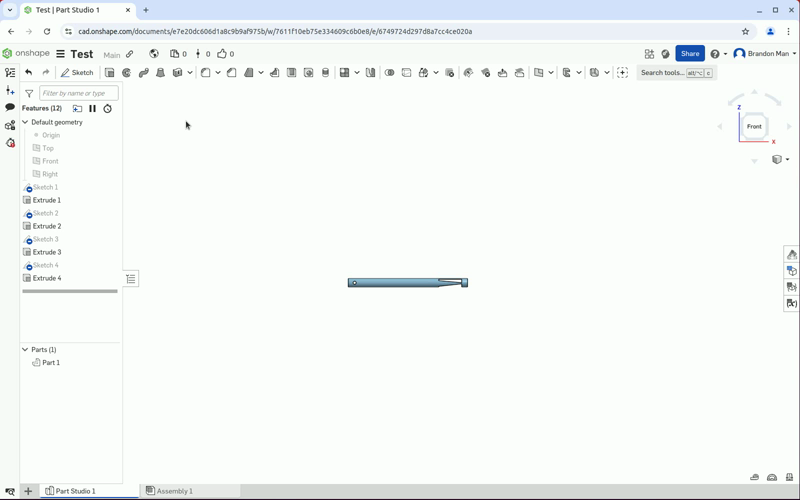
key(shift+h)
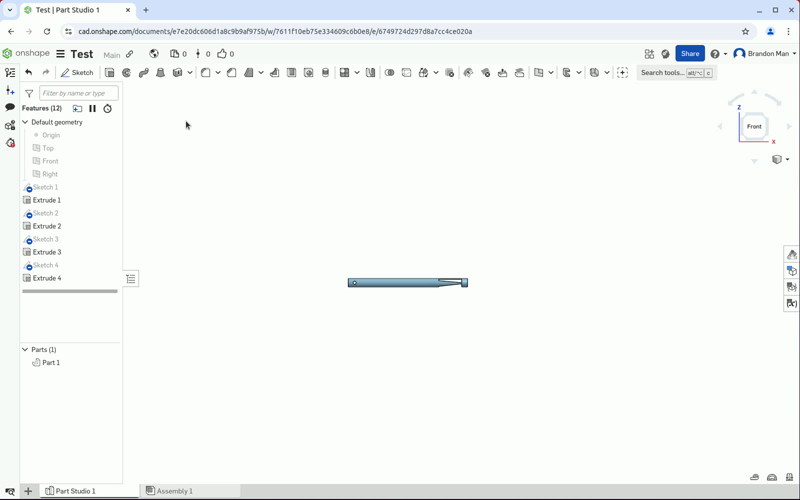
key(shift+h)
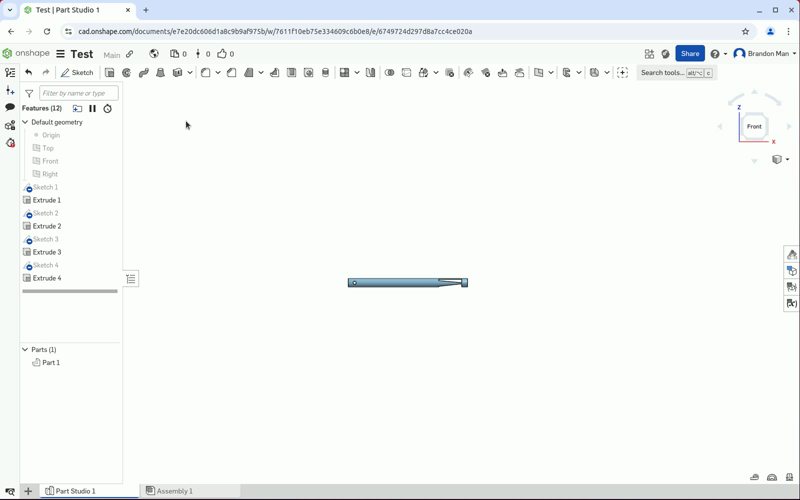
key(shift+7)
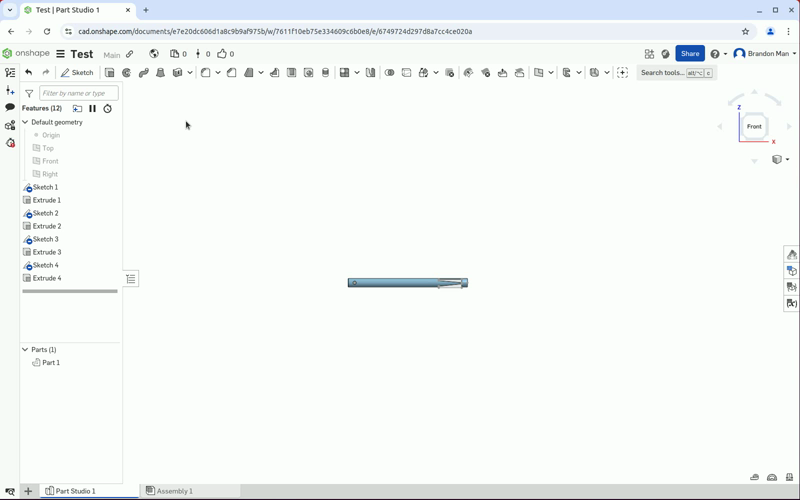
key(left, 2)
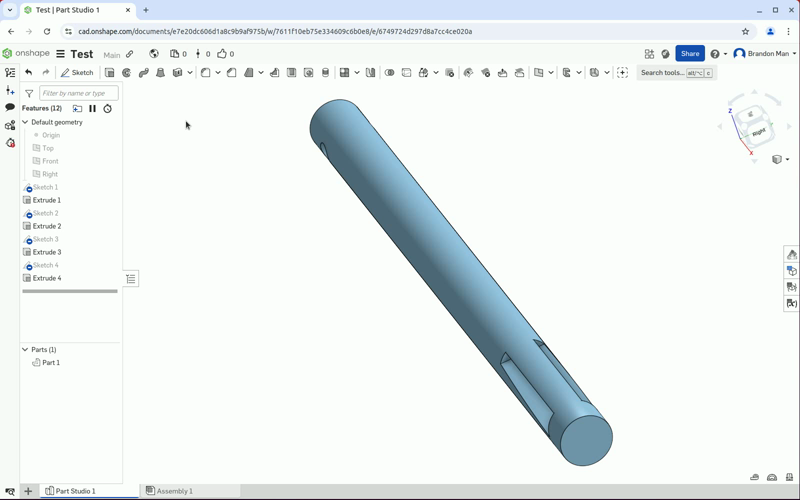
key(down, 2)
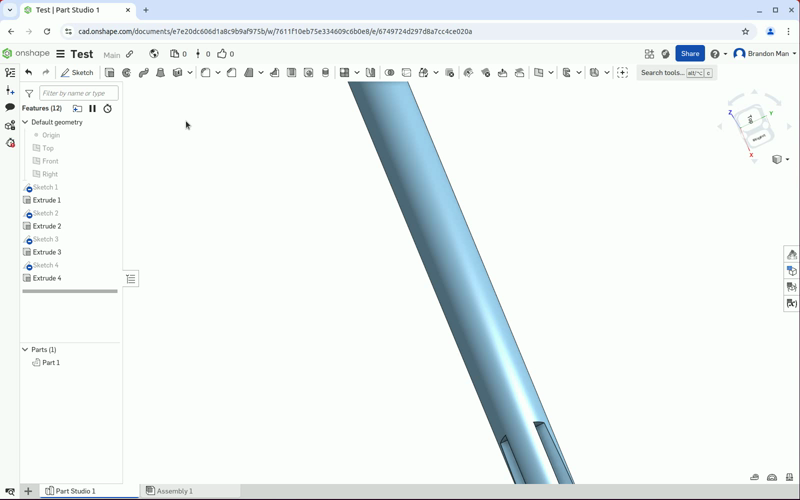
key(up, 2)
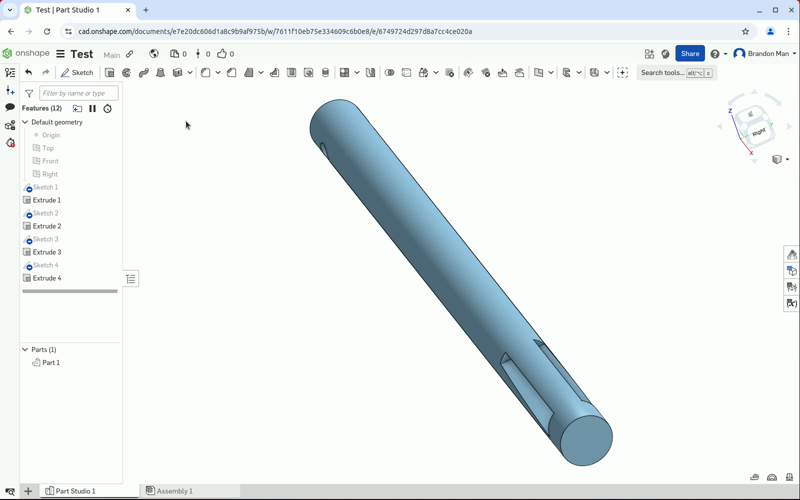
key(right, 2)
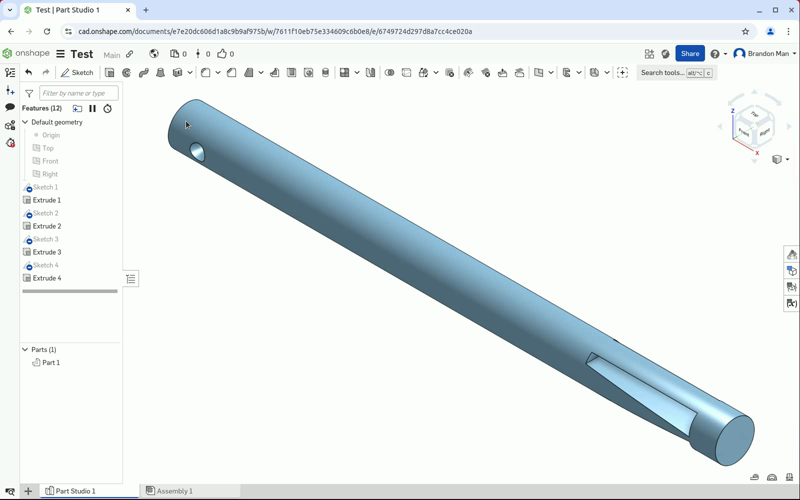
mouse_move(73, 189)
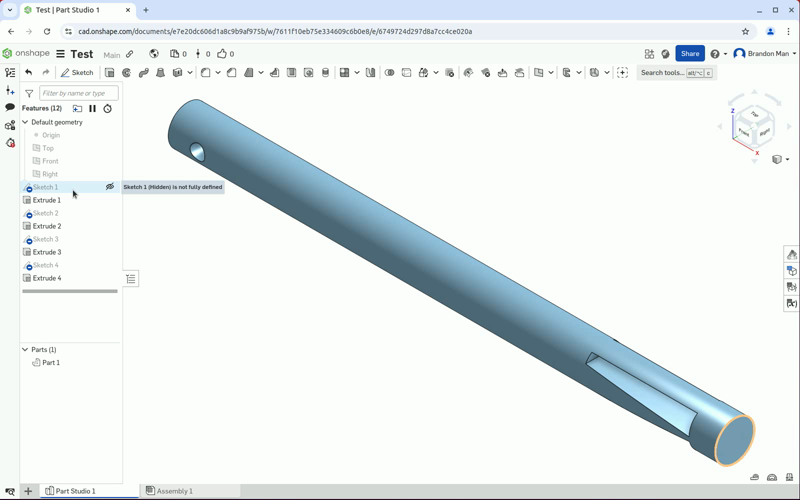
click(73, 189)